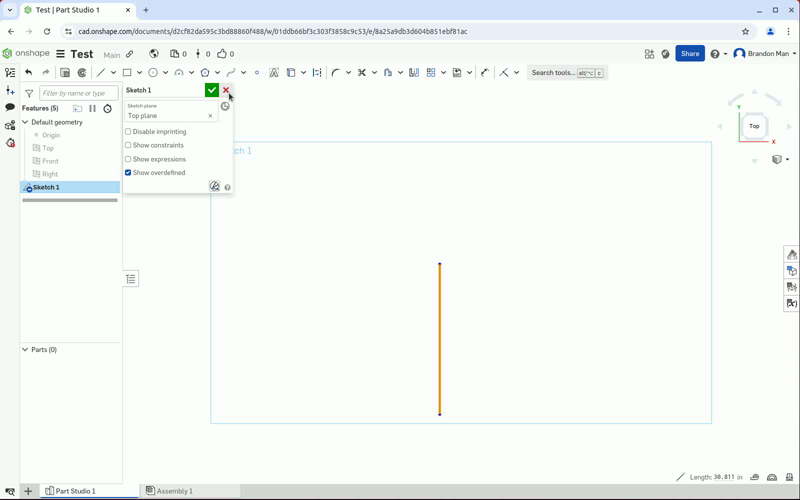
key(shift+h)
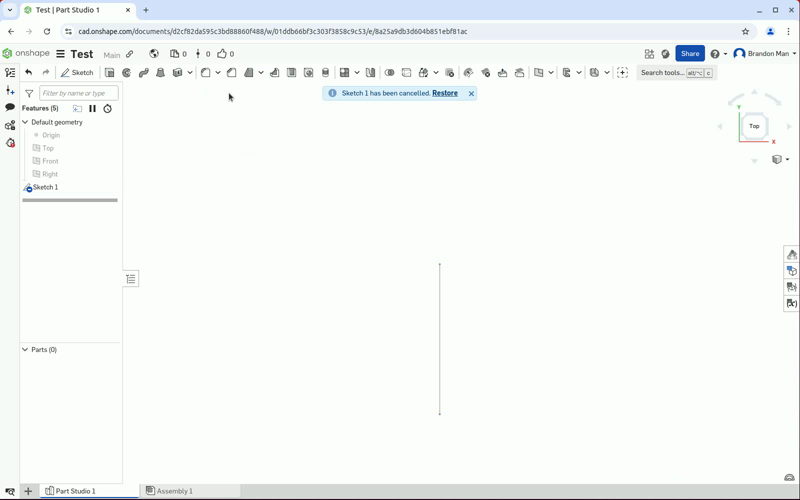
key(shift+s)
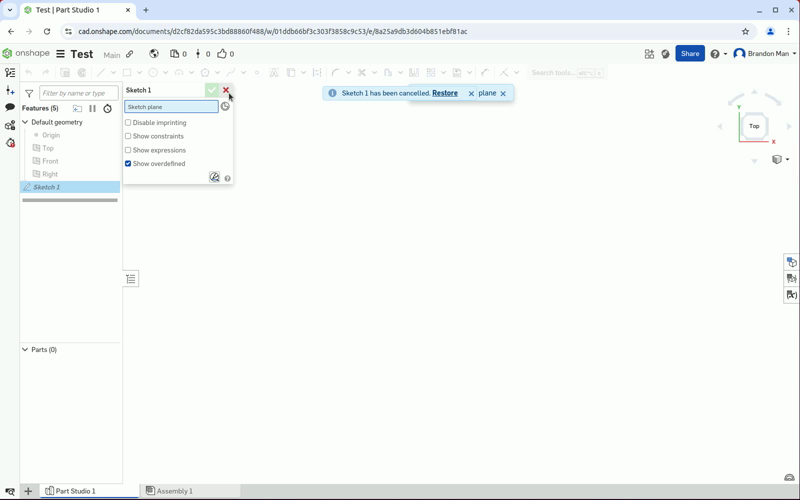
mouse_move(73, 150)
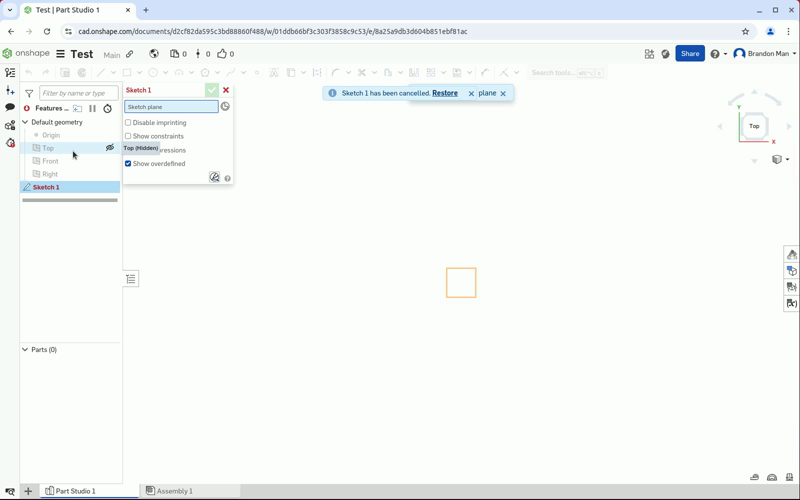
click(73, 150)
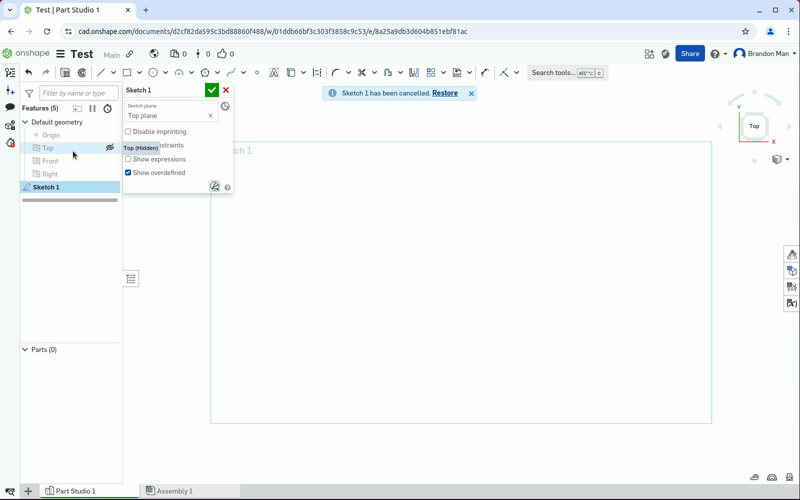
mouse_move(73, 352)
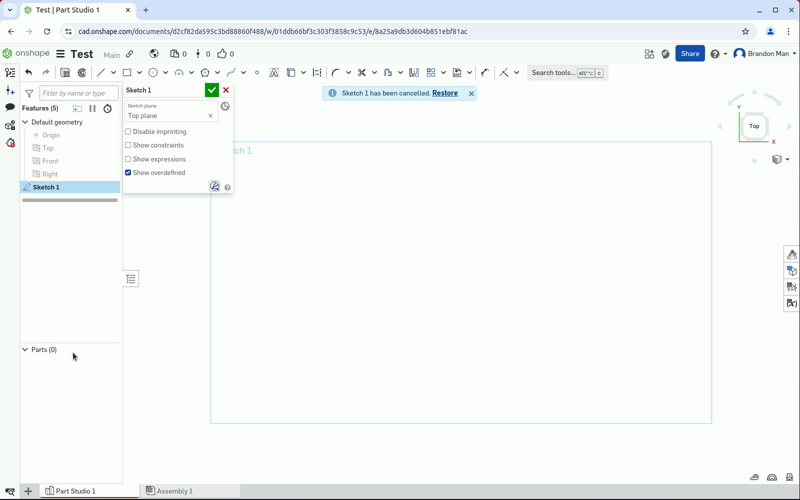
key(y)
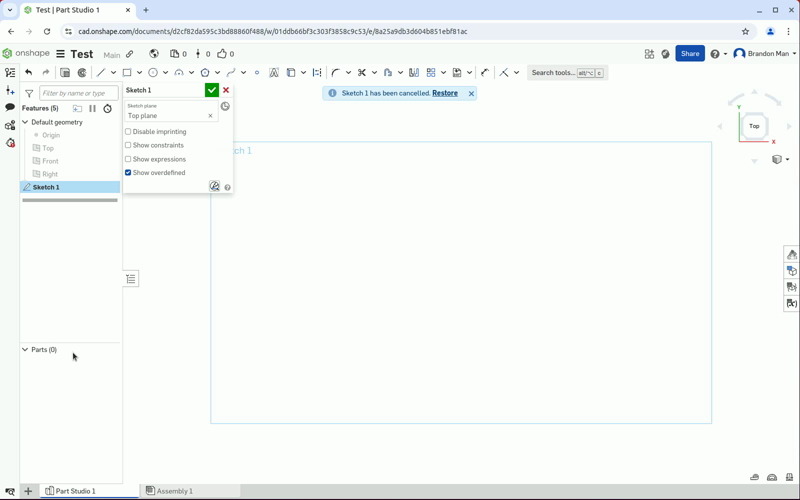
key(a)
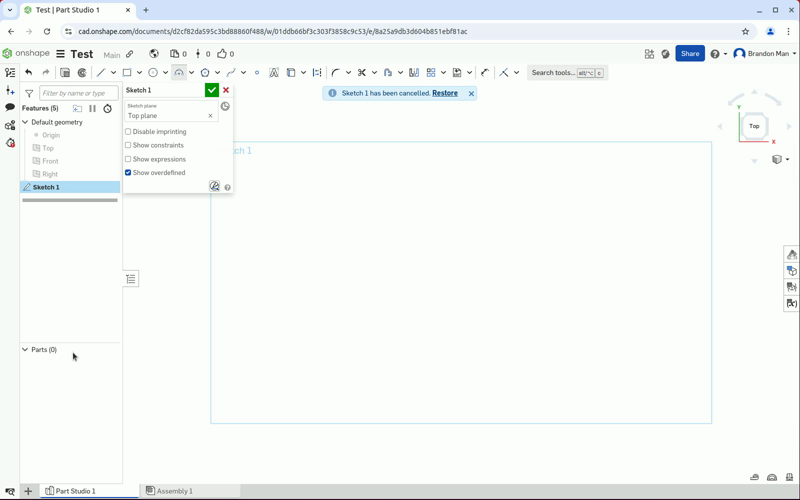
key_down(shift)
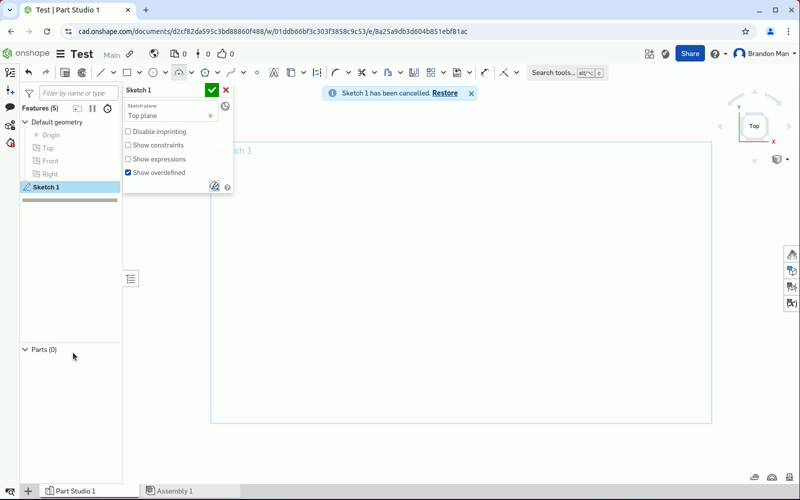
mouse_move(349, 321)
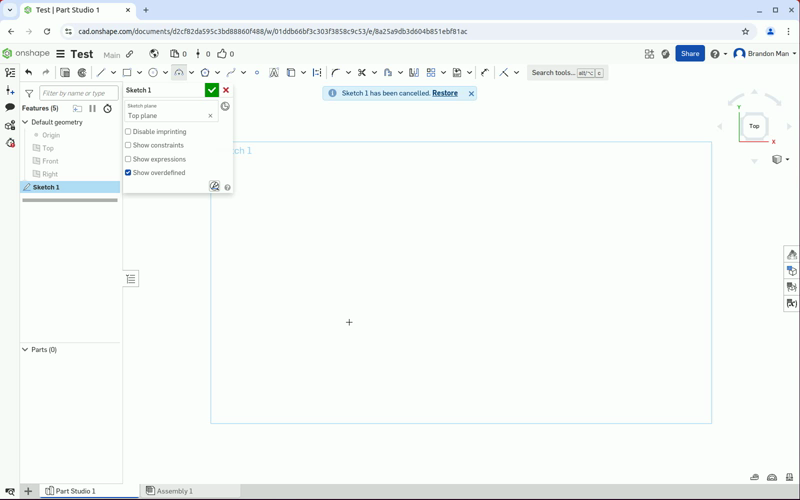
click(349, 321)
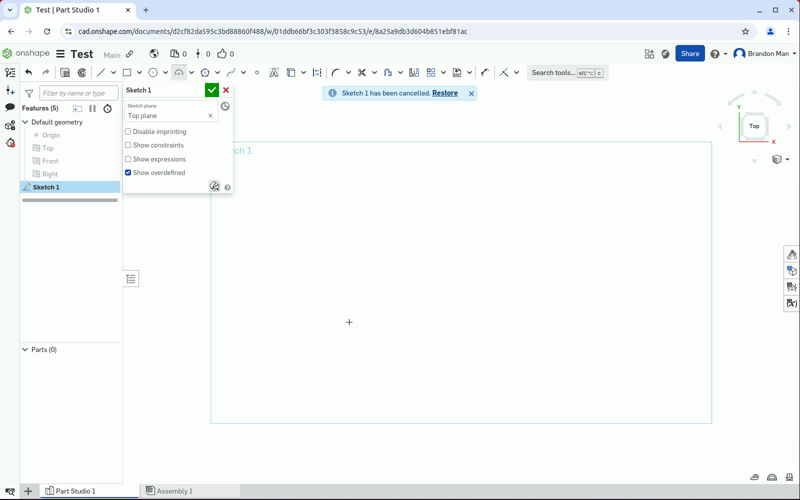
key_up(shift)
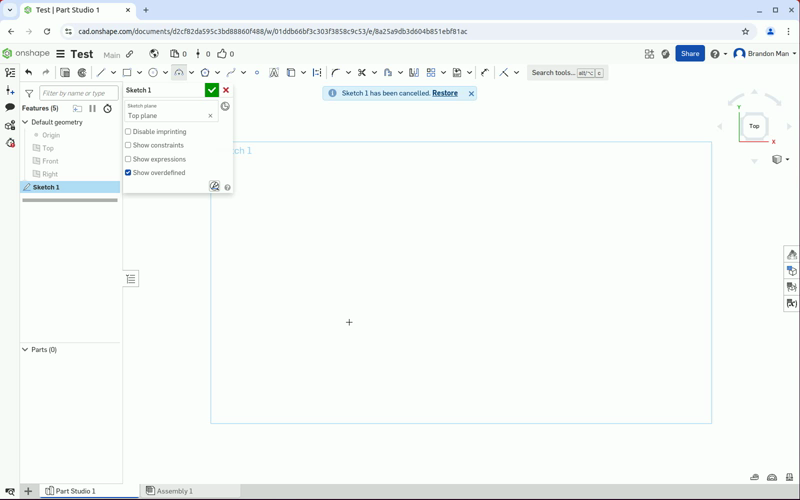
key_down(shift)
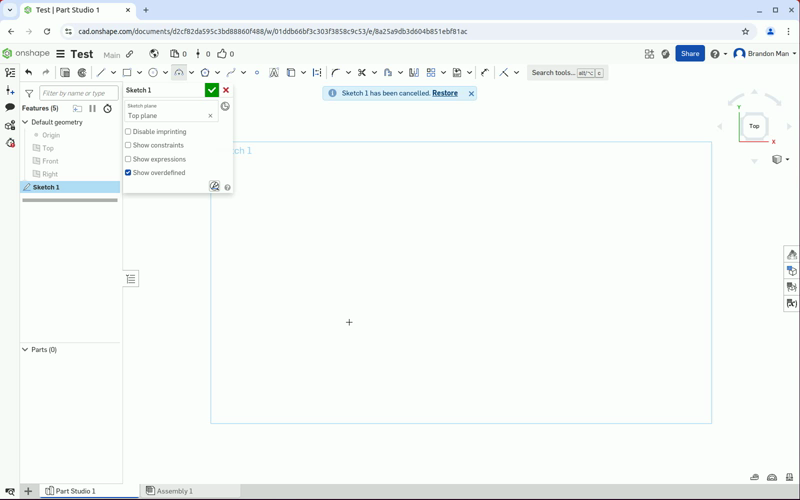
mouse_move(354, 333)
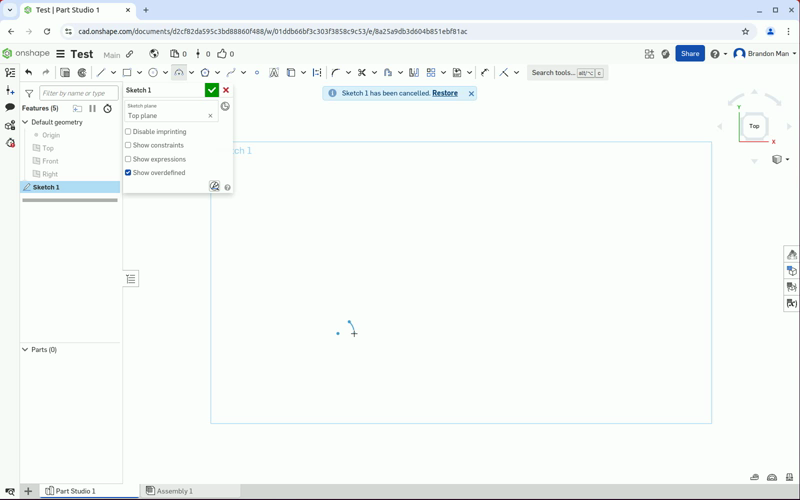
click(354, 333)
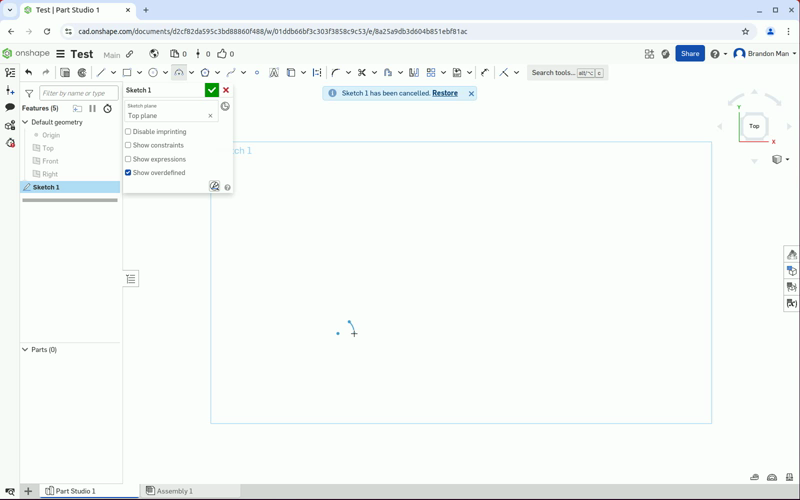
mouse_move(361, 323)
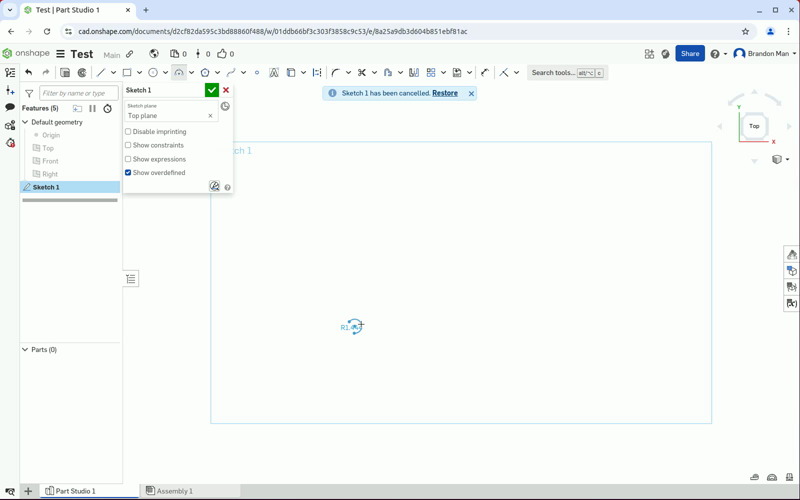
click(361, 323)
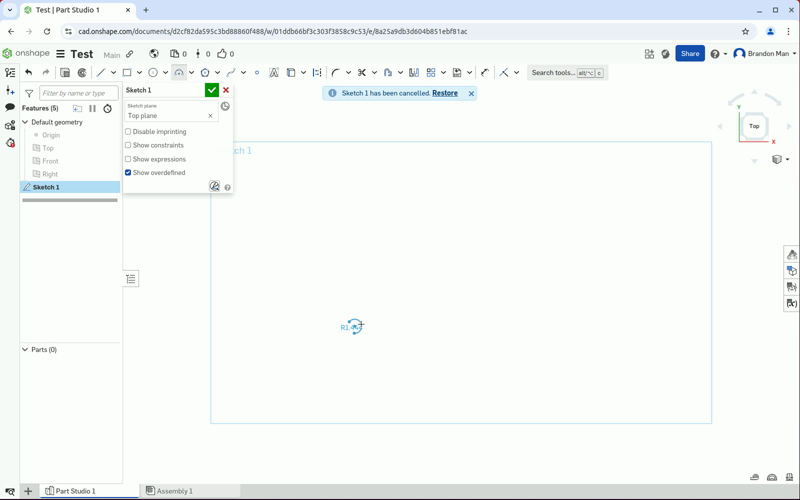
key_up(shift)
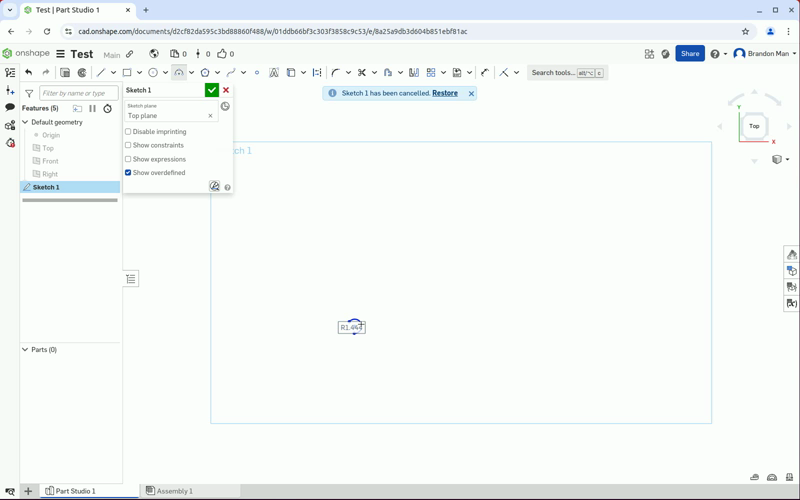
key(esc)
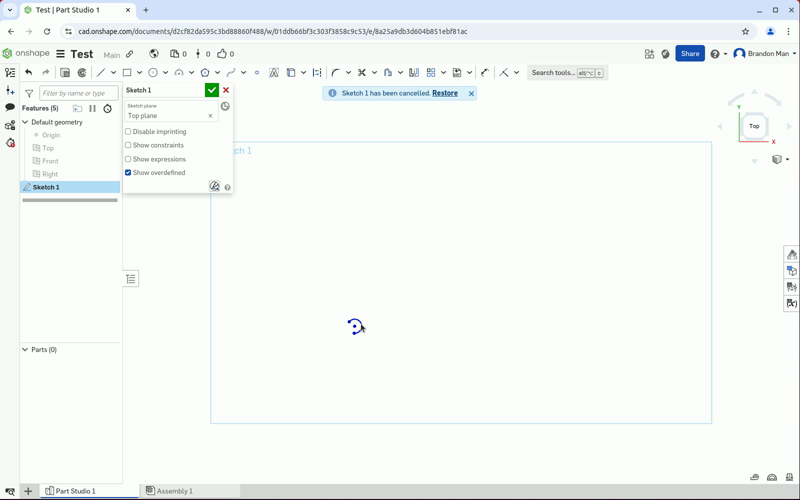
key(l)
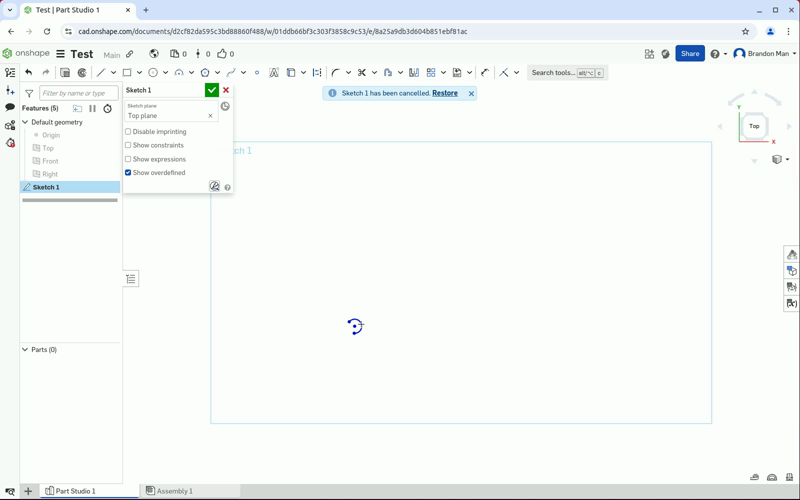
mouse_move(354, 333)
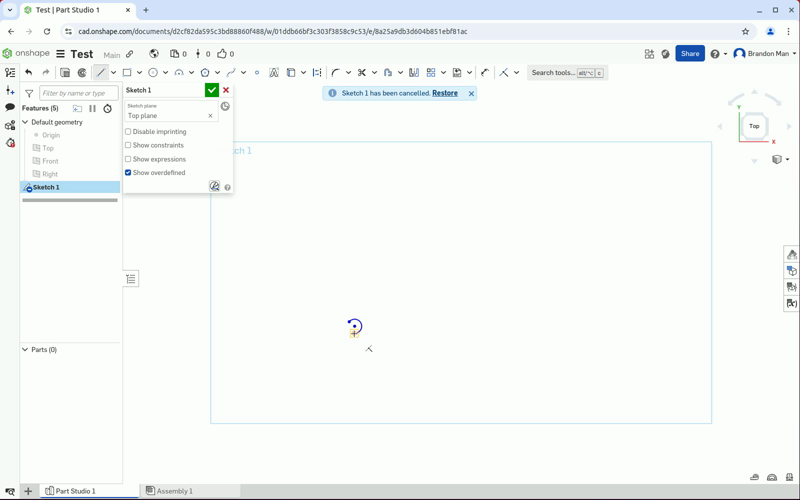
click(354, 333)
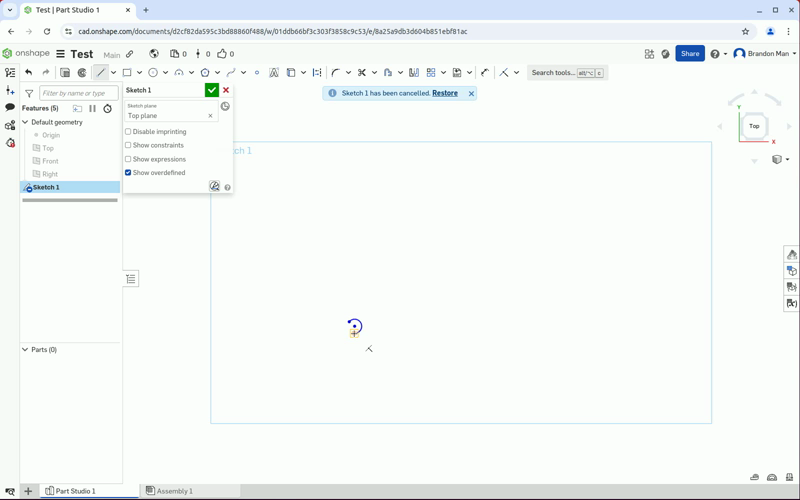
key_down(shift)
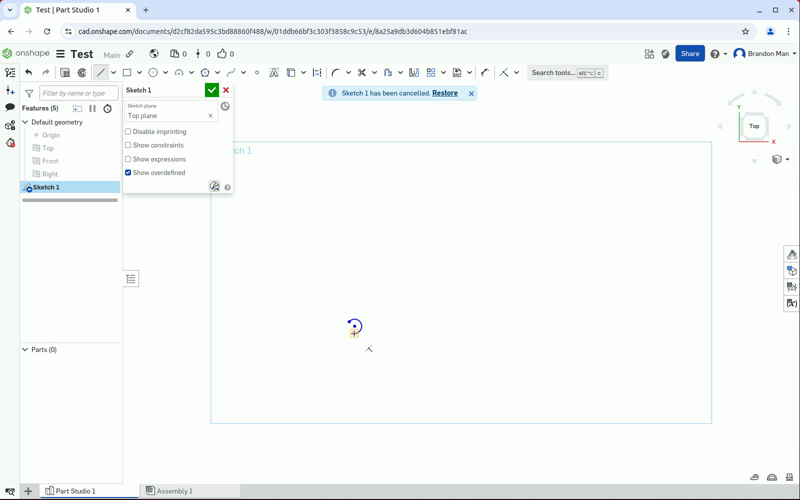
mouse_move(566, 333)
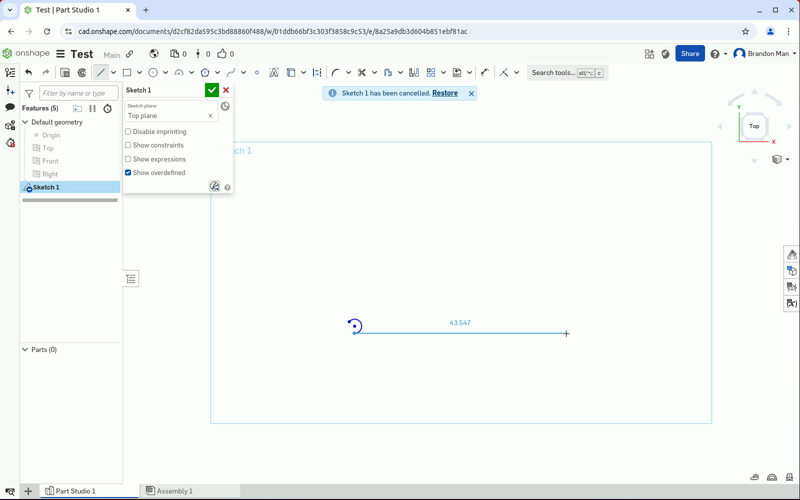
click(566, 333)
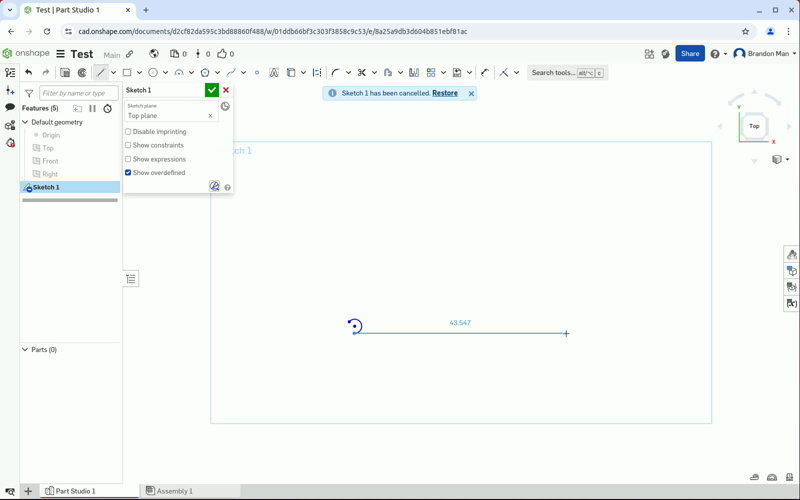
key_up(shift)
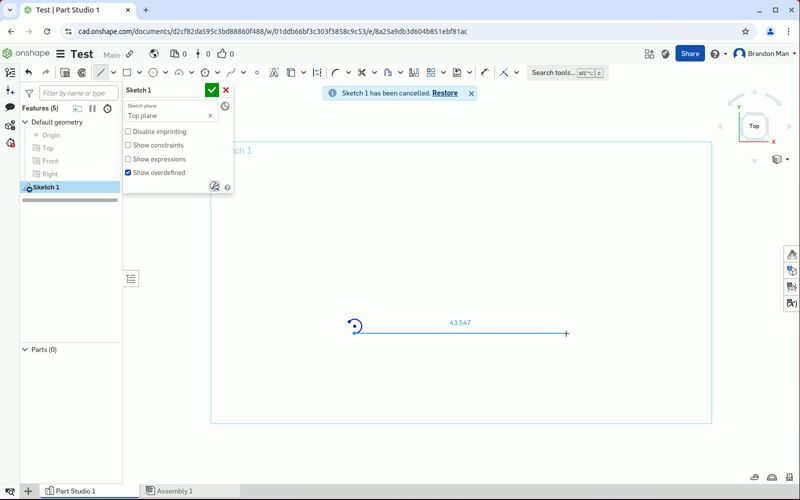
key(esc)
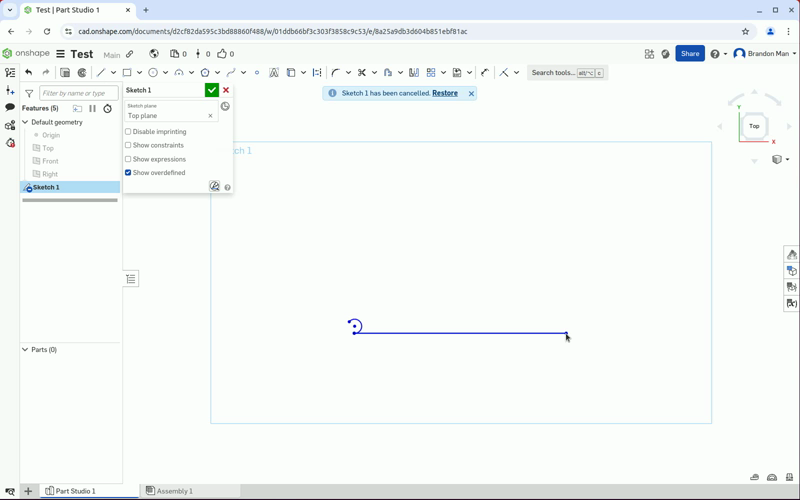
key(a)
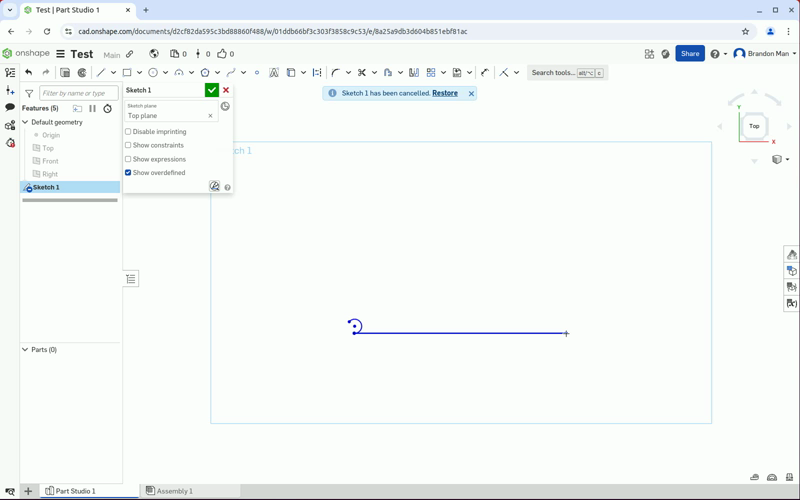
mouse_move(566, 333)
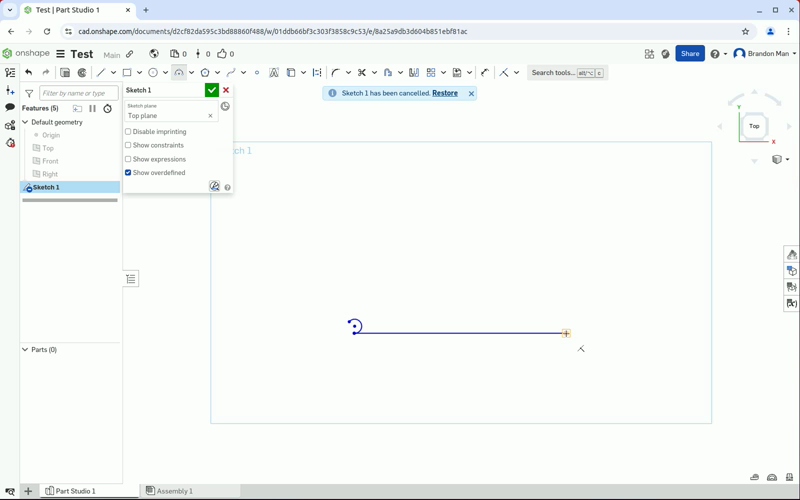
click(566, 333)
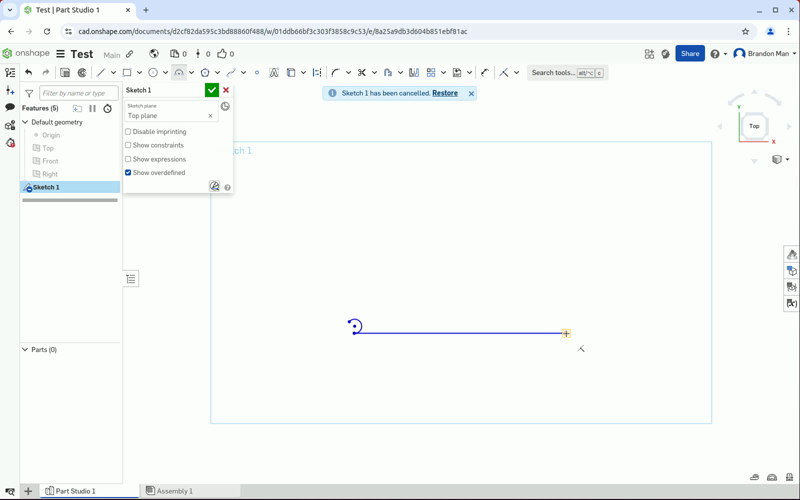
key_down(shift)
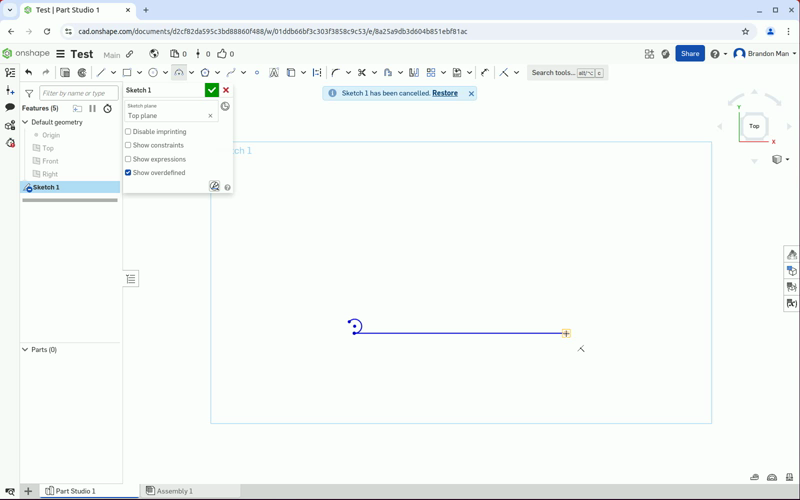
mouse_move(570, 321)
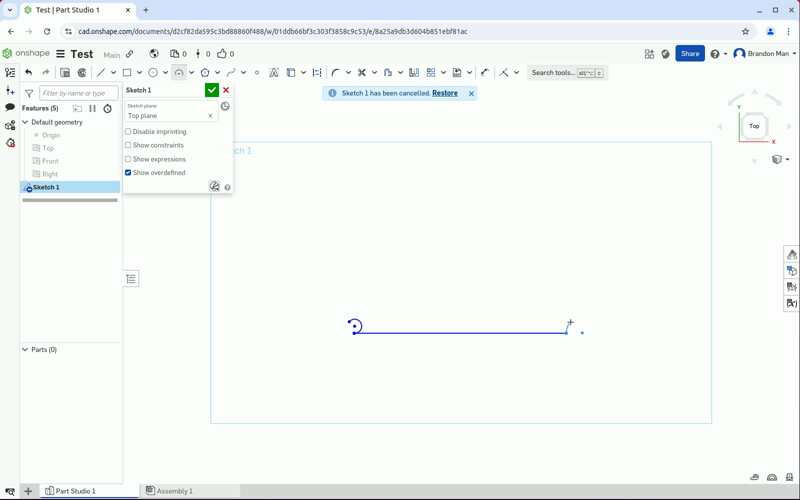
click(570, 321)
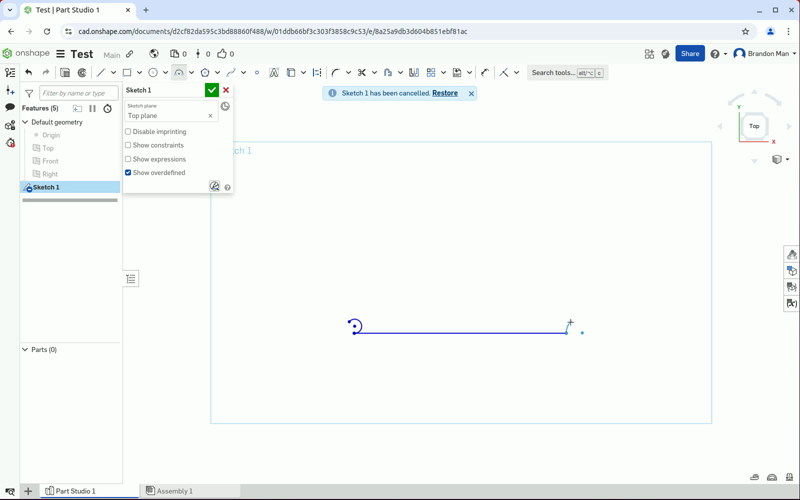
mouse_move(559, 323)
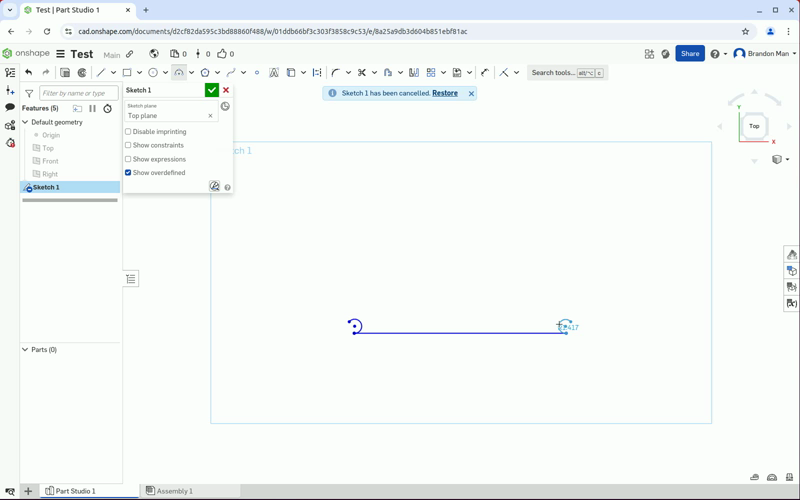
click(559, 323)
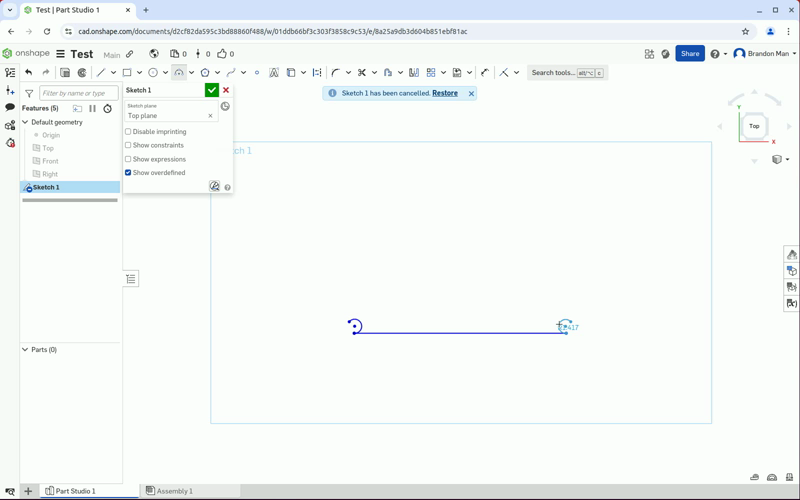
key_up(shift)
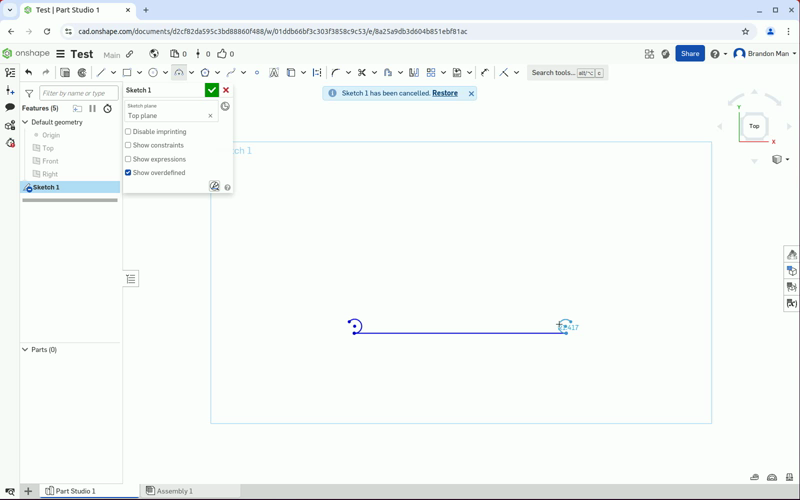
key(esc)
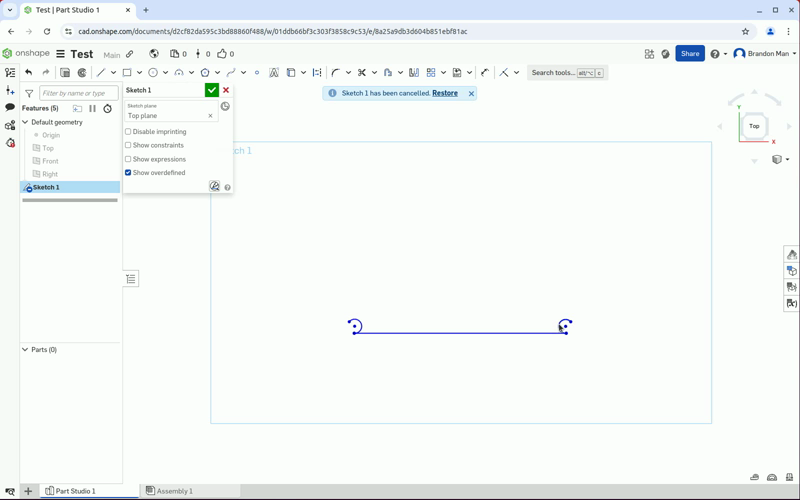
key(l)
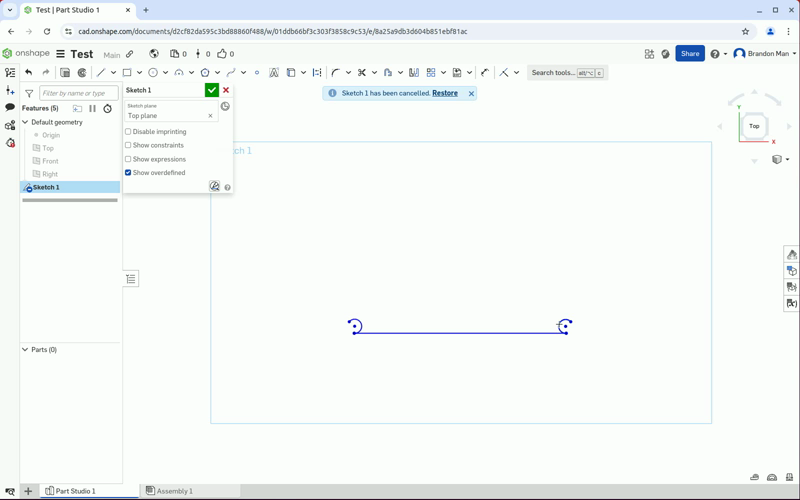
mouse_move(570, 321)
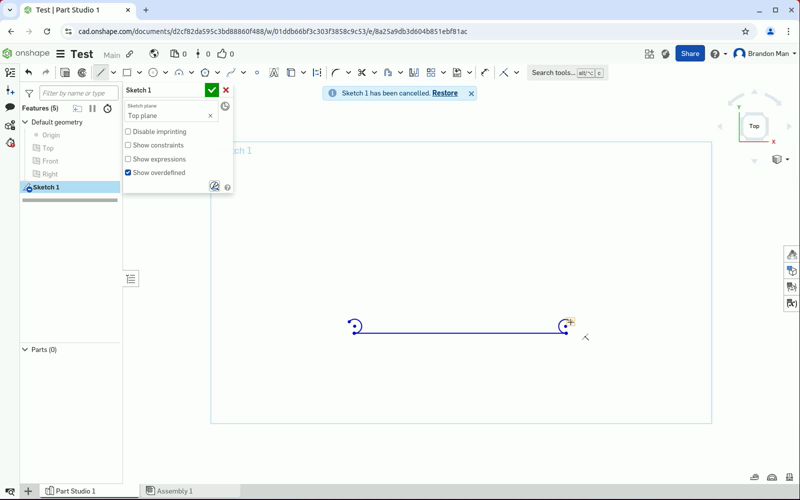
click(570, 321)
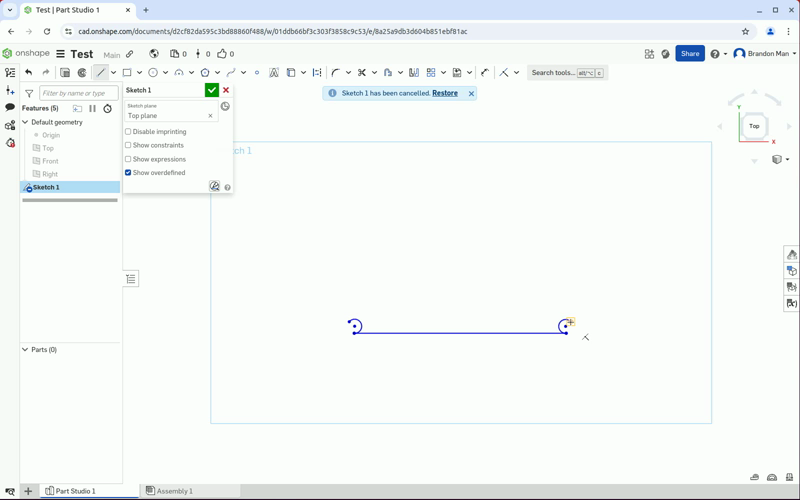
key_down(shift)
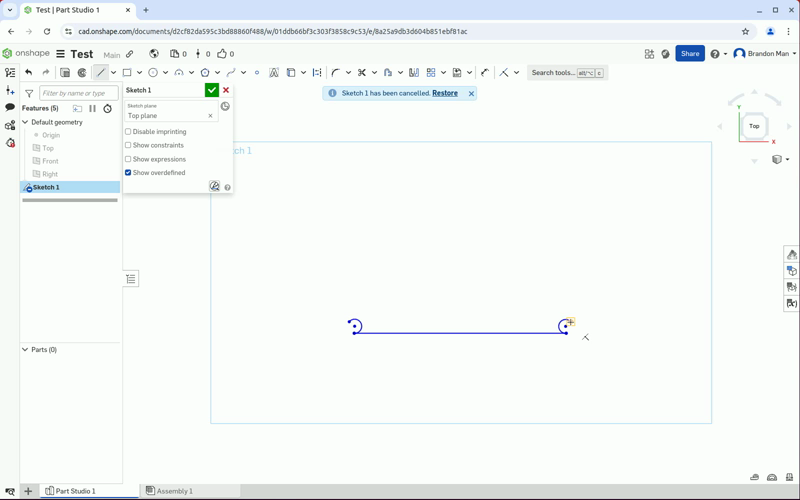
mouse_move(589, 321)
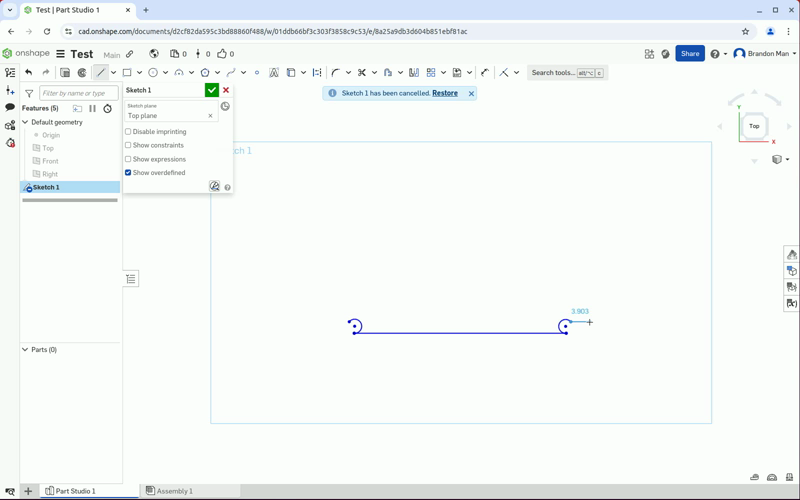
mouse_move(549, 293)
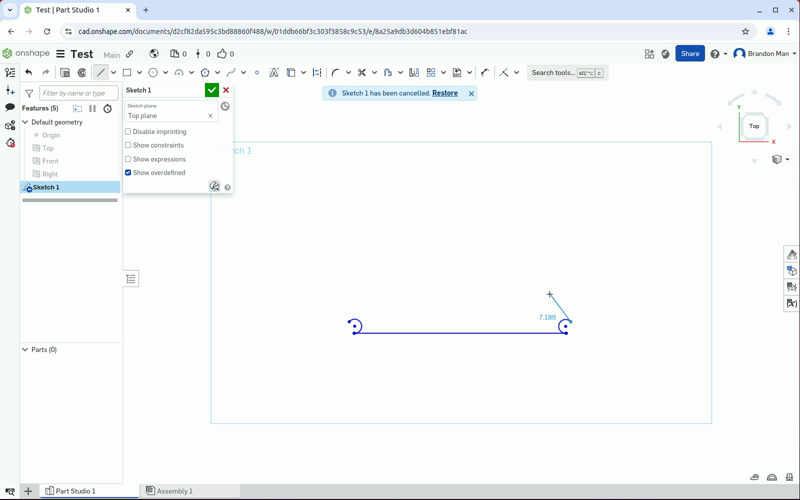
click(549, 293)
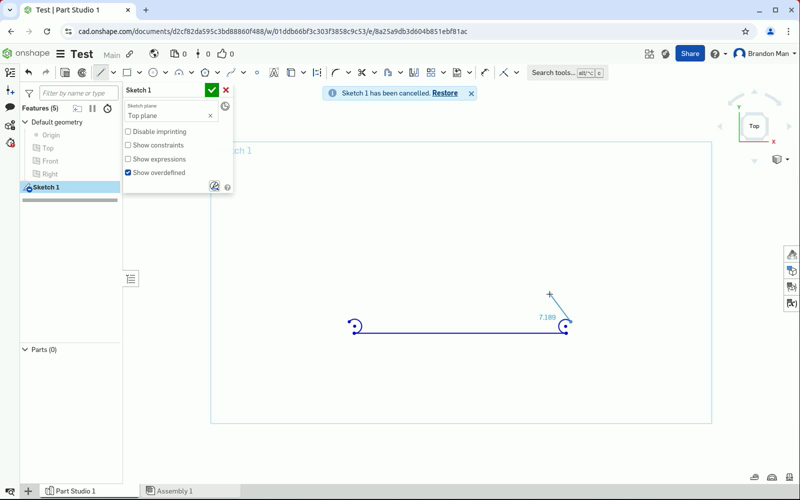
key_up(shift)
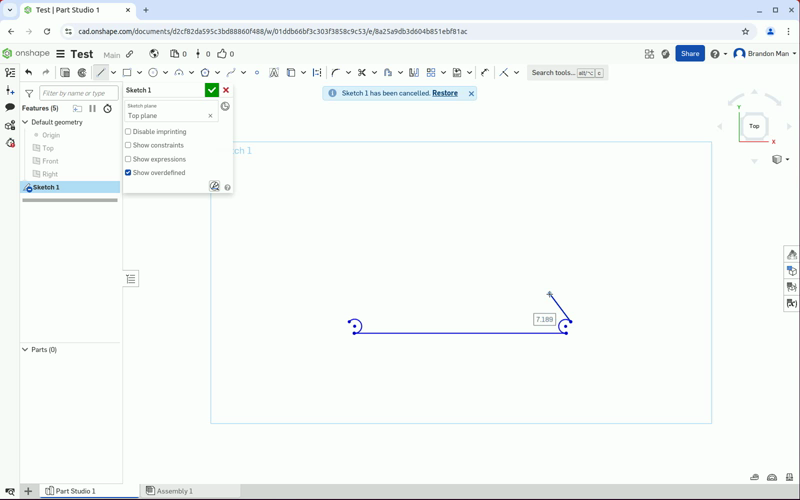
key(esc)
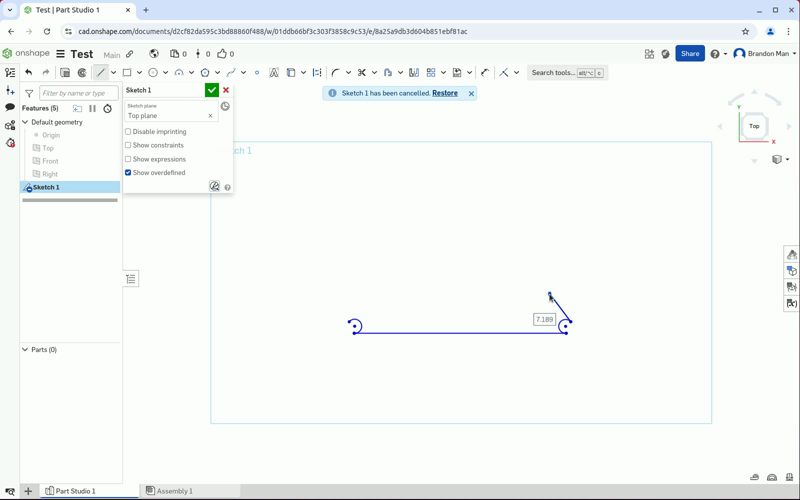
key(a)
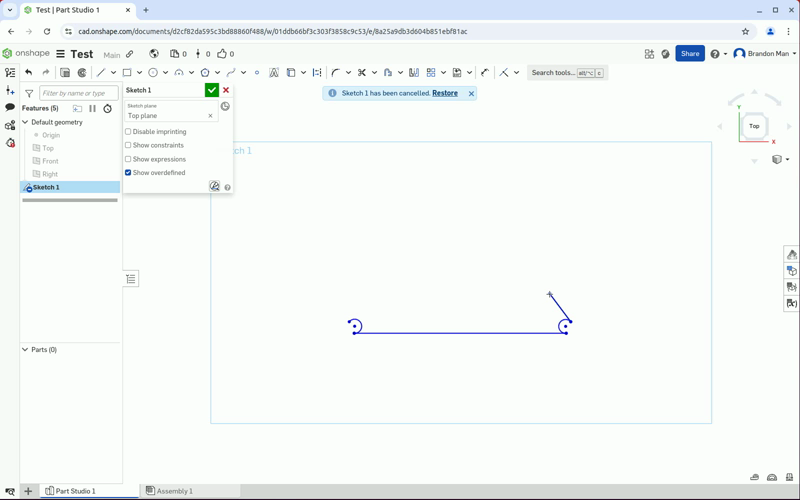
mouse_move(549, 293)
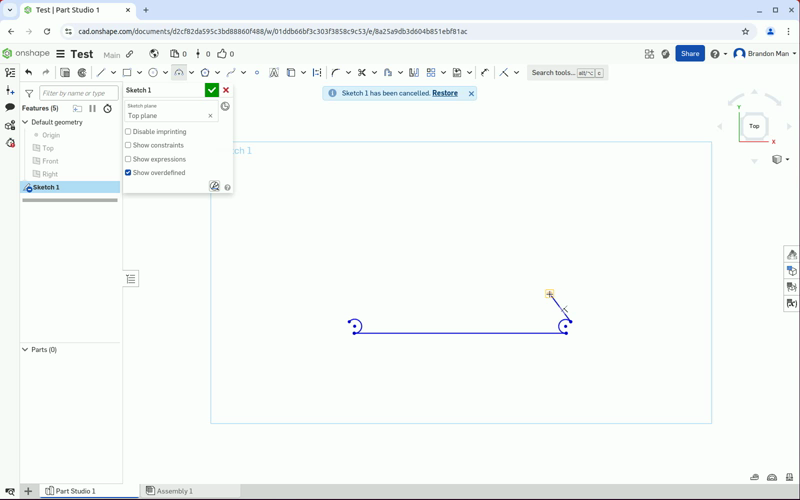
click(549, 293)
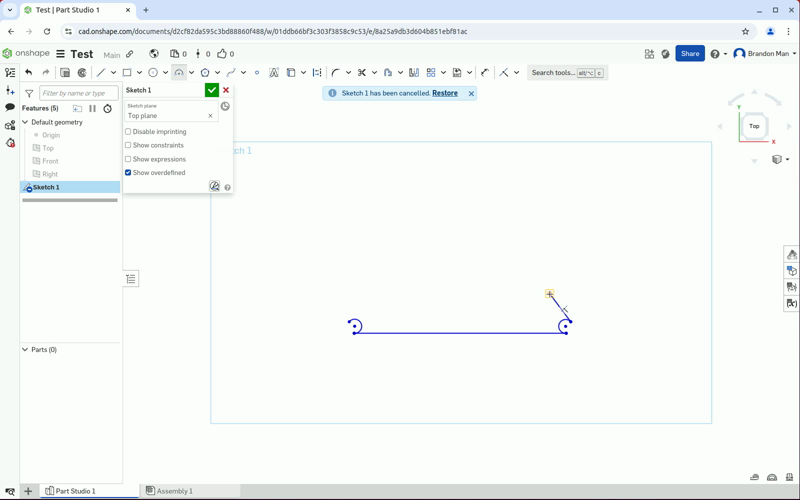
key_down(shift)
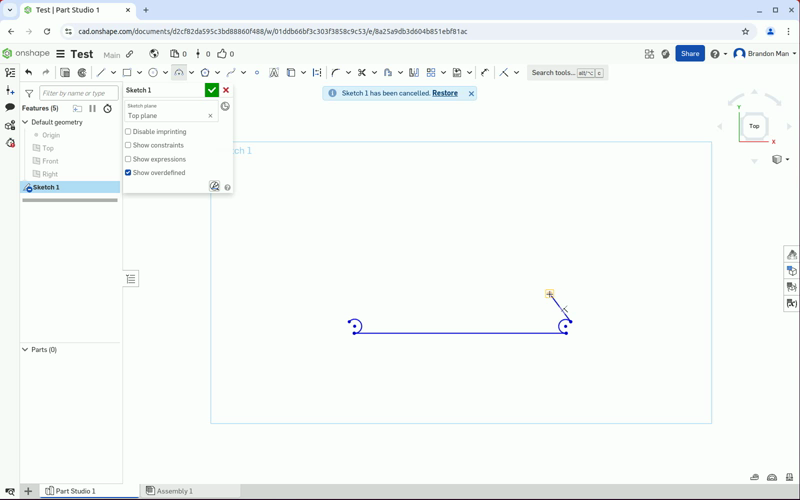
mouse_move(549, 286)
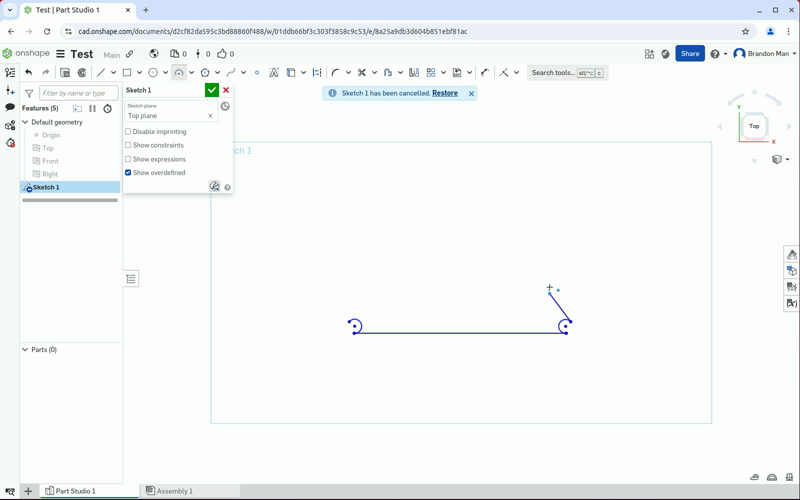
scroll(6)
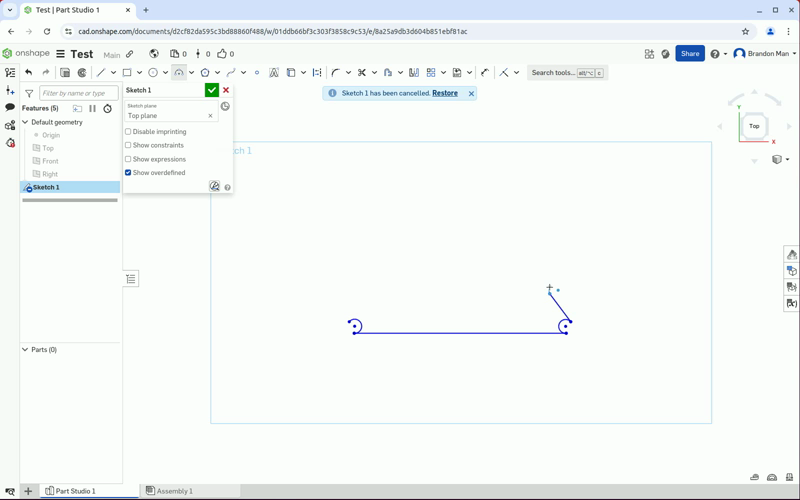
scroll(6)
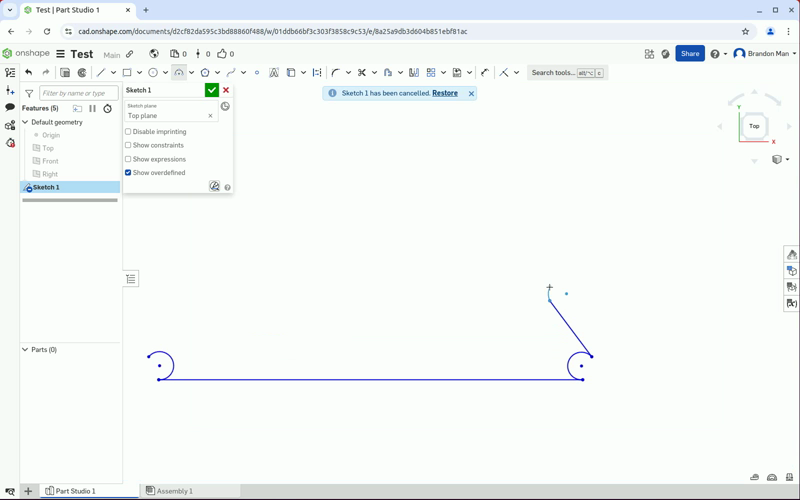
scroll(6)
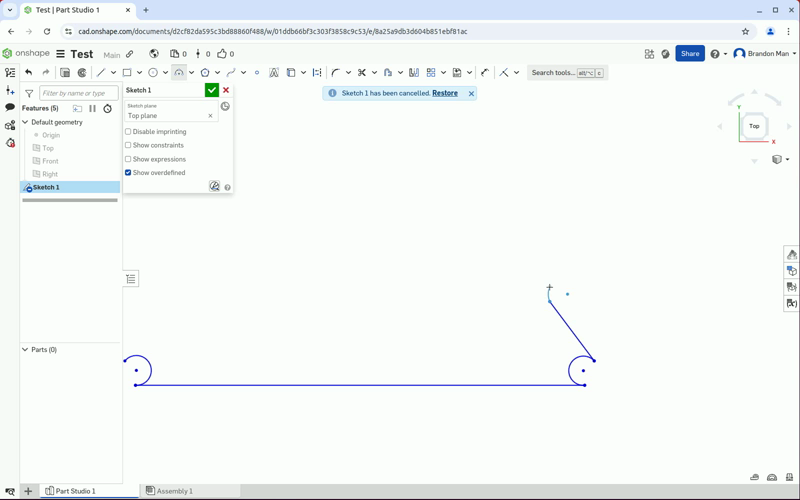
scroll(6)
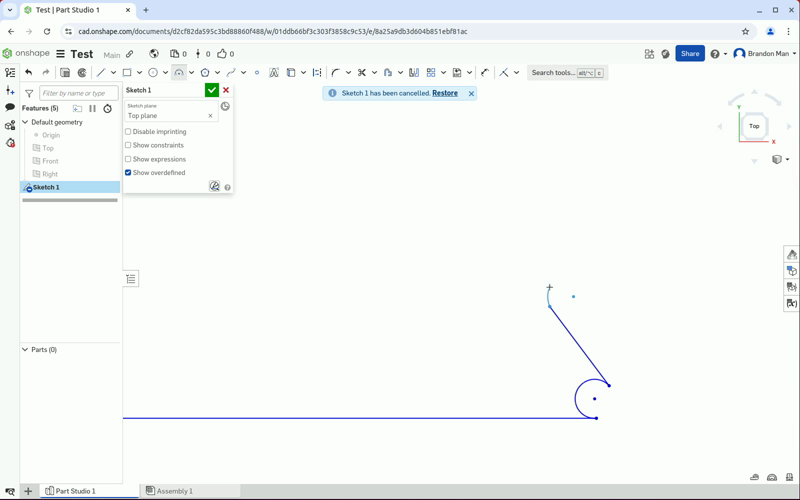
scroll(6)
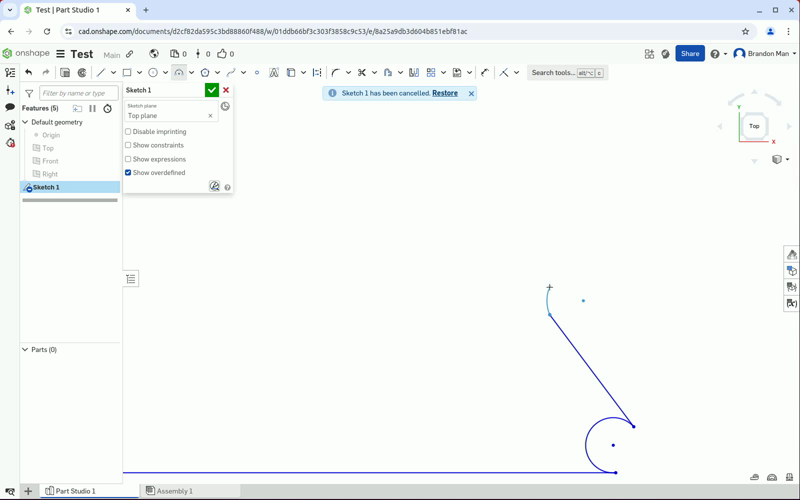
scroll(6)
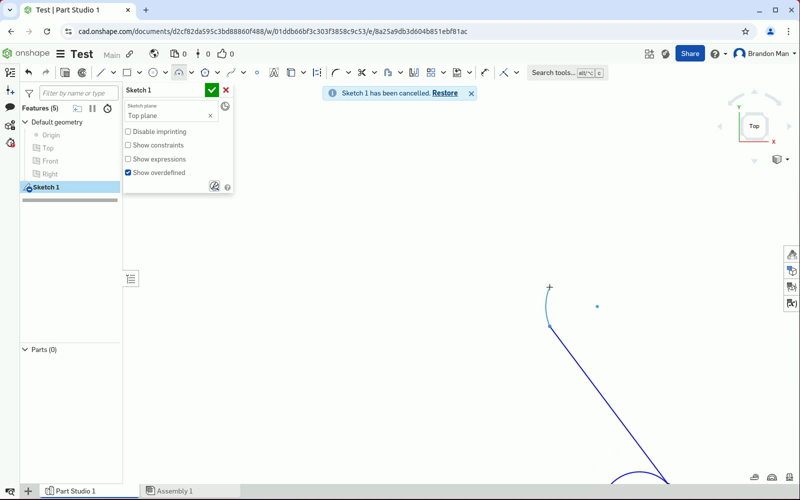
scroll(6)
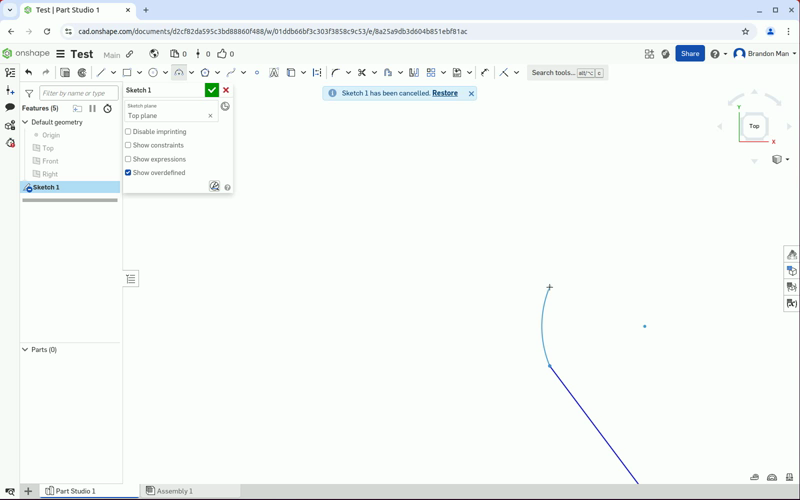
click(549, 286)
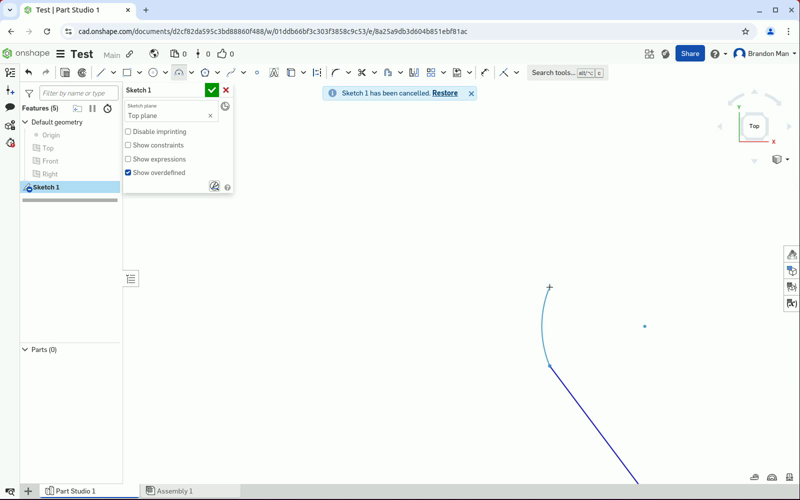
scroll(-6)
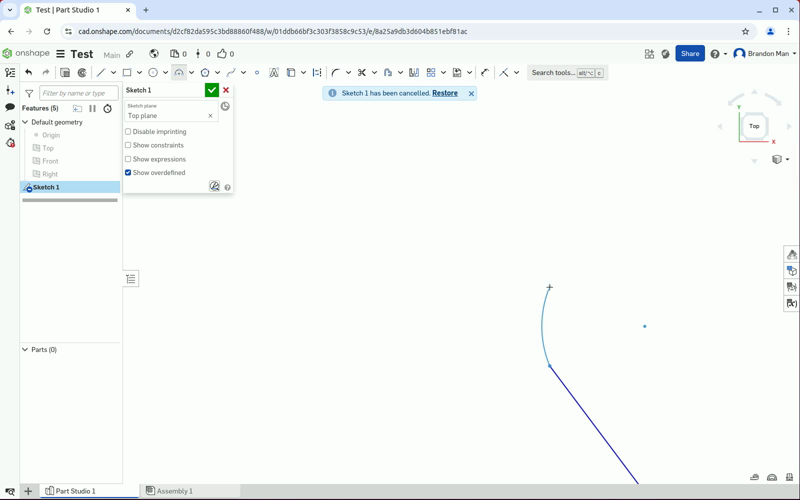
scroll(-6)
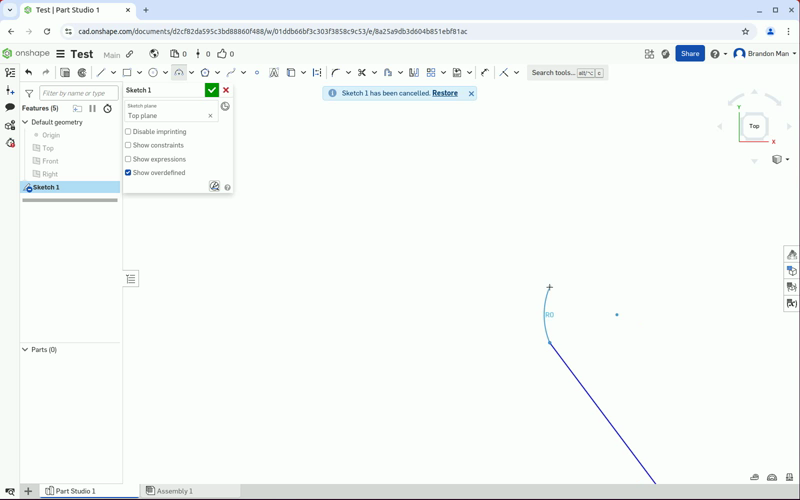
scroll(-6)
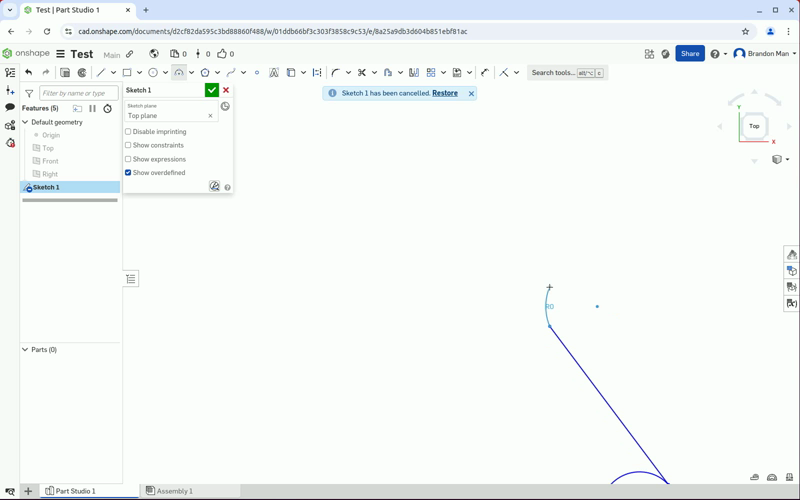
scroll(-6)
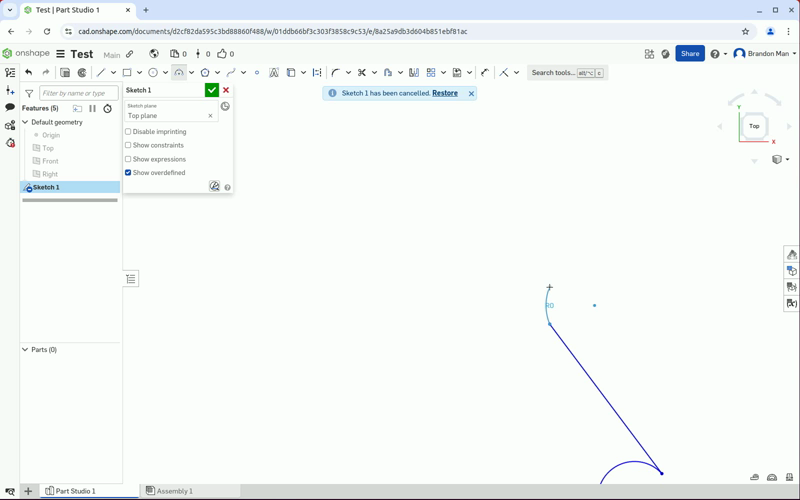
scroll(-6)
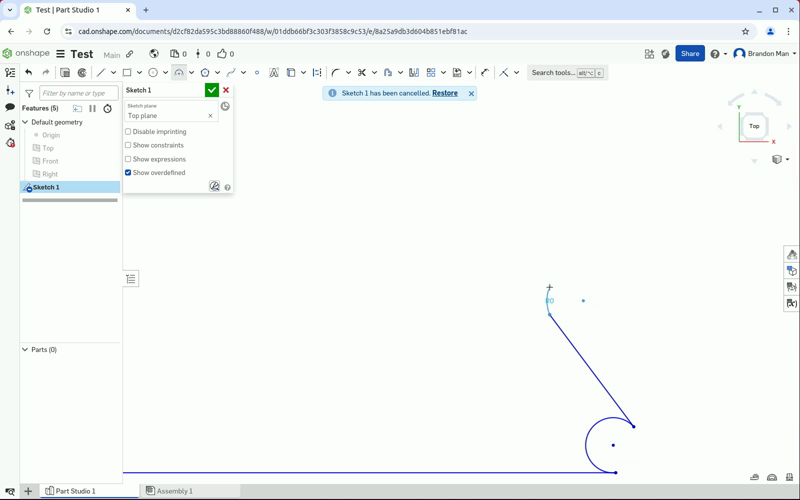
scroll(-6)
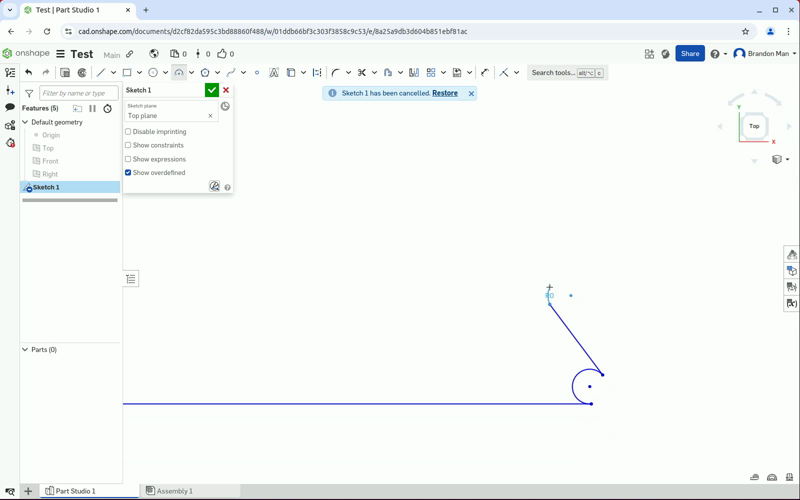
scroll(-6)
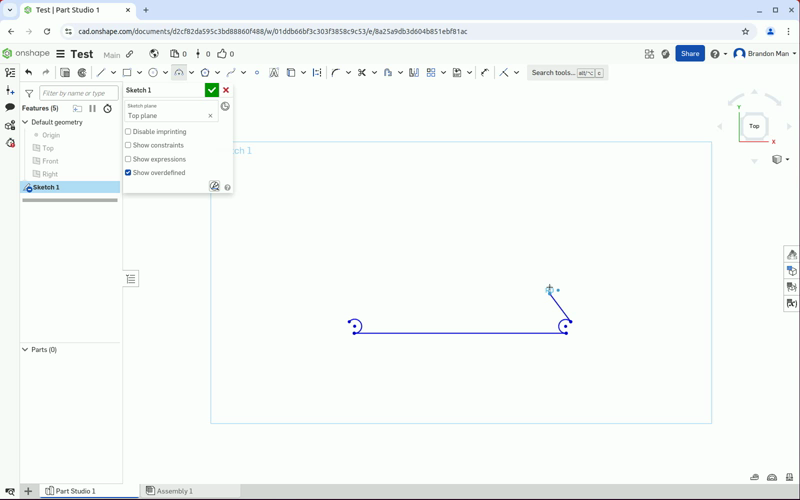
mouse_move(548, 290)
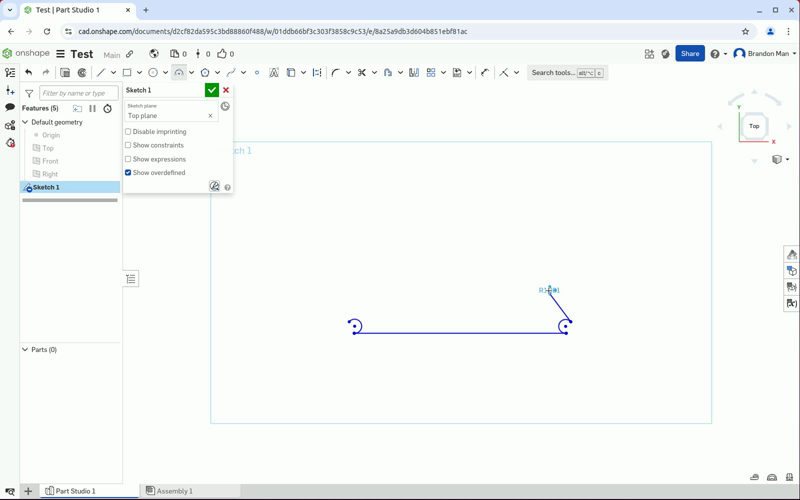
scroll(6)
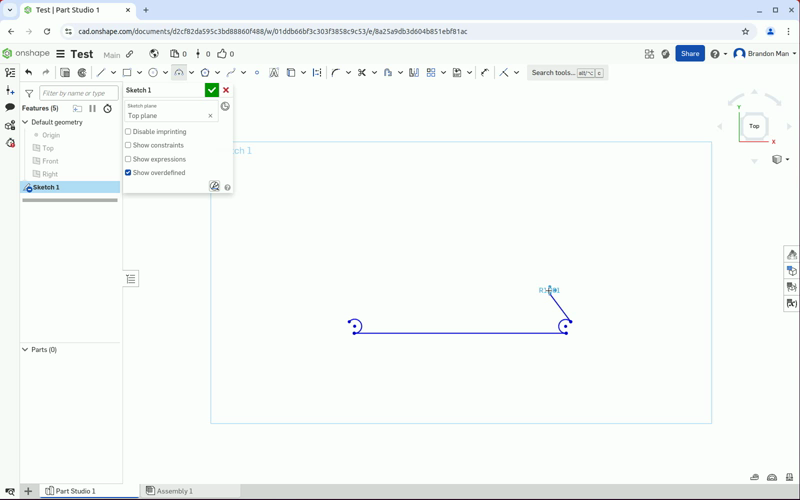
scroll(6)
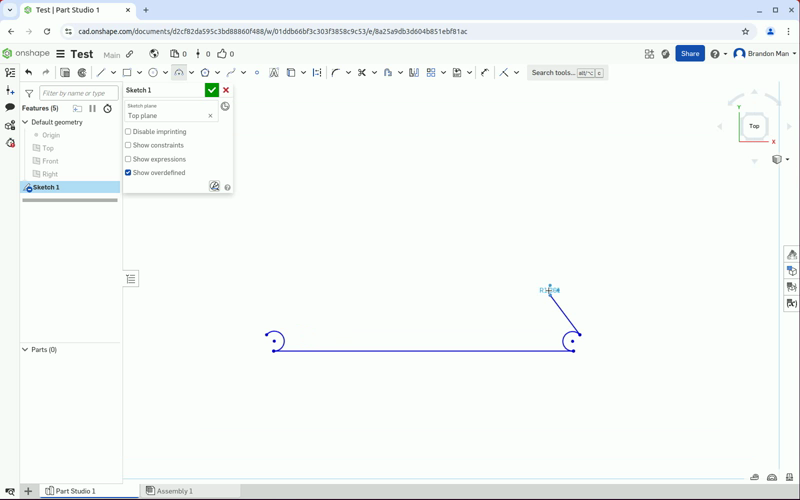
scroll(6)
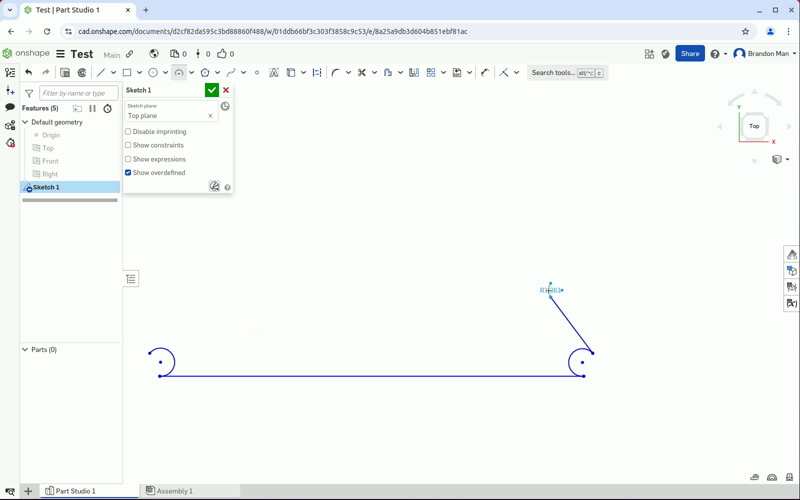
scroll(6)
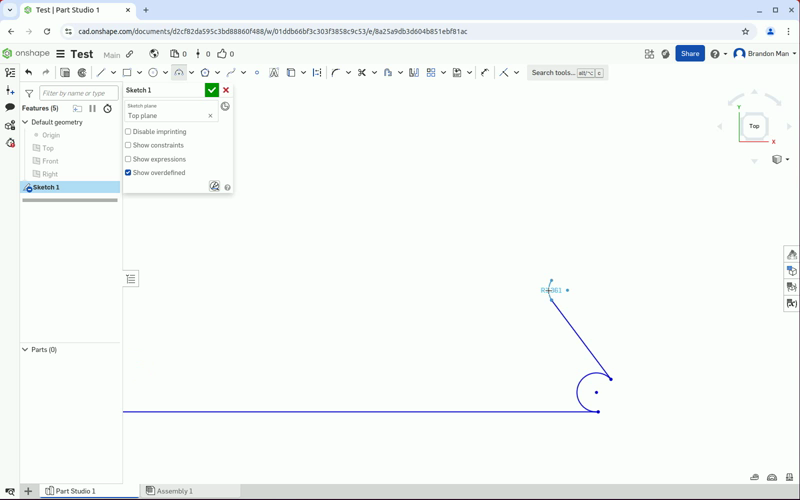
scroll(6)
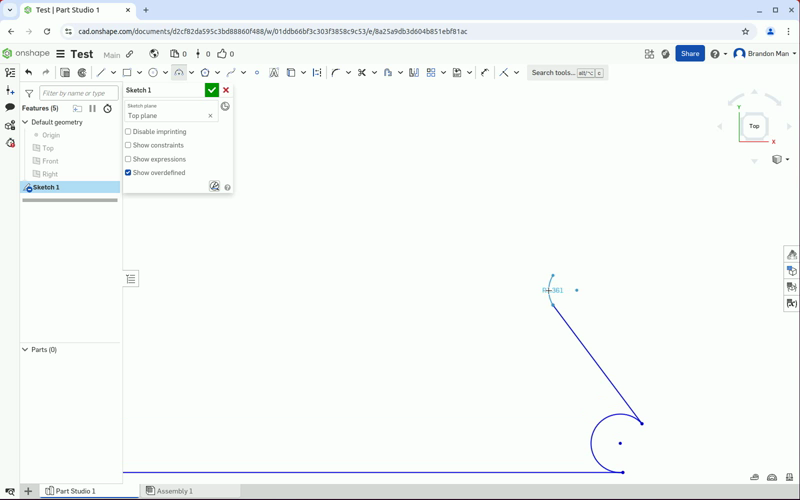
scroll(6)
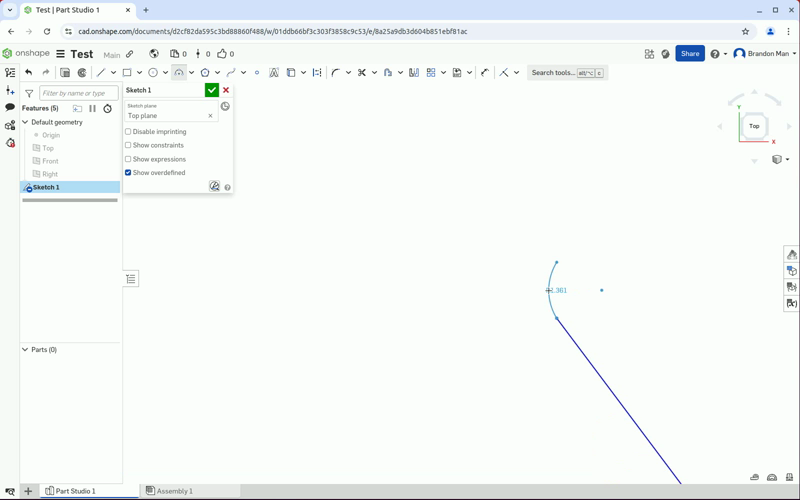
scroll(6)
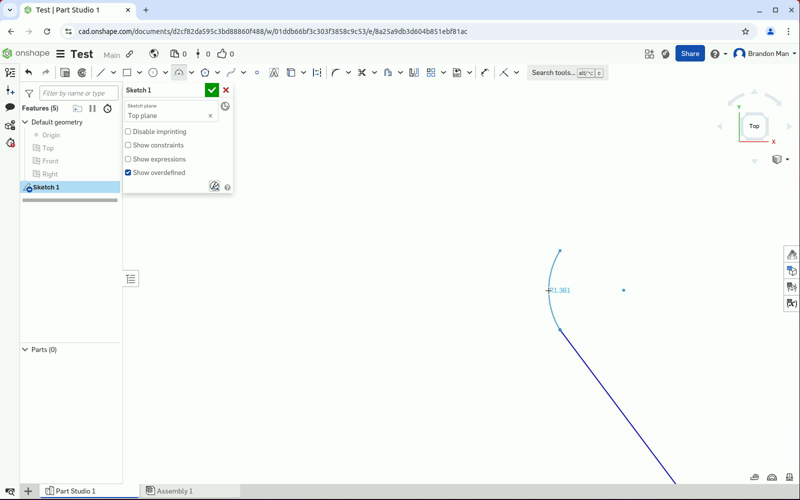
click(548, 290)
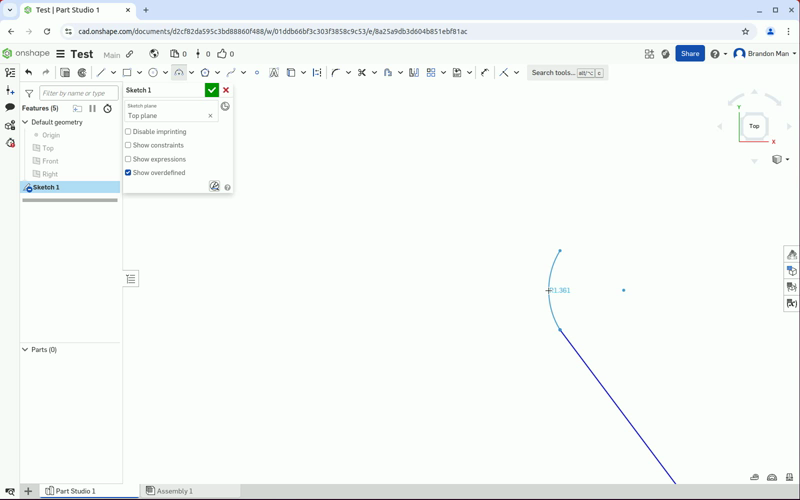
scroll(-6)
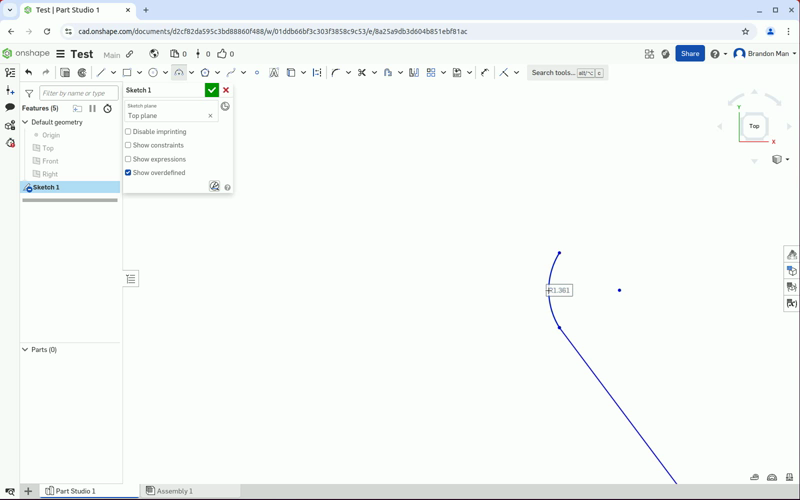
scroll(-6)
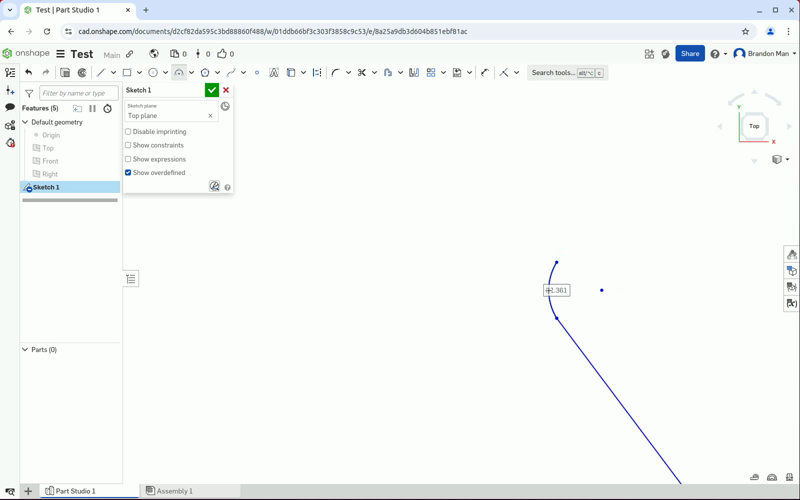
scroll(-6)
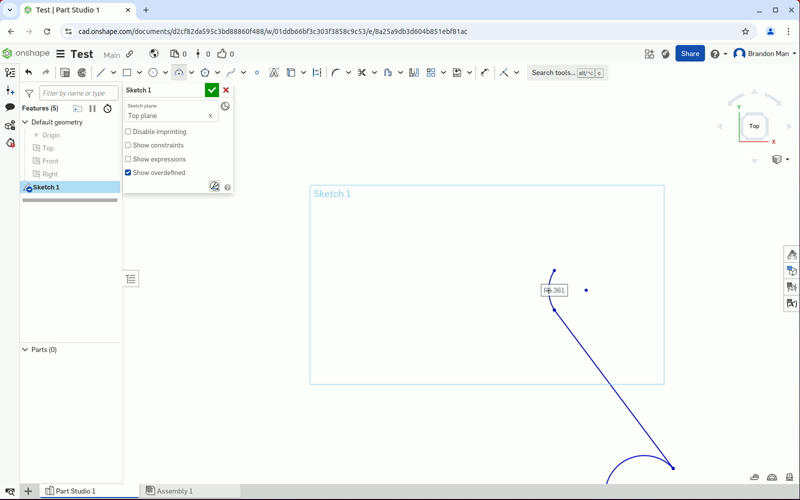
scroll(-6)
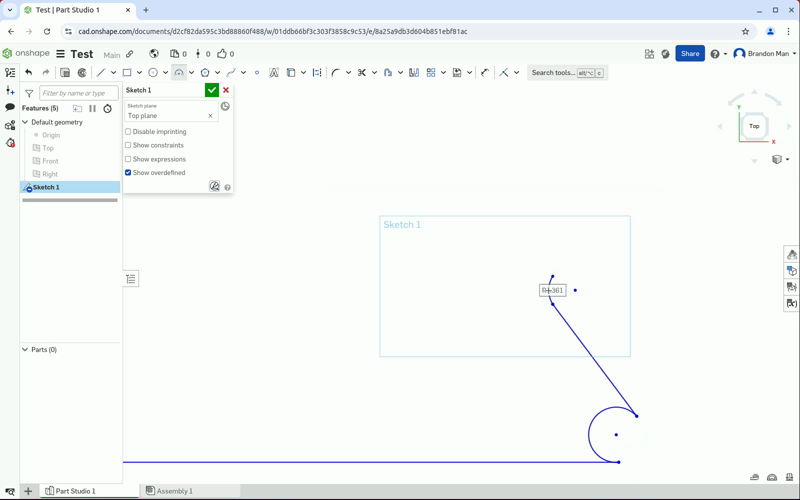
scroll(-6)
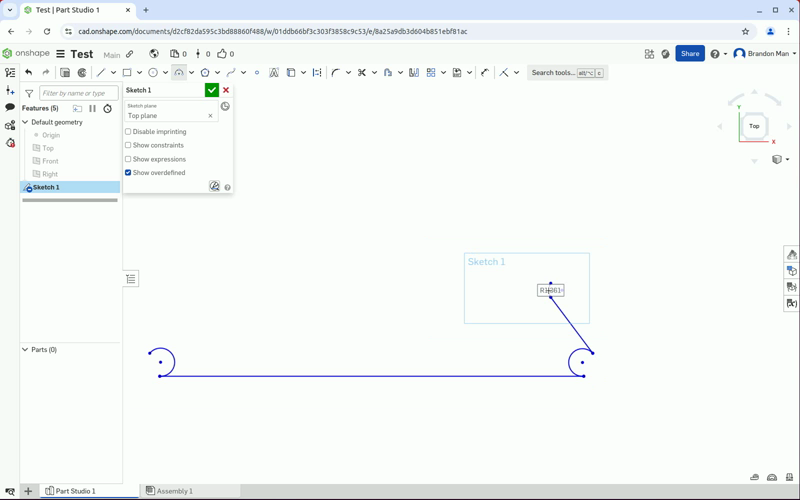
scroll(-6)
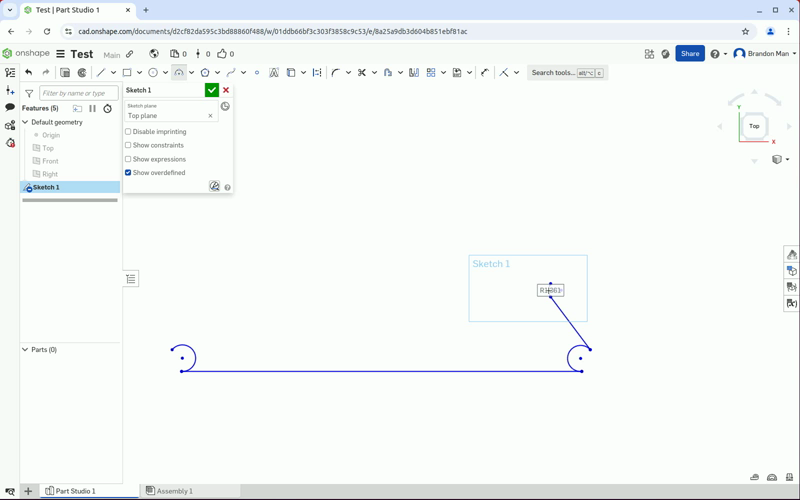
scroll(-6)
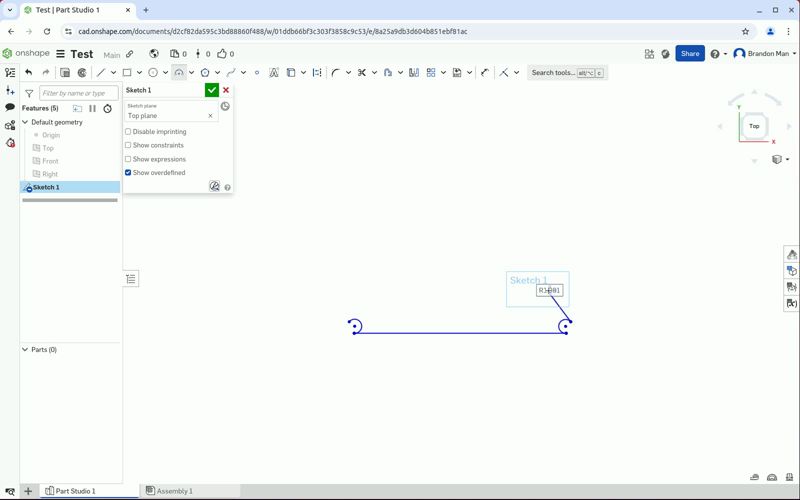
key_up(shift)
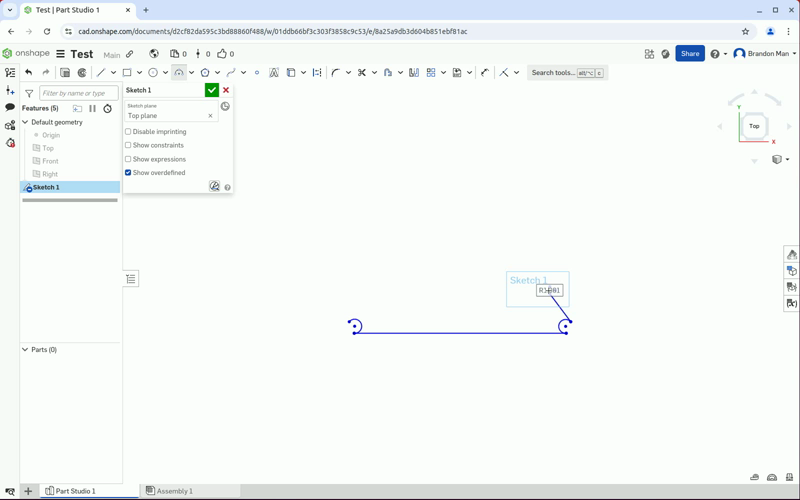
key(esc)
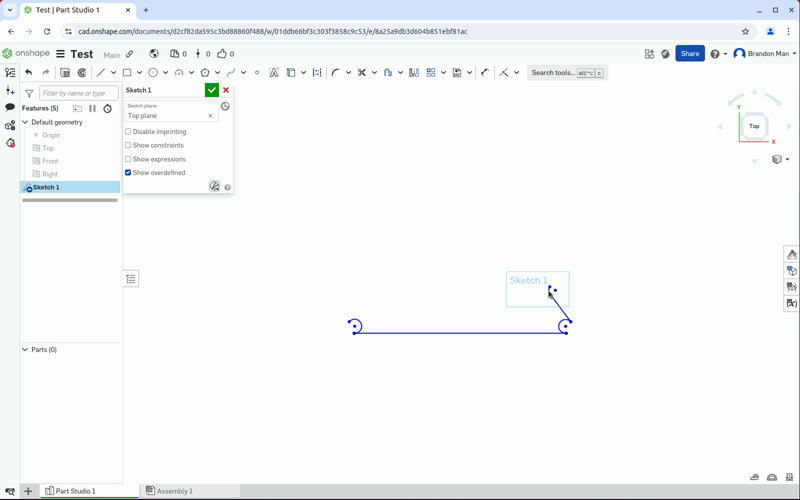
key(l)
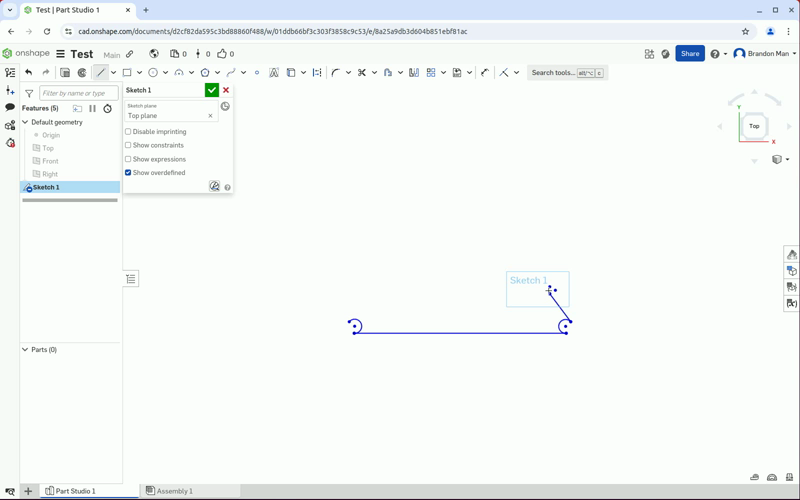
mouse_move(549, 286)
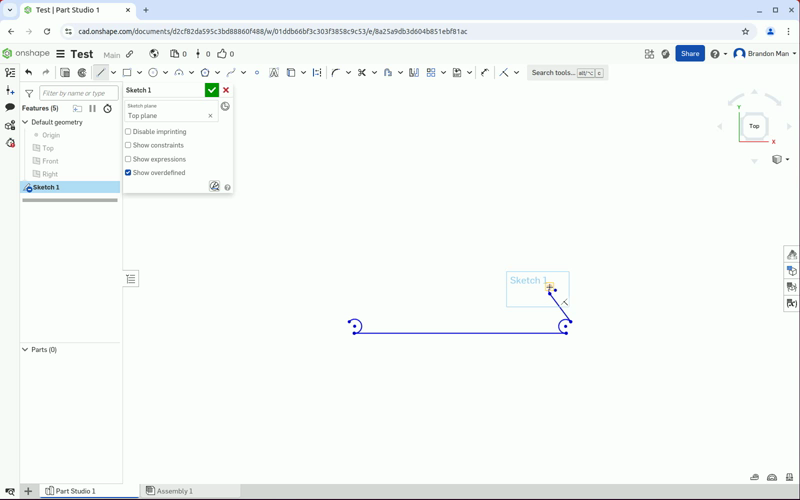
scroll(6)
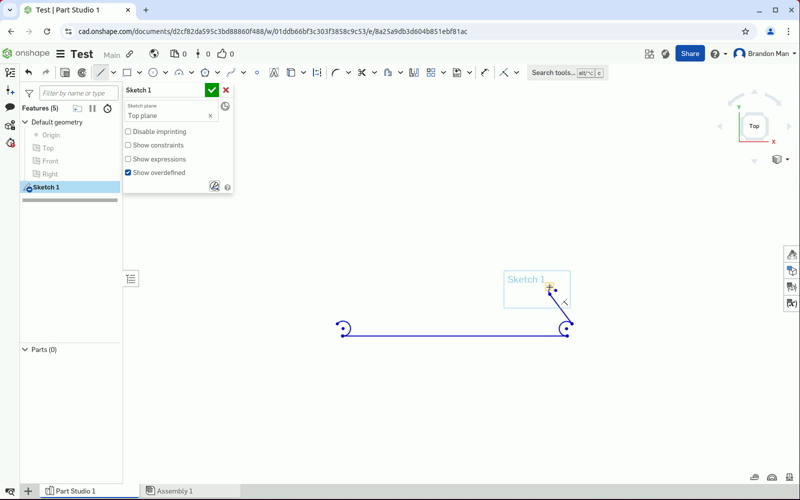
scroll(6)
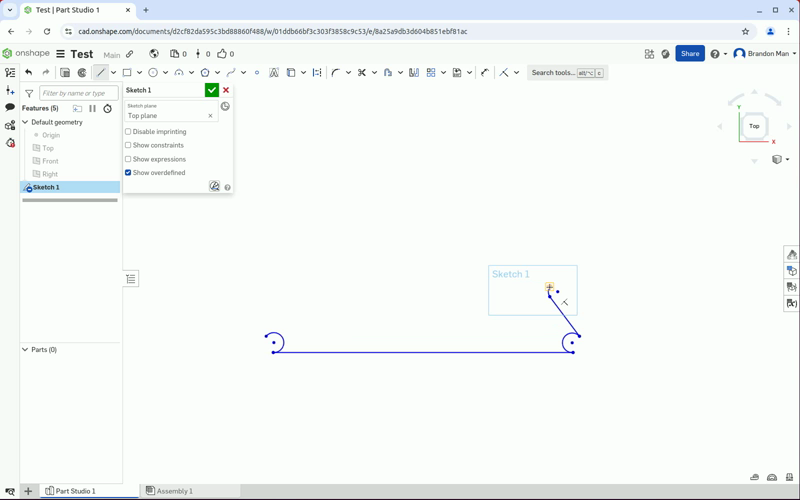
scroll(6)
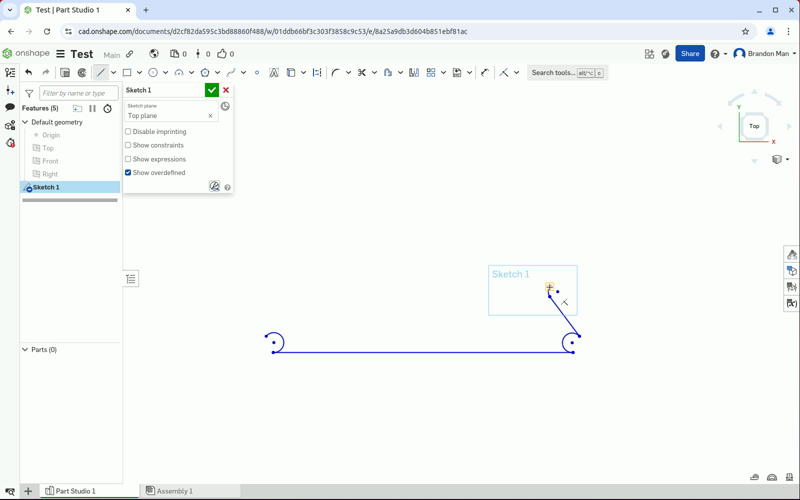
scroll(6)
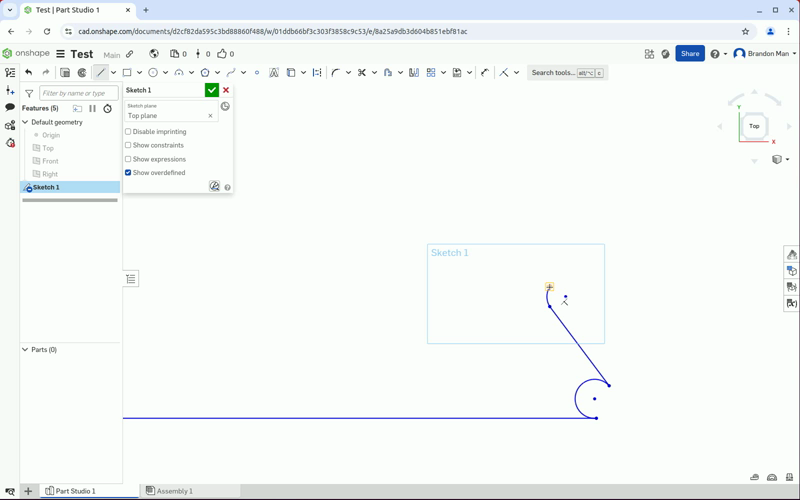
scroll(6)
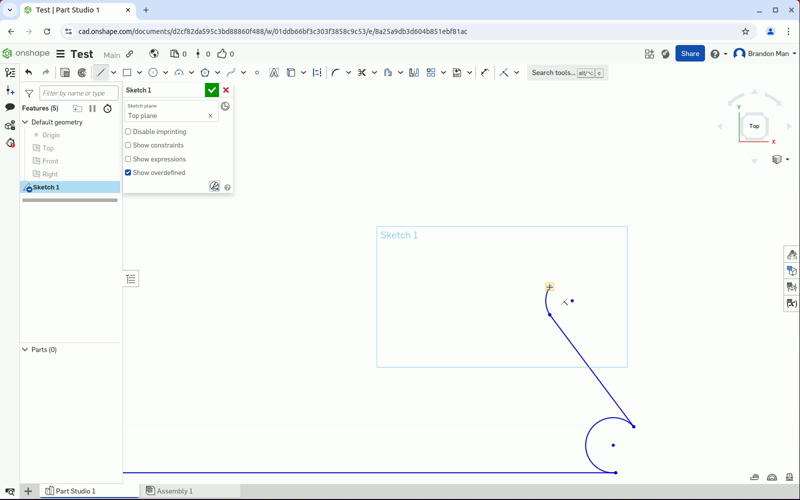
scroll(6)
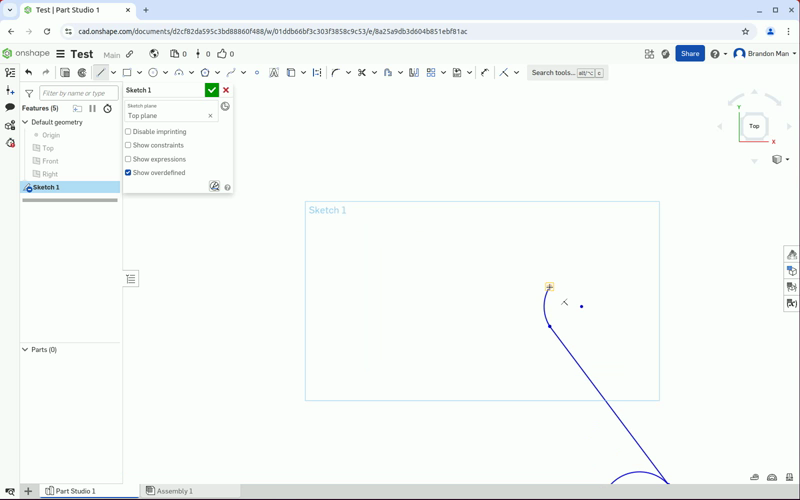
scroll(6)
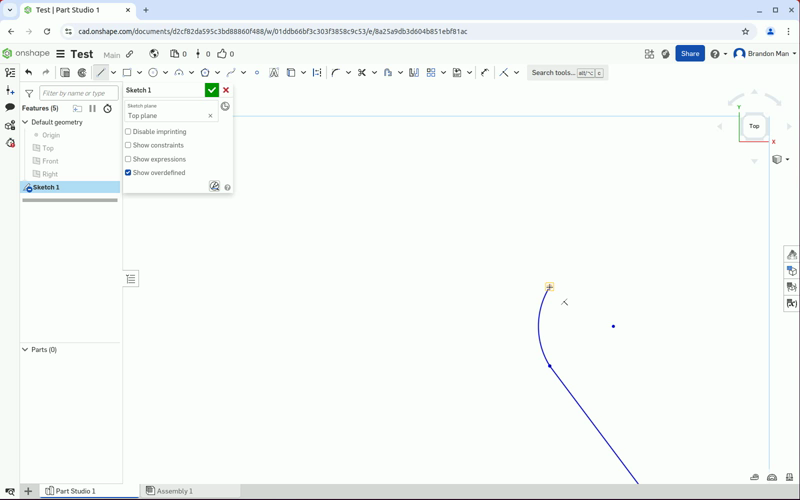
click(549, 286)
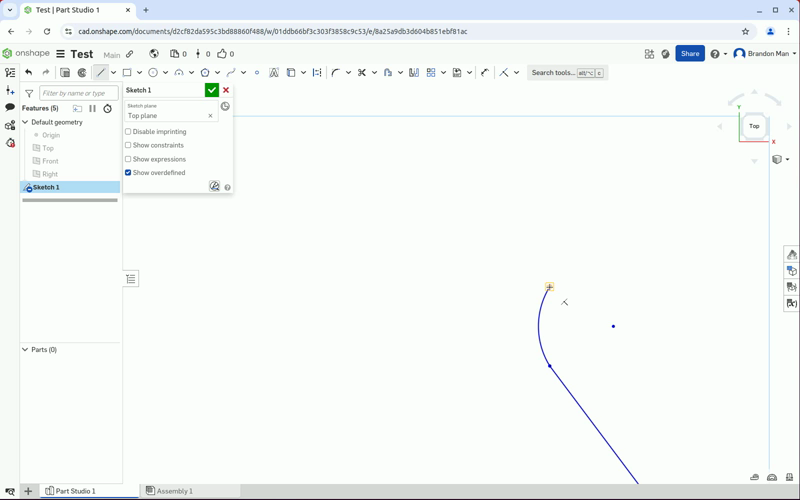
scroll(-6)
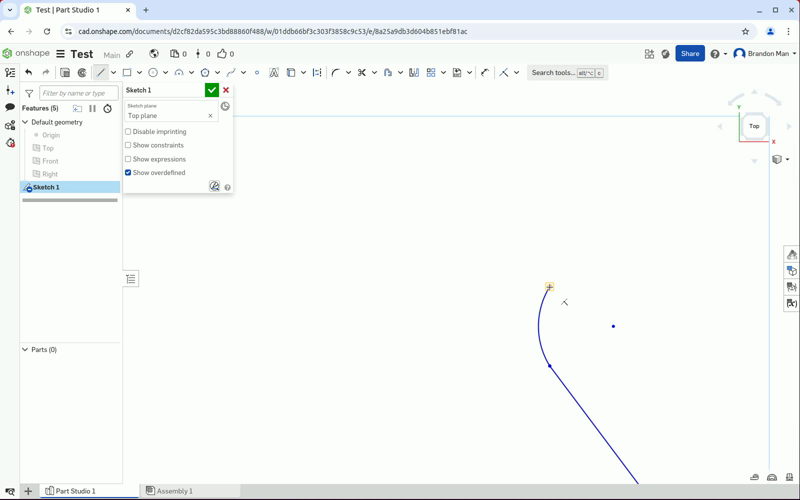
scroll(-6)
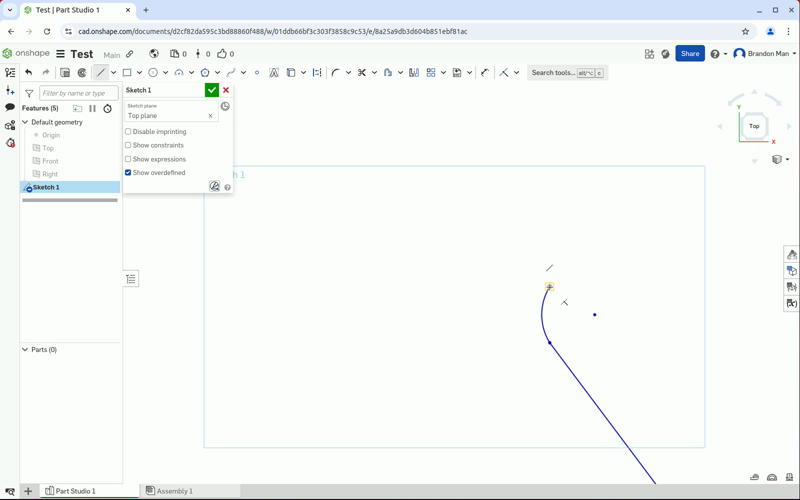
scroll(-6)
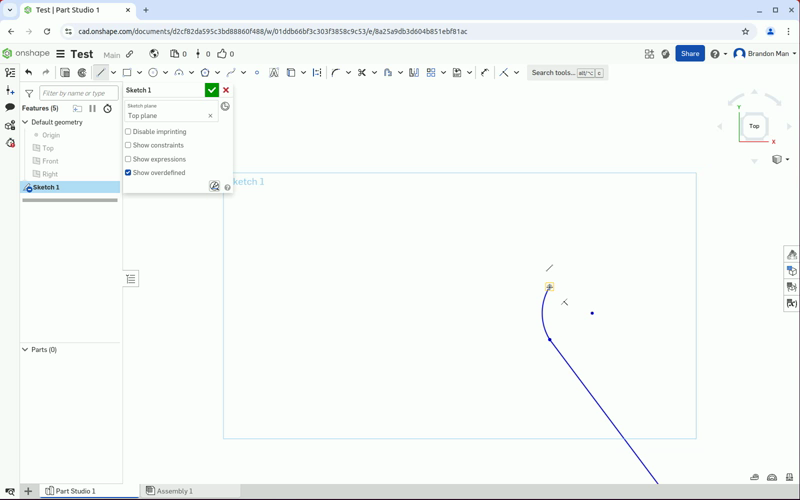
scroll(-6)
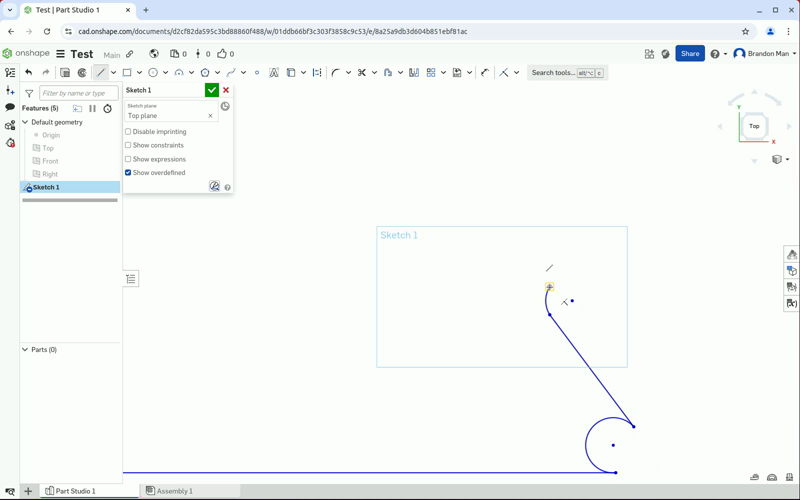
scroll(-6)
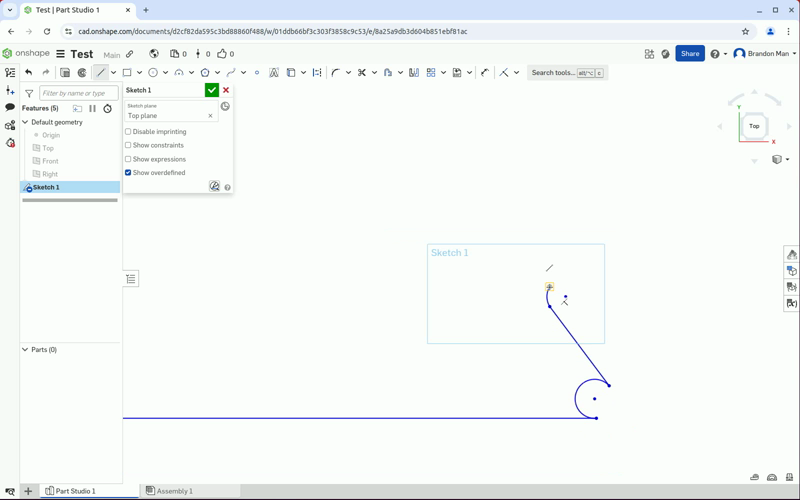
scroll(-6)
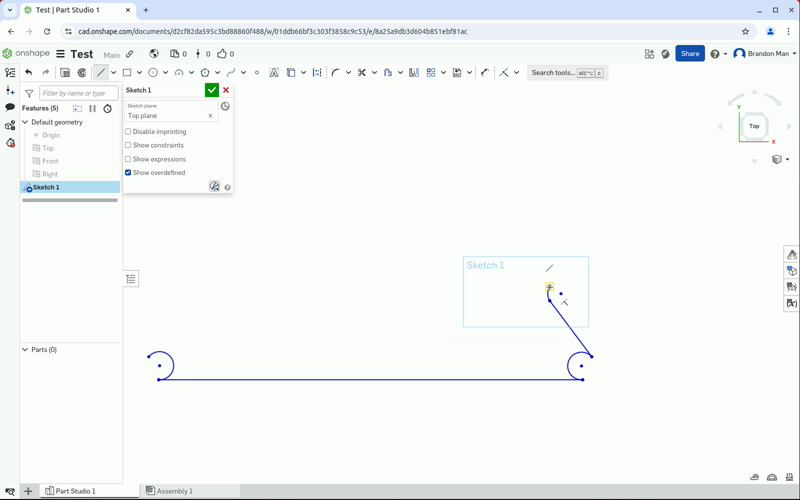
scroll(-6)
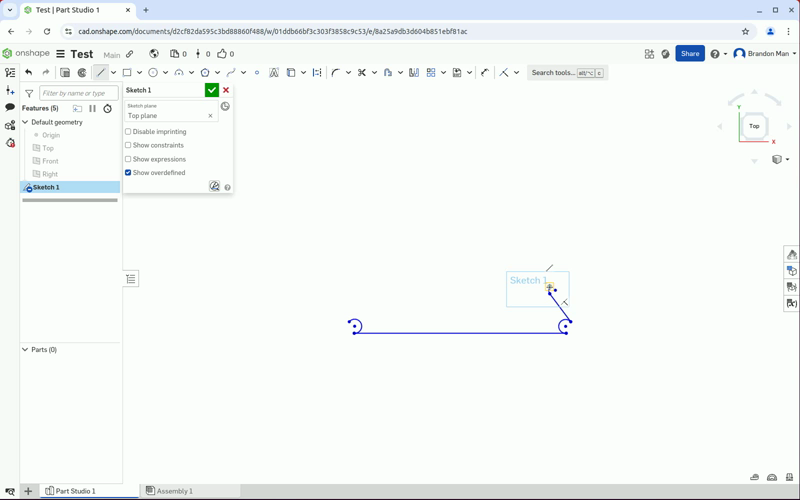
key_down(shift)
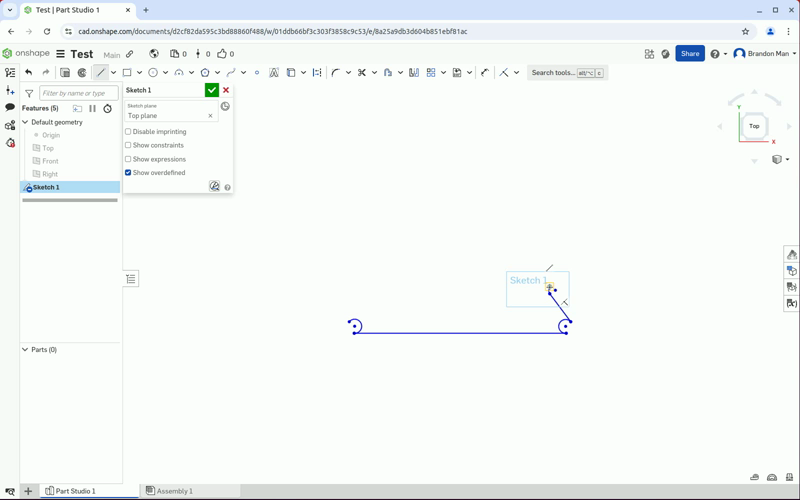
mouse_move(579, 286)
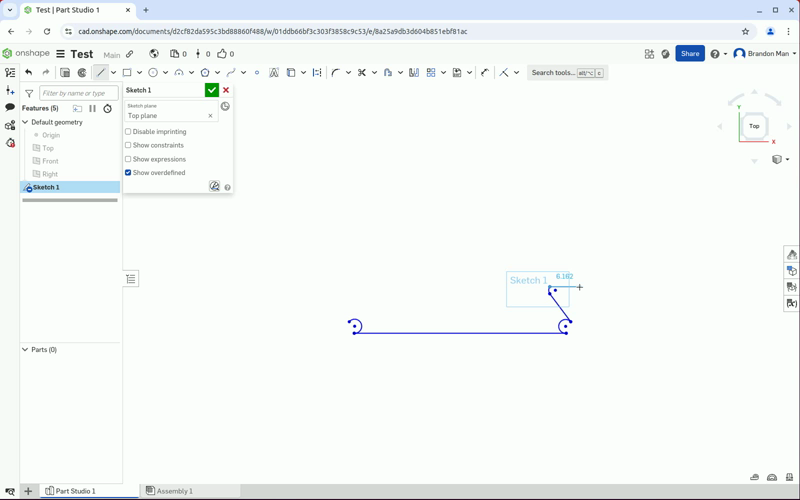
mouse_move(570, 258)
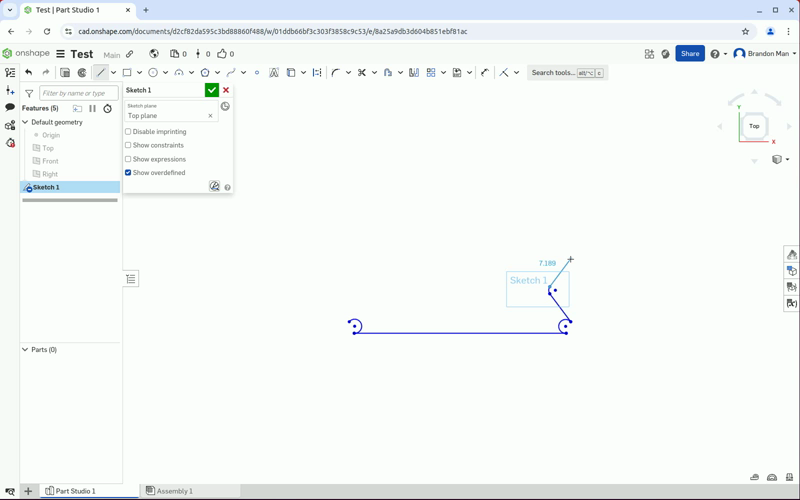
click(570, 258)
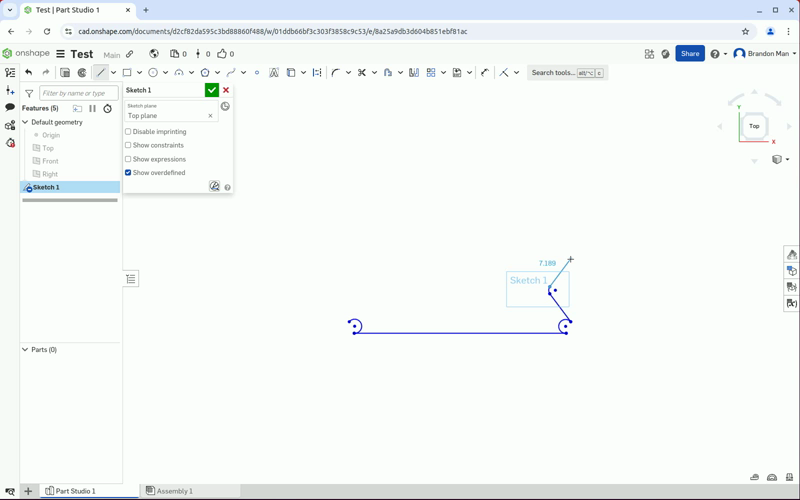
key_up(shift)
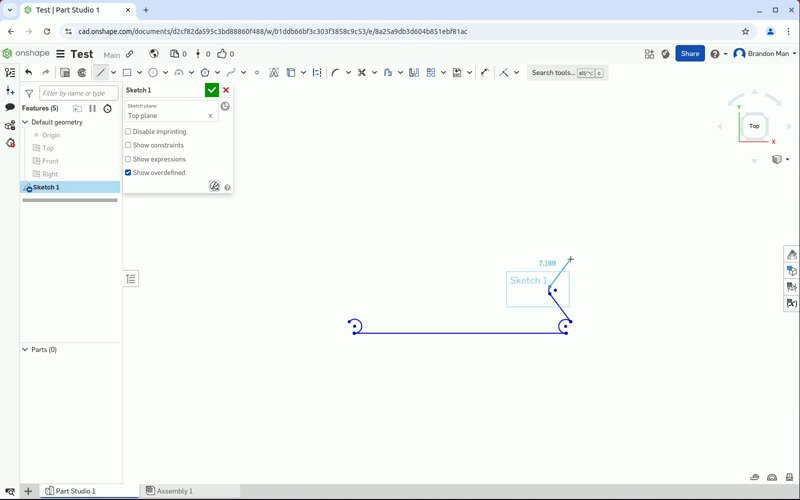
key(esc)
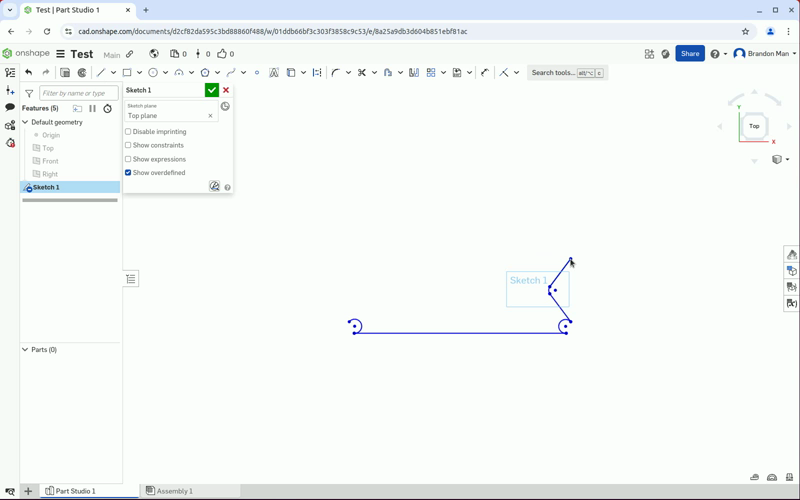
key(a)
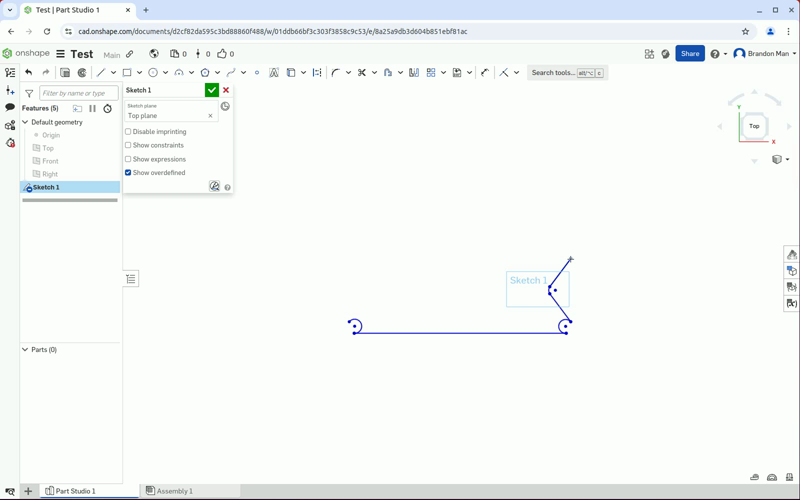
mouse_move(570, 258)
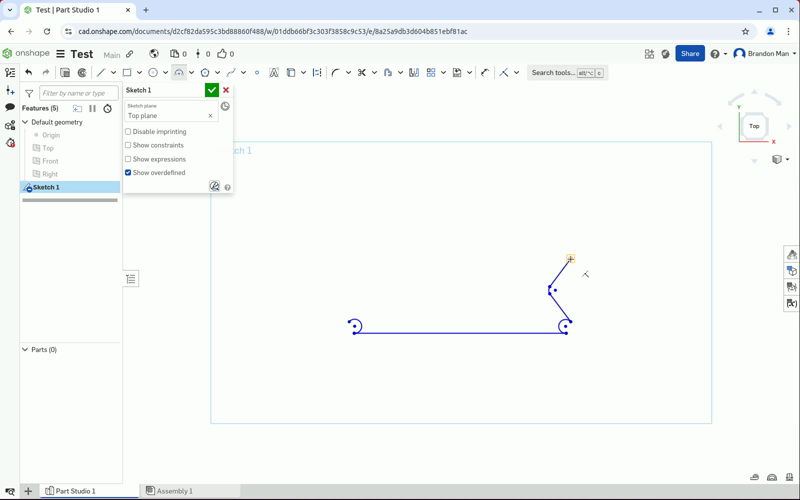
click(570, 258)
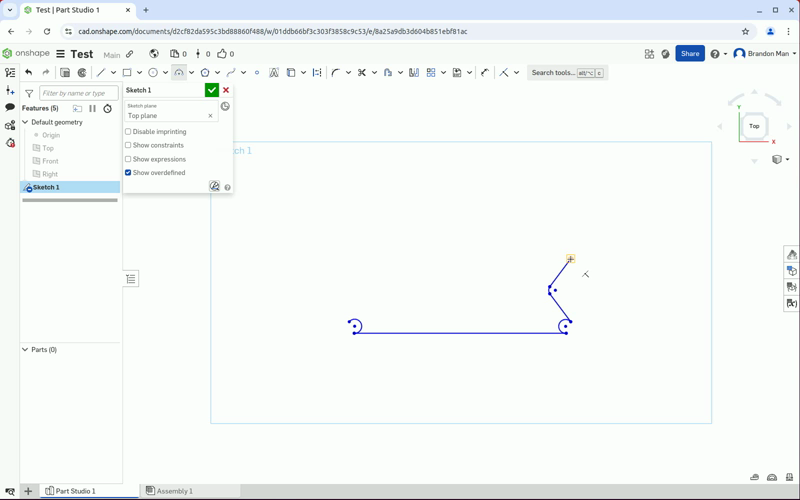
key_down(shift)
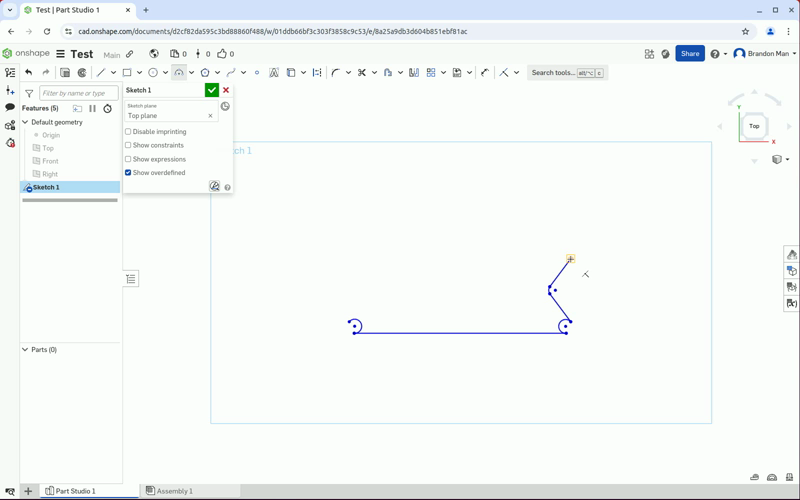
mouse_move(566, 246)
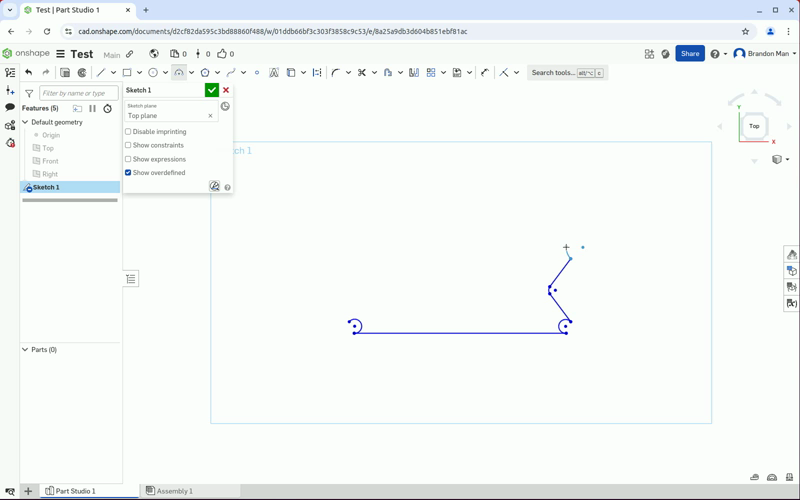
click(566, 246)
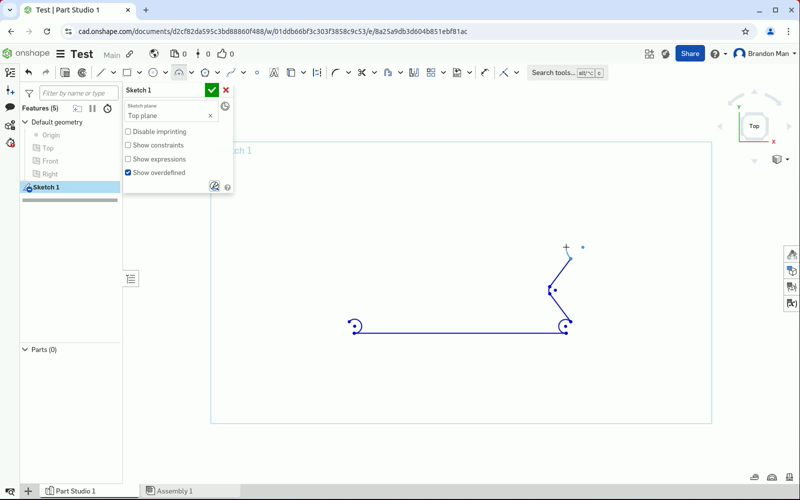
mouse_move(559, 256)
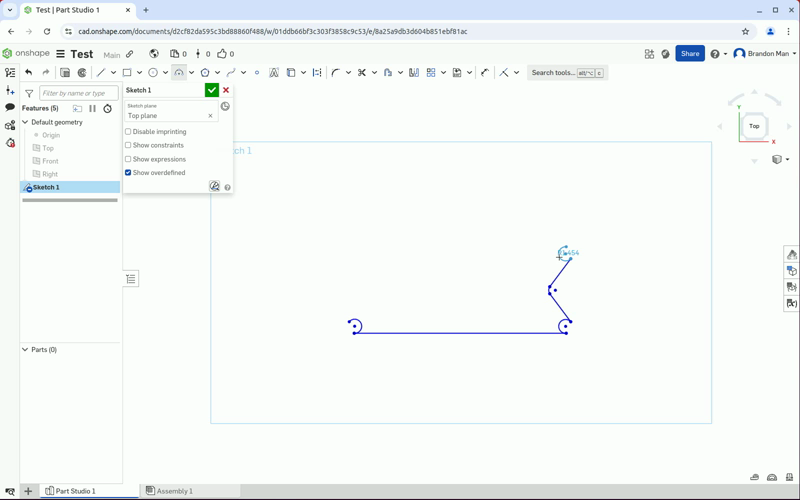
click(559, 256)
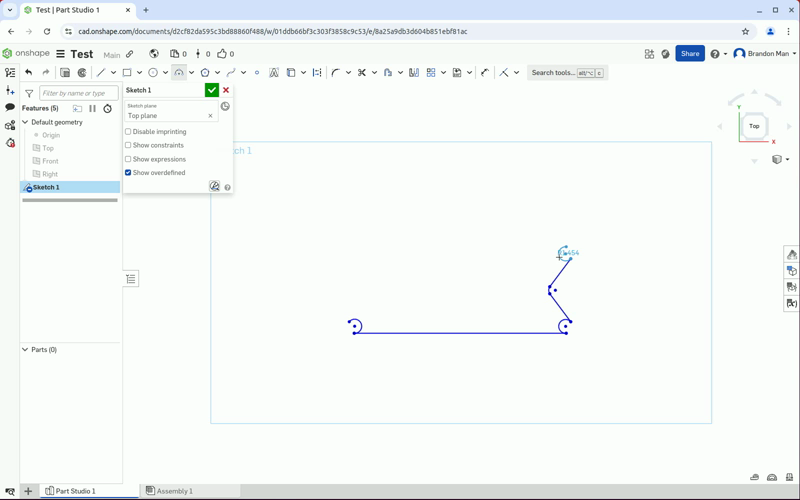
key_up(shift)
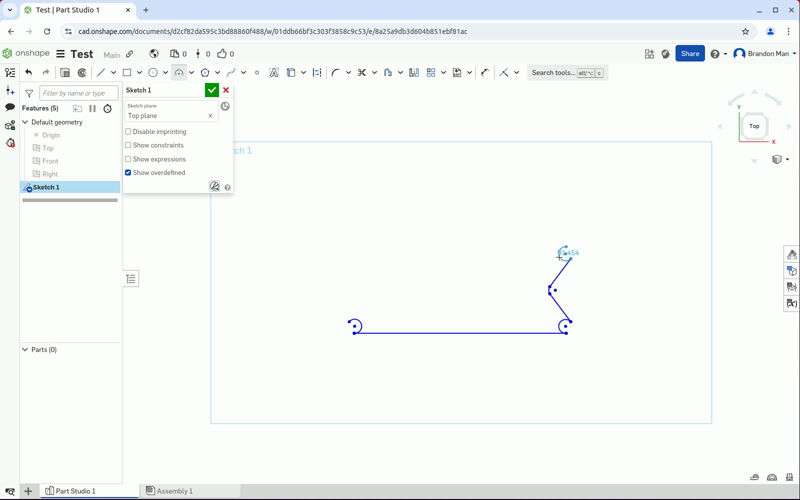
key(esc)
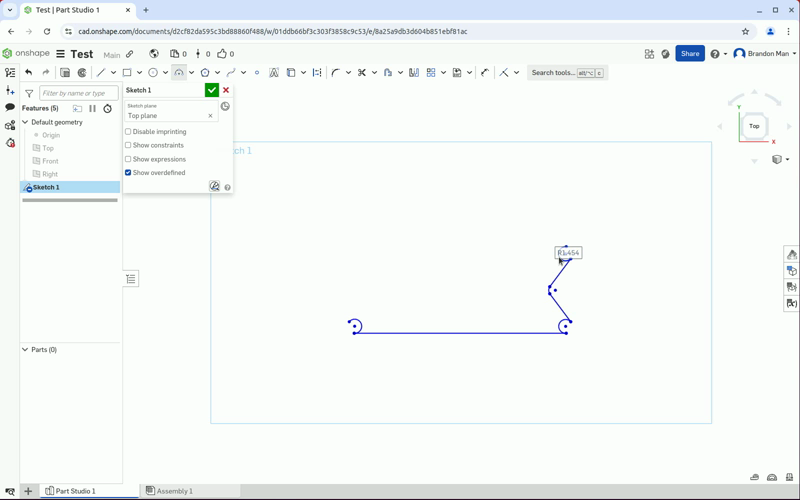
key(l)
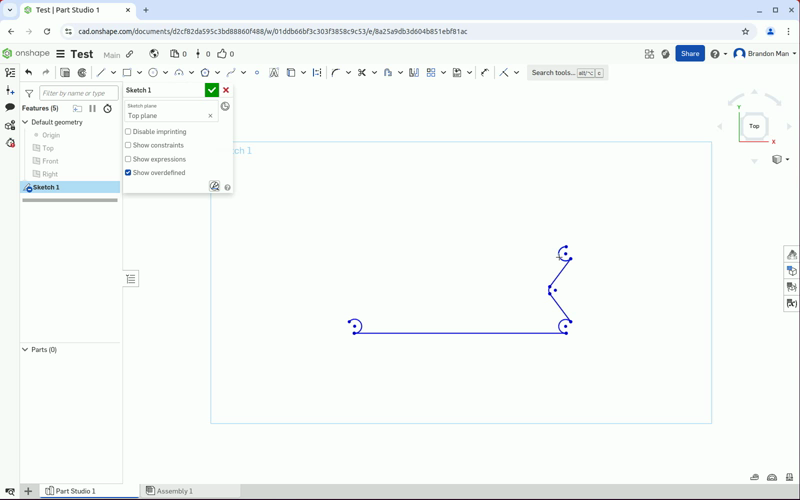
mouse_move(566, 246)
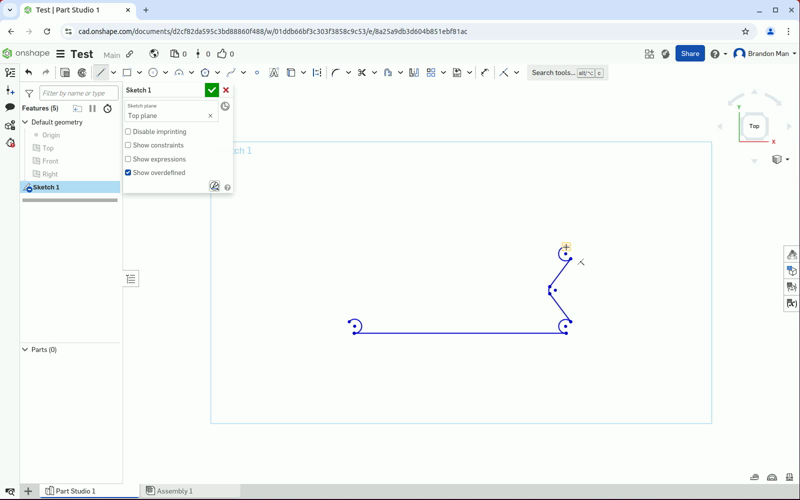
click(566, 246)
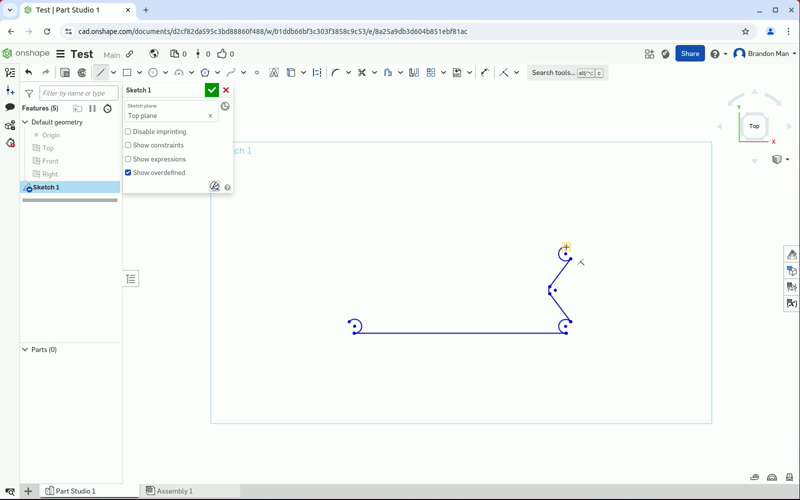
key_down(shift)
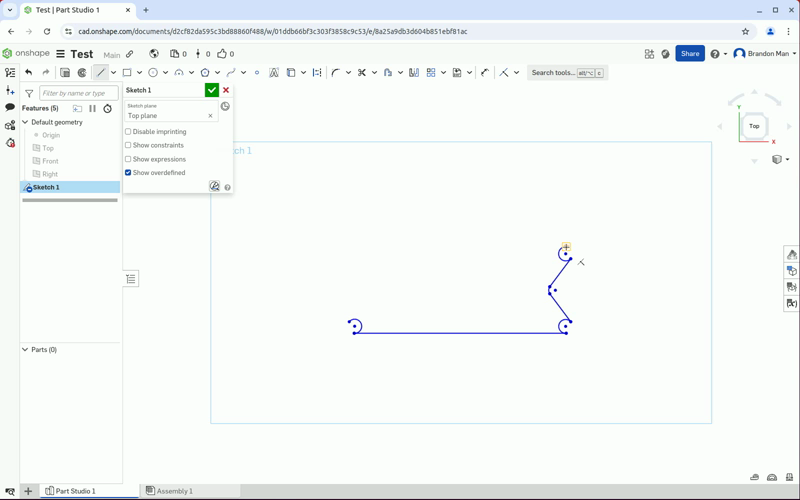
mouse_move(354, 246)
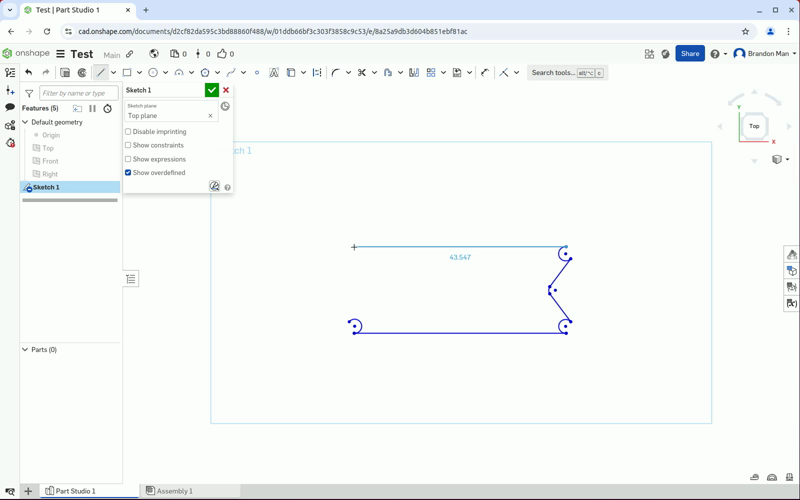
click(354, 246)
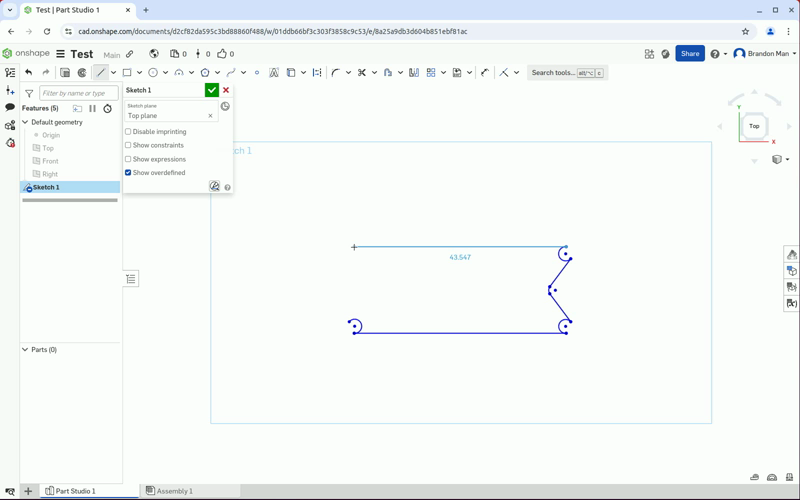
key_up(shift)
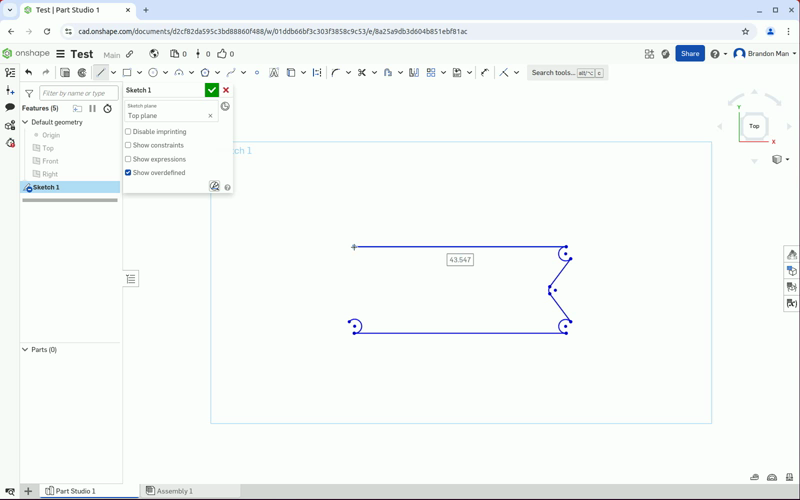
key(esc)
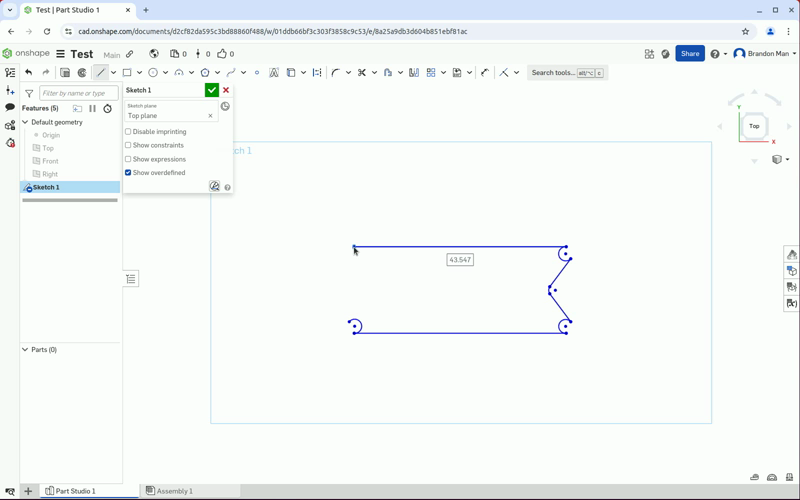
key(a)
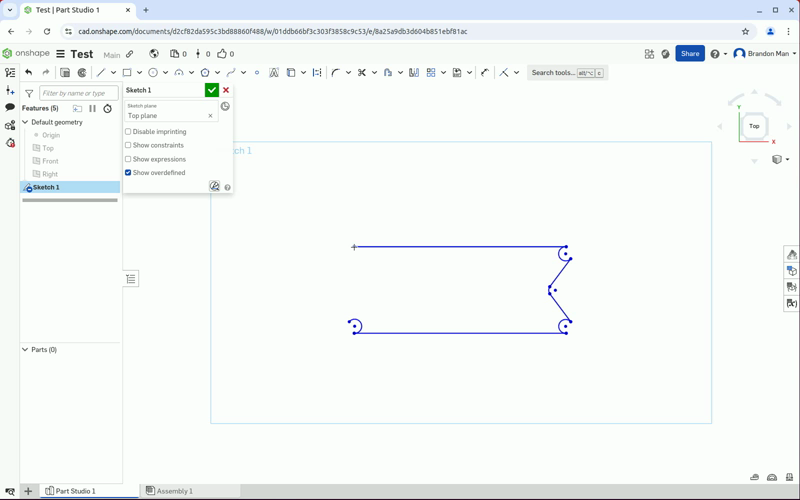
mouse_move(354, 246)
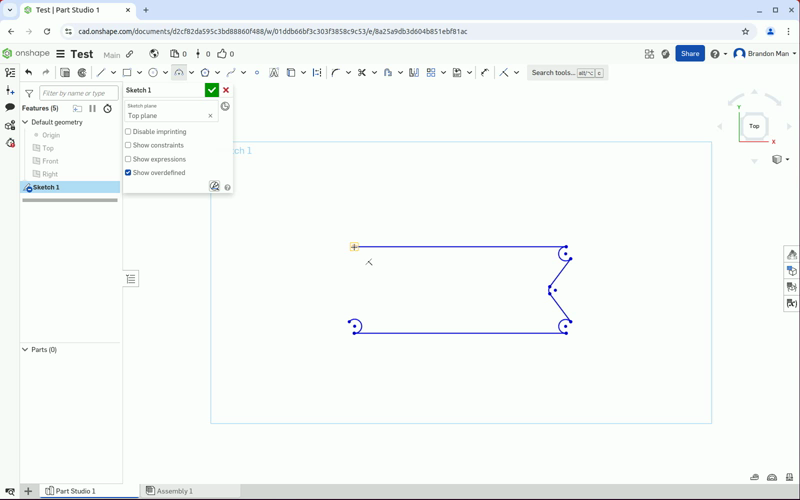
click(354, 246)
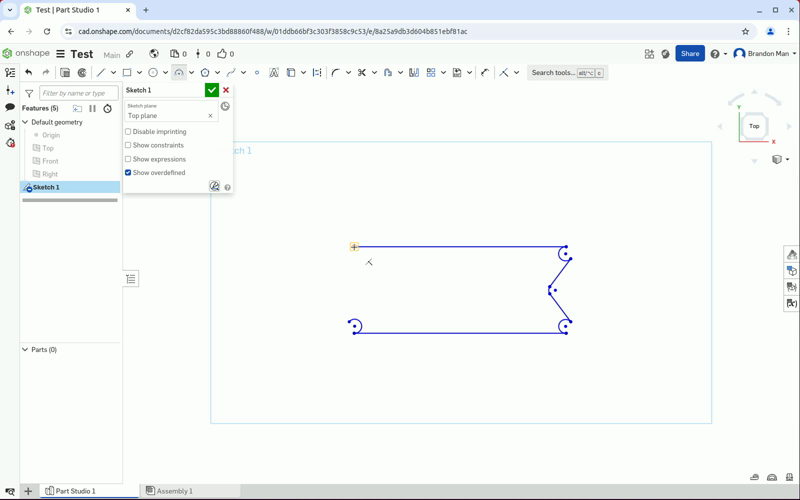
key_down(shift)
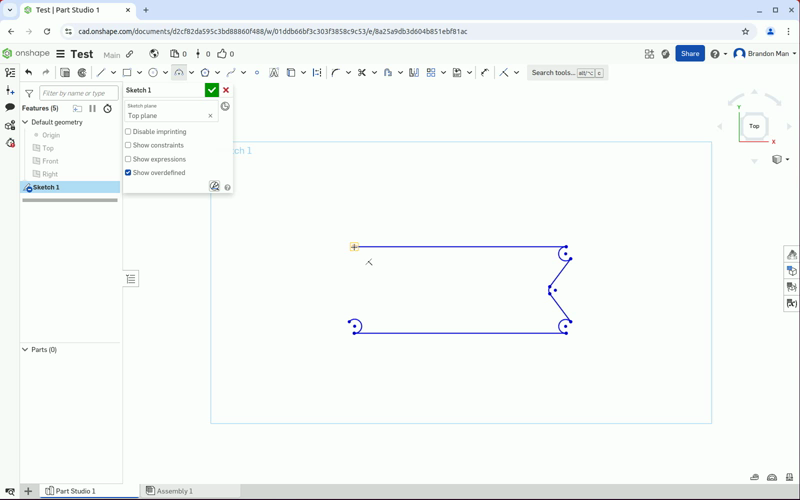
mouse_move(349, 258)
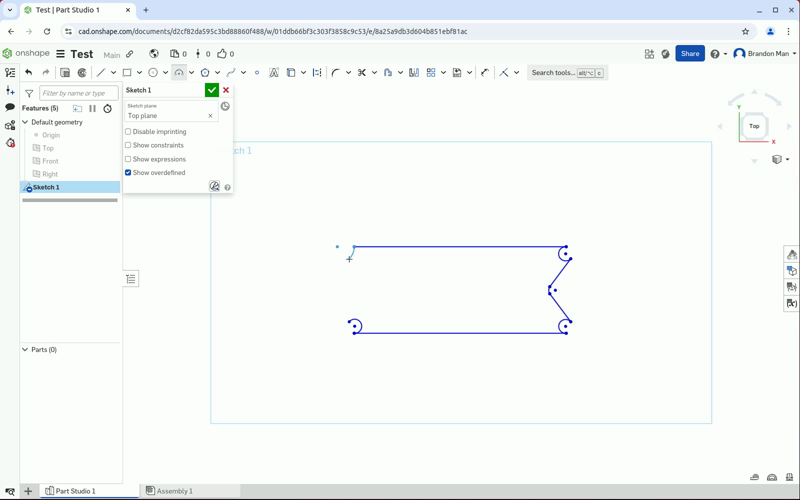
click(349, 258)
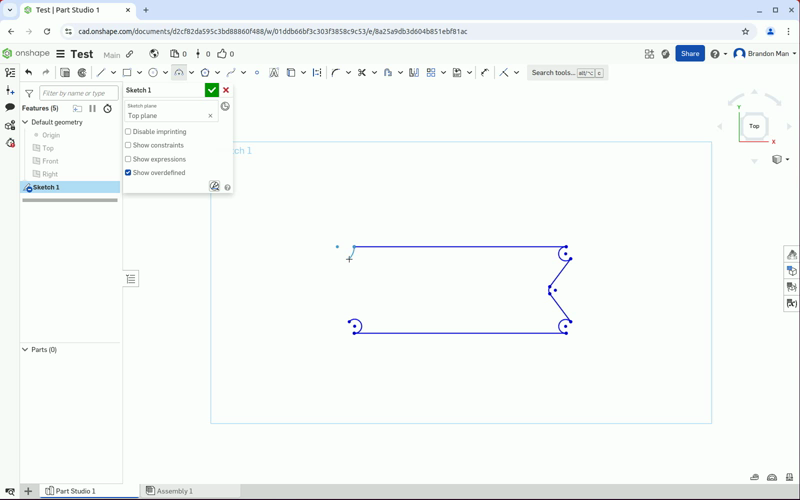
mouse_move(361, 256)
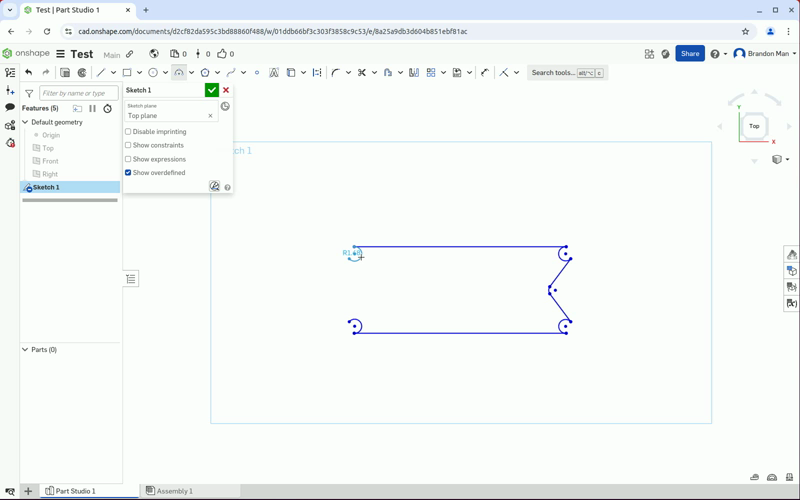
click(361, 256)
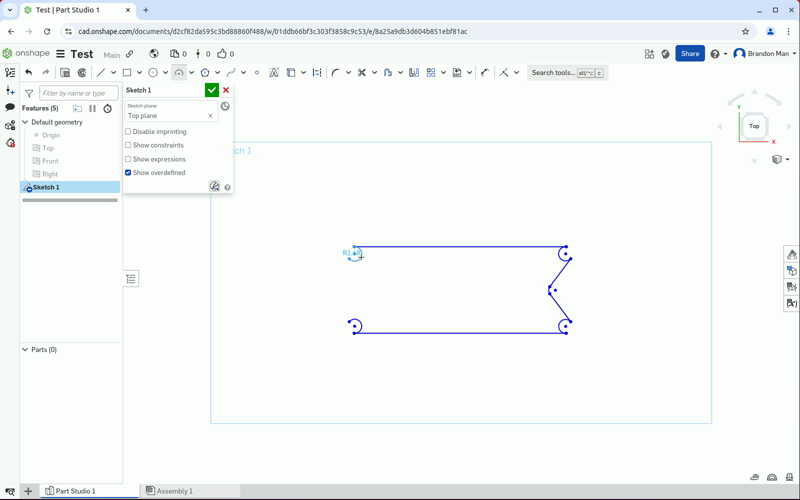
key_up(shift)
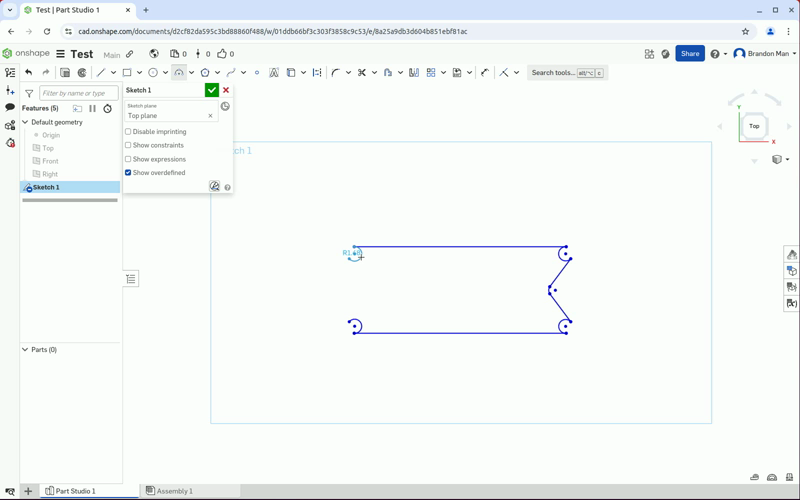
key(esc)
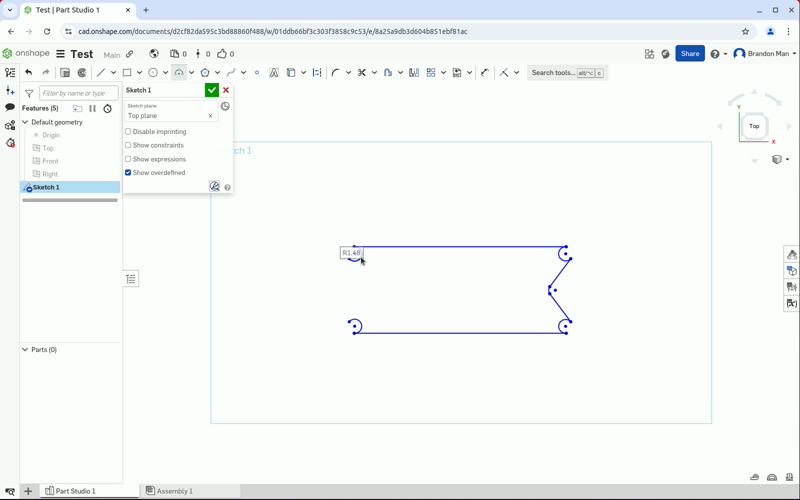
key(l)
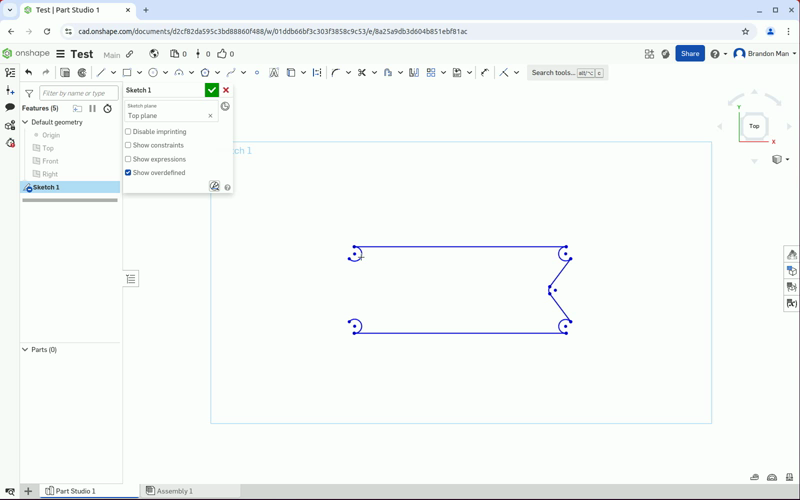
mouse_move(349, 258)
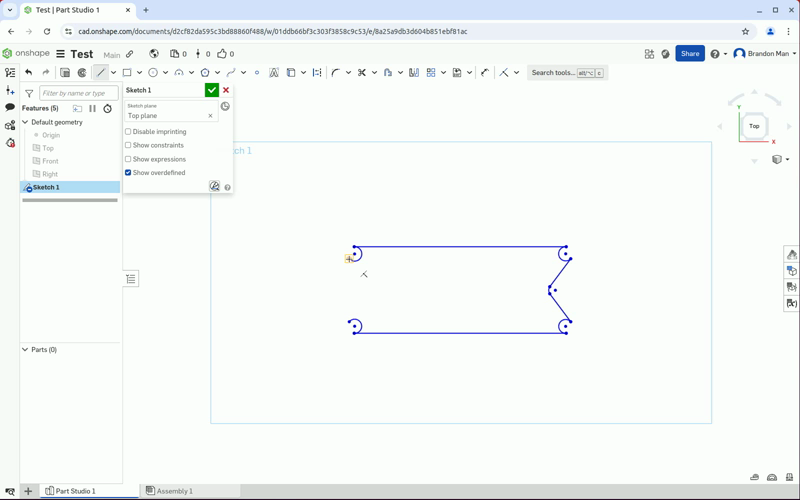
click(349, 258)
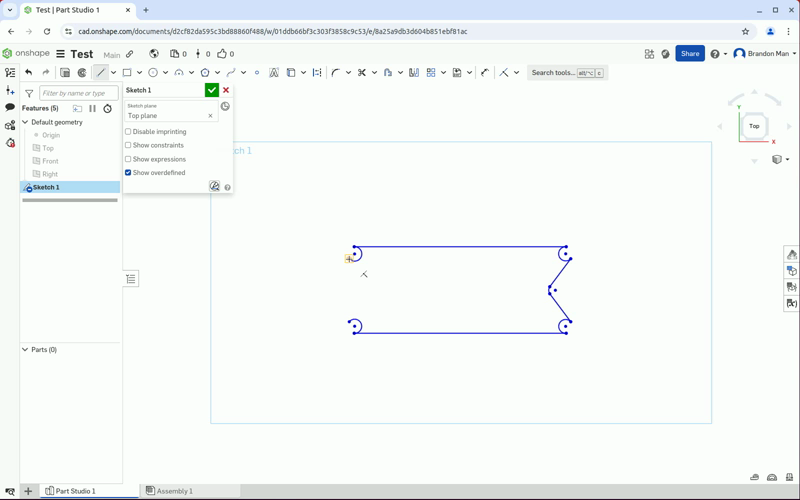
key_down(shift)
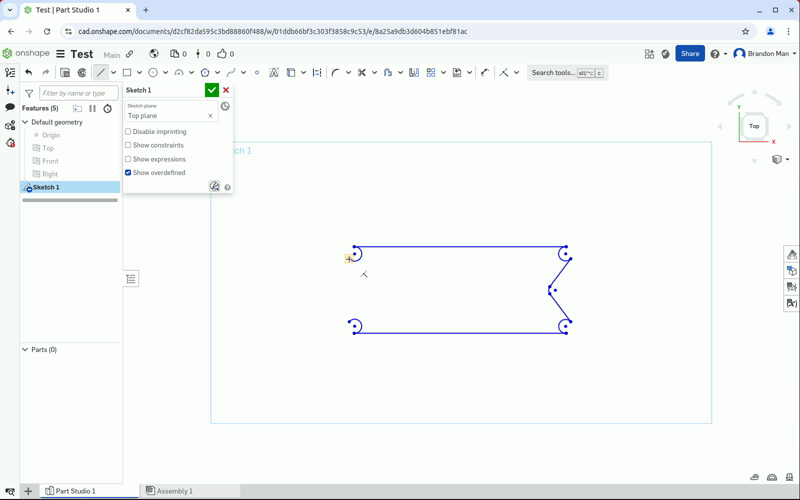
mouse_move(379, 258)
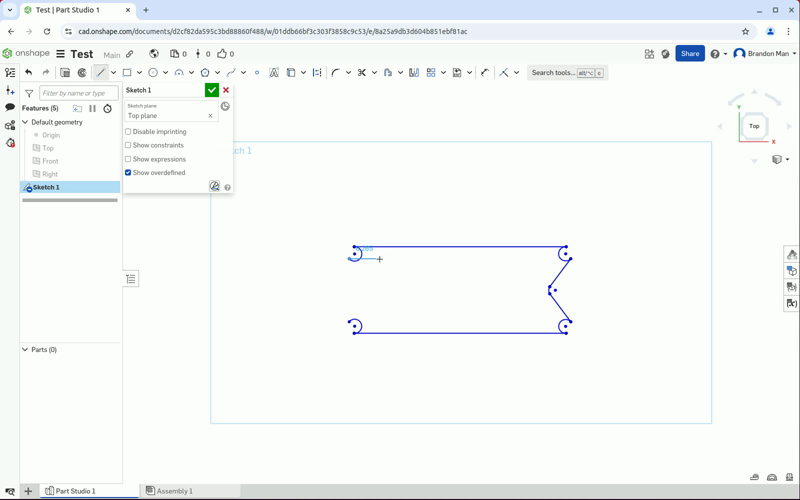
mouse_move(370, 286)
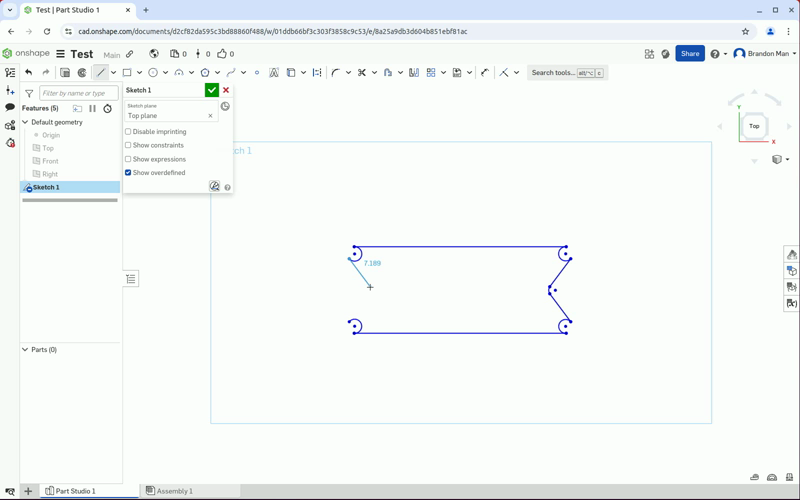
click(370, 286)
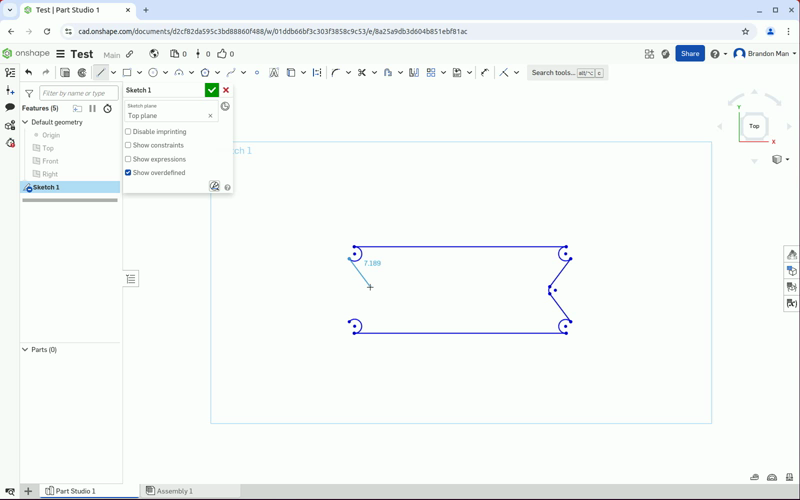
key_up(shift)
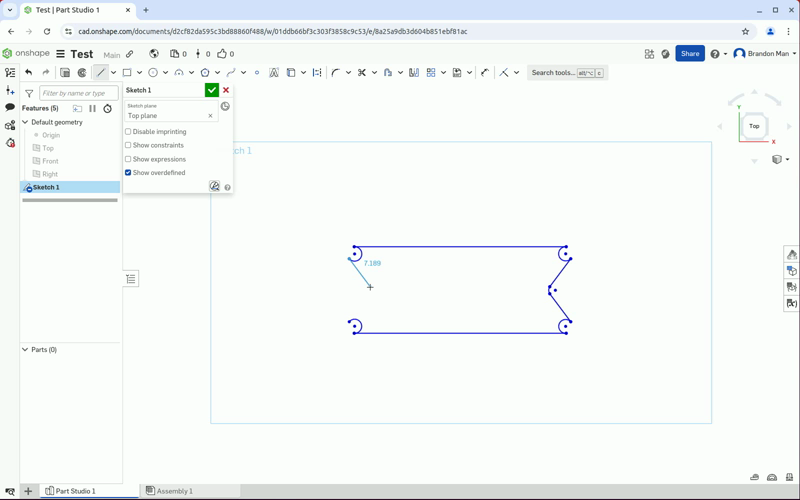
key(esc)
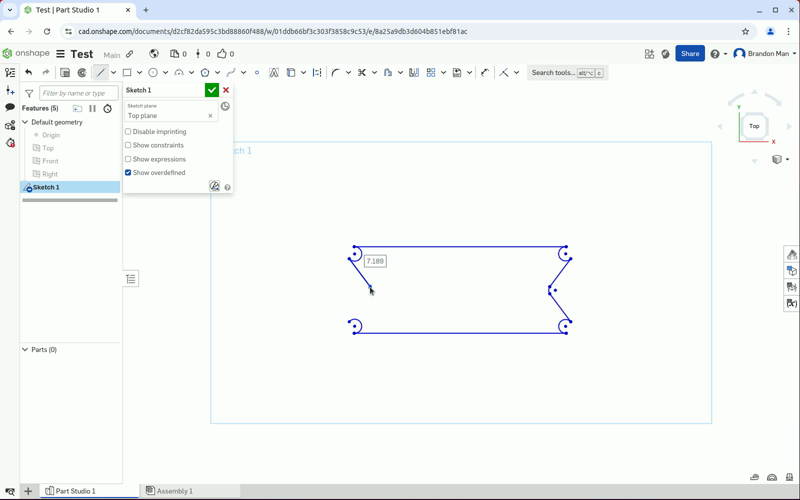
key(a)
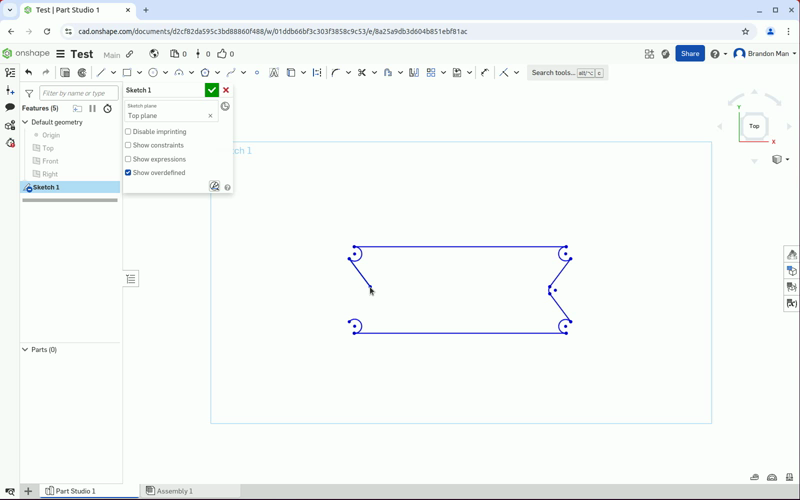
mouse_move(370, 286)
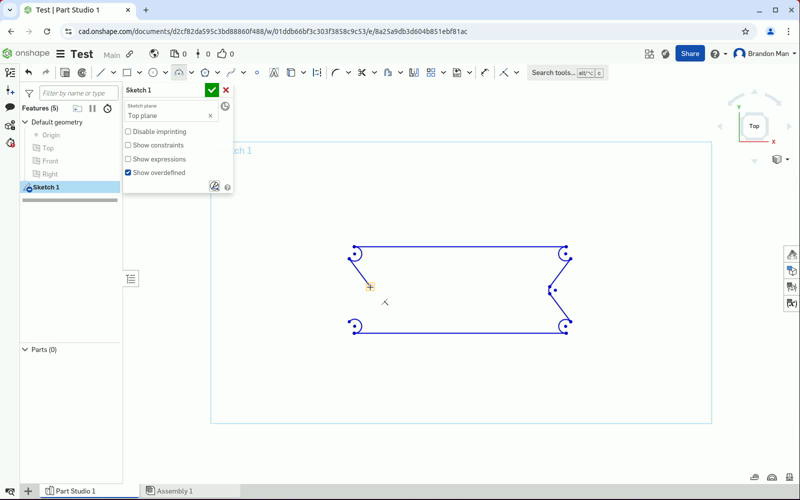
click(370, 286)
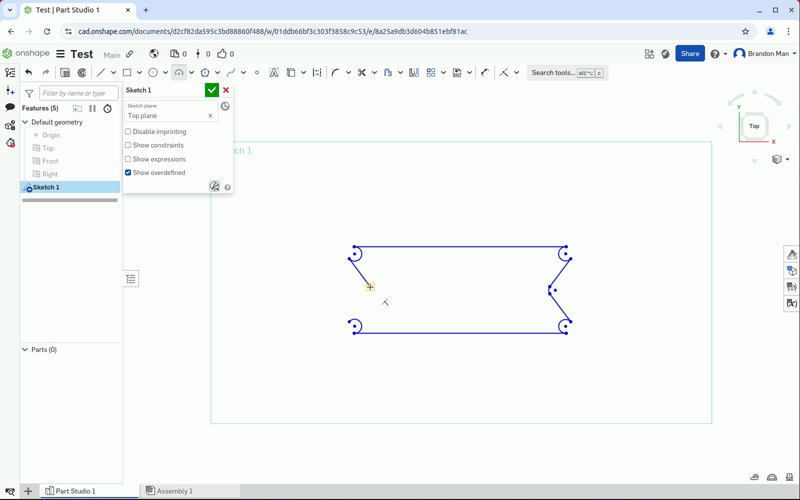
key_down(shift)
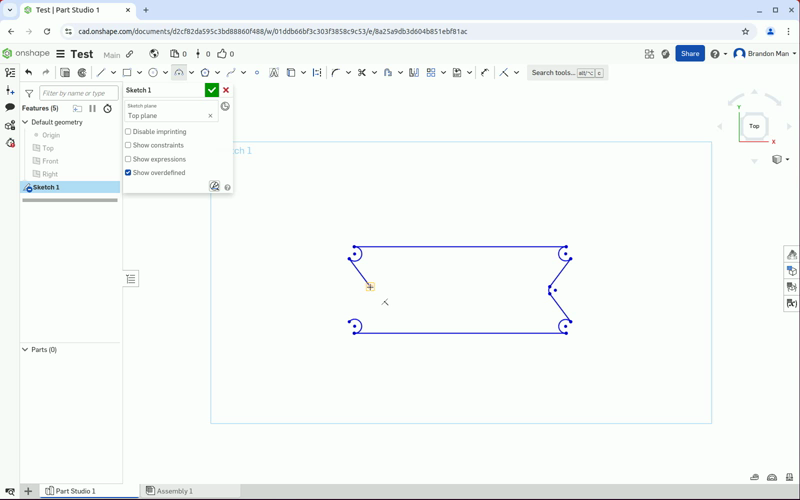
mouse_move(370, 293)
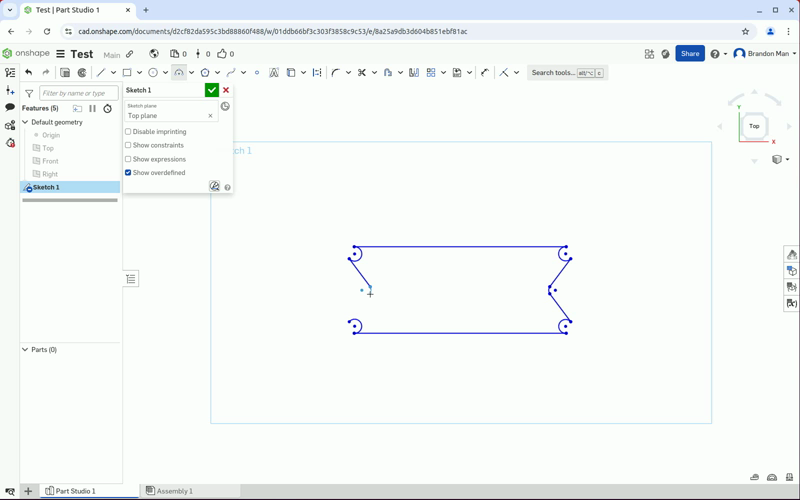
scroll(6)
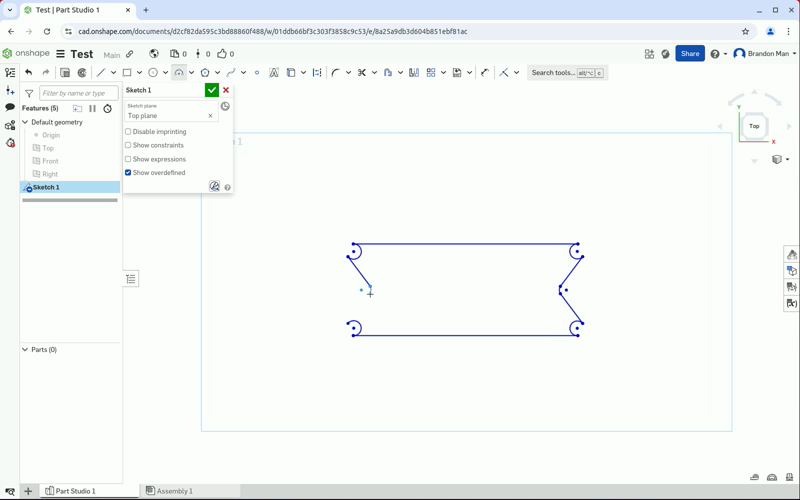
scroll(6)
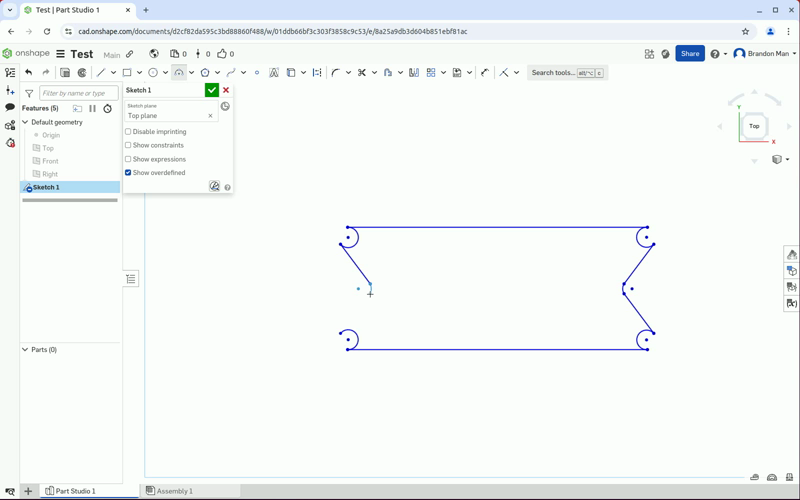
scroll(6)
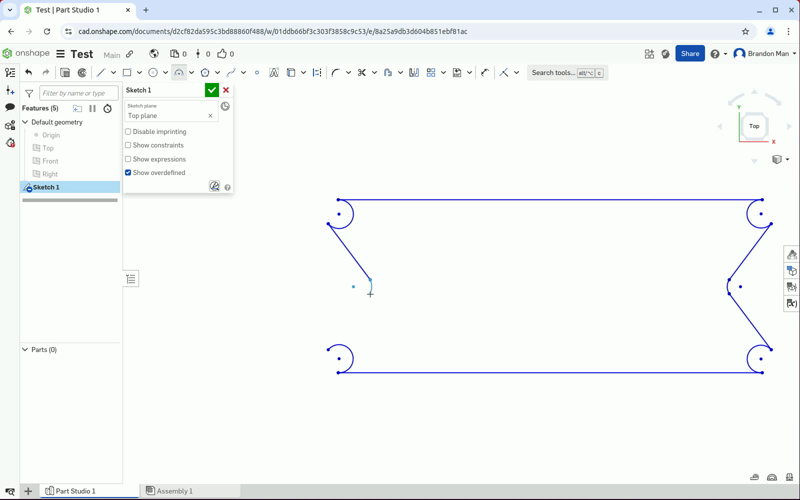
scroll(6)
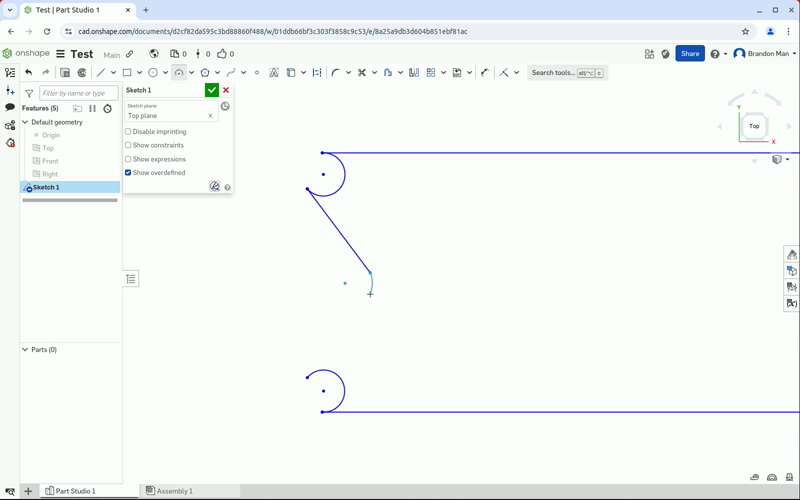
scroll(6)
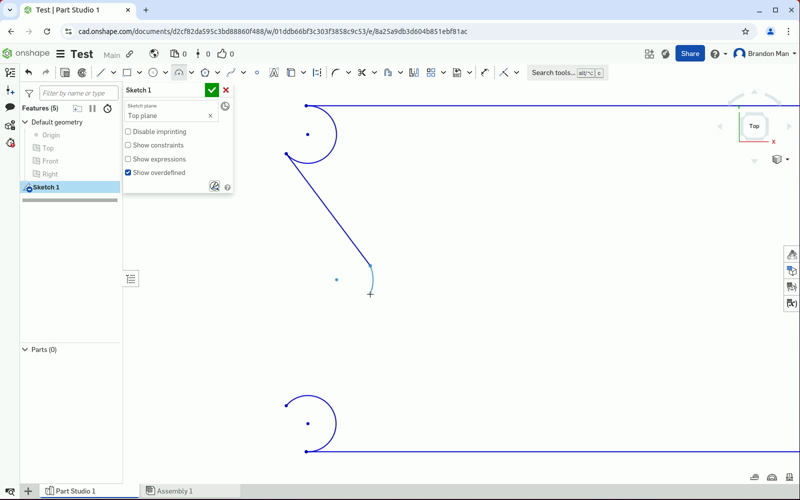
scroll(6)
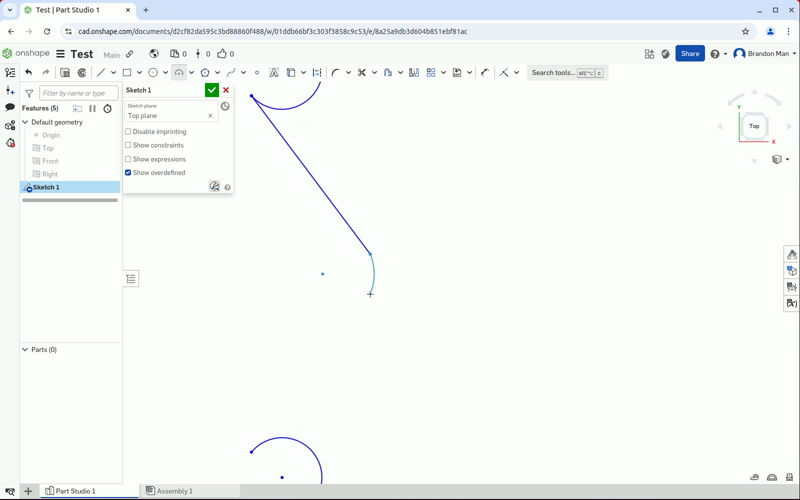
scroll(6)
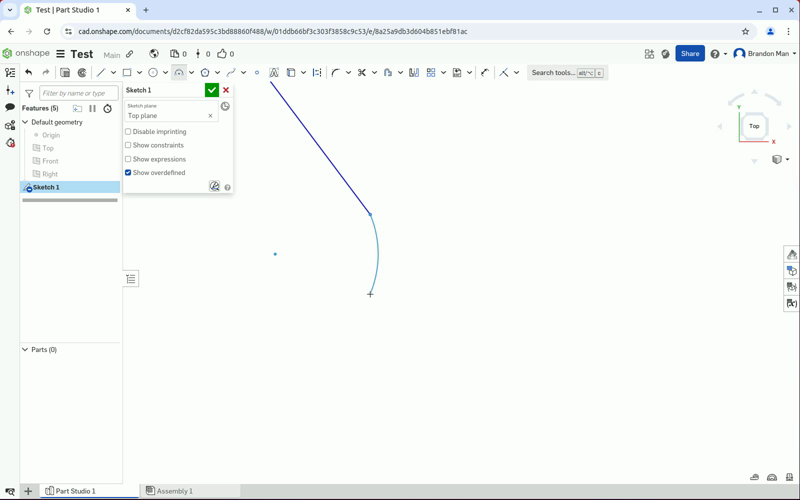
click(370, 293)
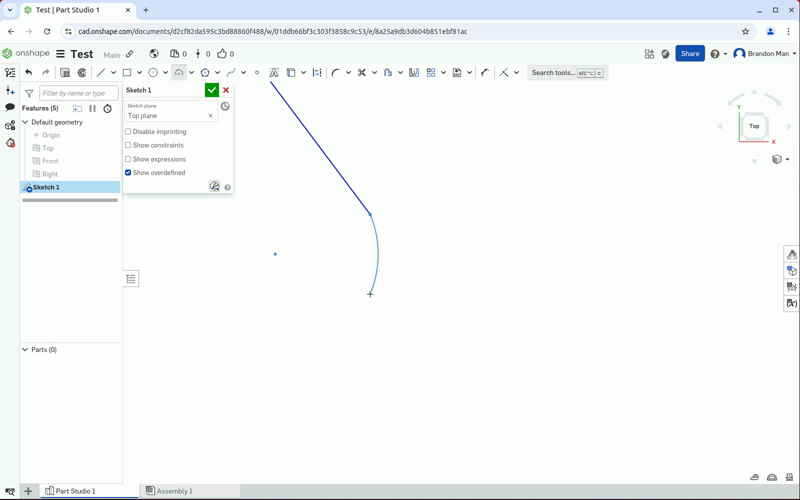
scroll(-6)
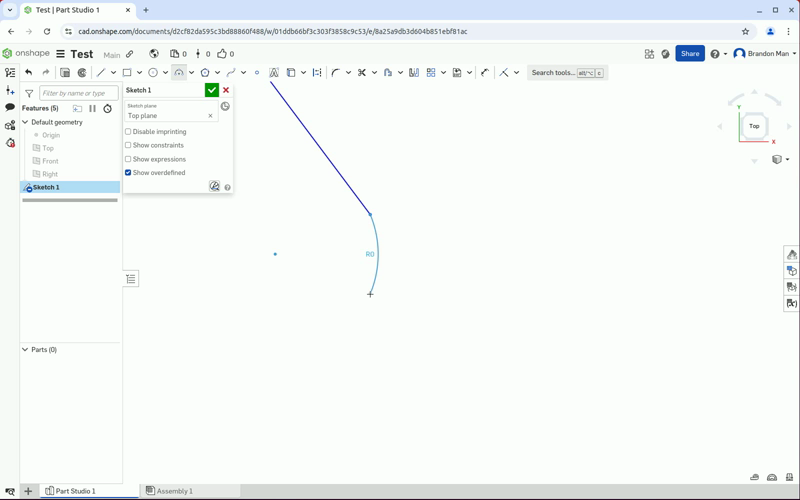
scroll(-6)
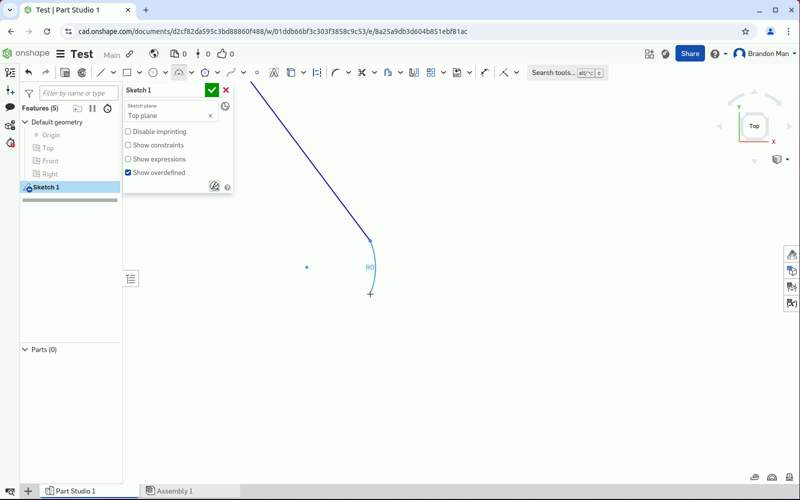
scroll(-6)
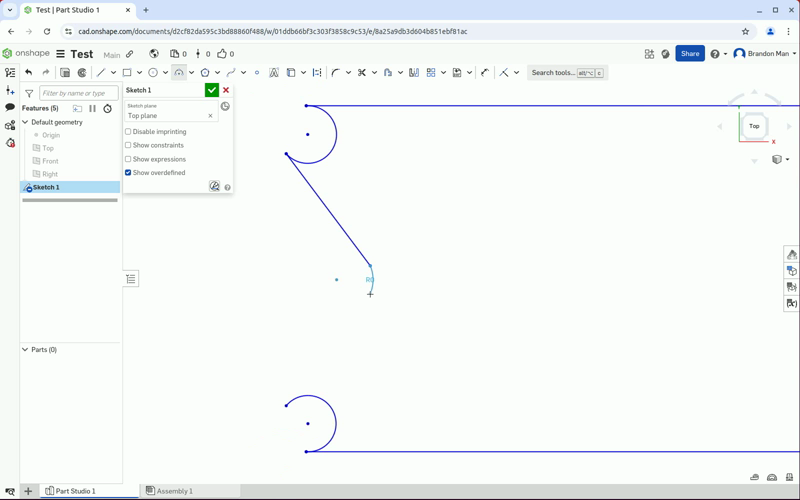
scroll(-6)
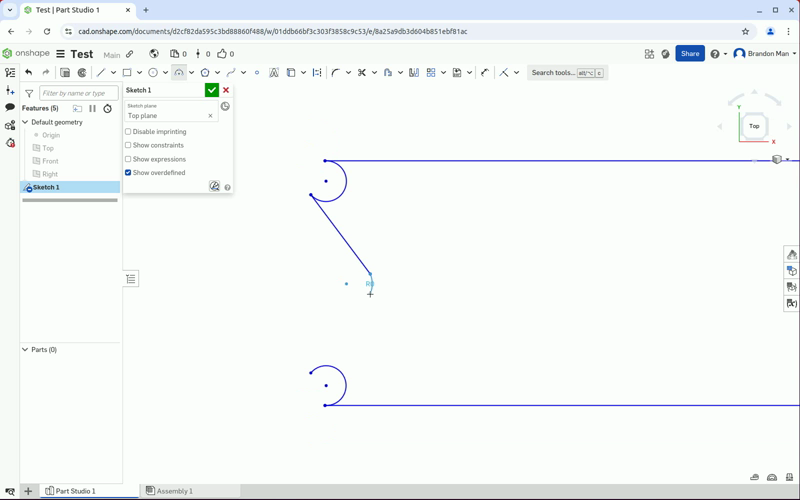
scroll(-6)
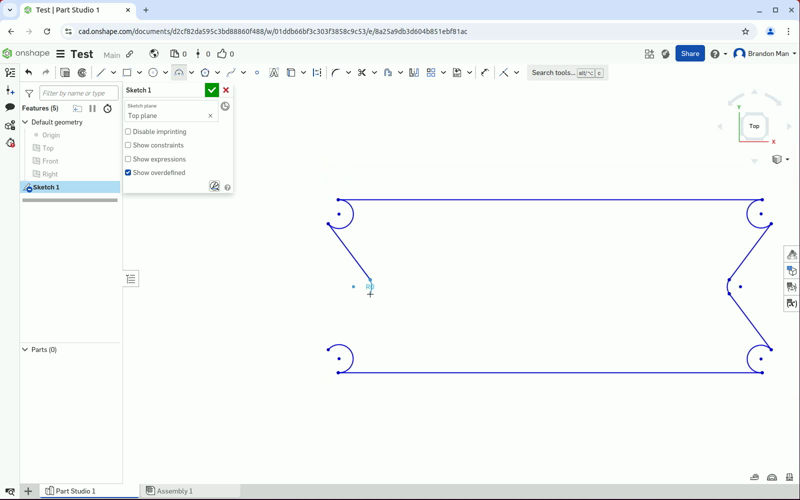
scroll(-6)
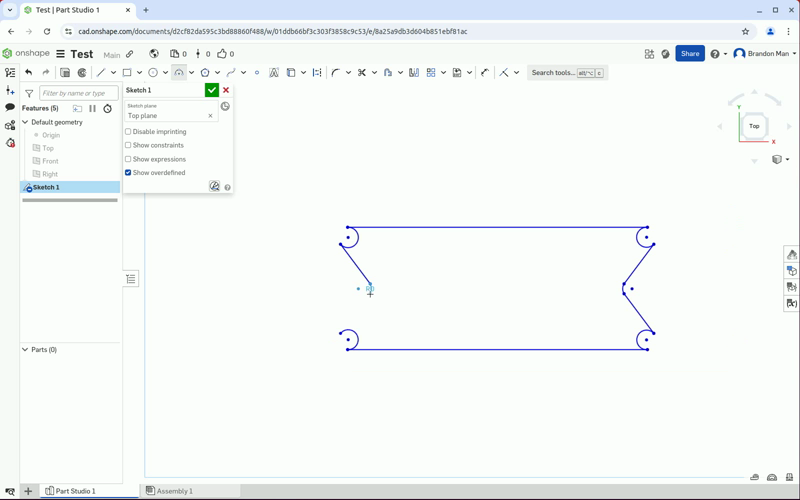
scroll(-6)
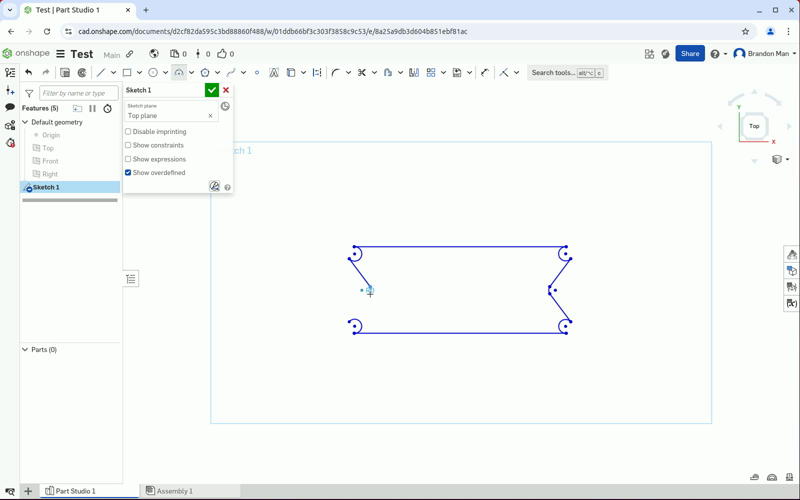
mouse_move(371, 290)
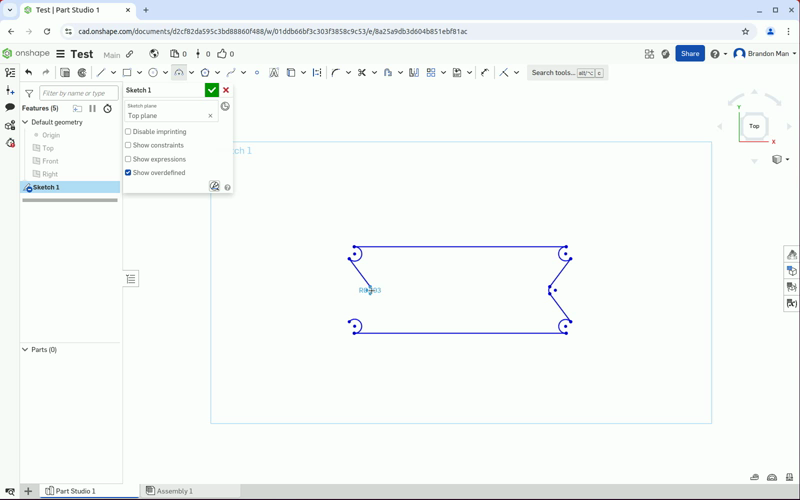
scroll(6)
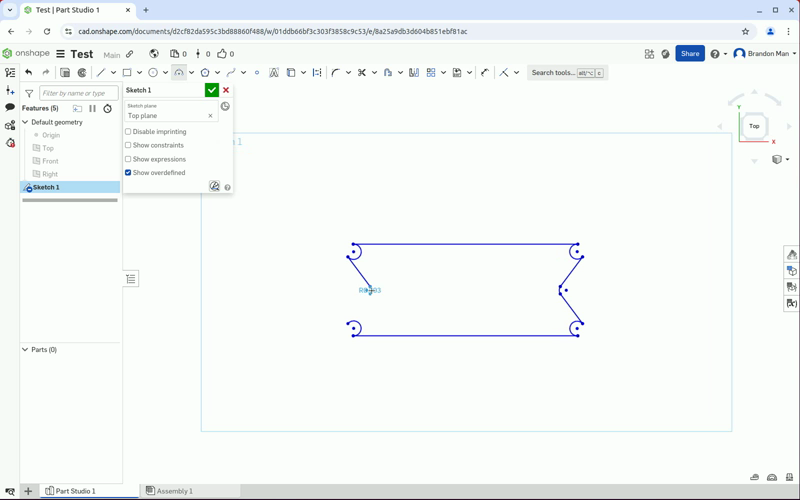
scroll(6)
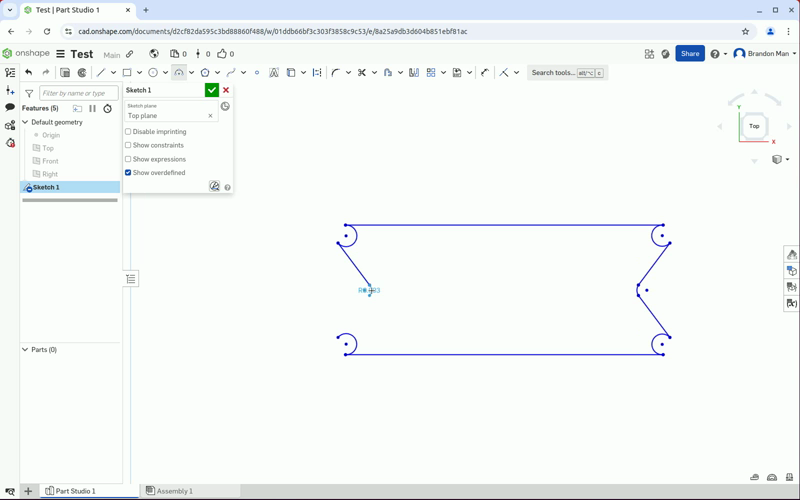
scroll(6)
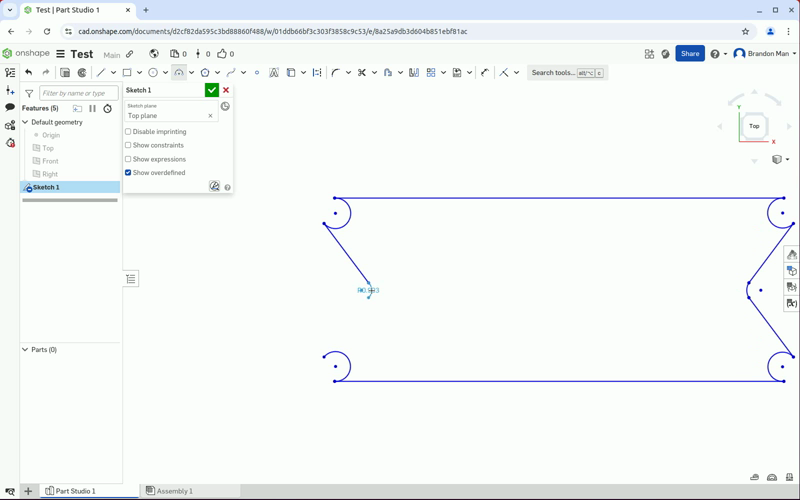
scroll(6)
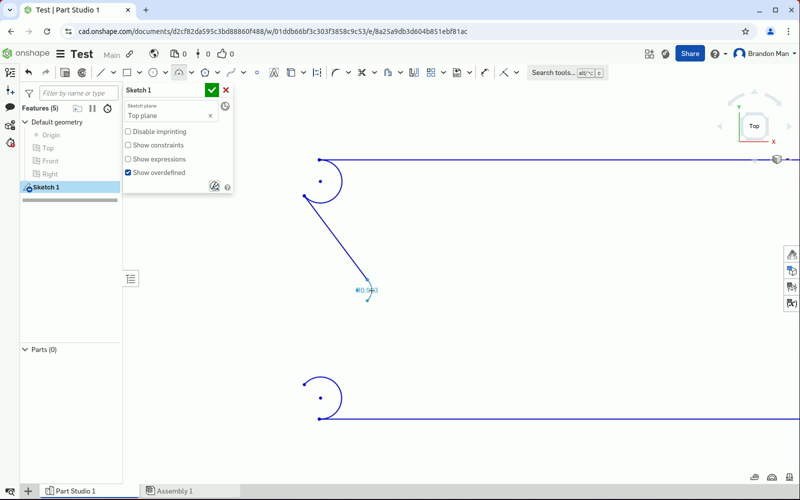
scroll(6)
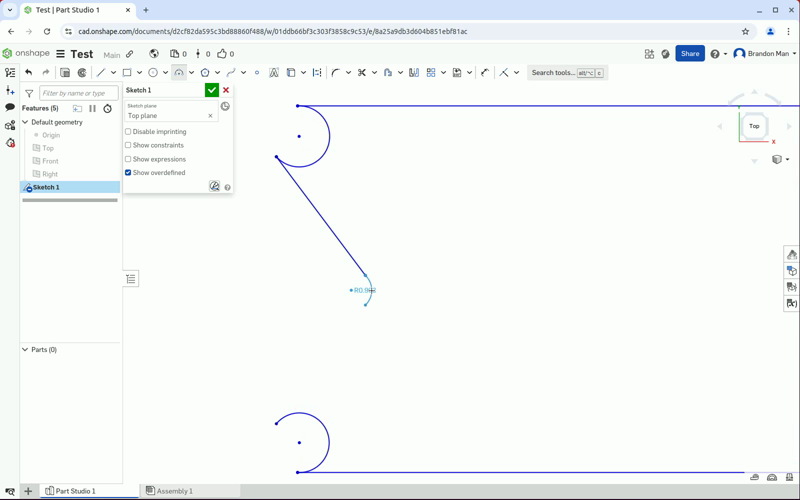
scroll(6)
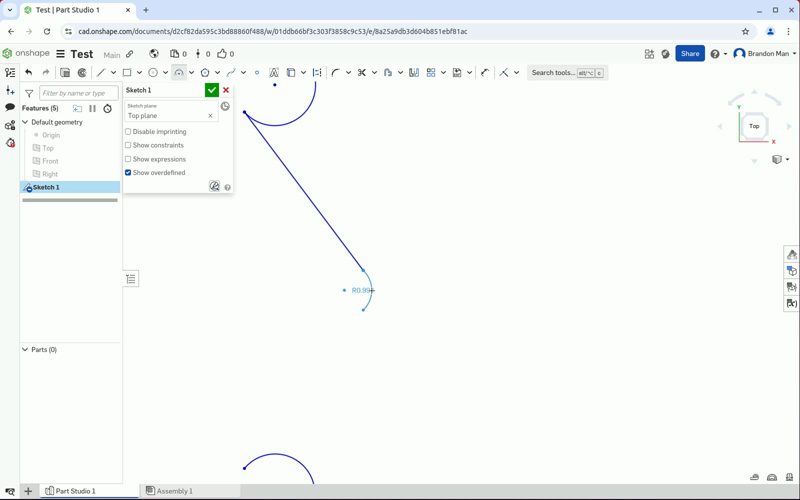
scroll(6)
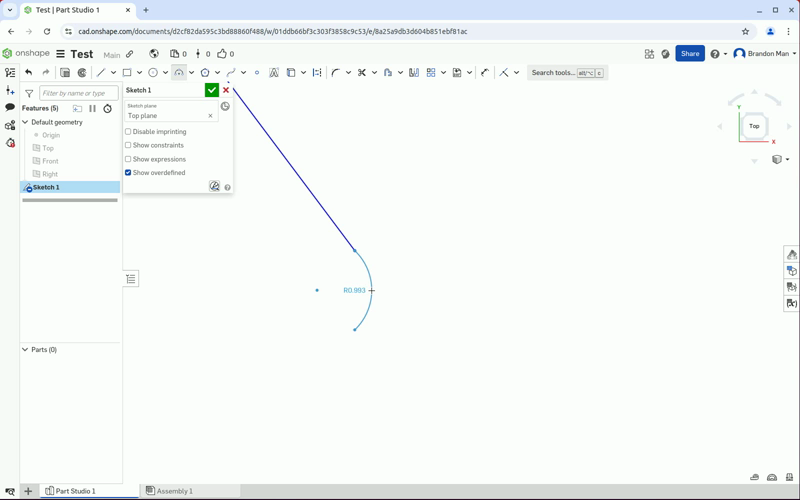
click(371, 290)
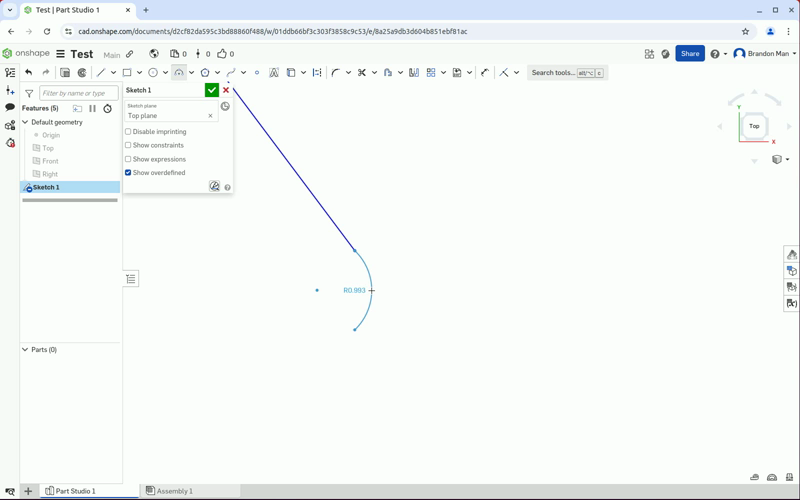
scroll(-6)
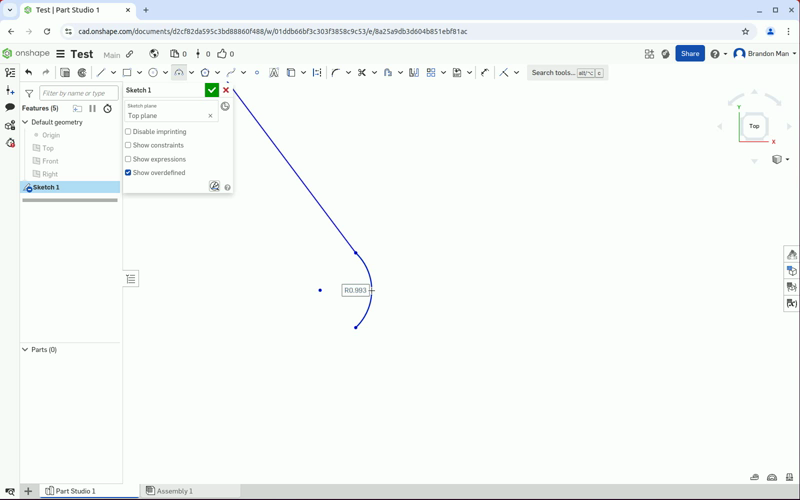
scroll(-6)
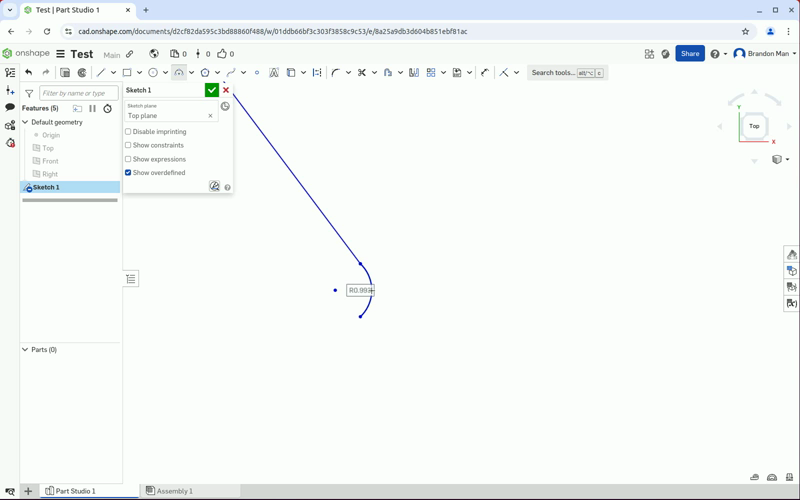
scroll(-6)
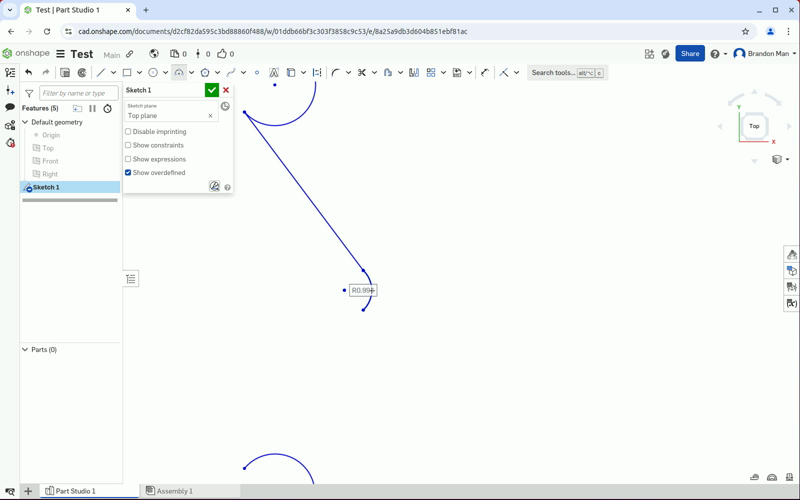
scroll(-6)
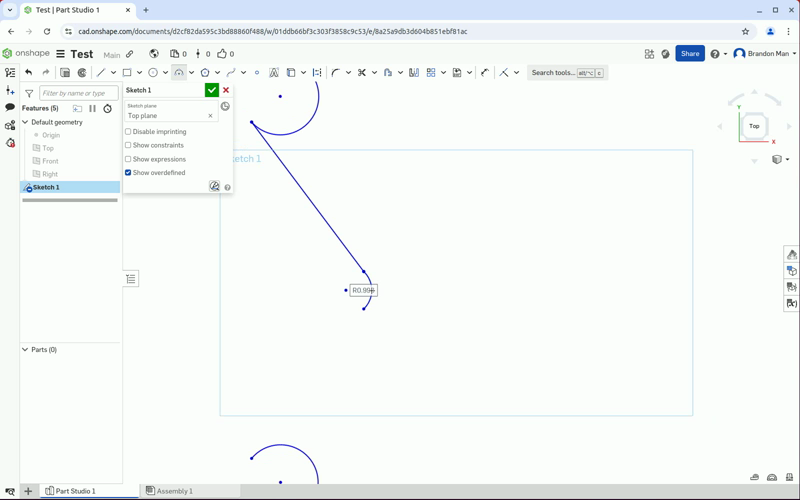
scroll(-6)
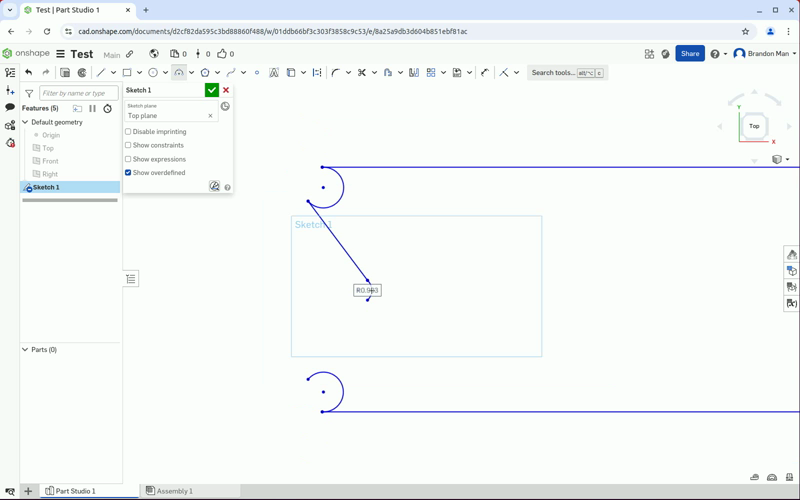
scroll(-6)
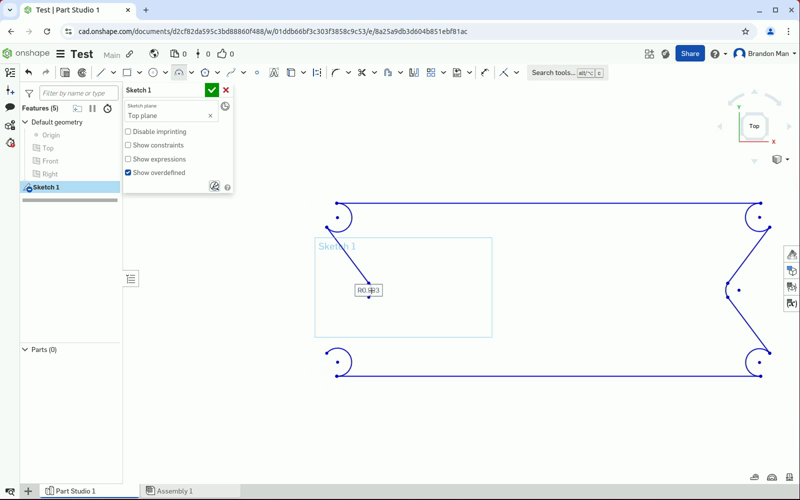
scroll(-6)
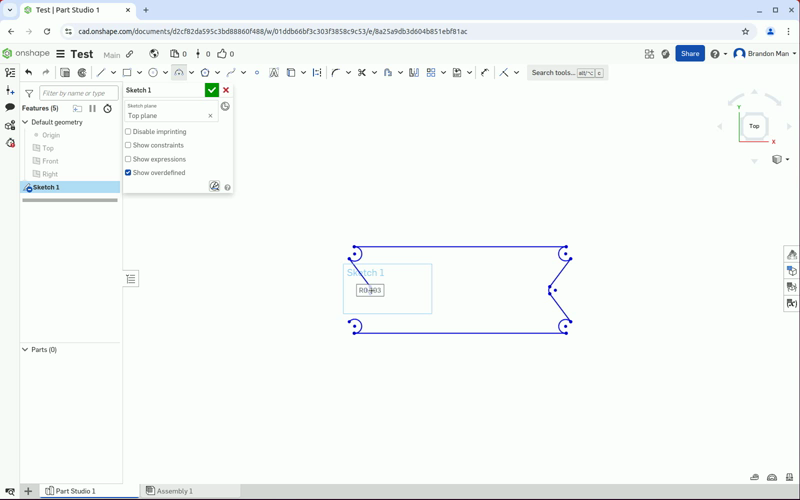
key_up(shift)
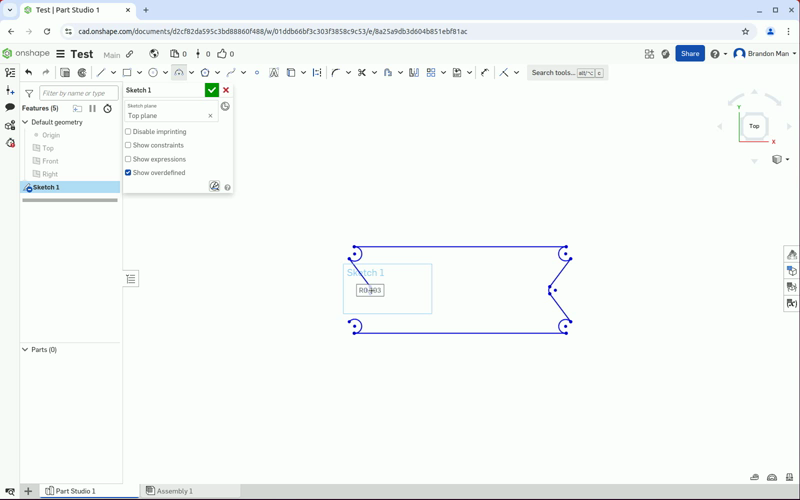
key(esc)
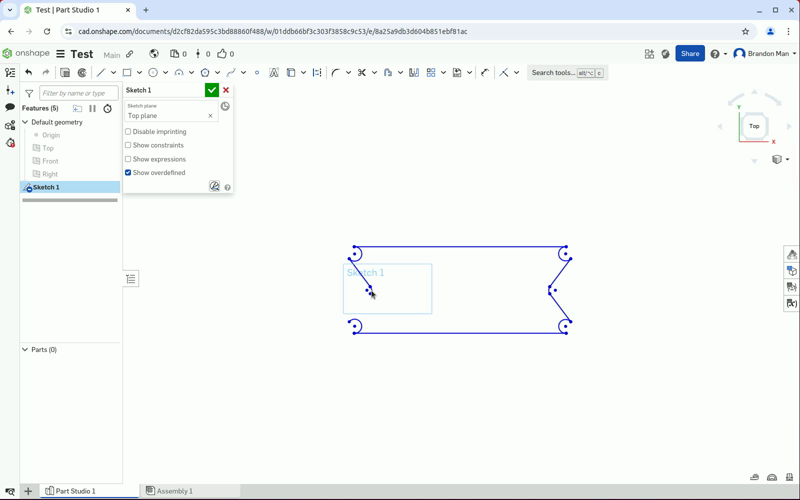
key(l)
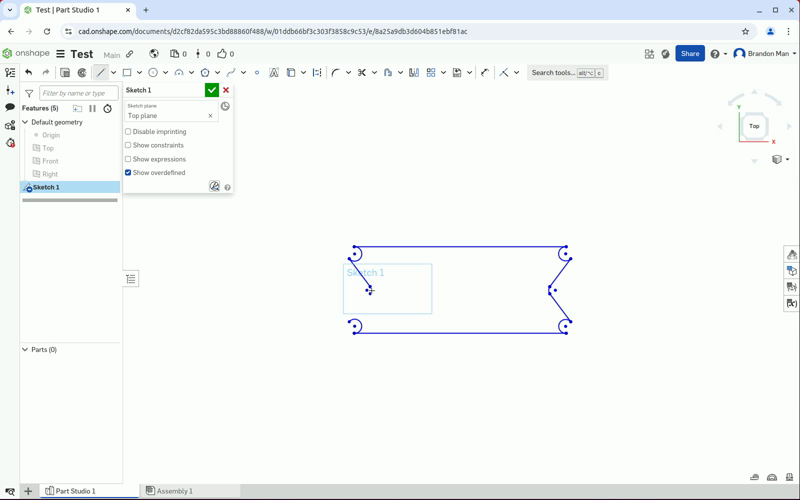
mouse_move(370, 293)
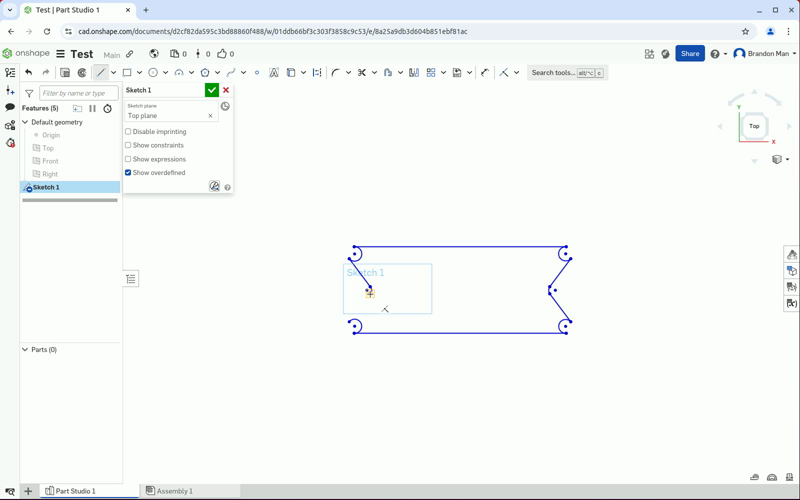
scroll(6)
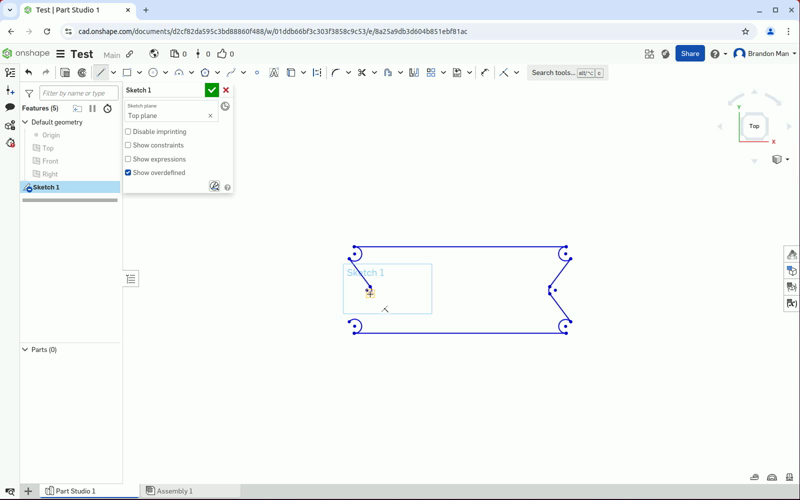
scroll(6)
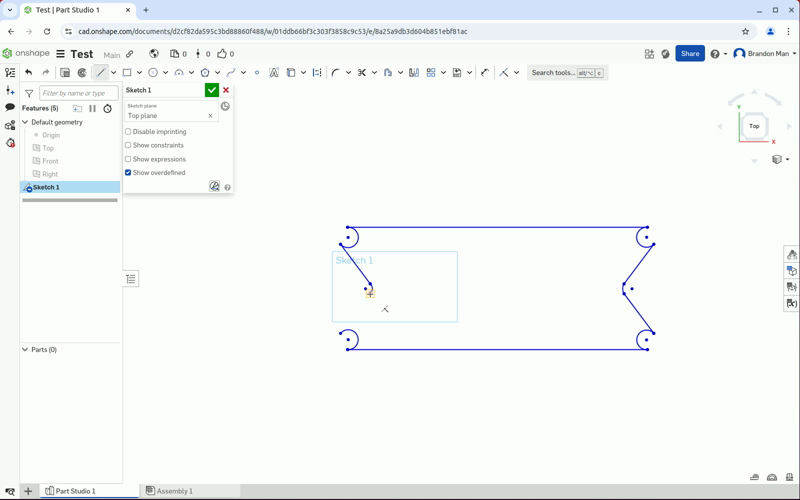
scroll(6)
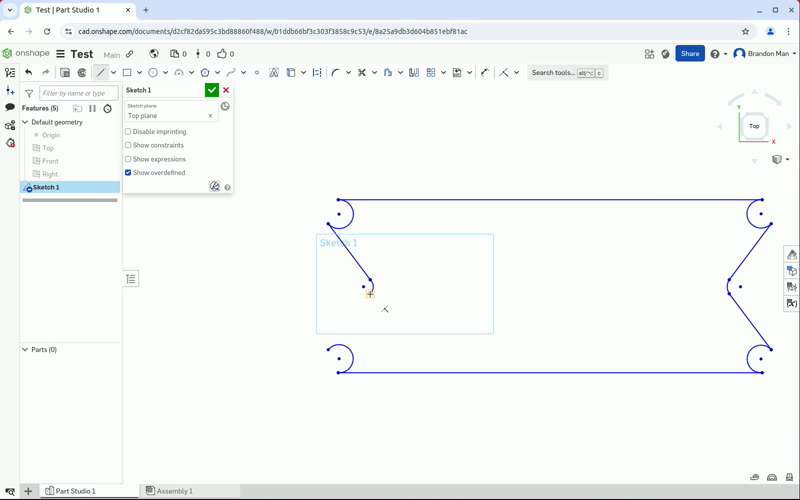
scroll(6)
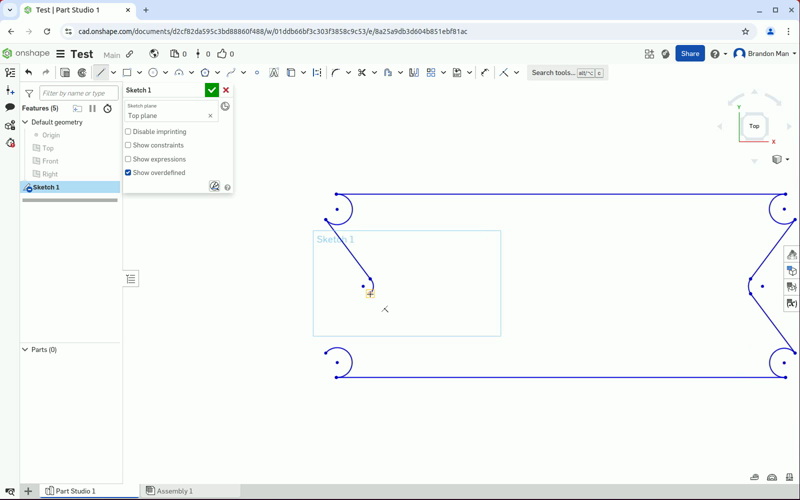
scroll(6)
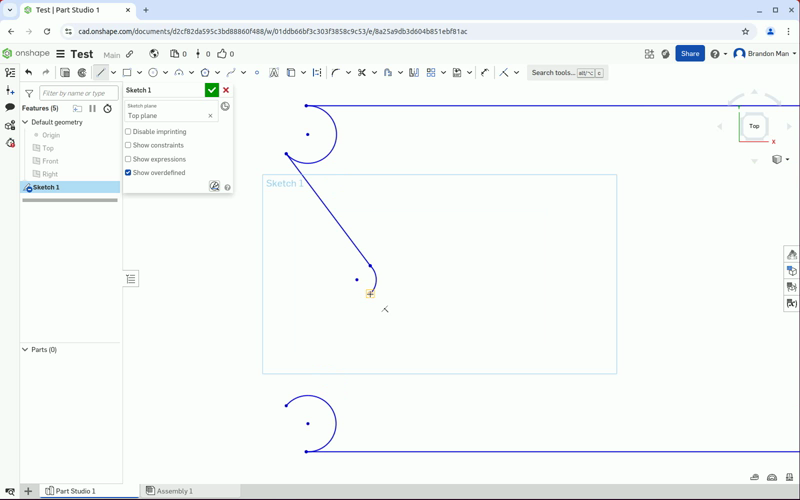
scroll(6)
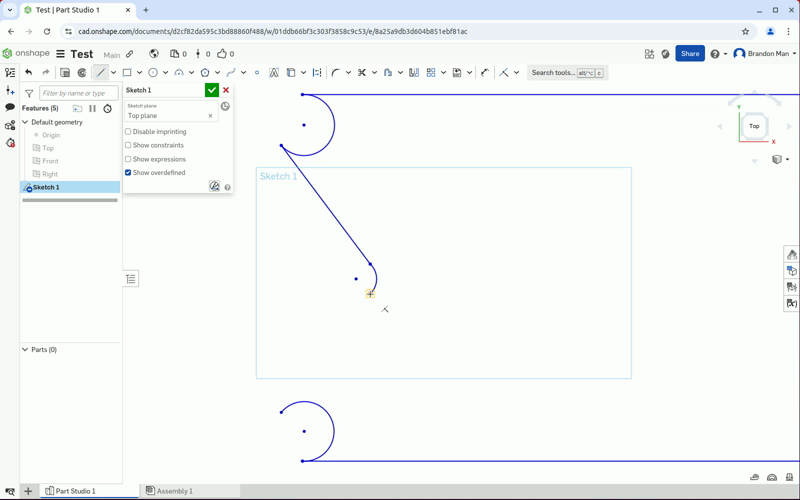
scroll(6)
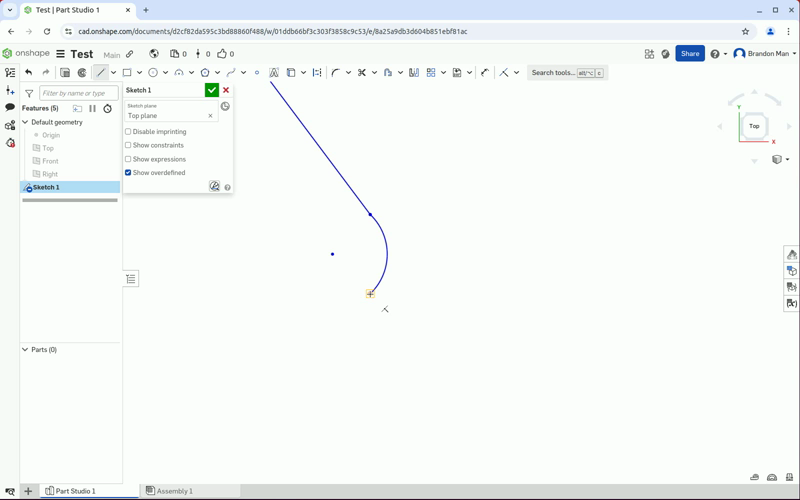
click(370, 293)
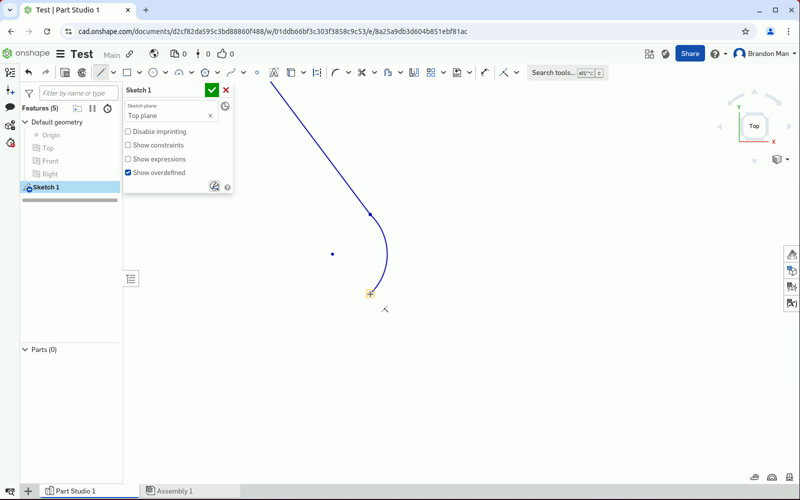
scroll(-6)
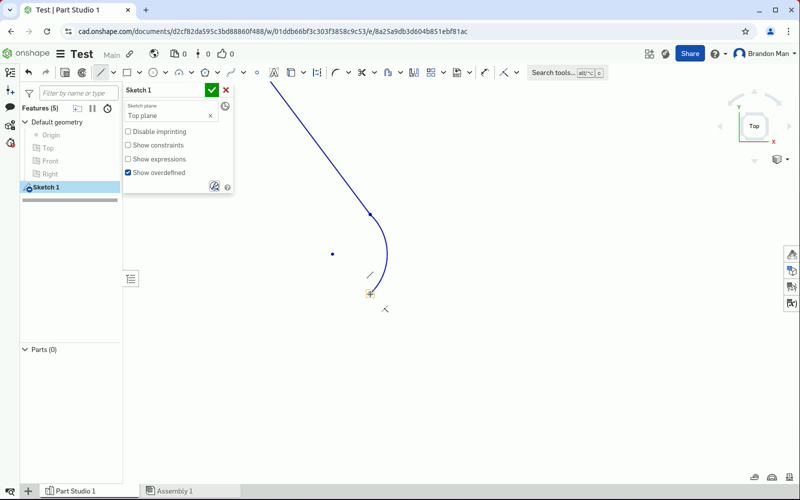
scroll(-6)
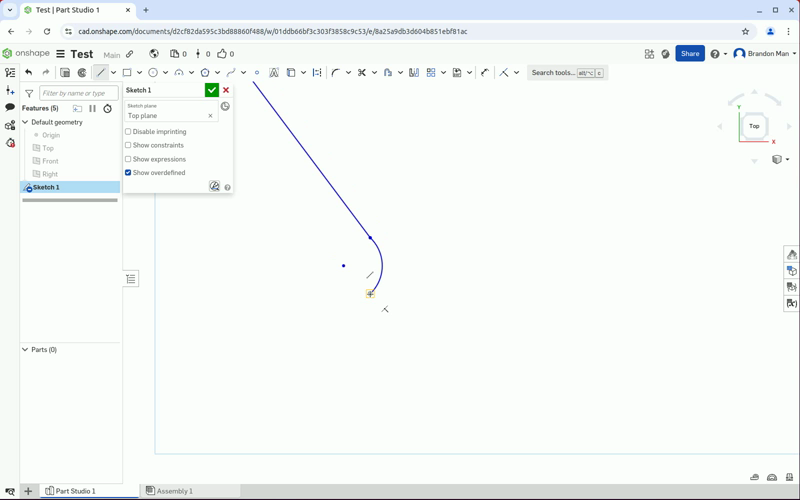
scroll(-6)
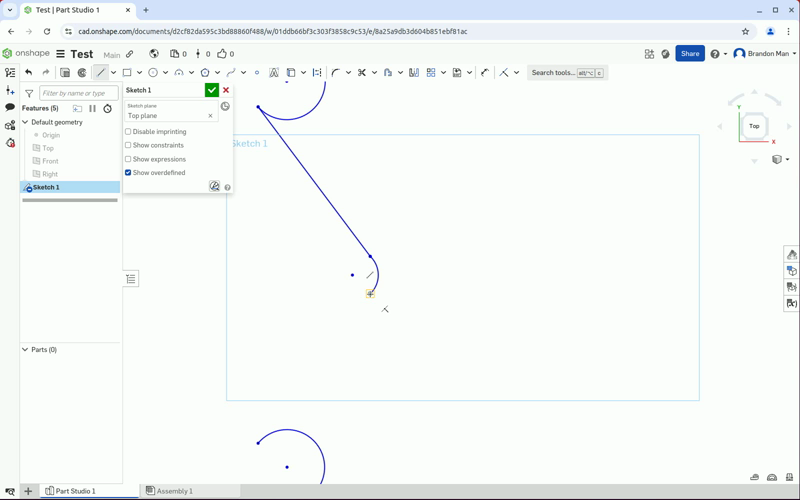
scroll(-6)
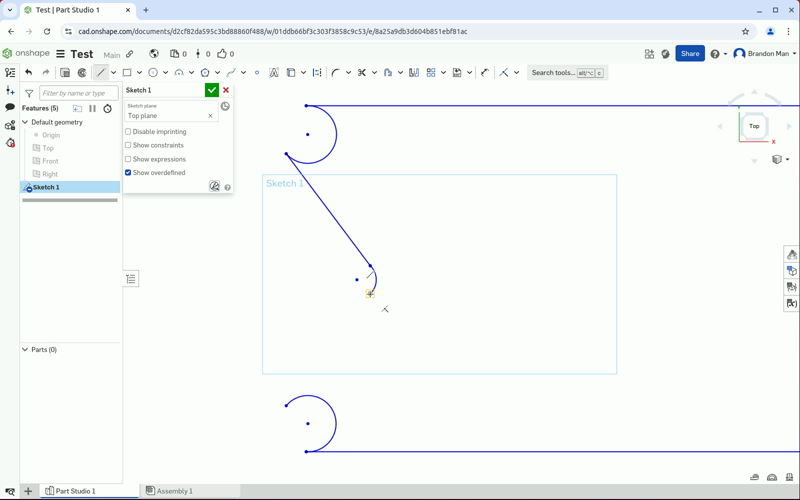
scroll(-6)
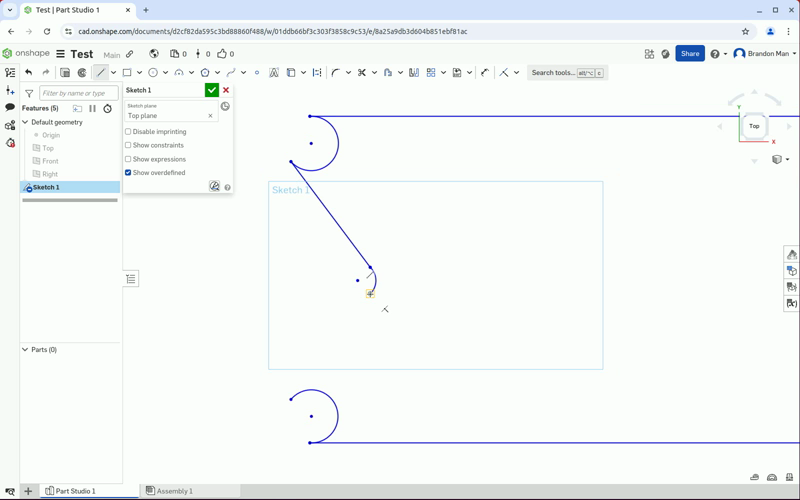
scroll(-6)
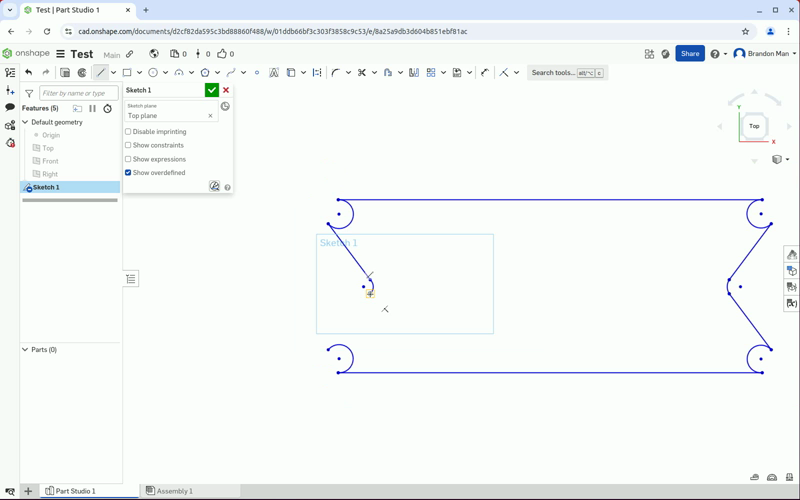
scroll(-6)
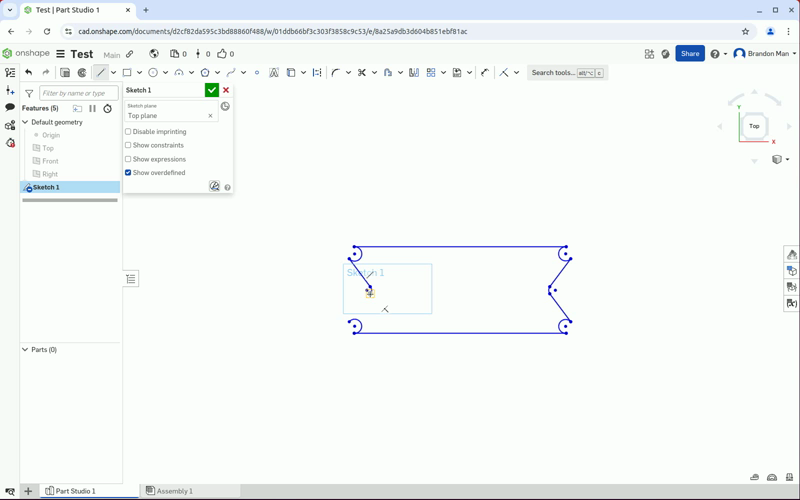
mouse_move(400, 293)
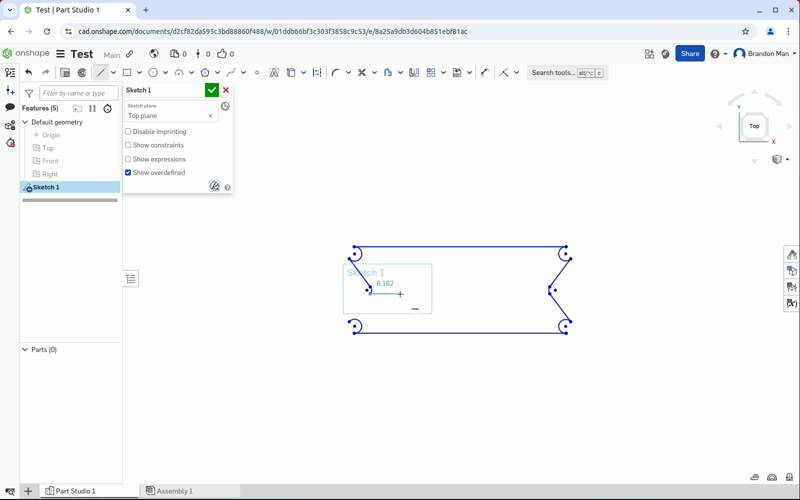
key_down(shift)
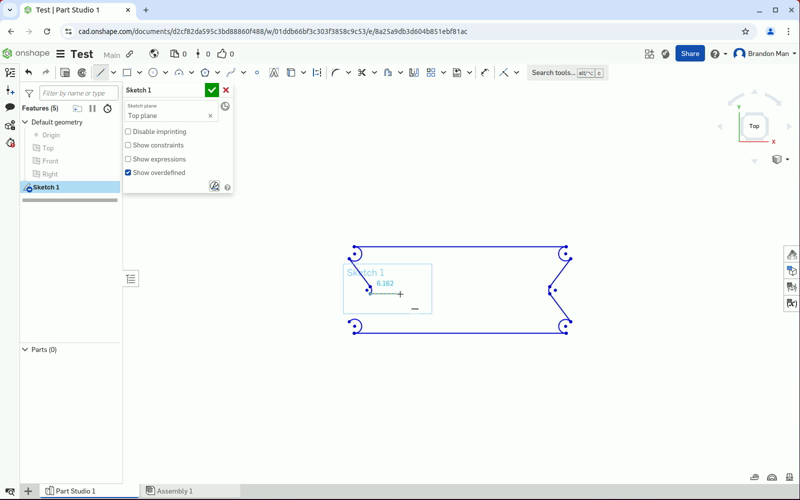
mouse_move(349, 321)
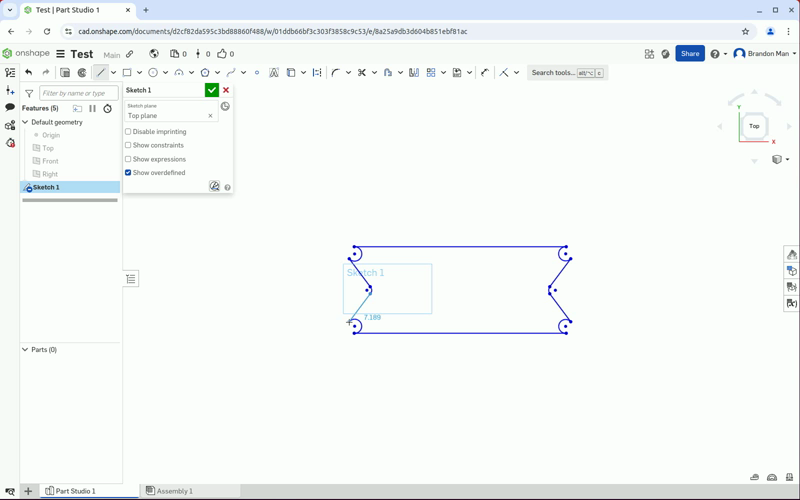
key_up(shift)
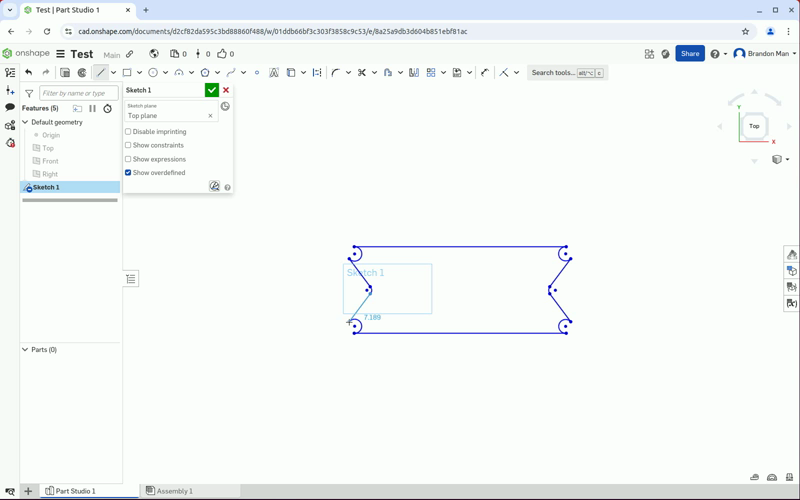
click(349, 321)
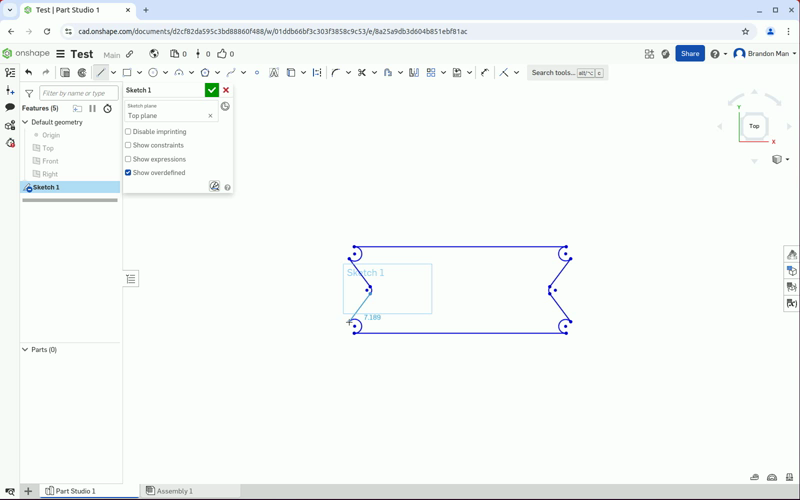
key(esc)
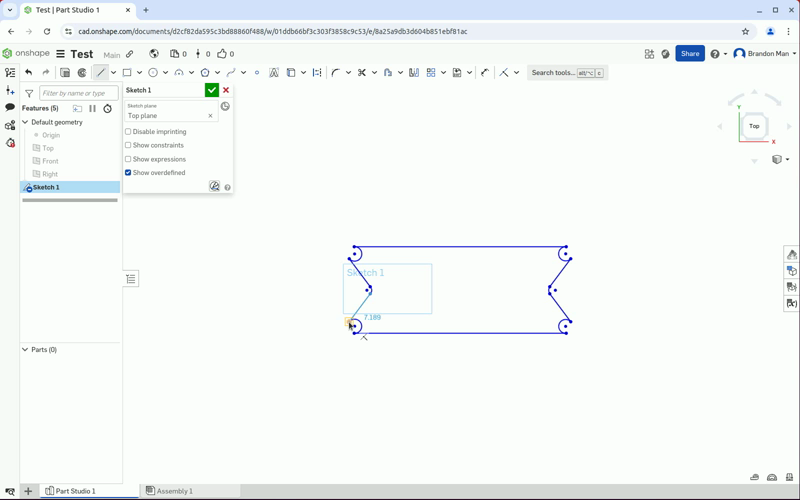
key(c)
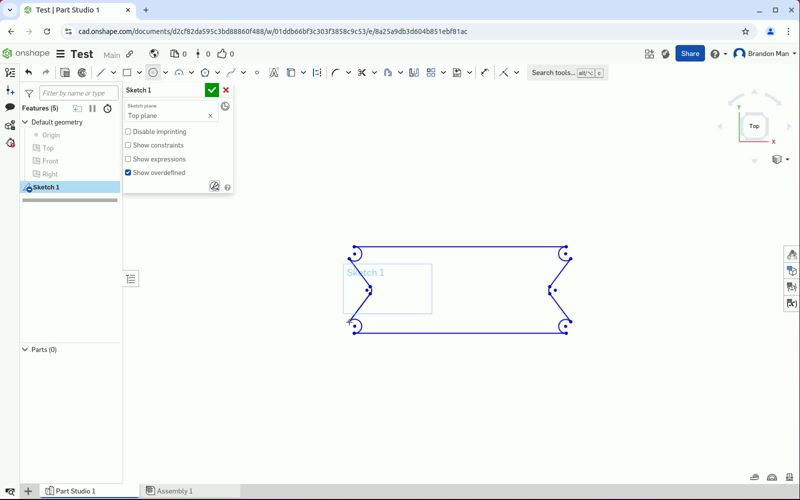
key_down(shift)
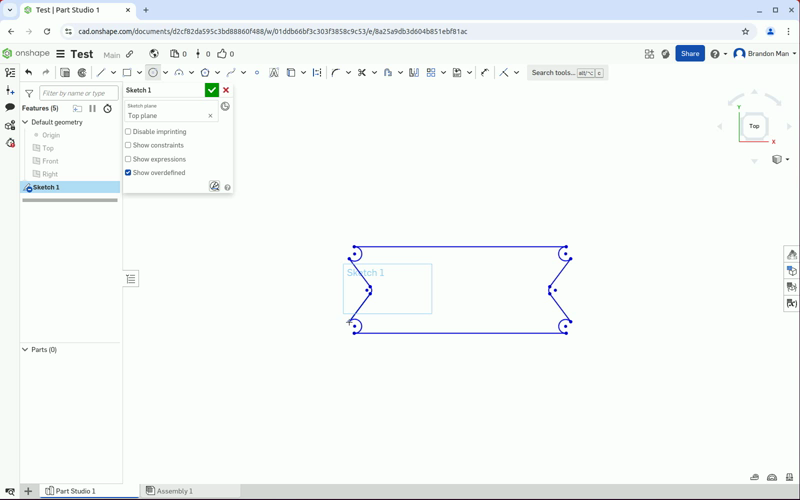
mouse_move(400, 307)
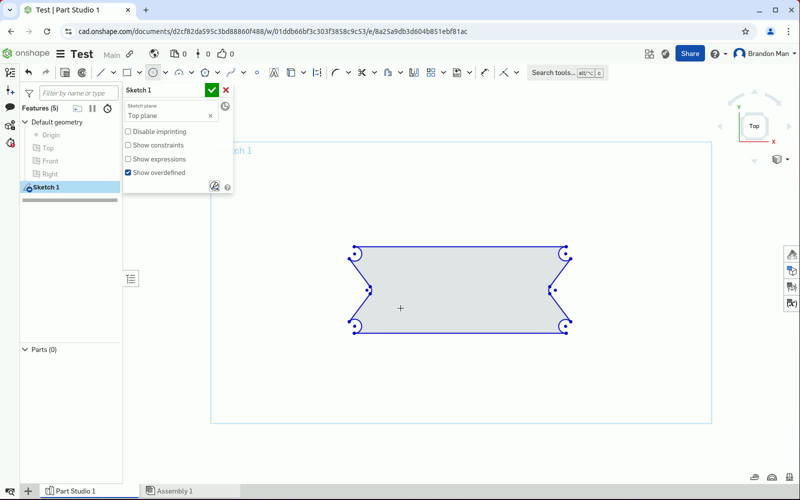
click(400, 307)
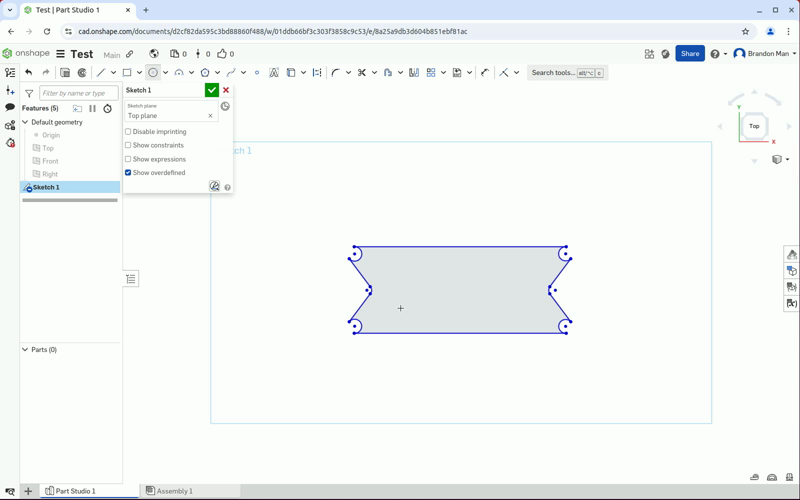
key_up(shift)
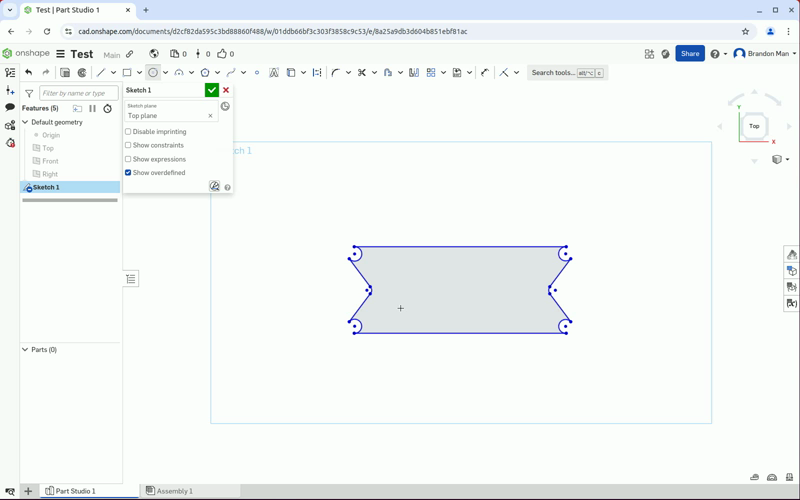
mouse_move(412, 307)
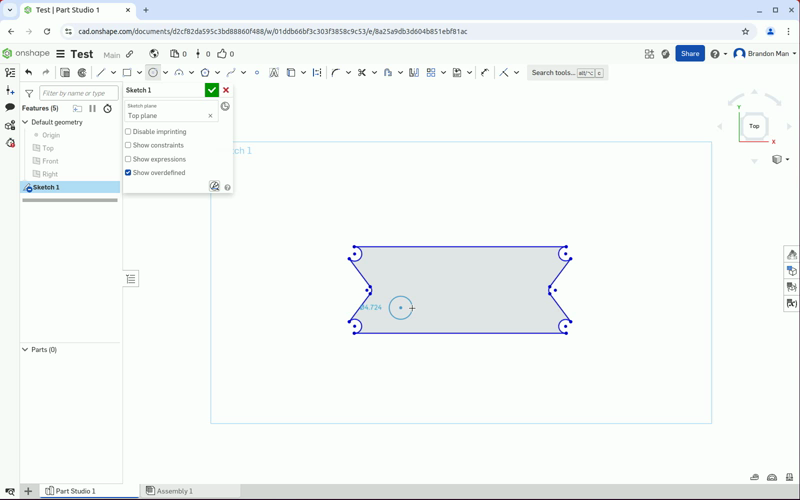
click(412, 307)
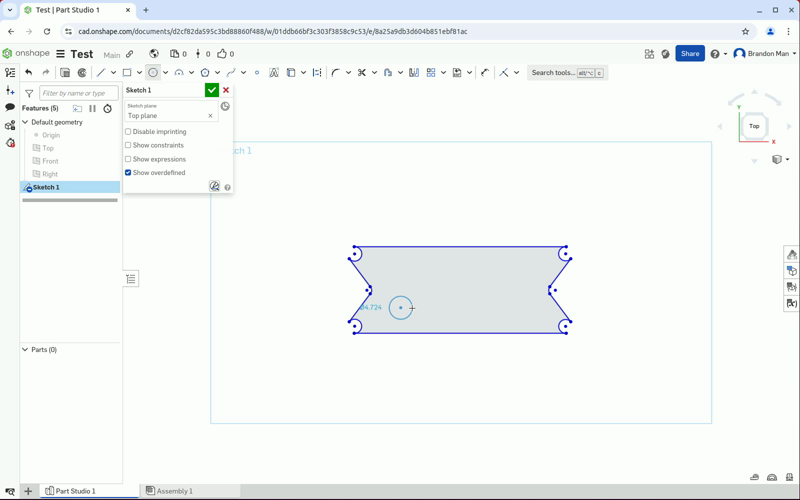
key(esc)
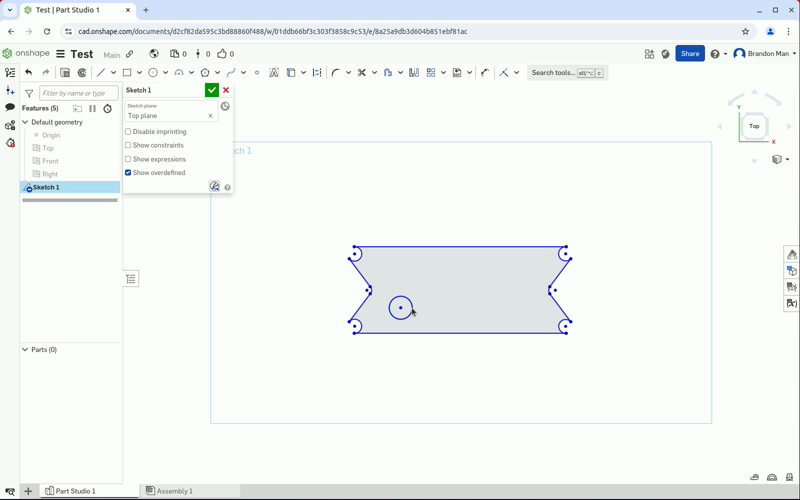
key(c)
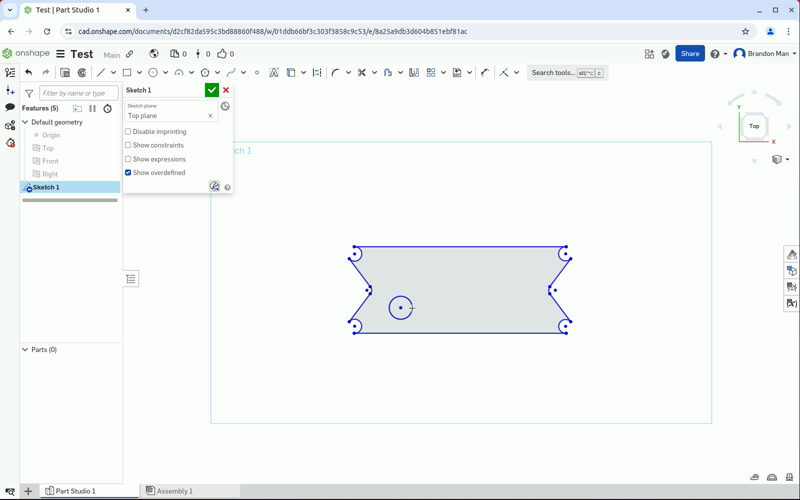
key_down(shift)
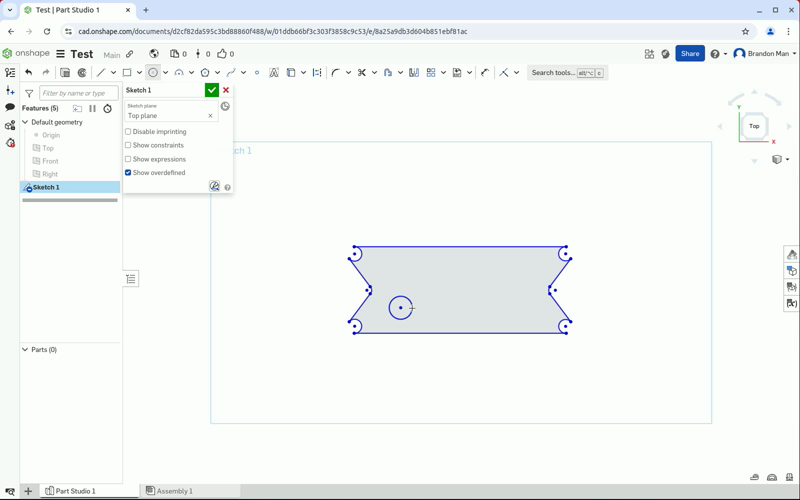
mouse_move(400, 272)
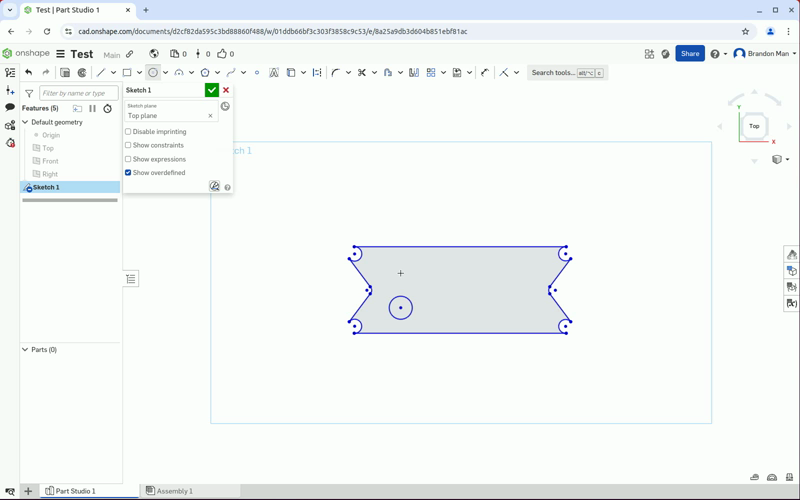
click(400, 272)
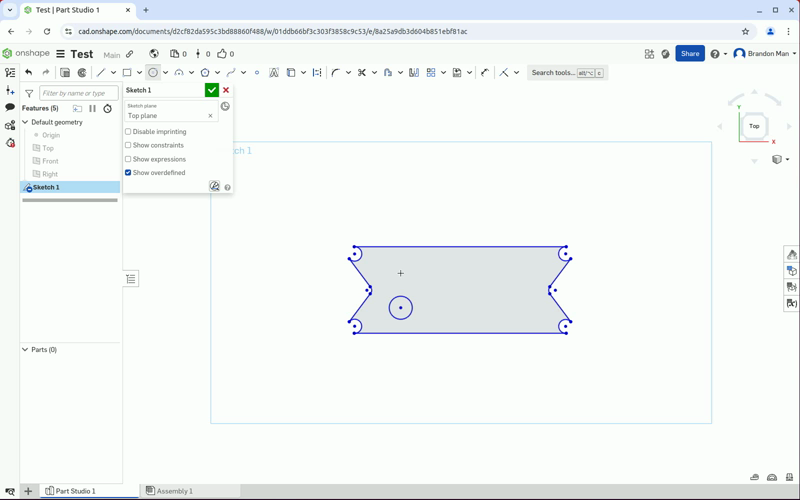
key_up(shift)
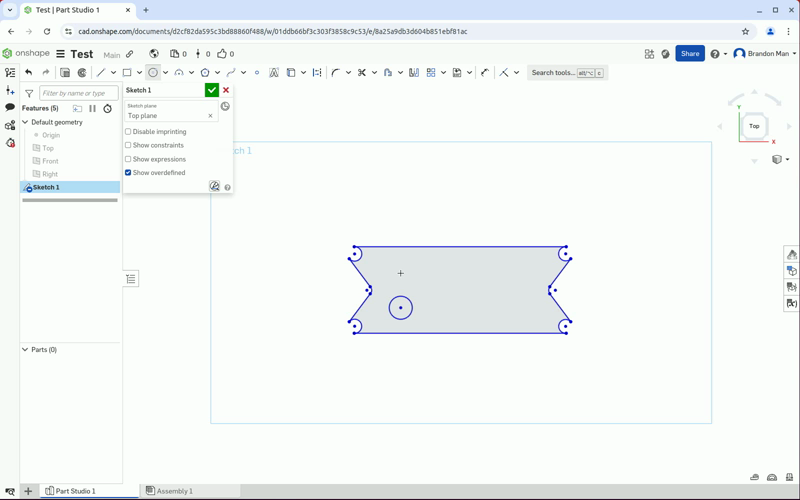
mouse_move(412, 272)
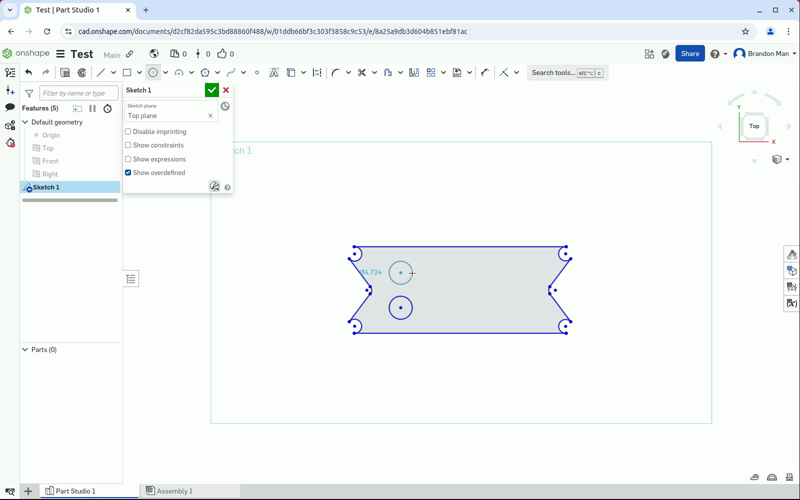
click(412, 272)
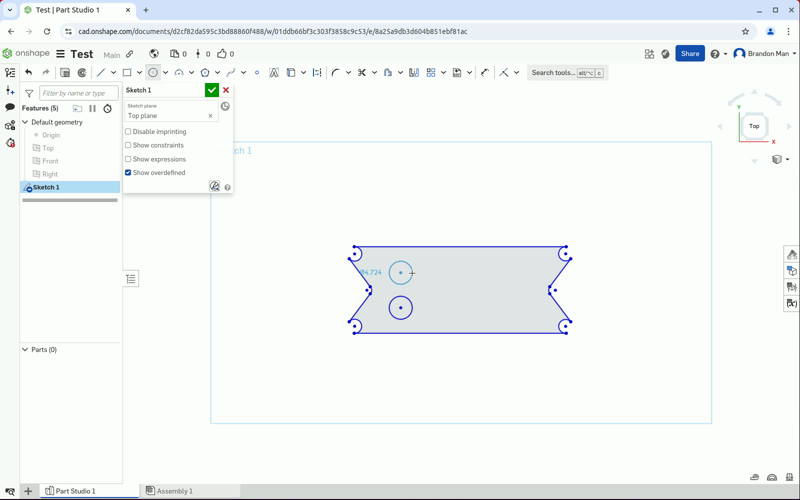
key(esc)
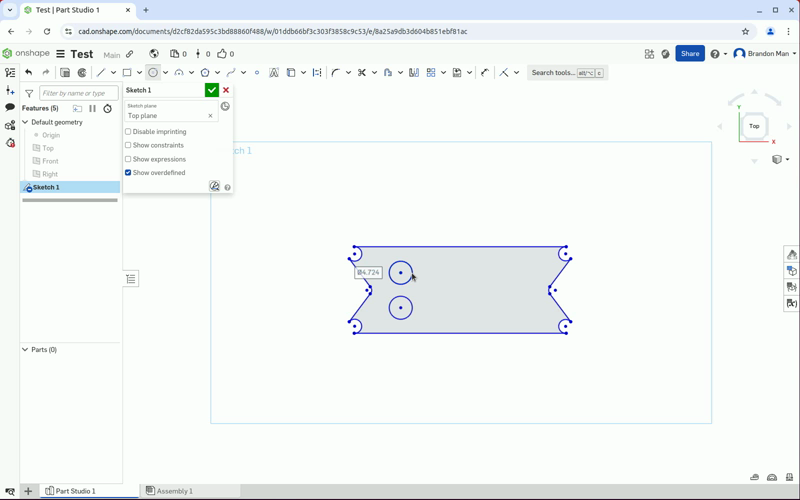
key(c)
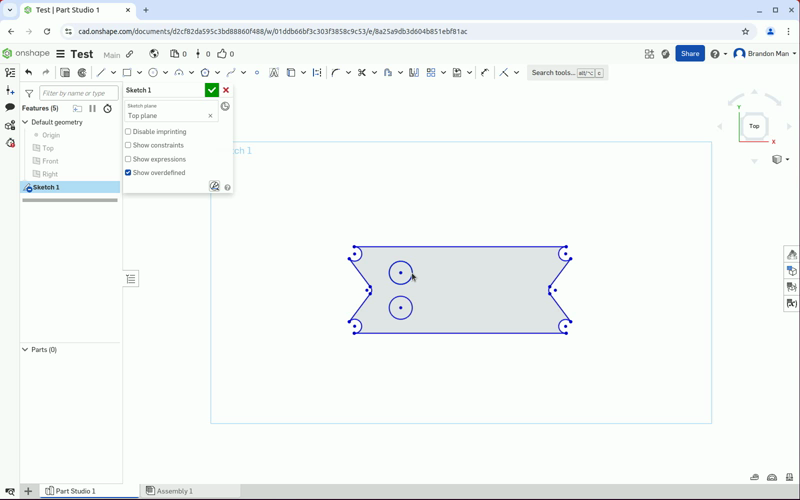
key_down(shift)
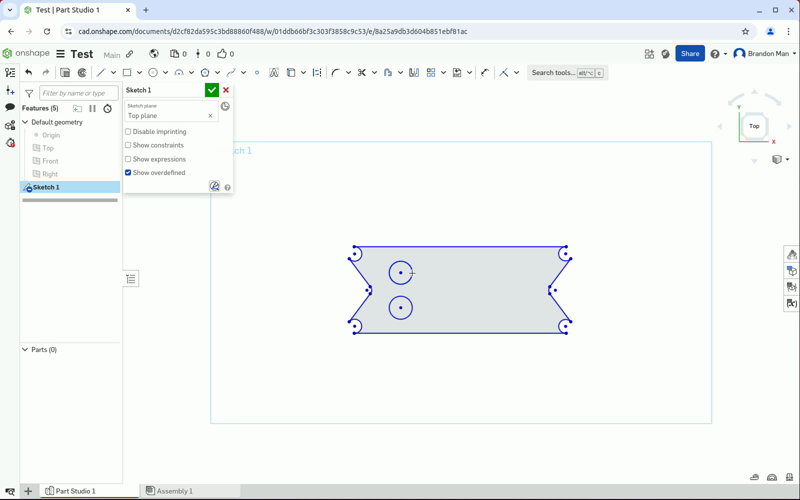
mouse_move(461, 284)
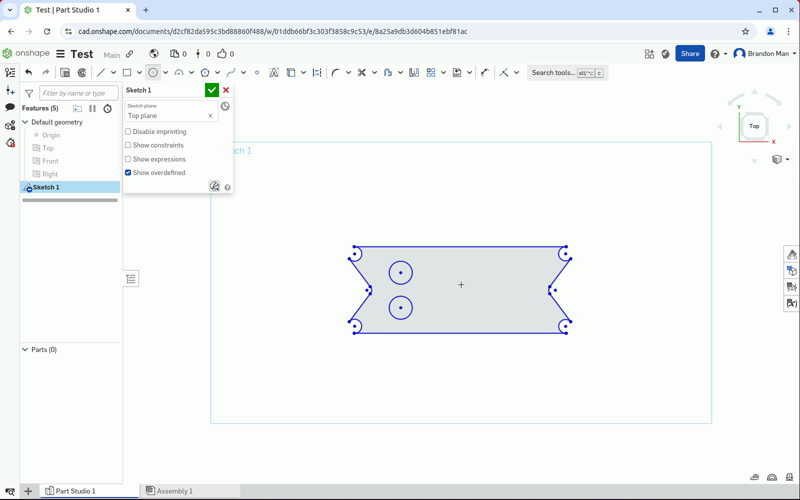
click(461, 284)
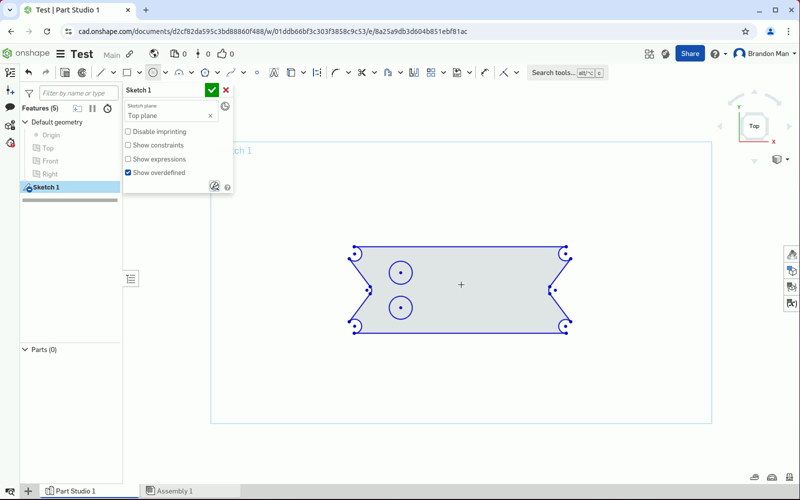
key_up(shift)
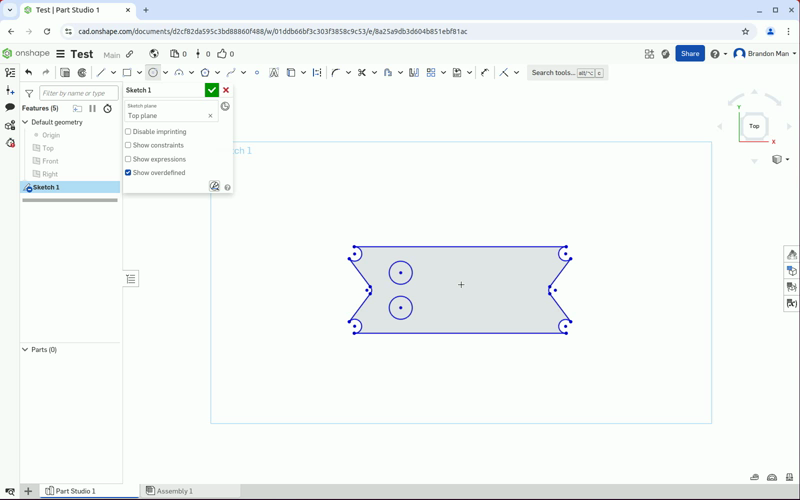
mouse_move(489, 284)
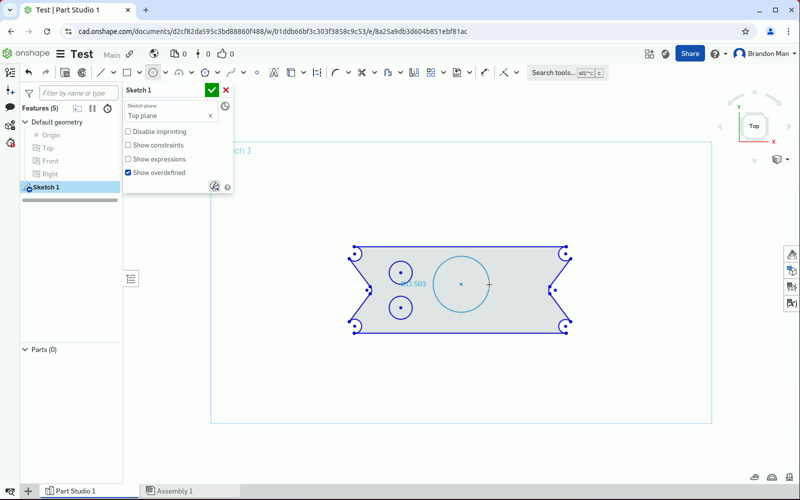
click(489, 284)
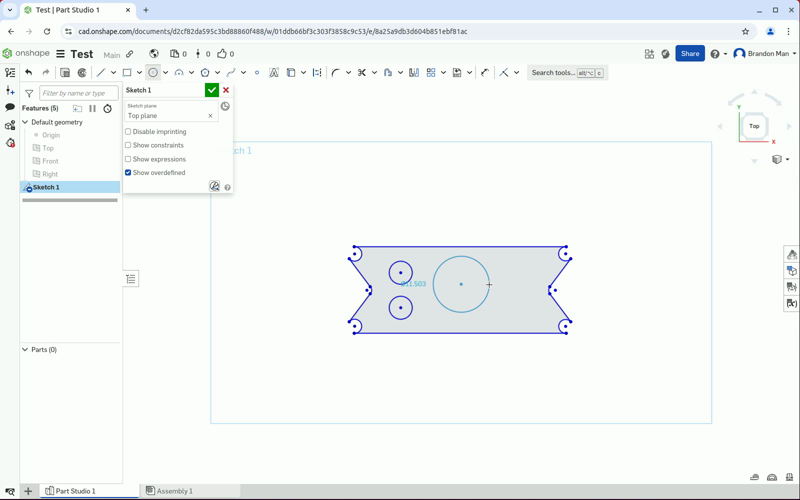
key(esc)
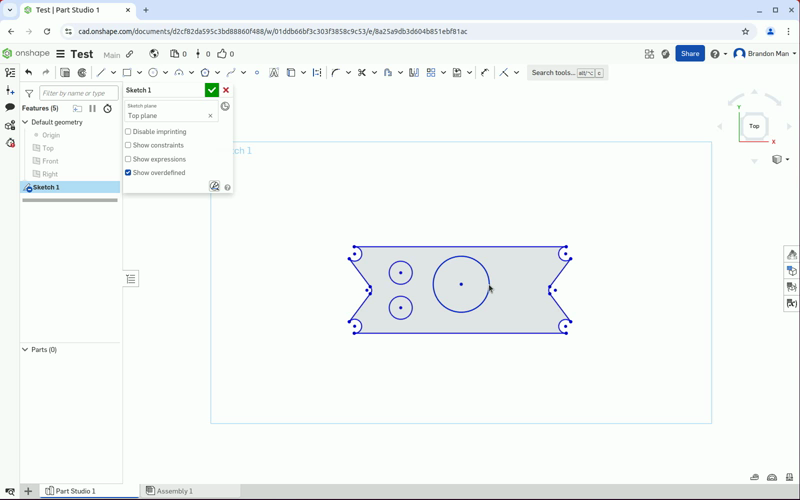
key(c)
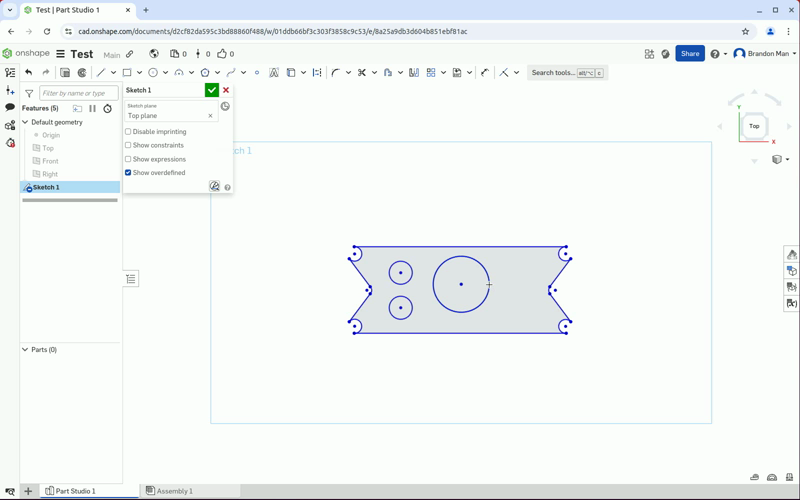
key_down(shift)
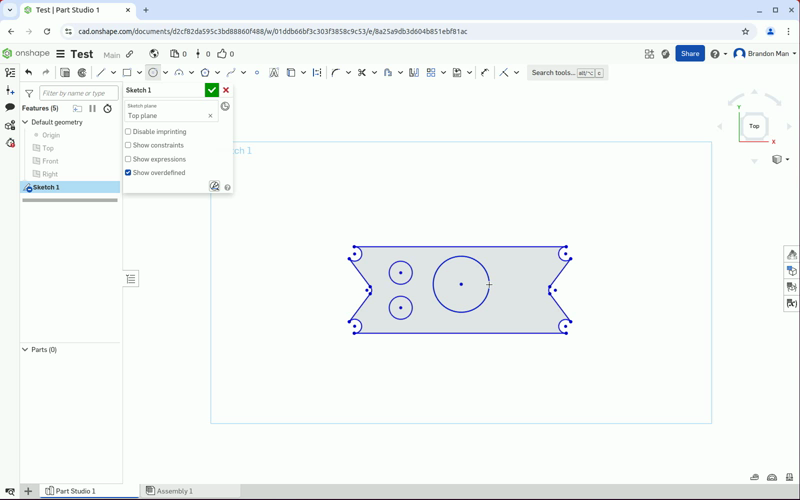
mouse_move(519, 307)
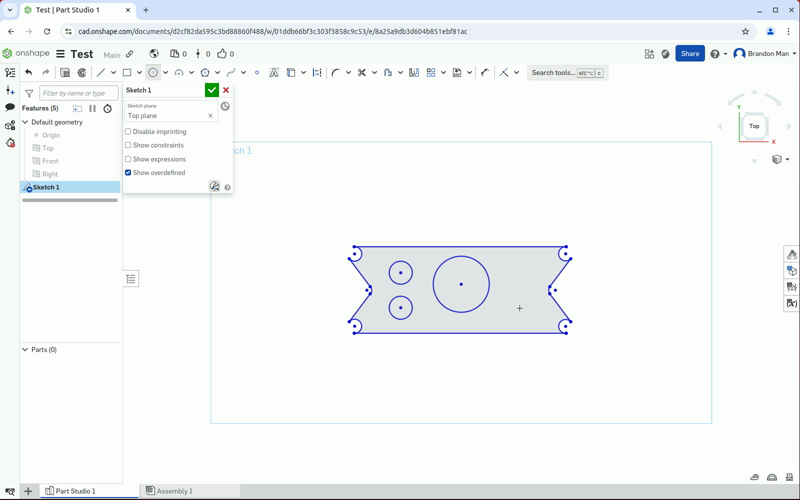
click(519, 307)
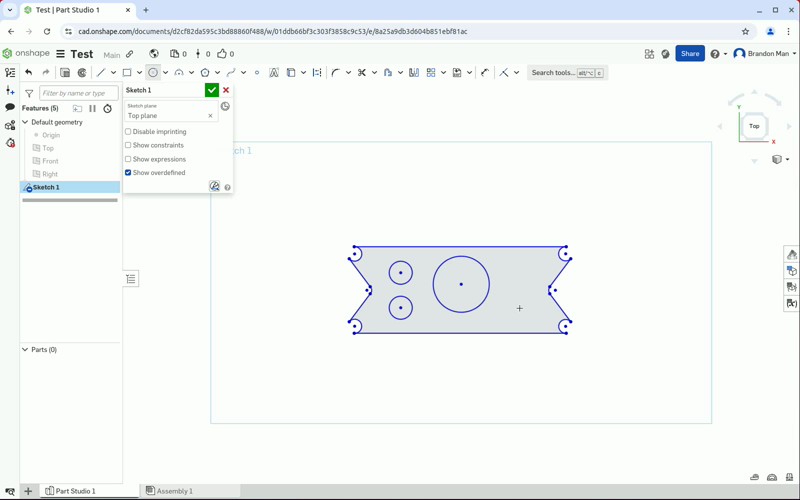
key_up(shift)
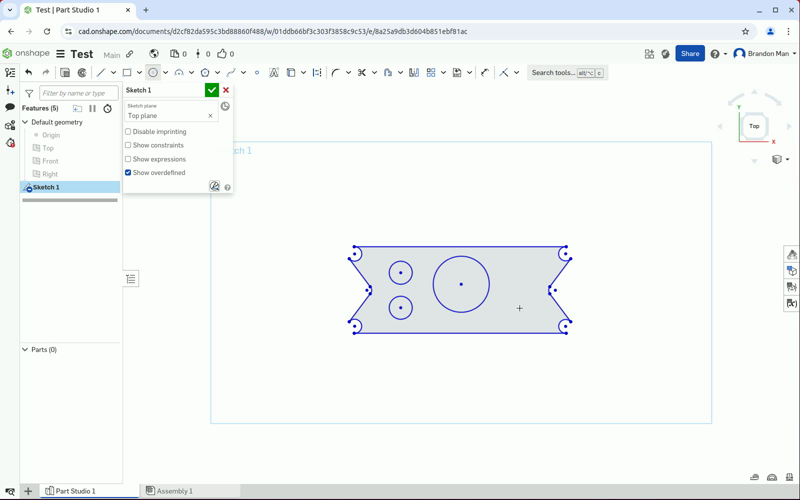
mouse_move(531, 307)
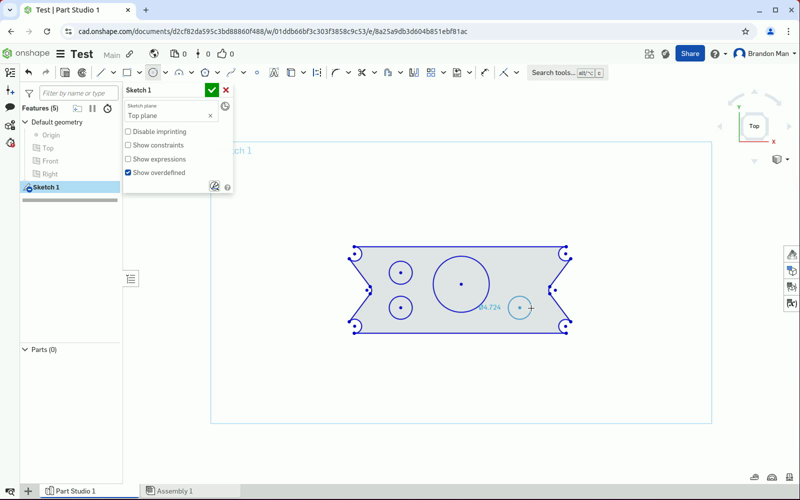
click(531, 307)
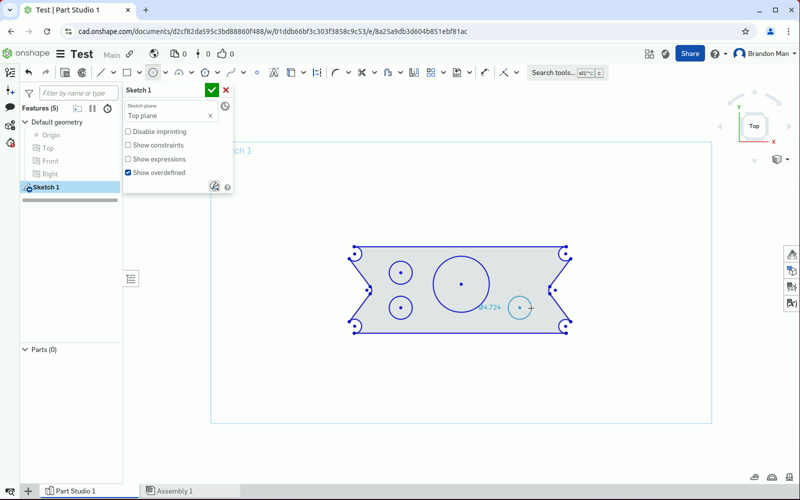
key(esc)
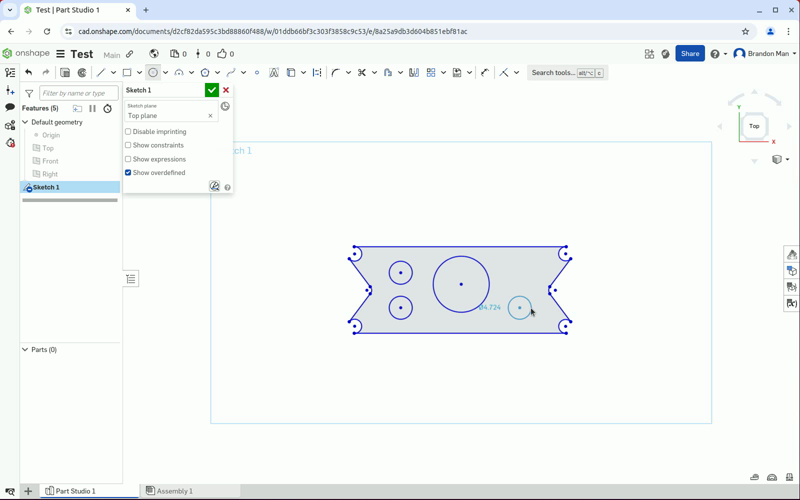
key(c)
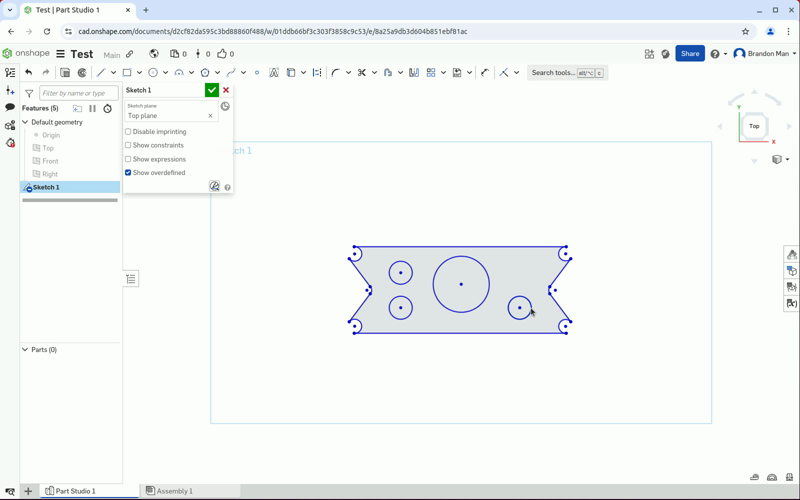
key_down(shift)
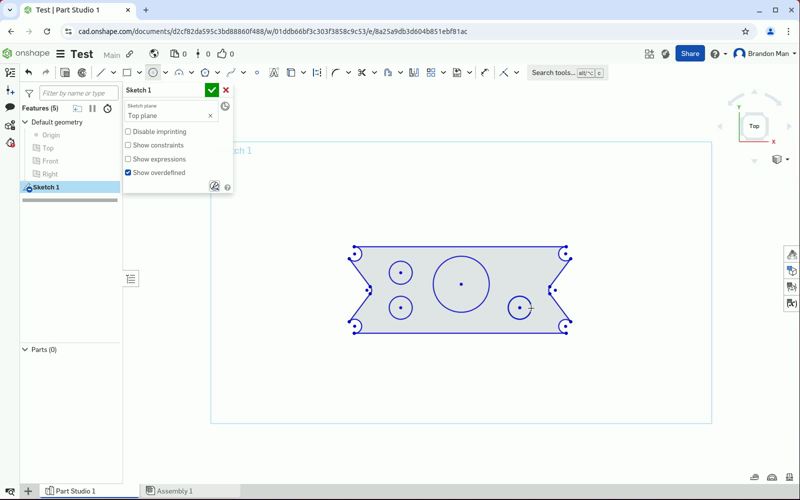
mouse_move(519, 272)
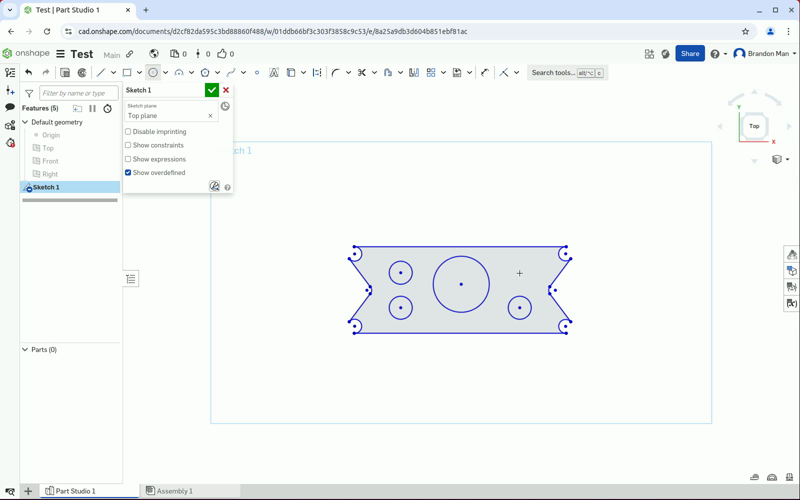
click(519, 272)
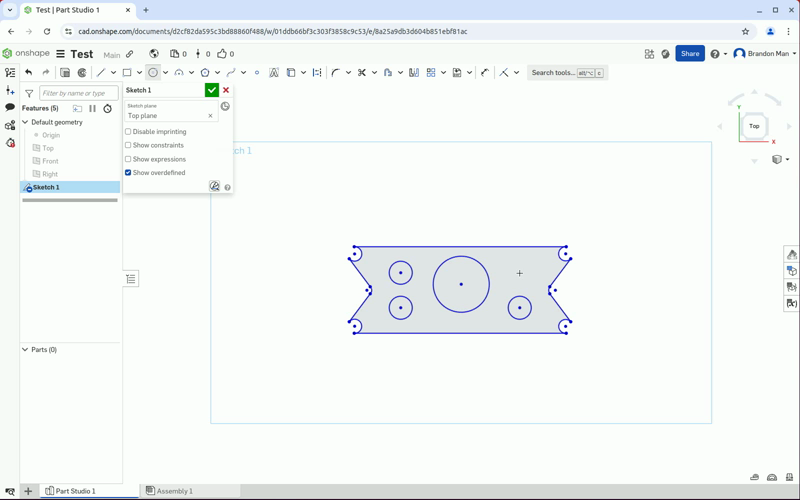
key_up(shift)
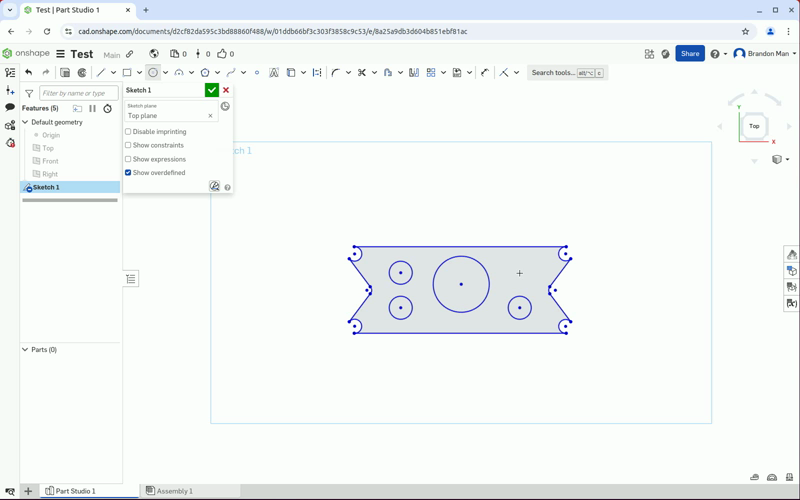
mouse_move(531, 272)
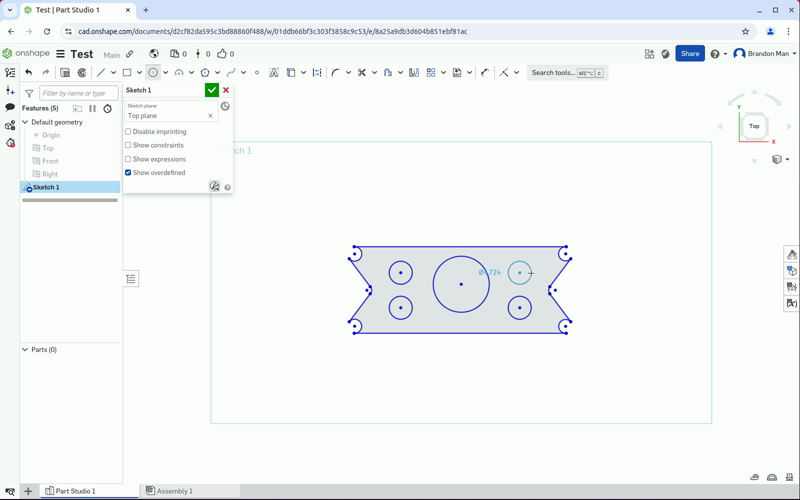
click(531, 272)
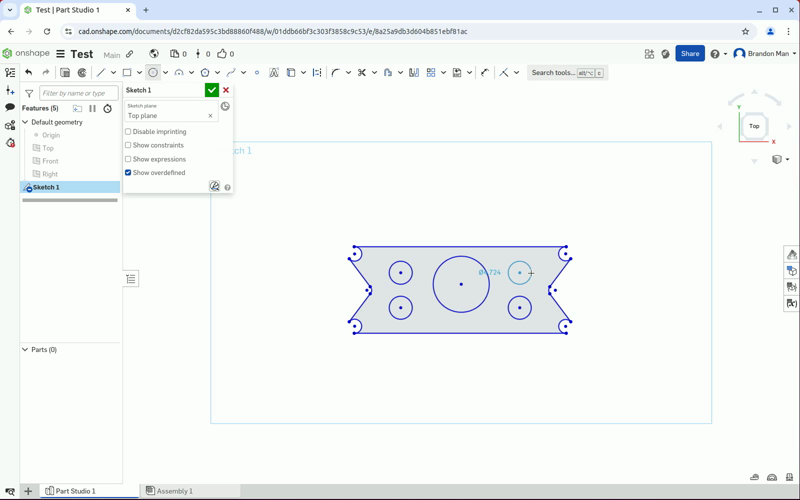
key(esc)
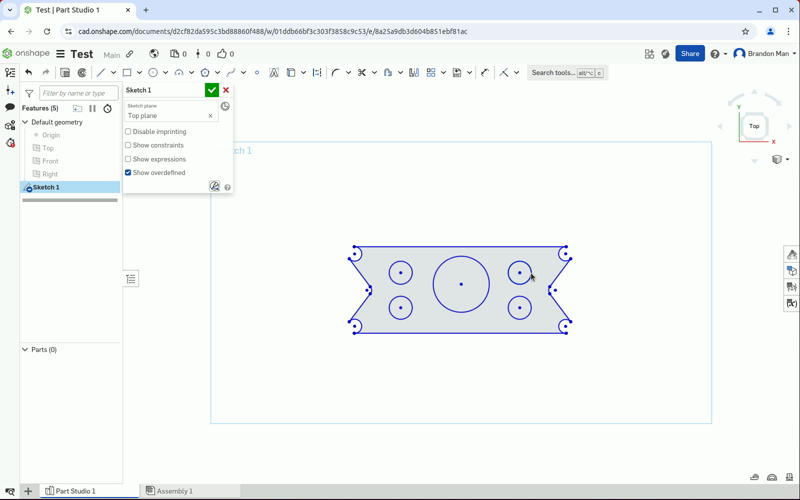
mouse_move(384, 258)
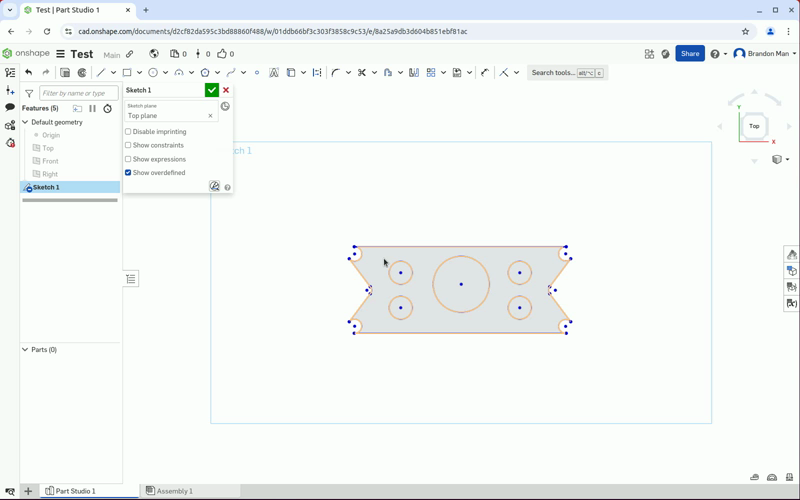
click(384, 258)
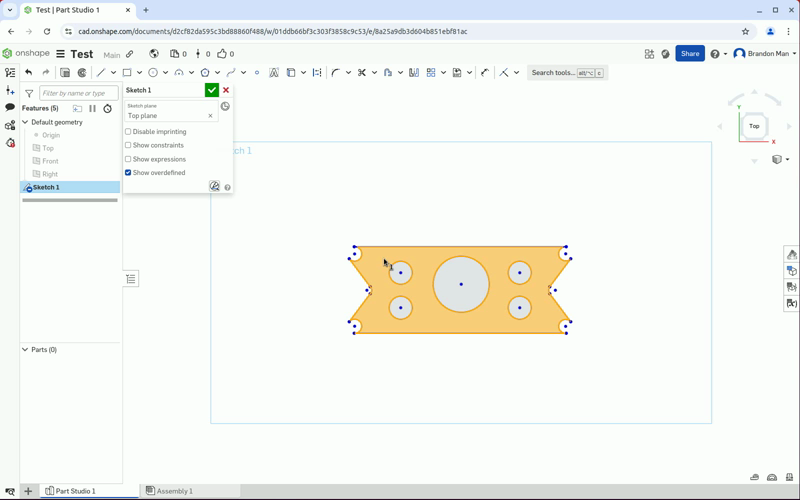
mouse_move(73, 352)
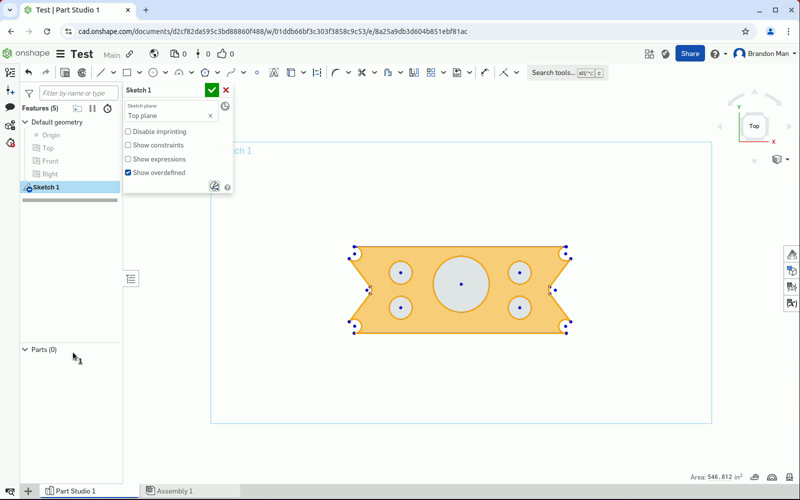
key(shift+y)
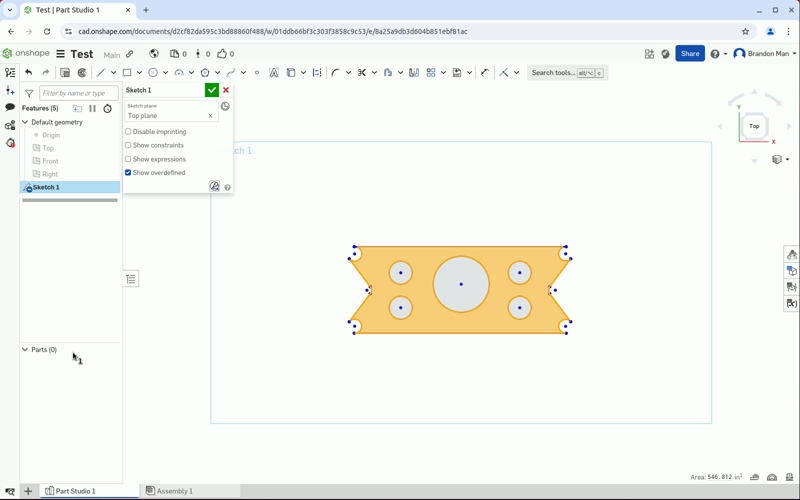
key(shift+e)
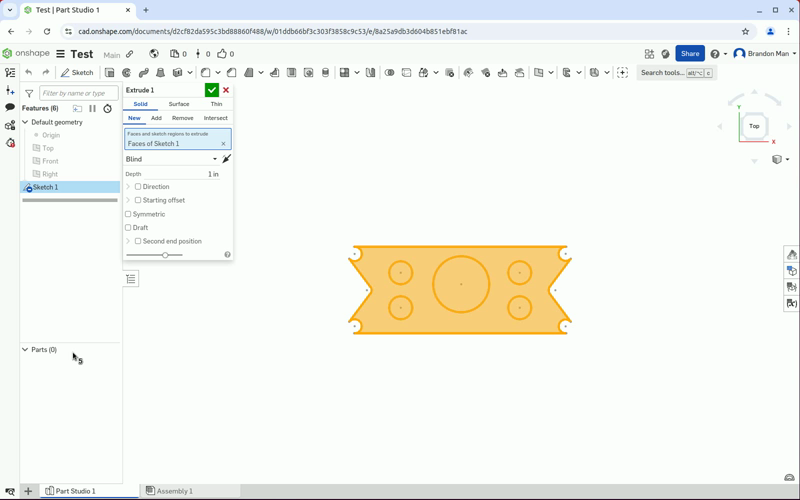
mouse_move(143, 106)
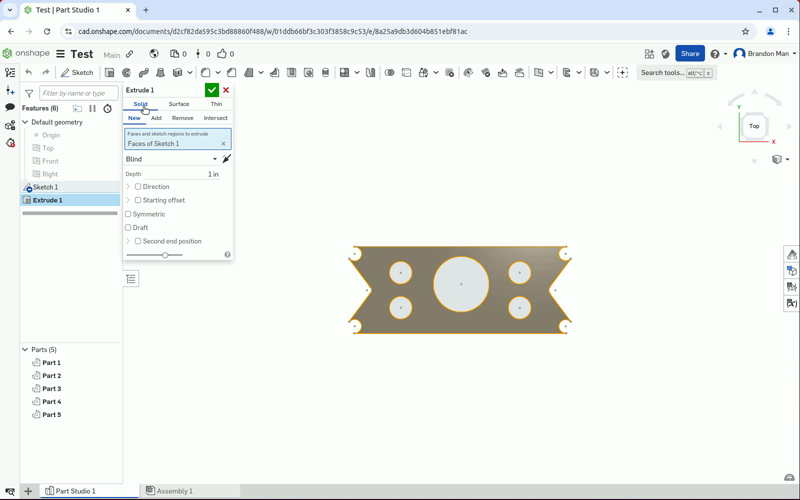
click(143, 106)
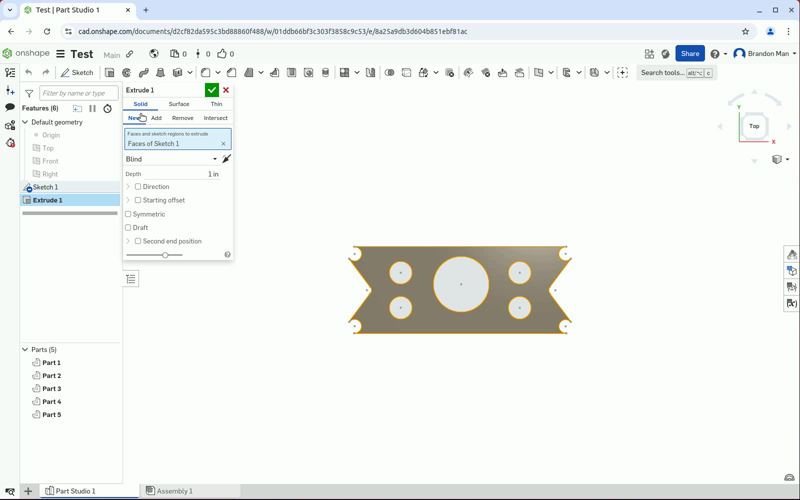
mouse_move(137, 120)
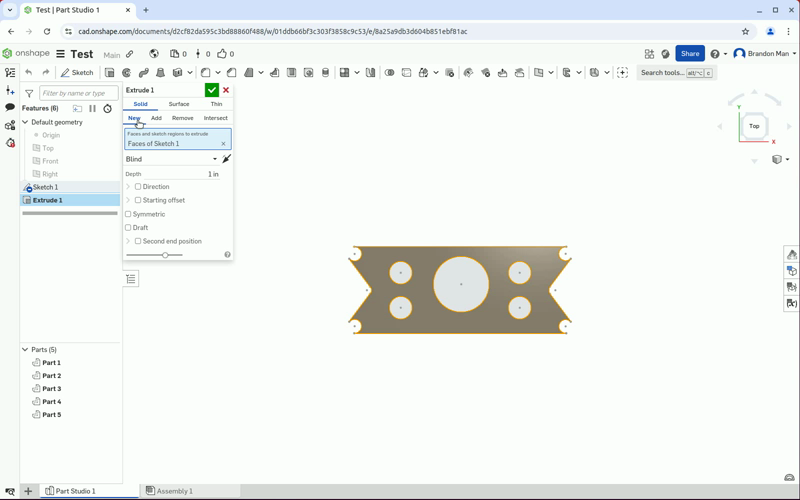
click(137, 120)
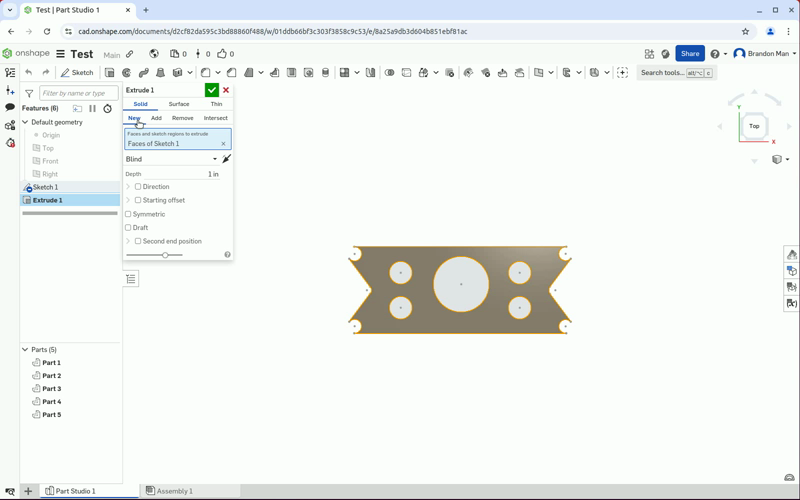
key(tab, 4)
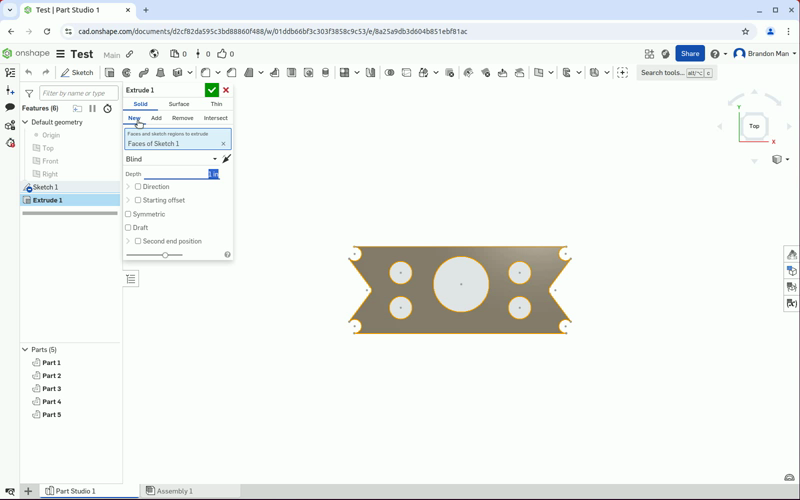
text(0.481)
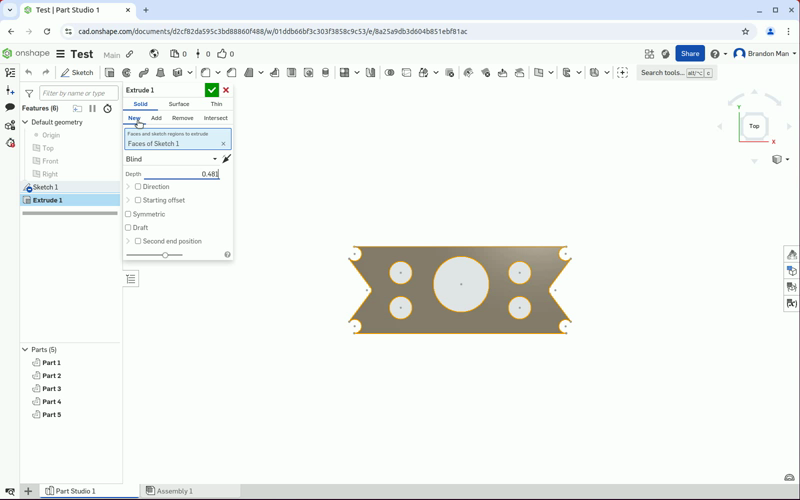
key(enter)
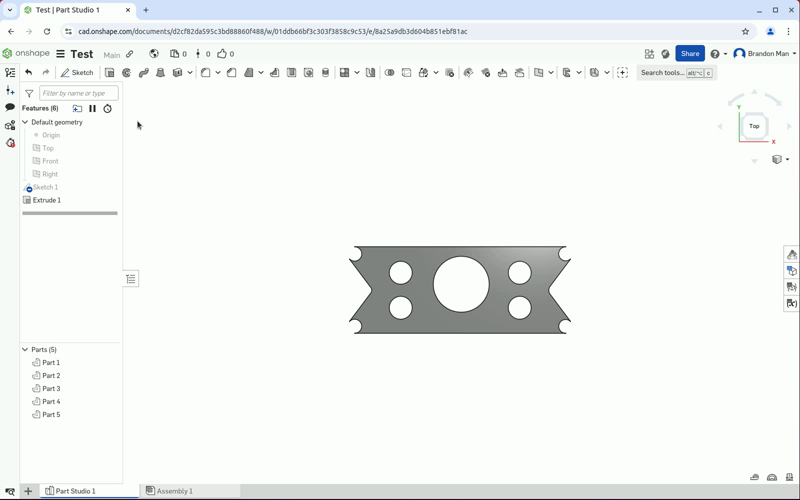
key(shift+h)
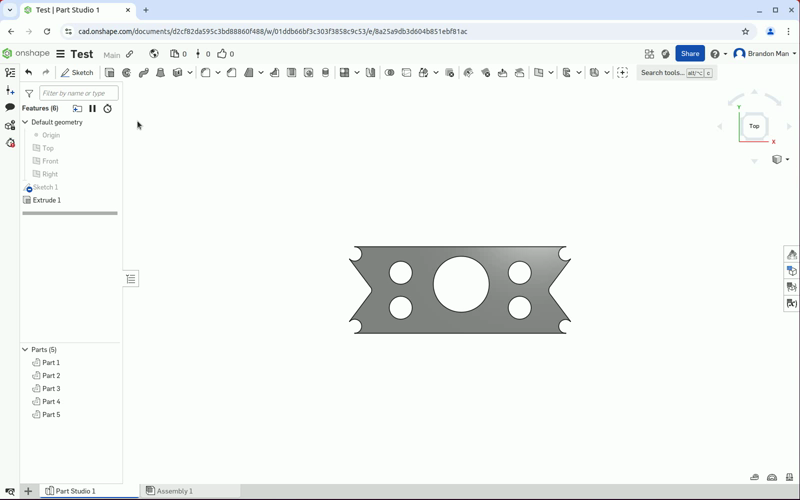
key(shift+h)
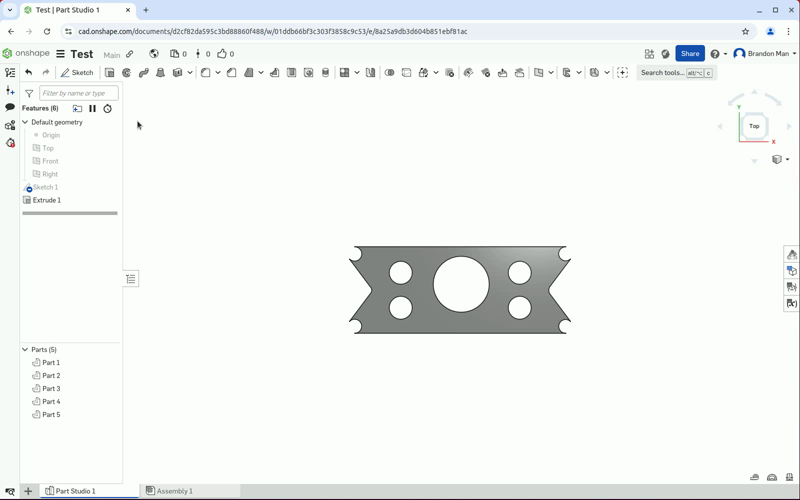
mouse_move(73, 189)
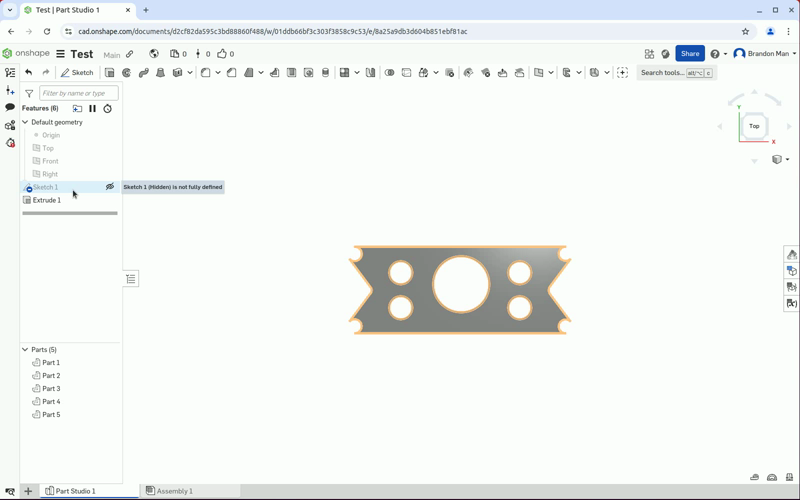
click(73, 189)
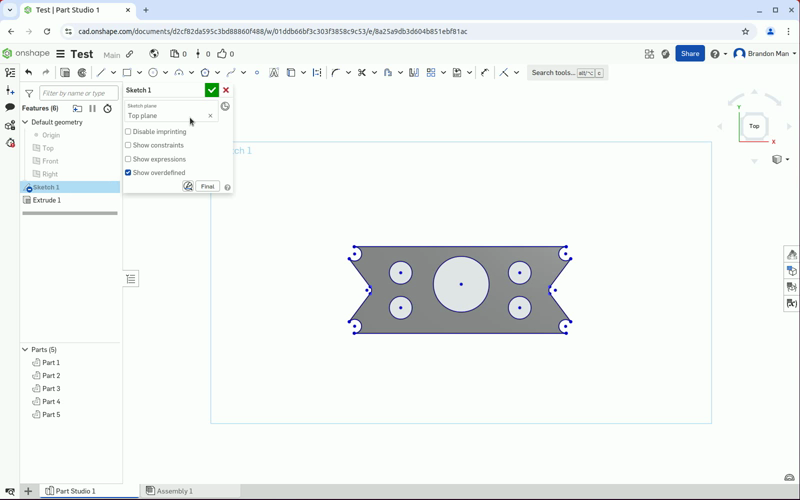
mouse_move(229, 92)
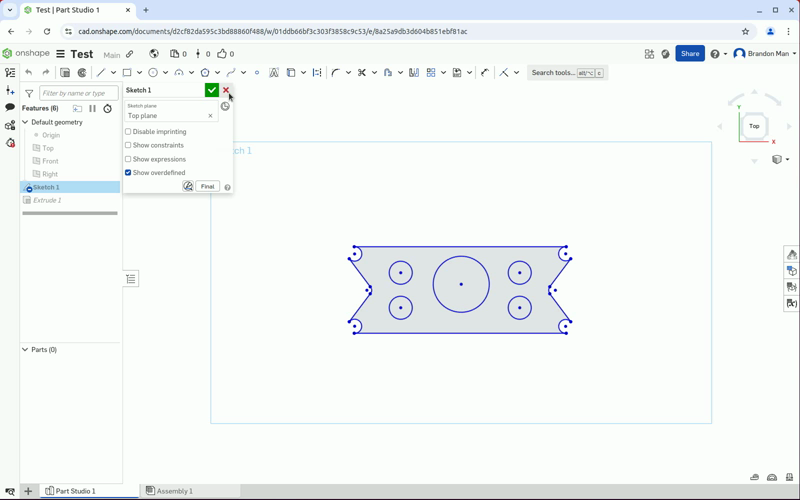
click(229, 92)
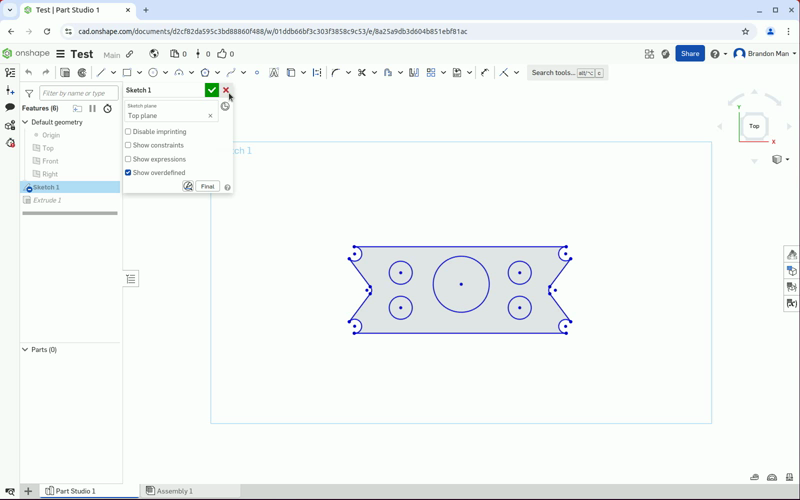
key(shift+s)
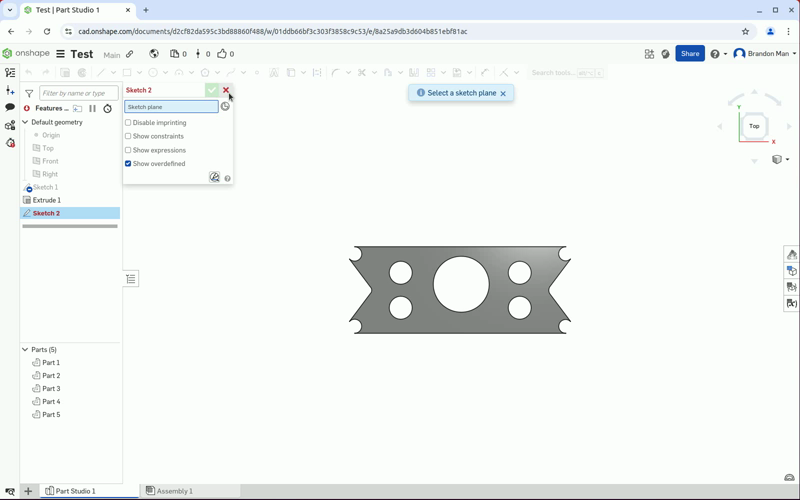
mouse_move(73, 150)
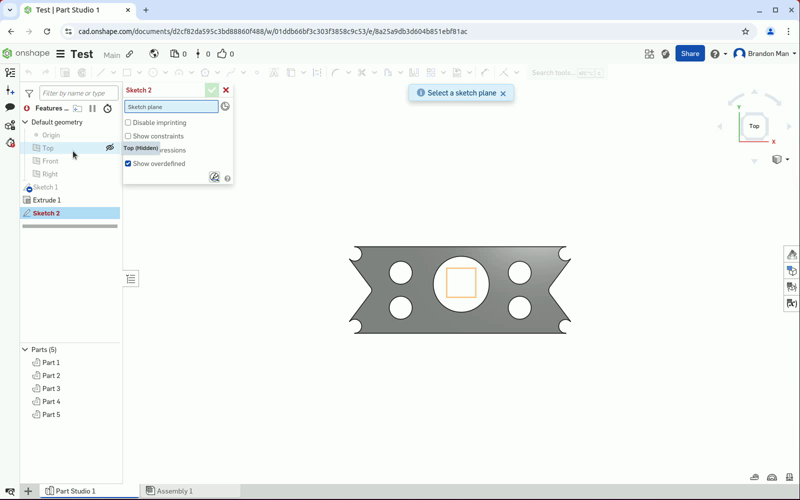
click(73, 150)
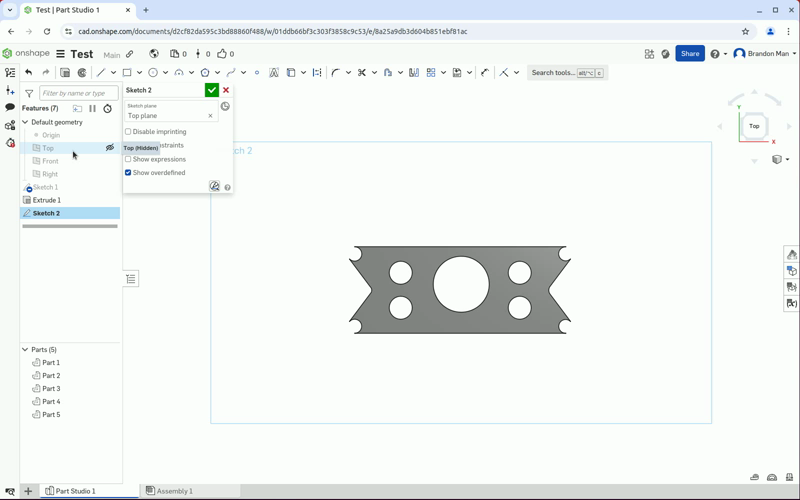
mouse_move(73, 352)
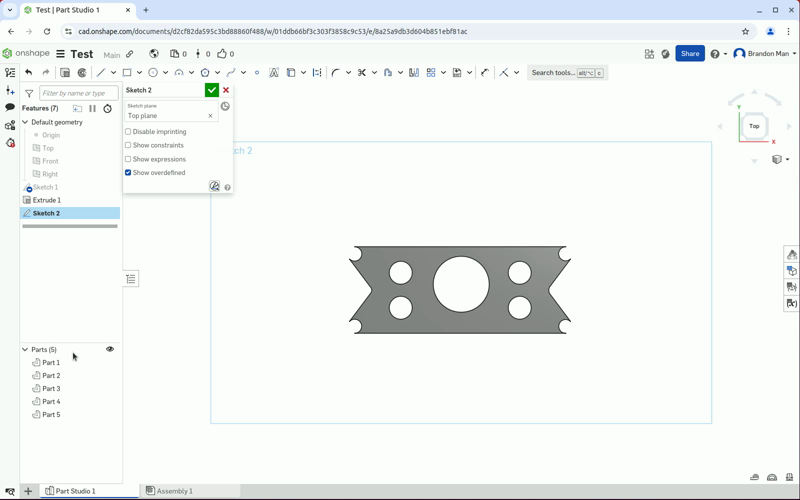
key(y)
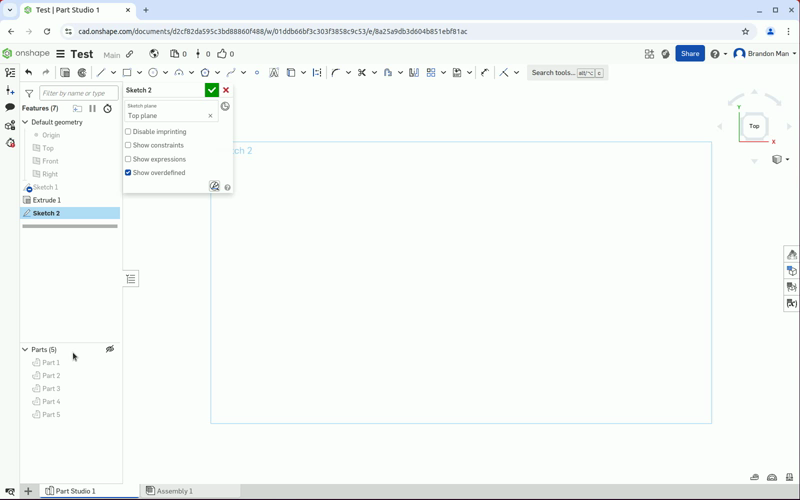
key(c)
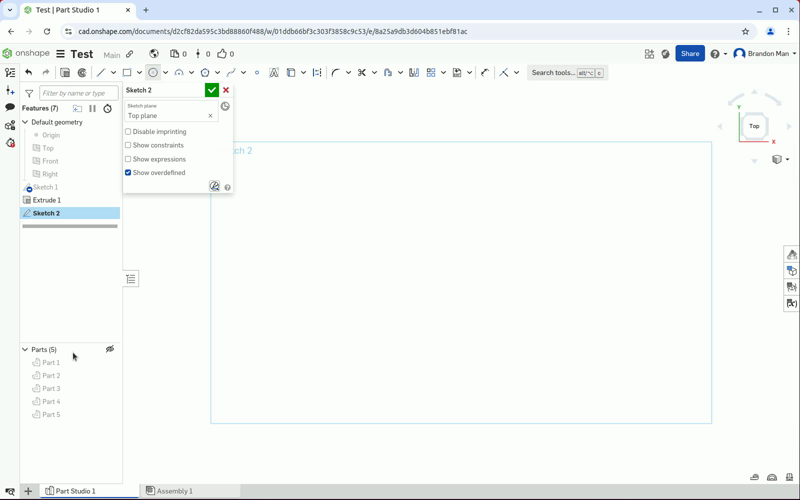
key_down(shift)
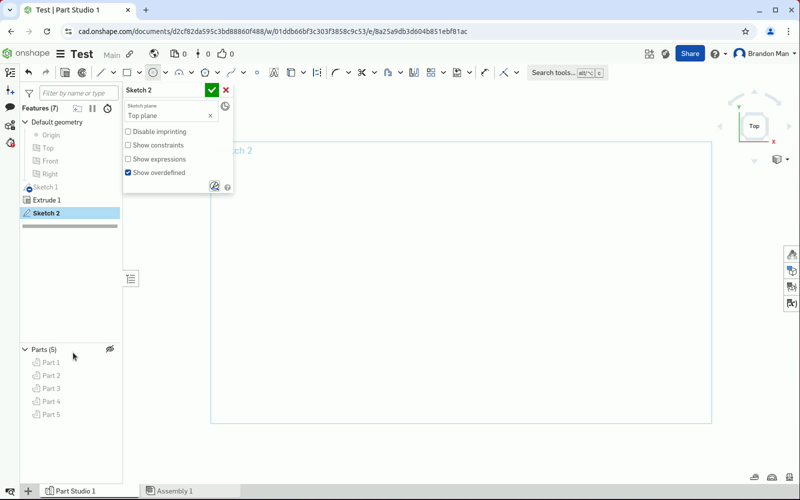
mouse_move(355, 253)
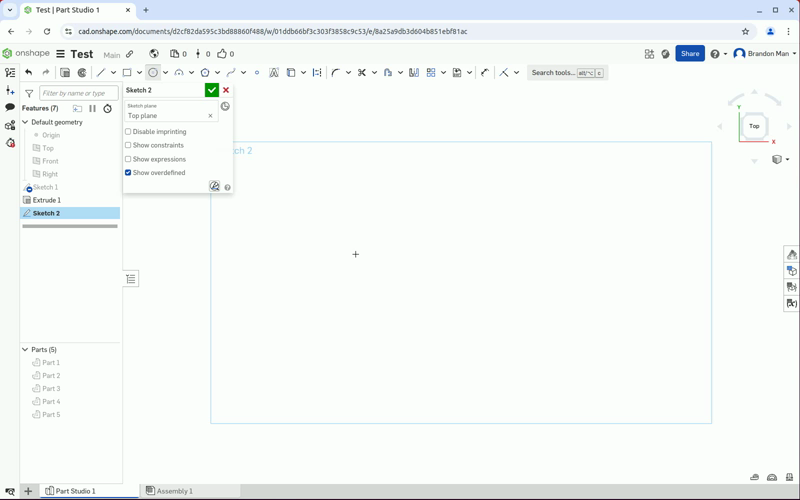
click(355, 253)
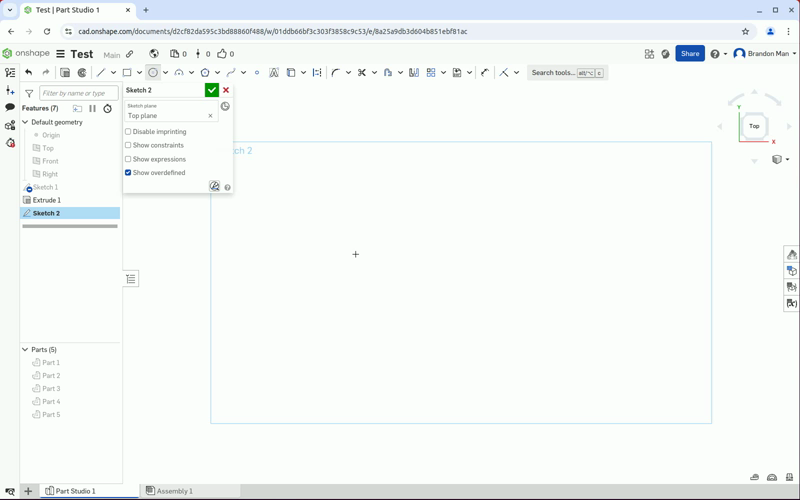
key_up(shift)
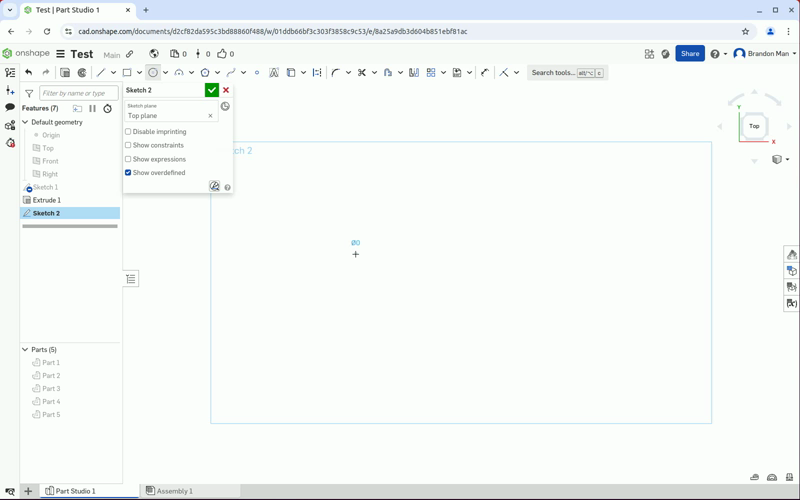
mouse_move(363, 253)
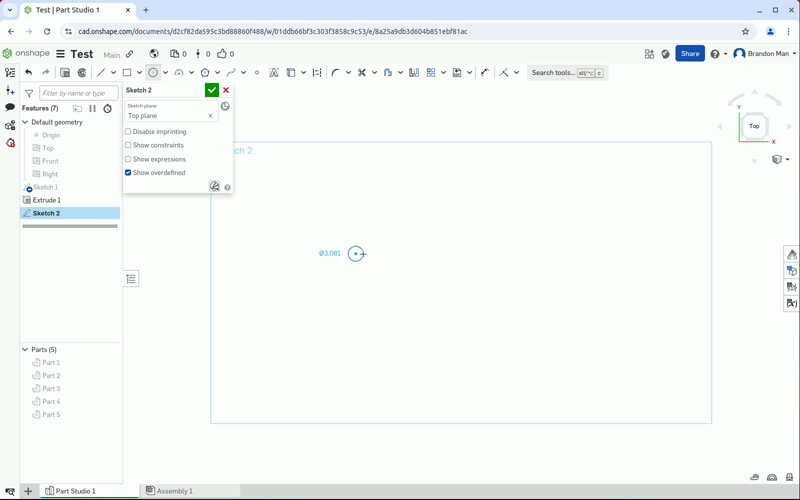
click(363, 253)
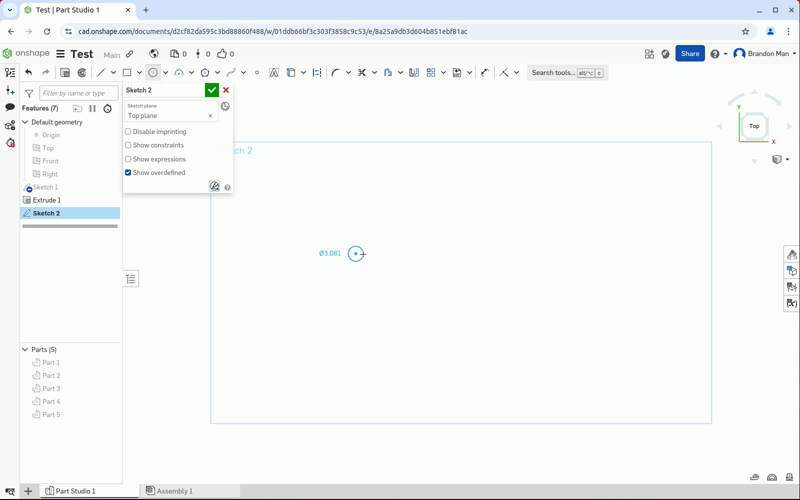
key(esc)
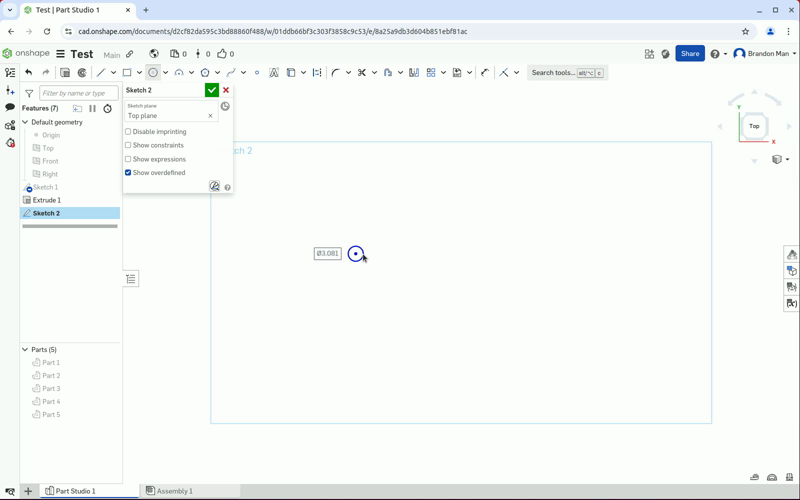
mouse_move(356, 251)
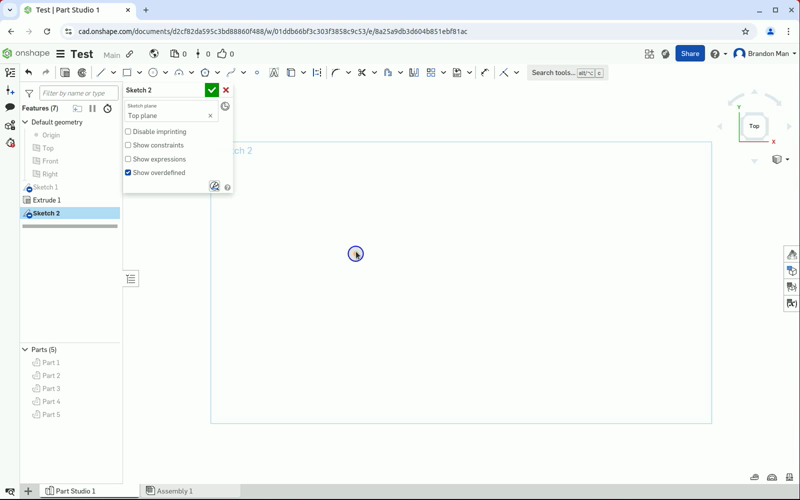
scroll(6)
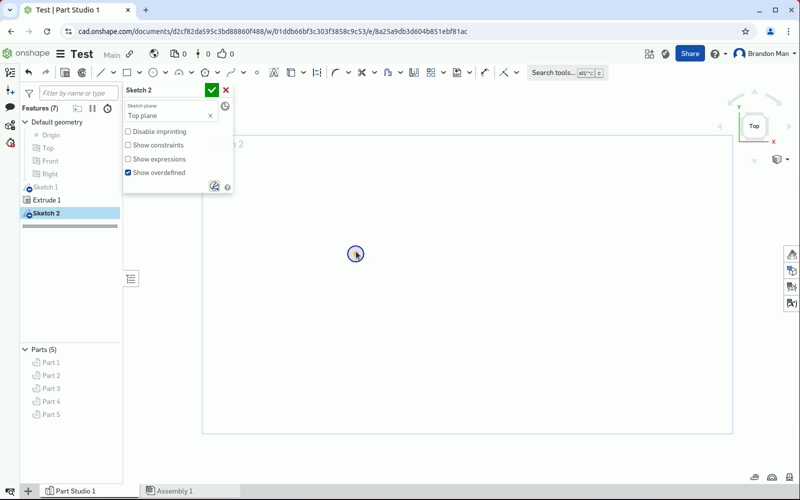
scroll(6)
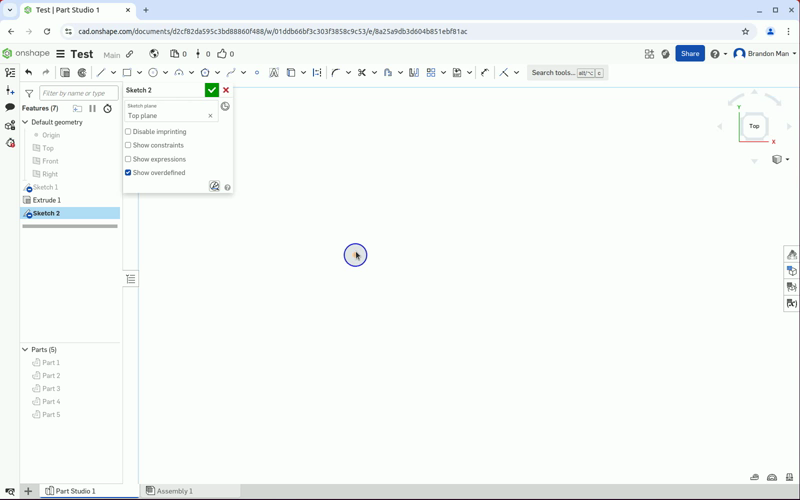
scroll(6)
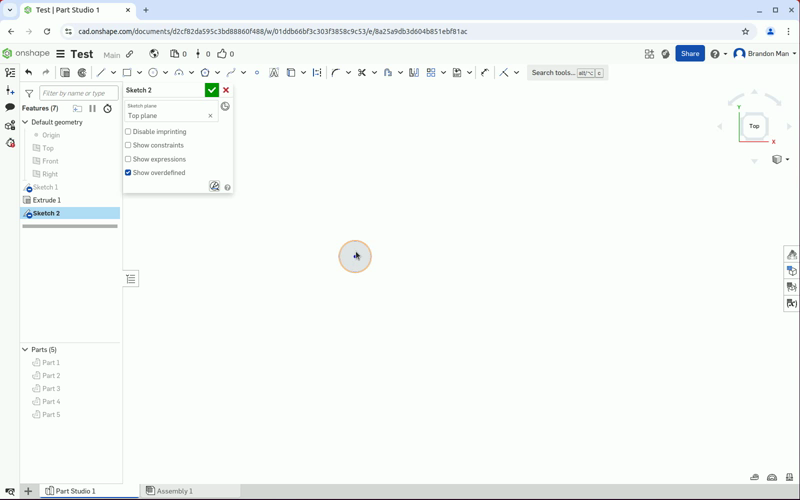
scroll(6)
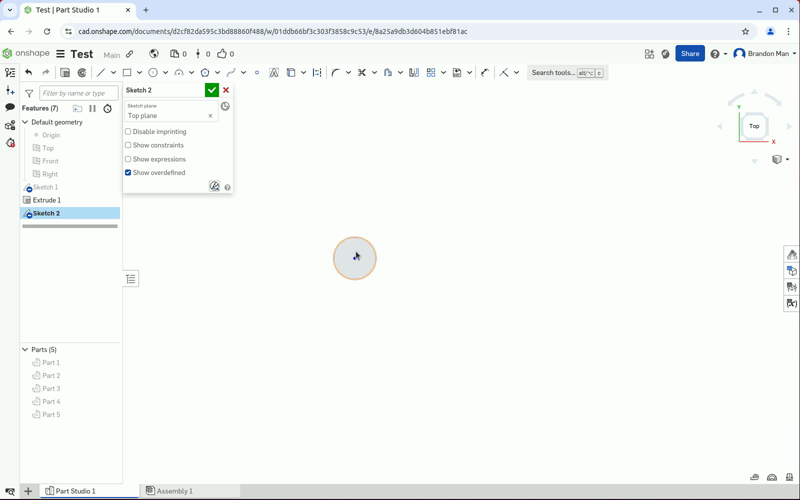
scroll(6)
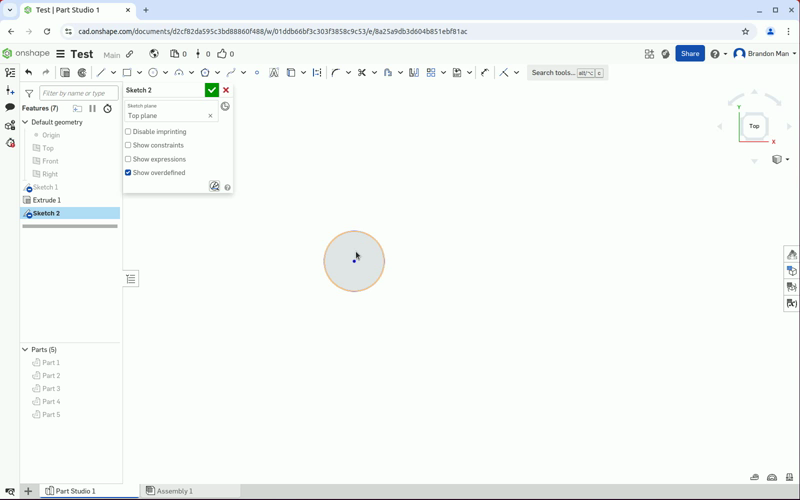
scroll(6)
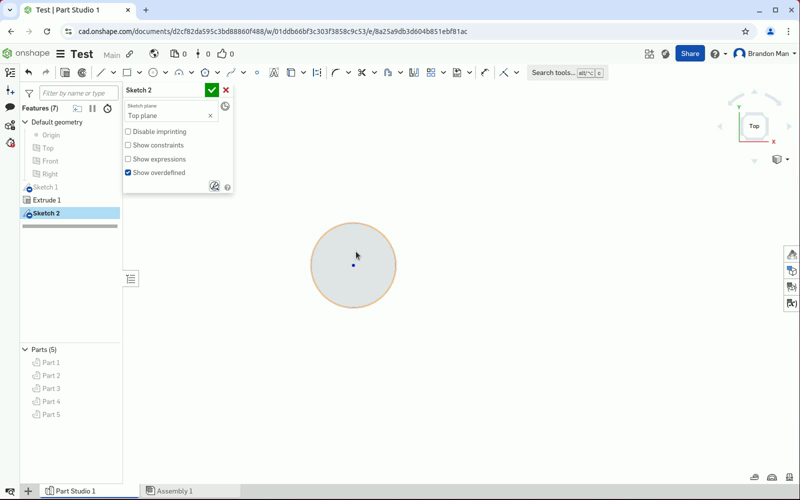
scroll(6)
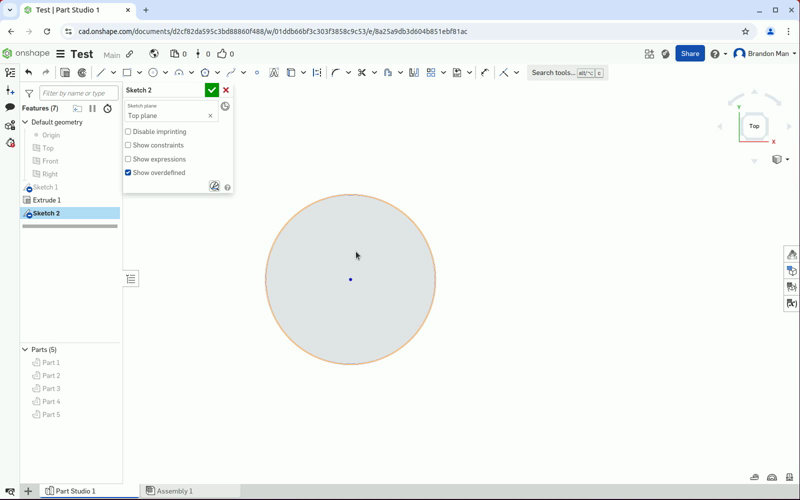
click(356, 251)
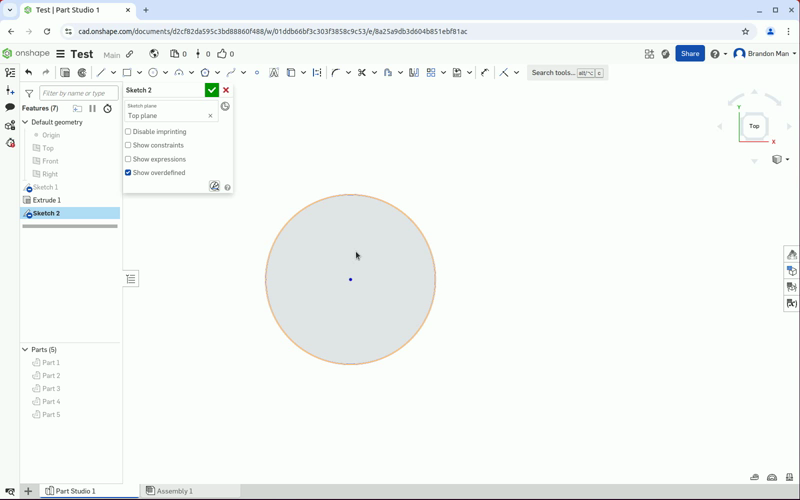
scroll(-6)
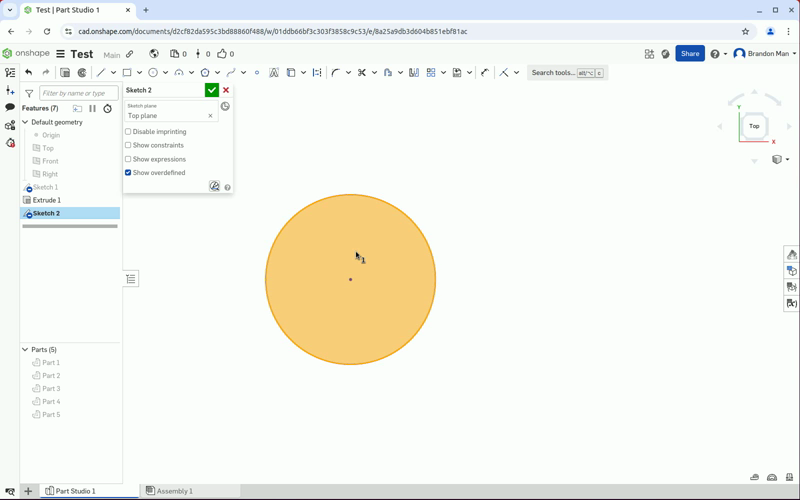
scroll(-6)
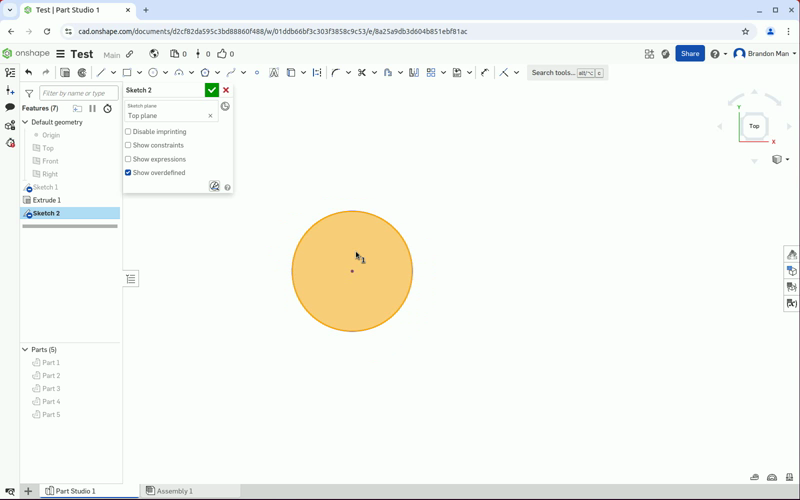
scroll(-6)
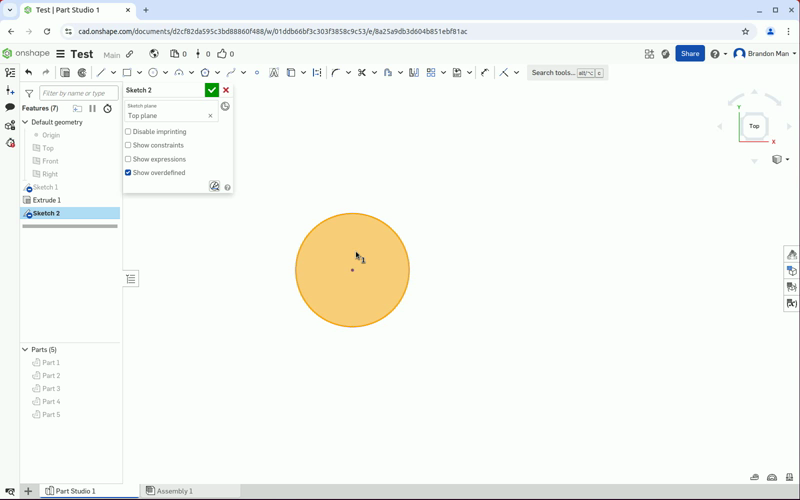
scroll(-6)
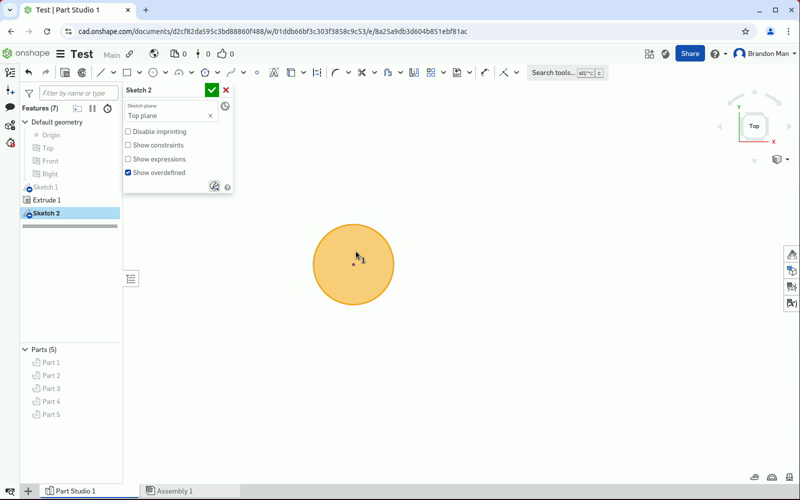
scroll(-6)
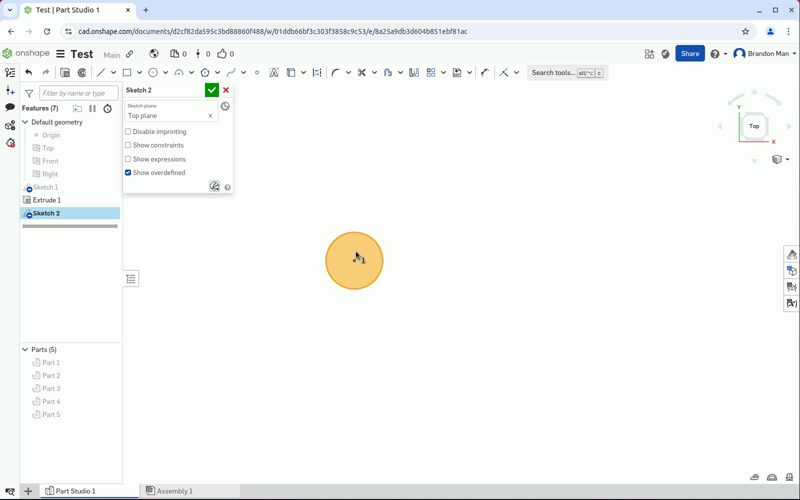
scroll(-6)
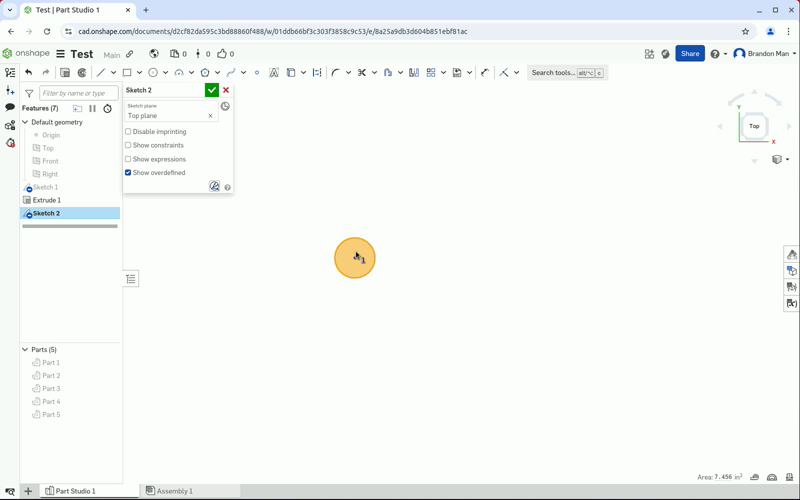
scroll(-6)
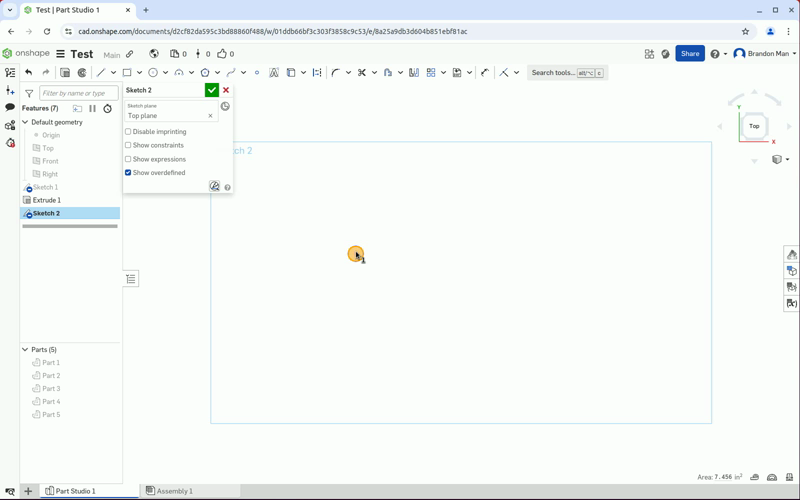
mouse_move(73, 352)
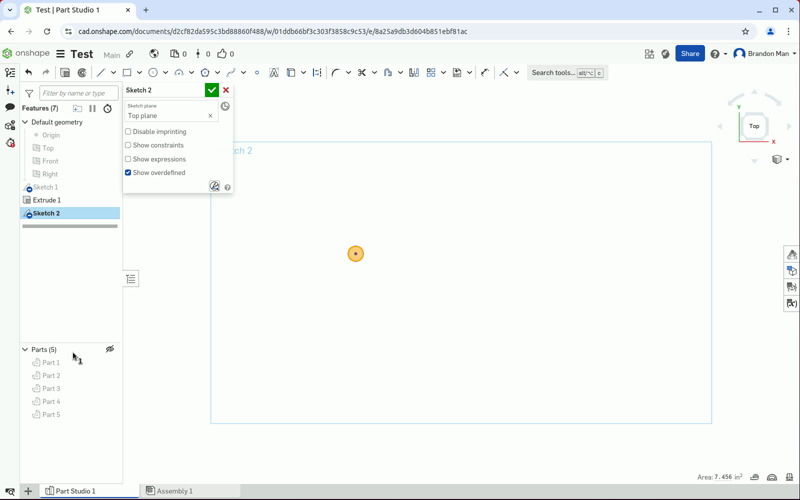
key(shift+y)
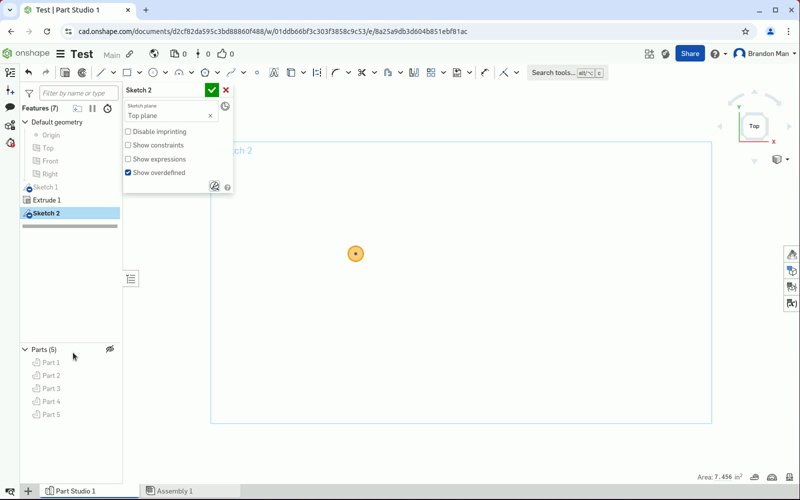
key(shift+e)
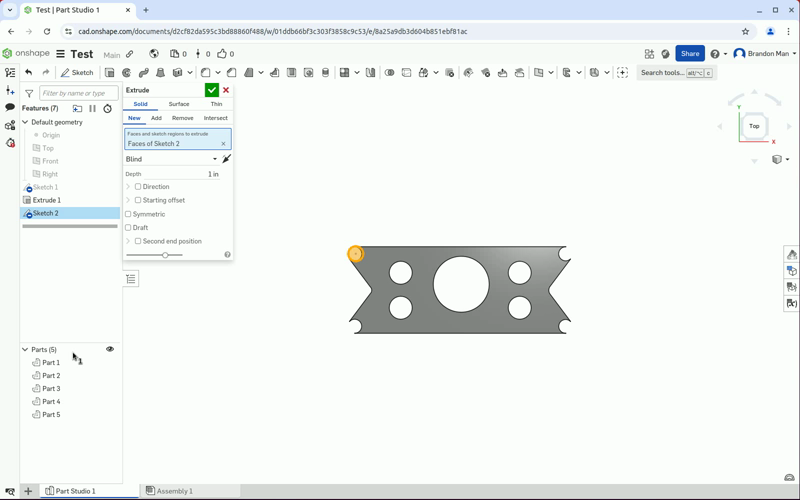
mouse_move(143, 106)
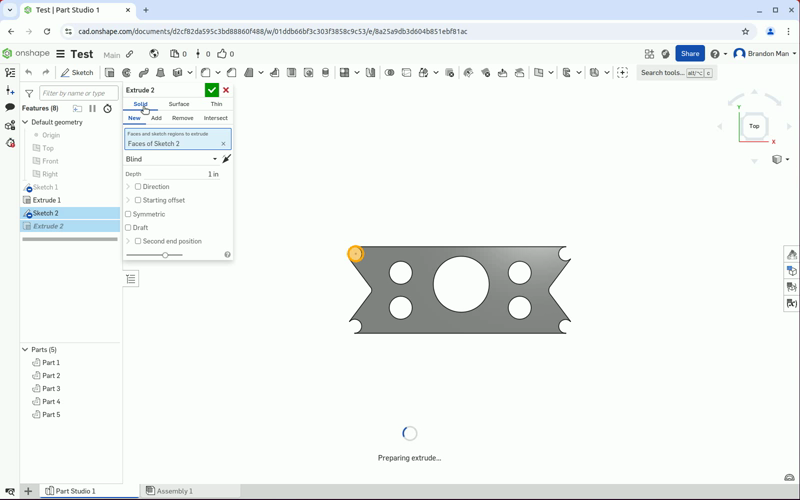
click(143, 106)
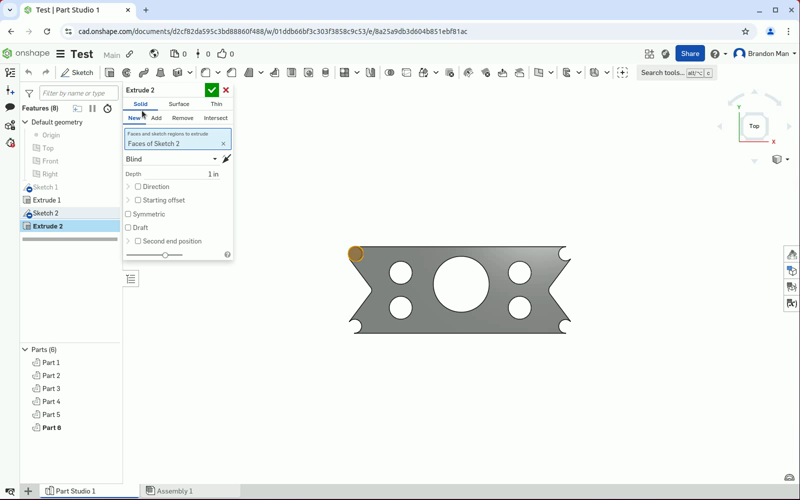
mouse_move(137, 120)
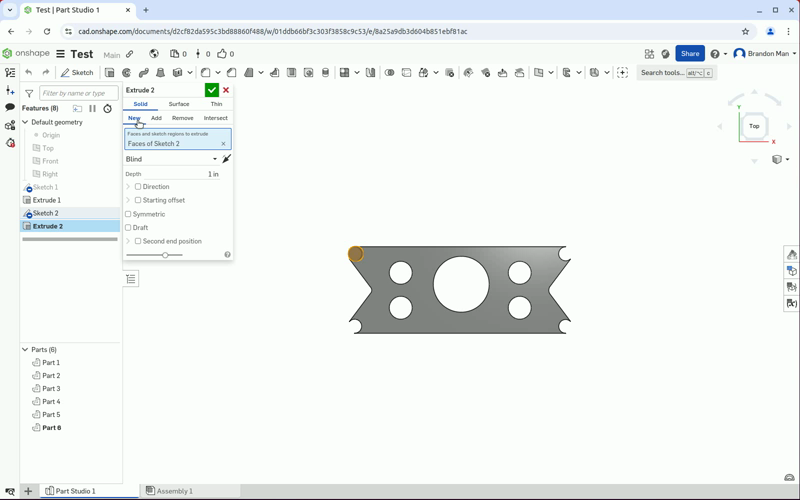
click(137, 120)
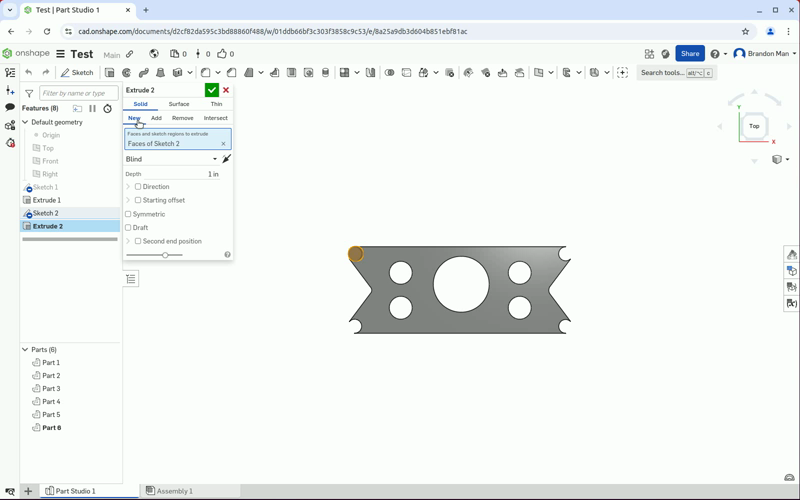
key(tab, 4)
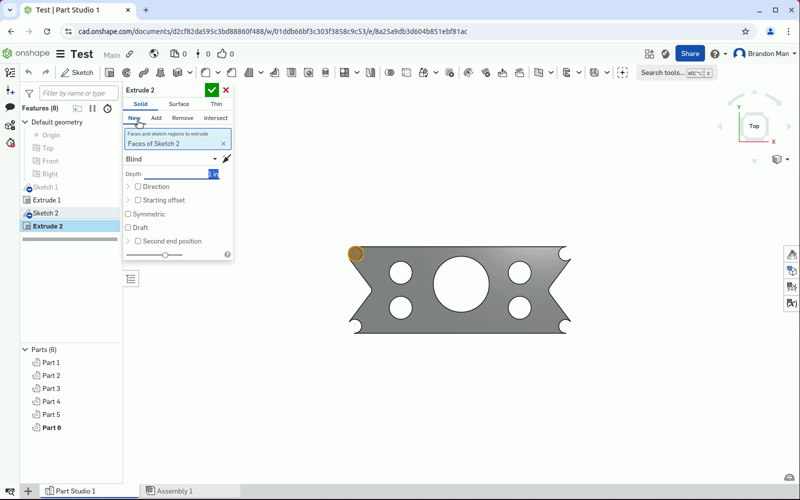
text(0.481)
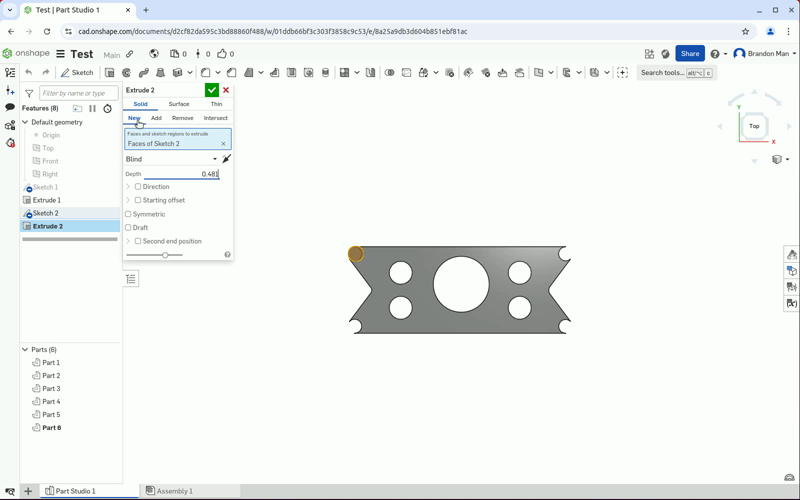
key(enter)
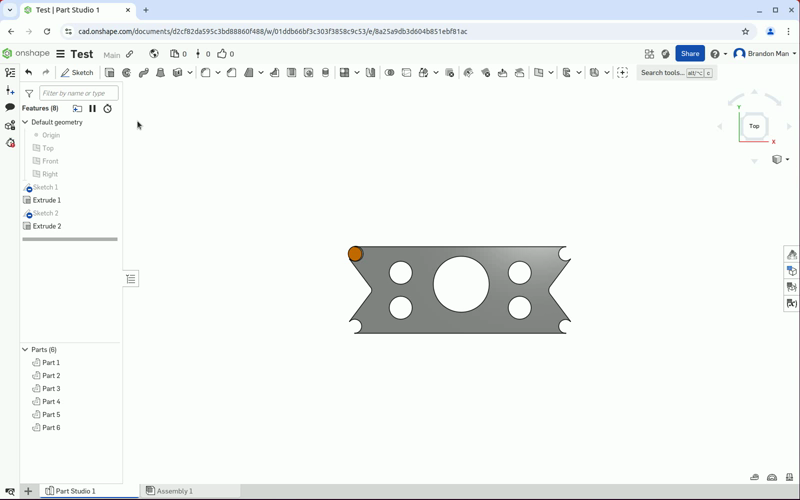
key(shift+h)
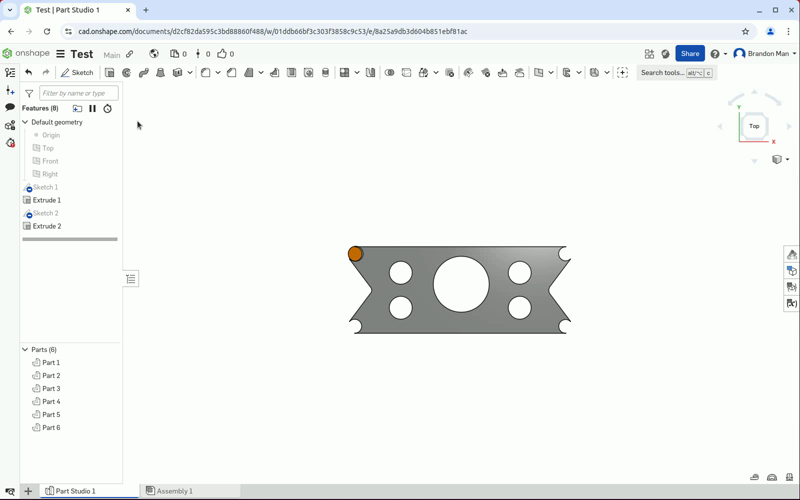
key(shift+h)
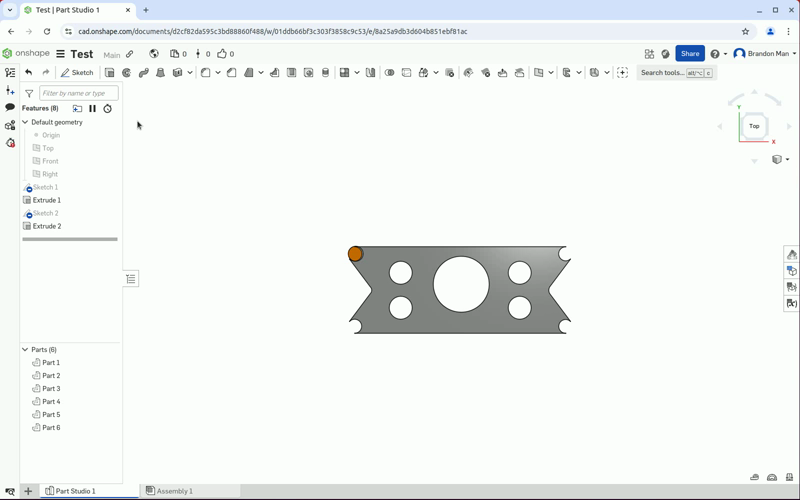
mouse_move(73, 189)
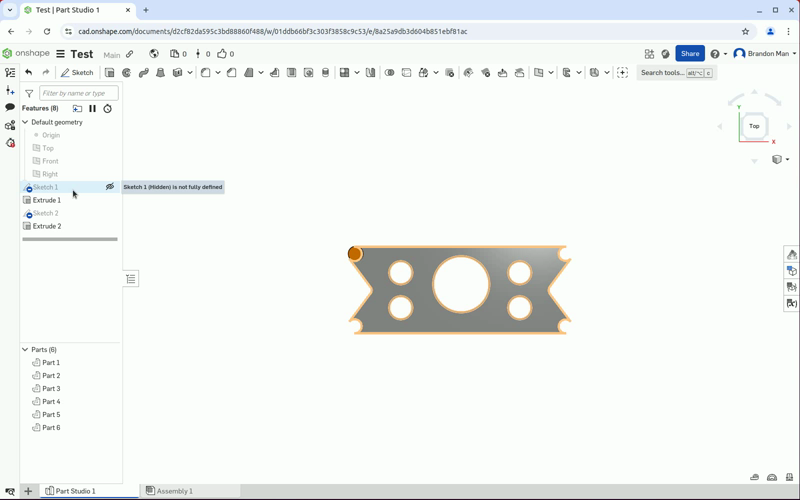
click(73, 189)
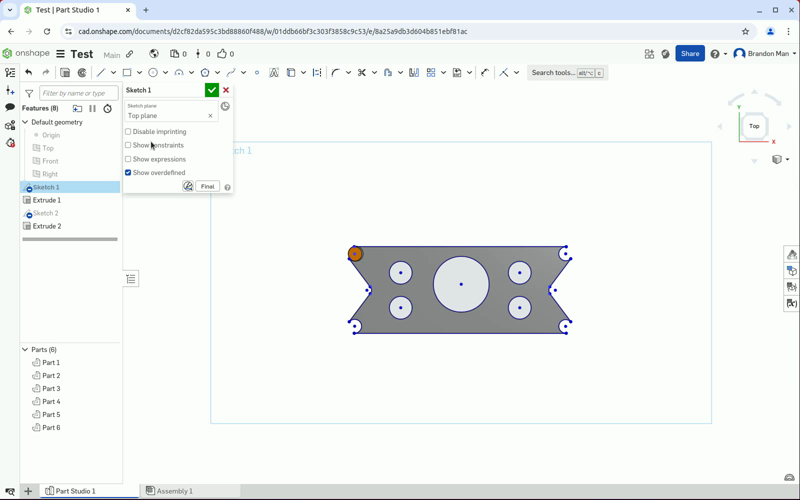
mouse_move(229, 92)
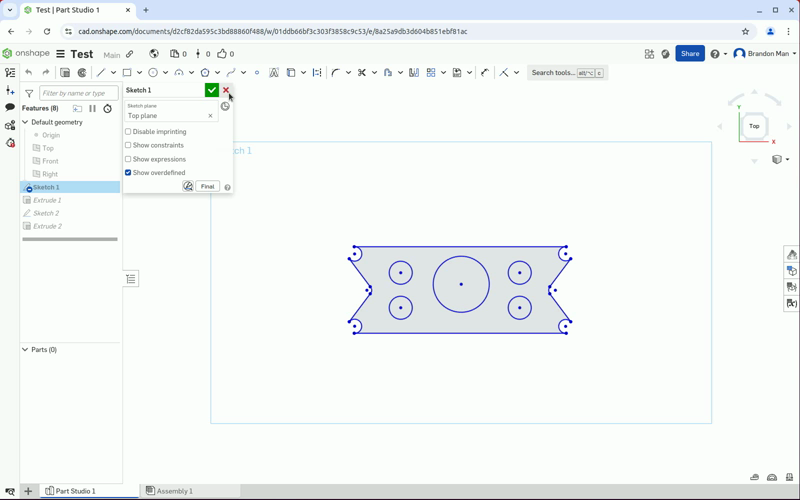
click(229, 92)
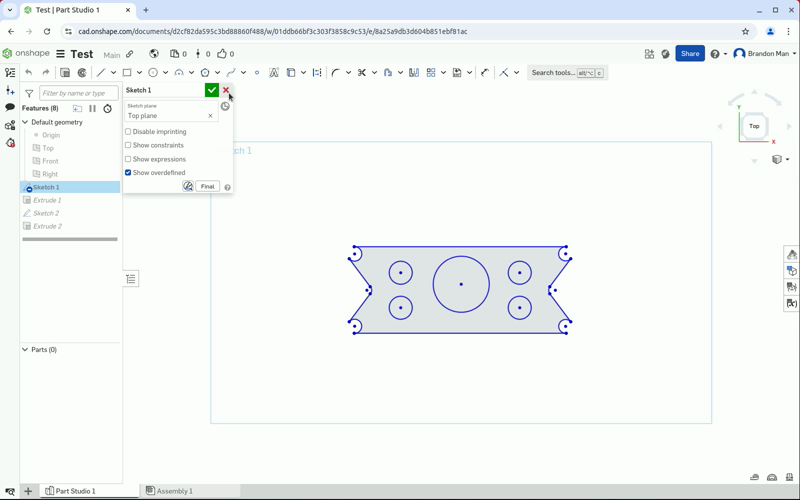
key(shift+s)
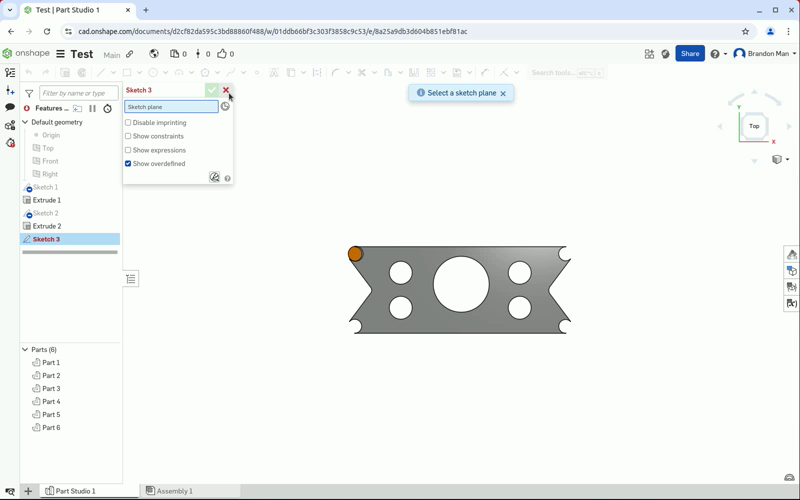
mouse_move(73, 150)
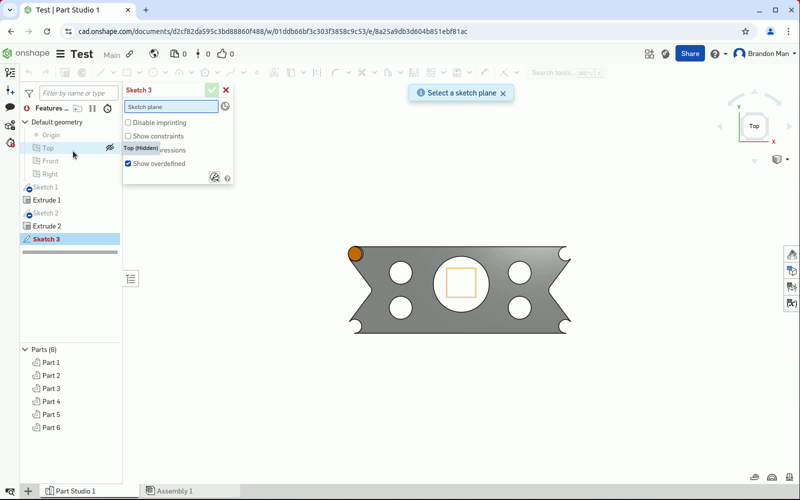
click(73, 150)
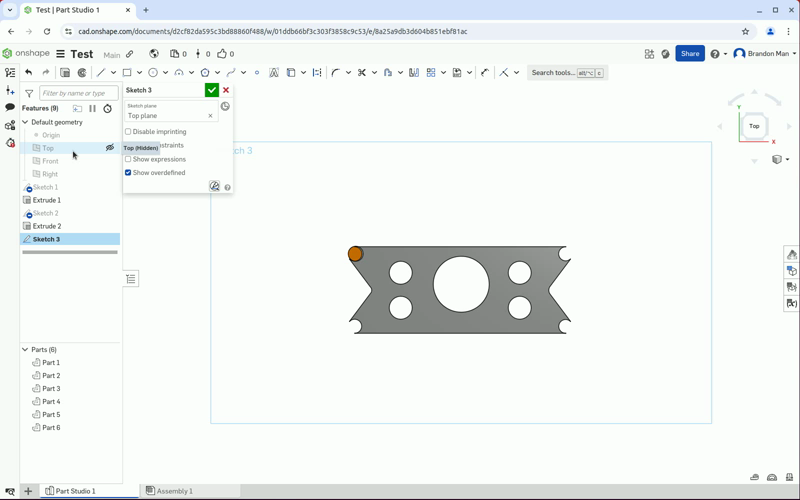
mouse_move(73, 352)
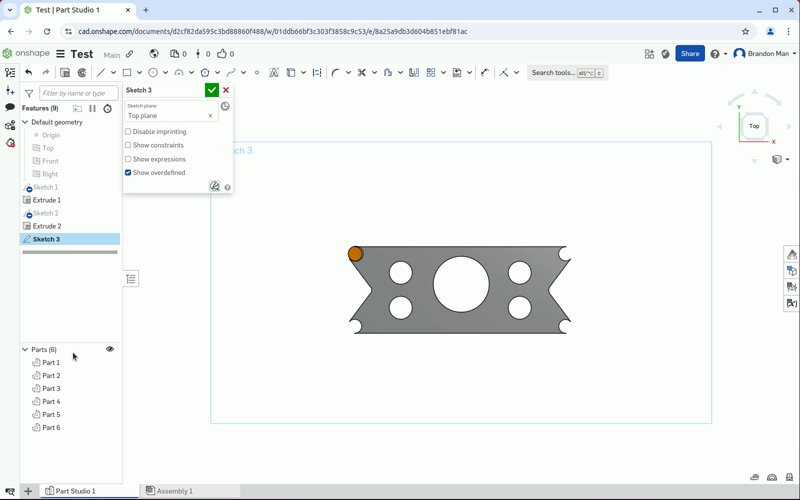
key(y)
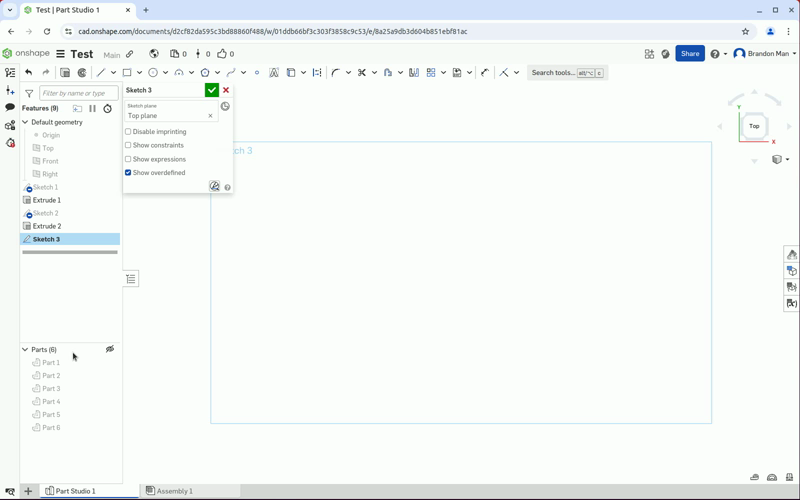
key(c)
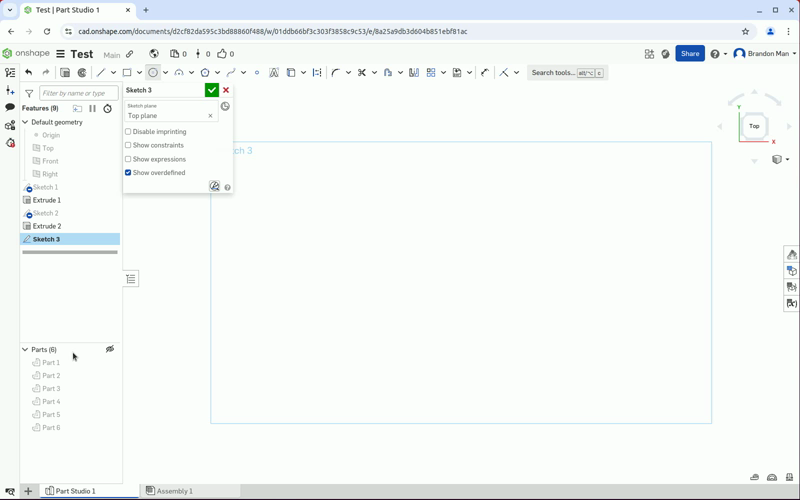
key_down(shift)
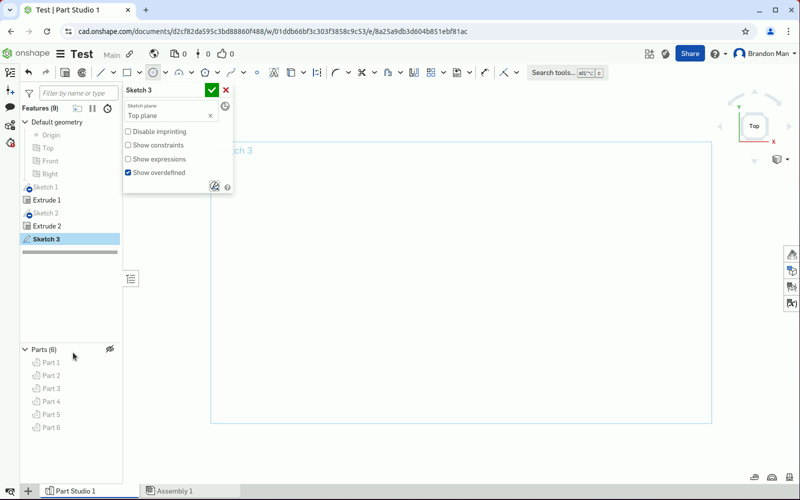
mouse_move(355, 325)
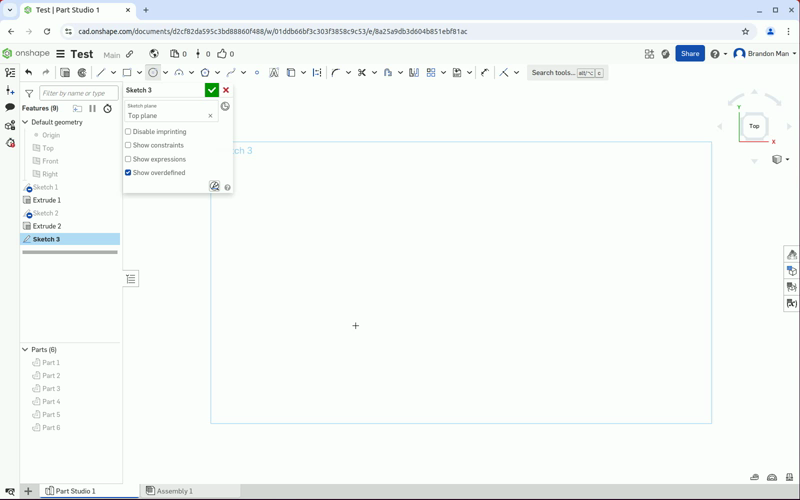
click(355, 325)
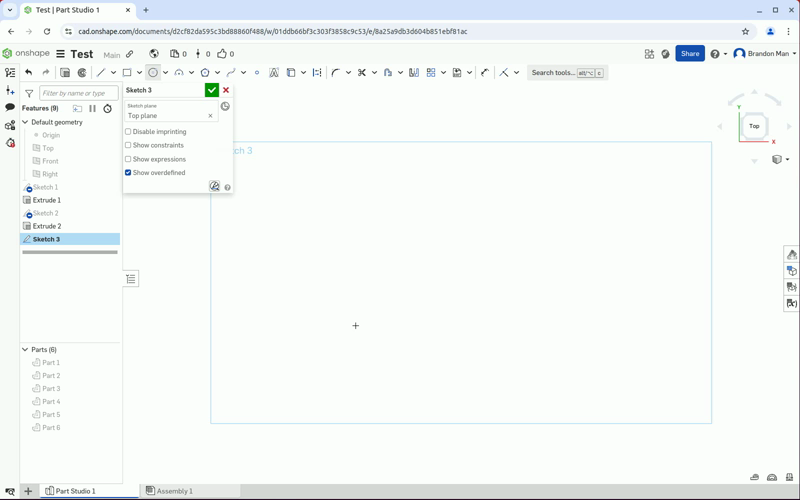
key_up(shift)
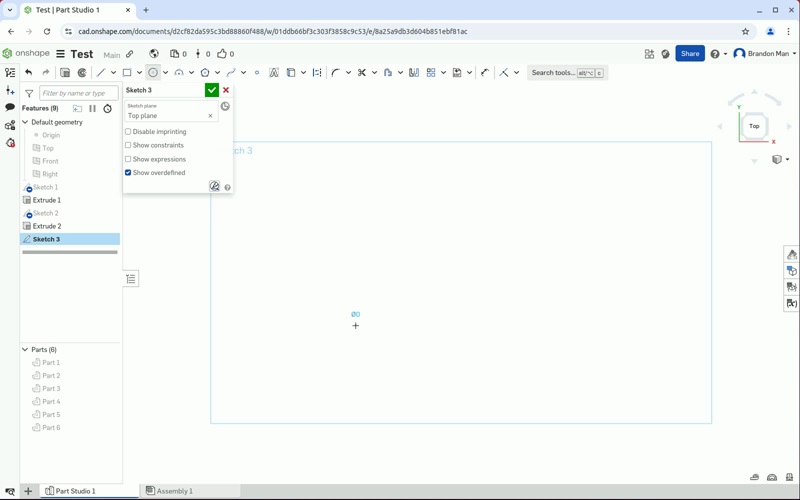
mouse_move(363, 325)
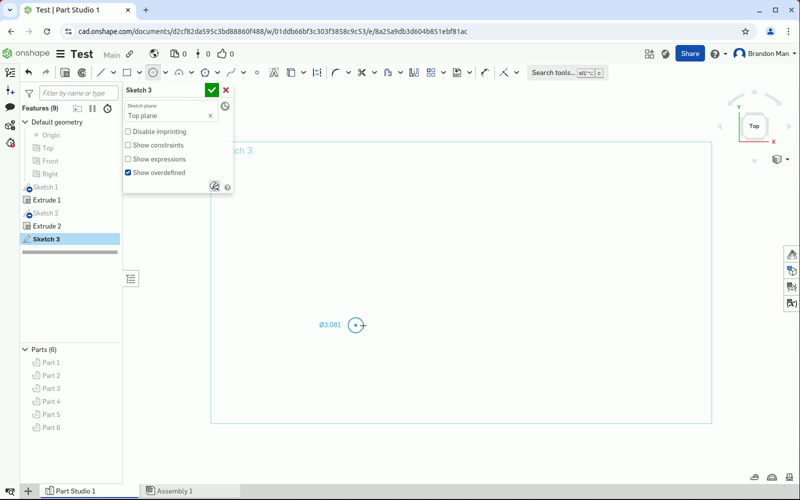
click(363, 325)
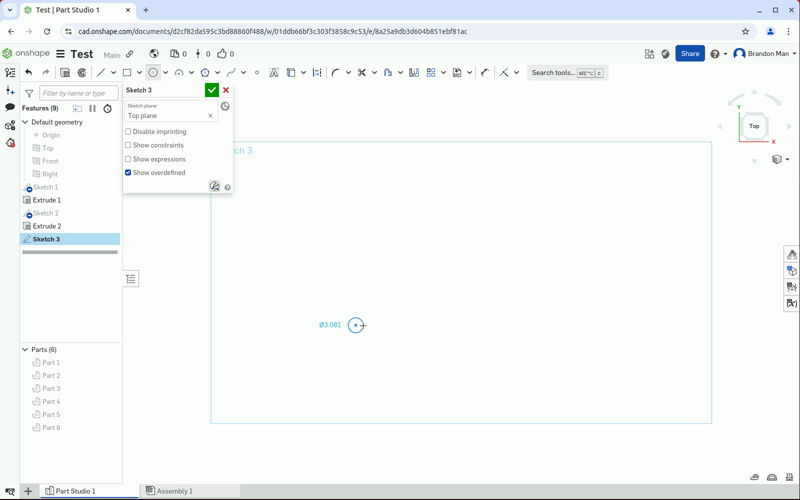
key(esc)
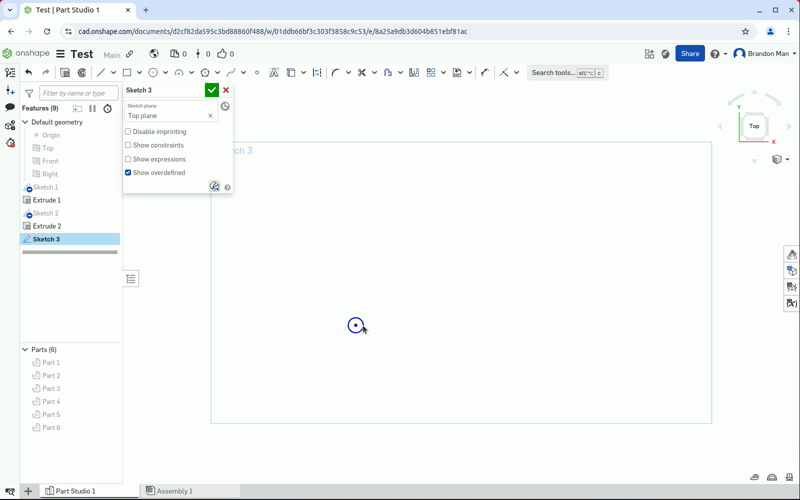
mouse_move(357, 331)
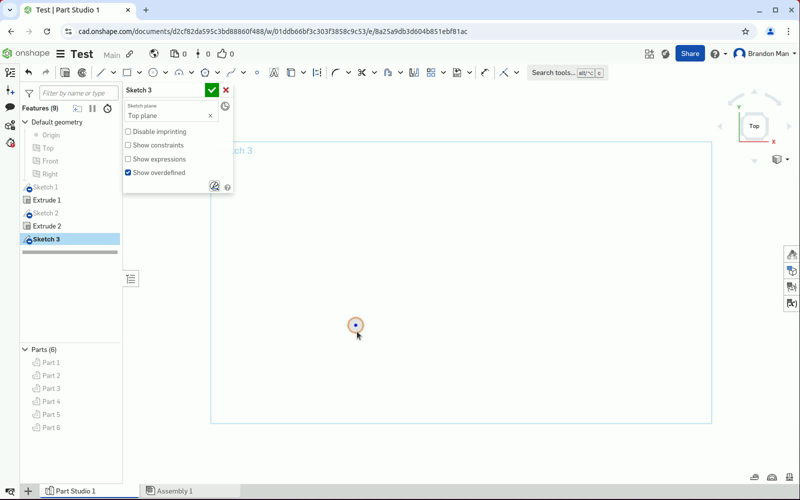
scroll(6)
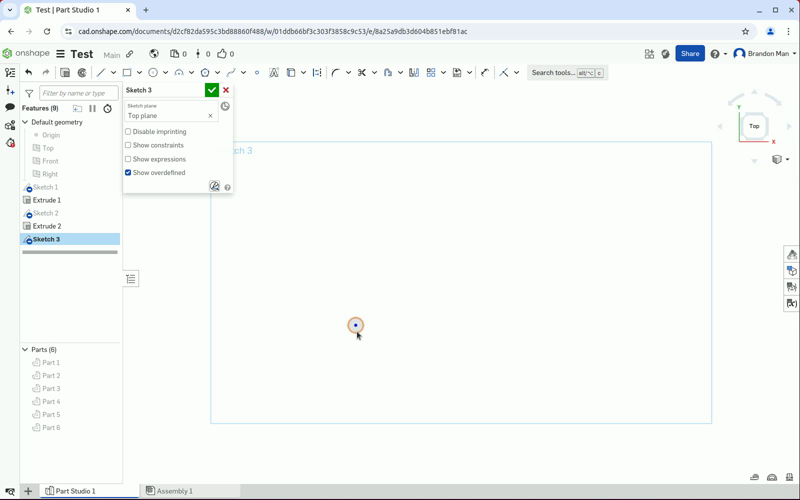
scroll(6)
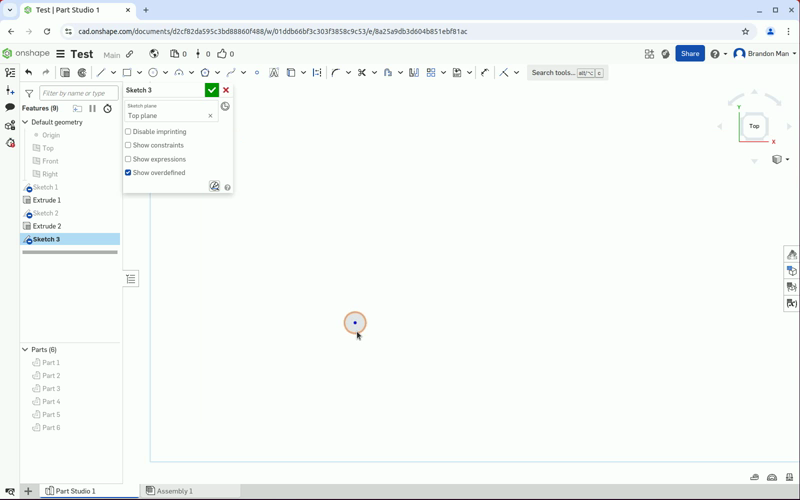
scroll(6)
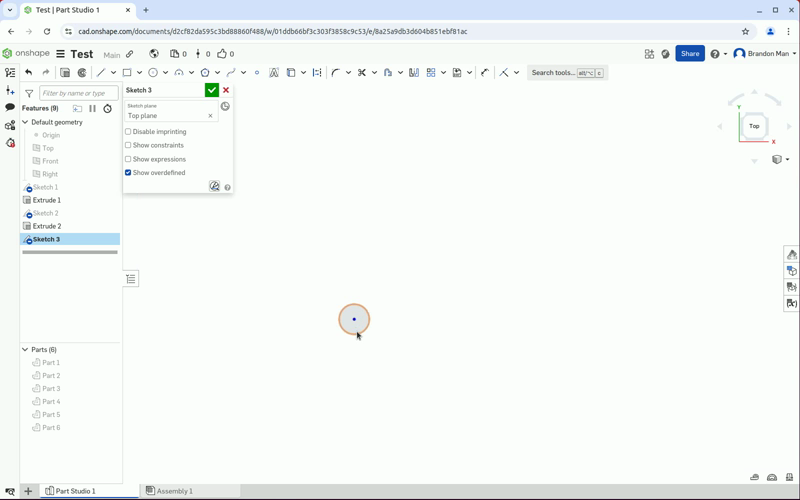
scroll(6)
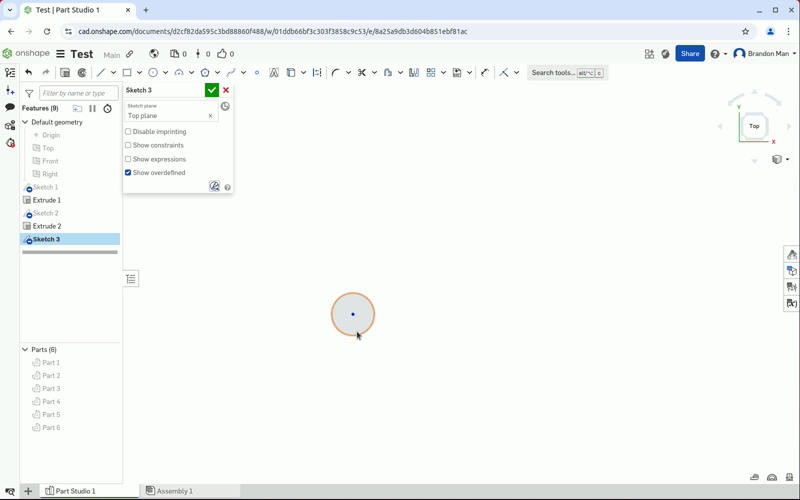
scroll(6)
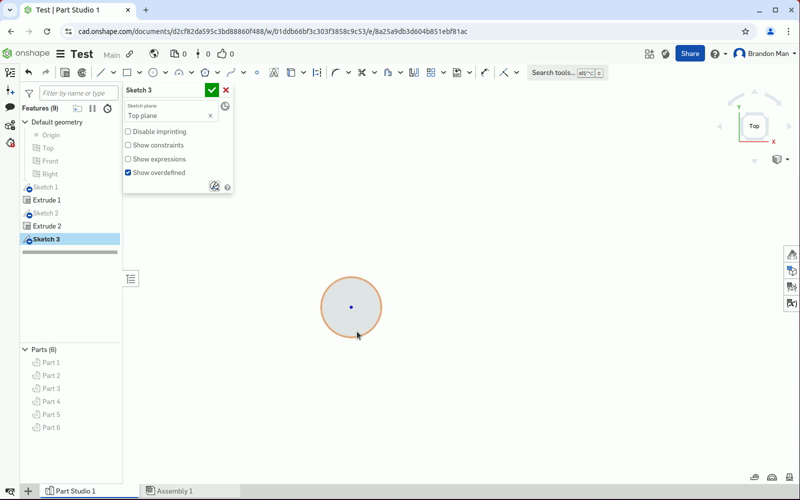
scroll(6)
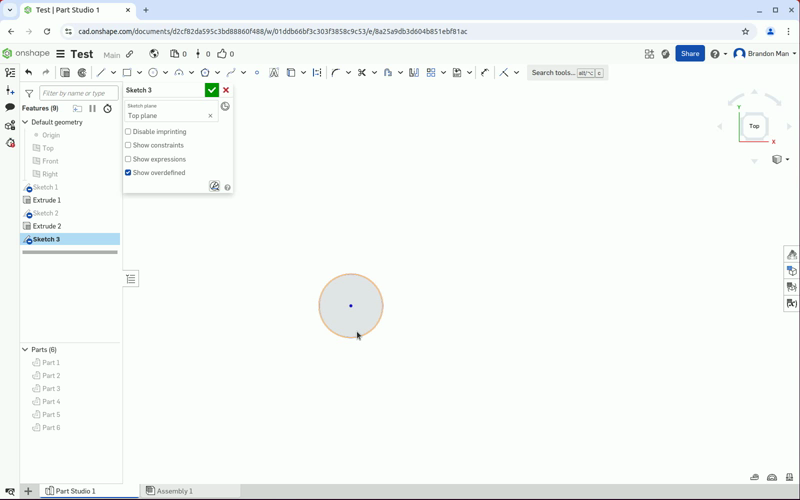
scroll(6)
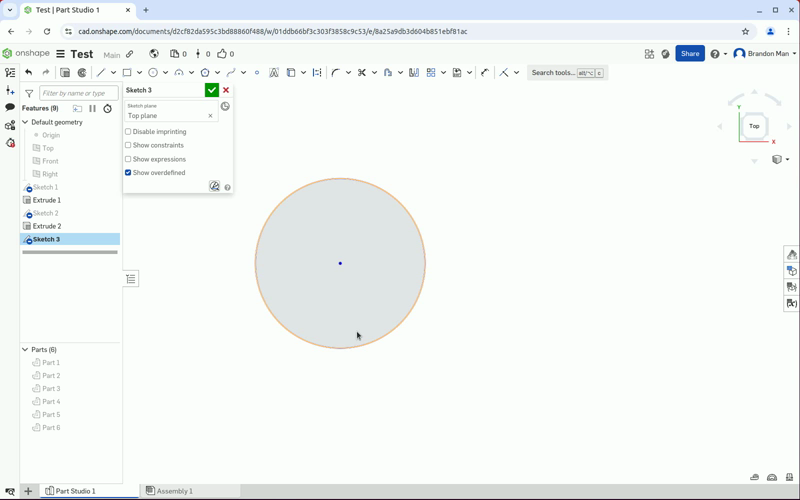
click(357, 331)
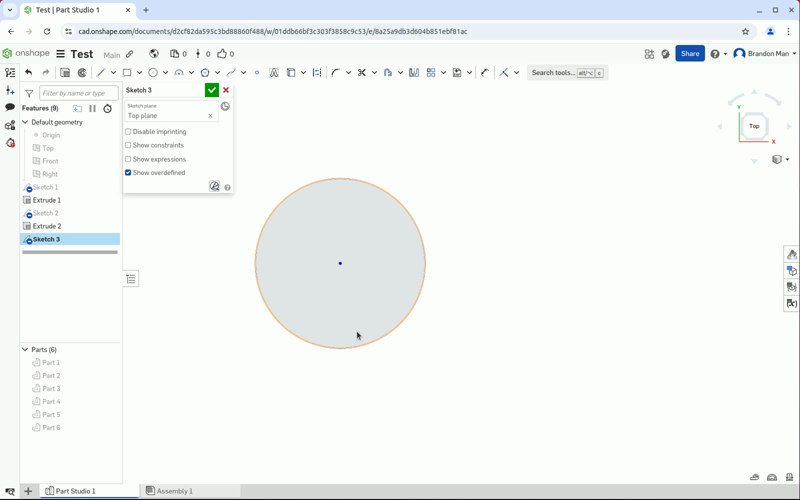
scroll(-6)
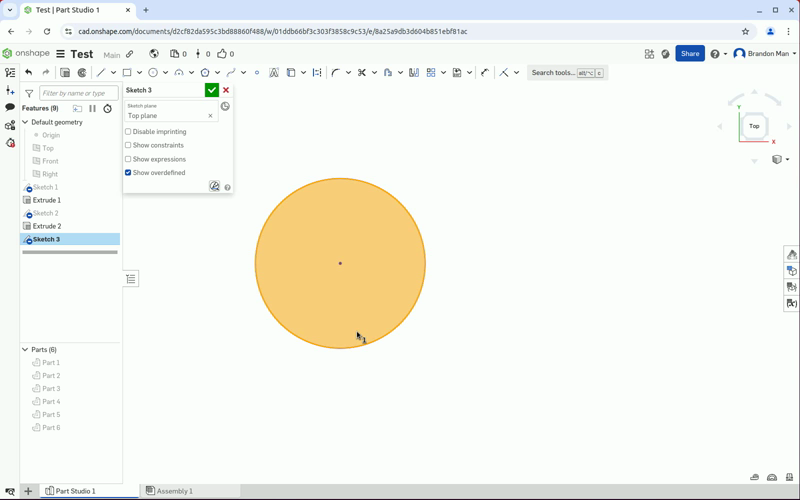
scroll(-6)
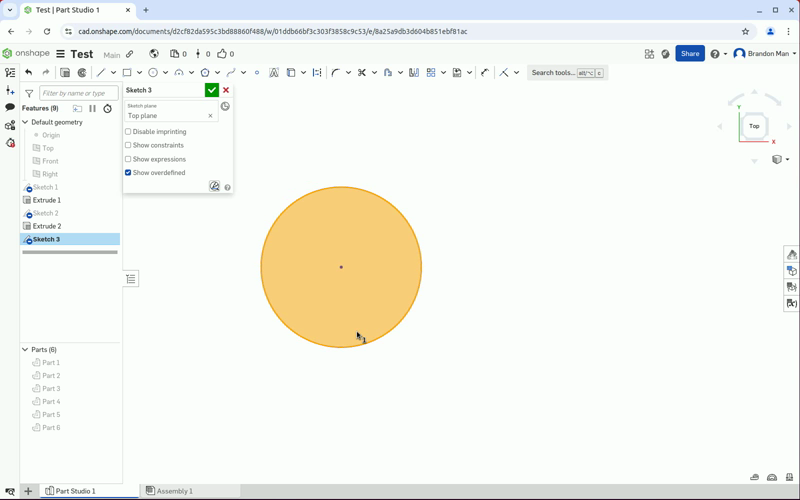
scroll(-6)
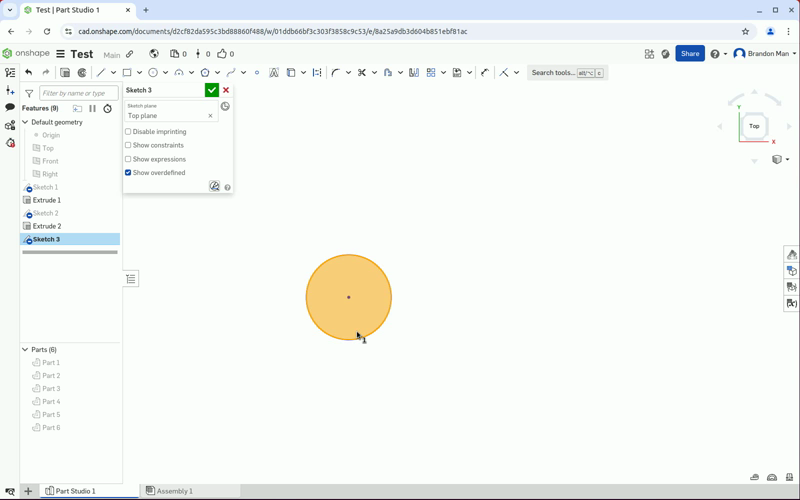
scroll(-6)
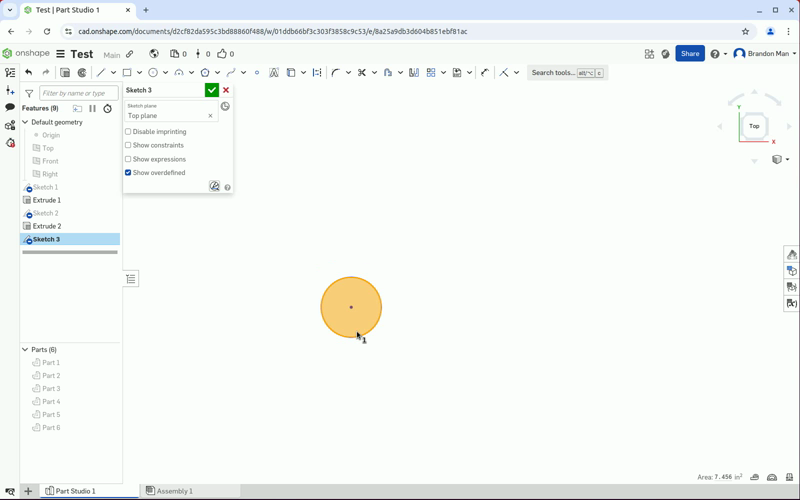
scroll(-6)
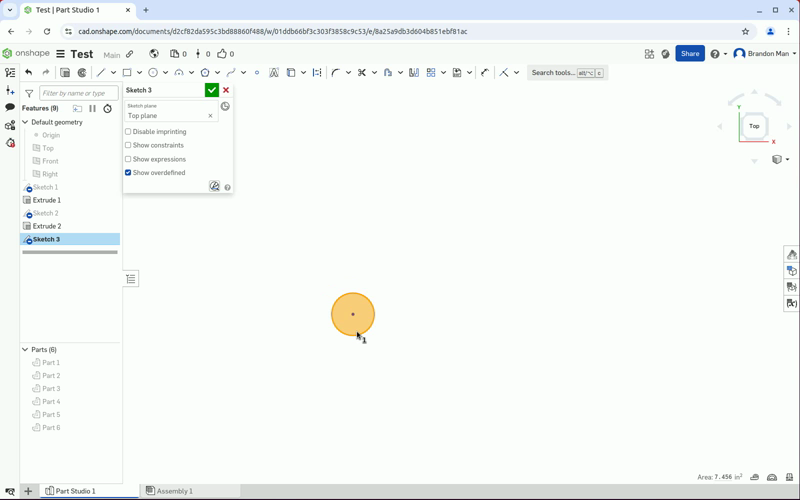
scroll(-6)
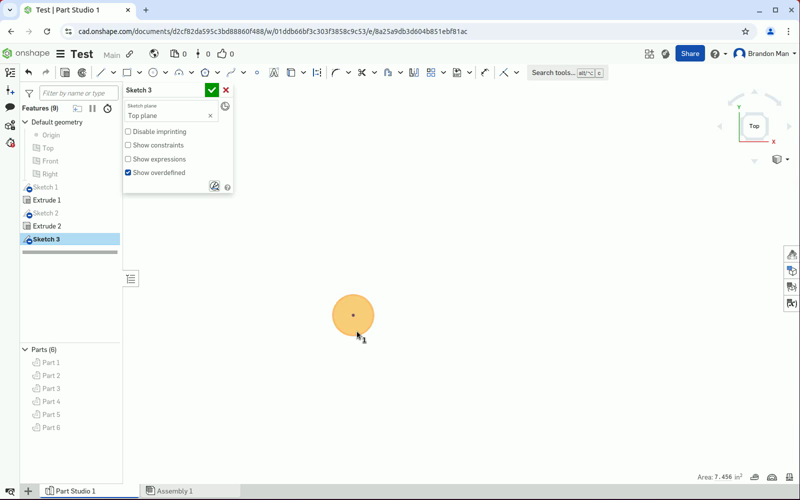
scroll(-6)
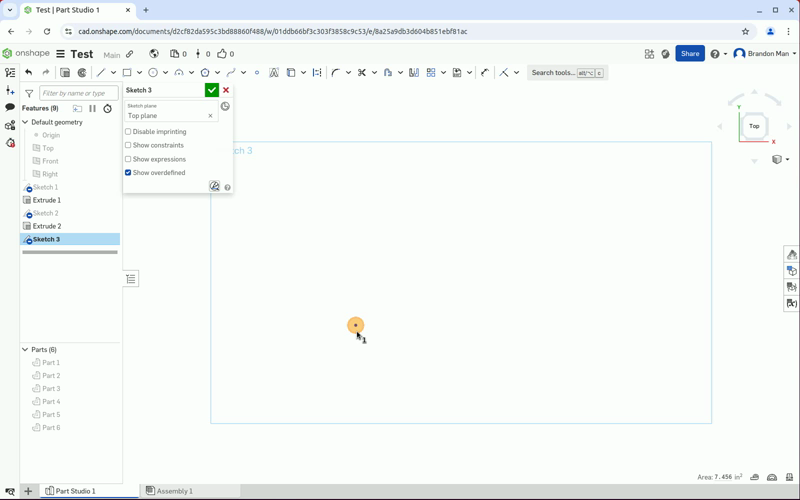
mouse_move(73, 352)
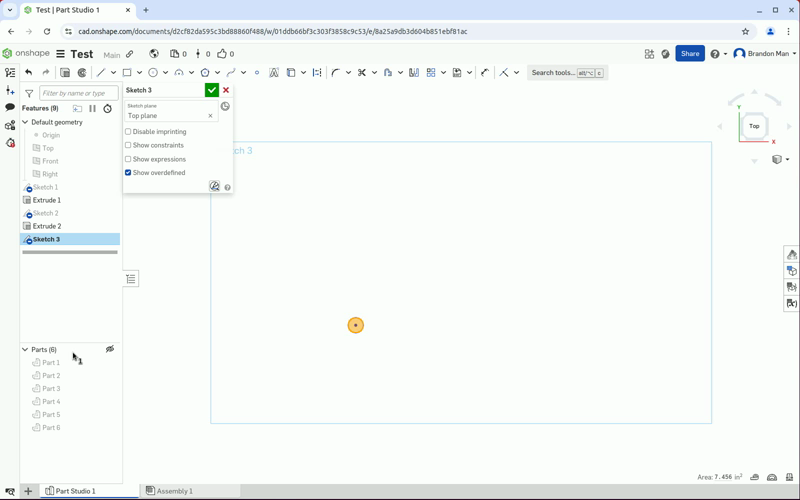
key(shift+y)
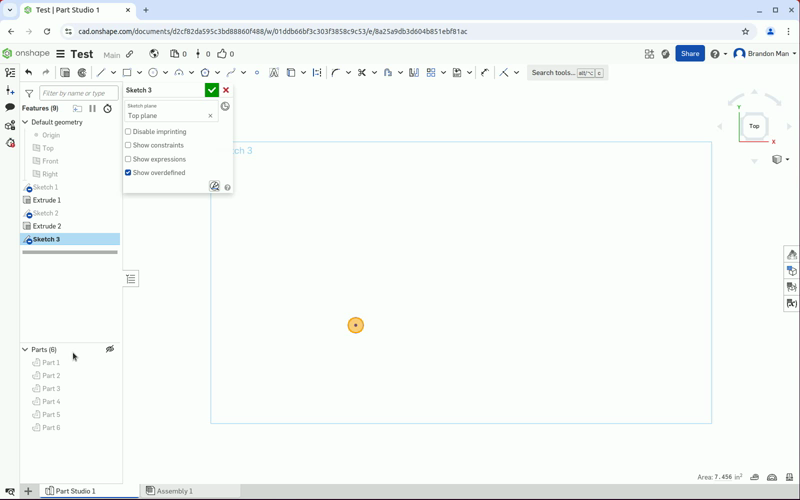
key(shift+e)
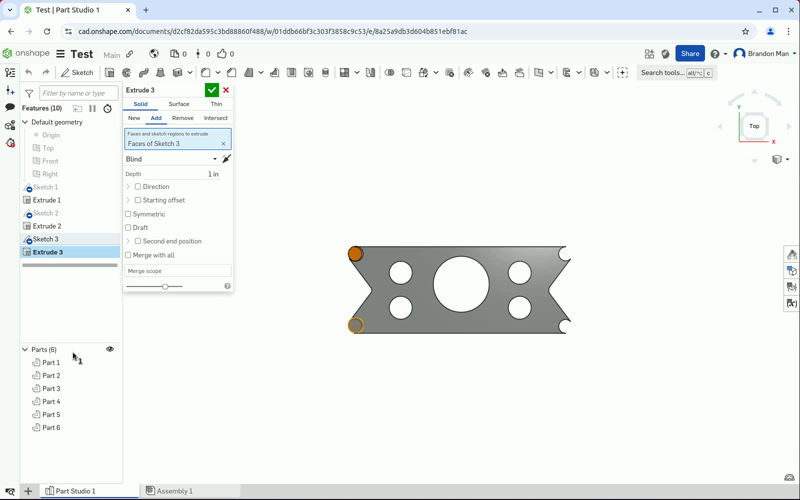
mouse_move(143, 106)
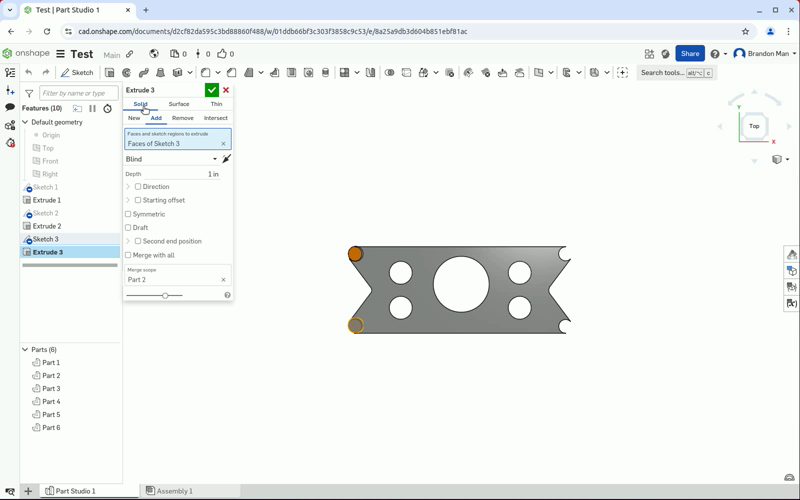
click(143, 106)
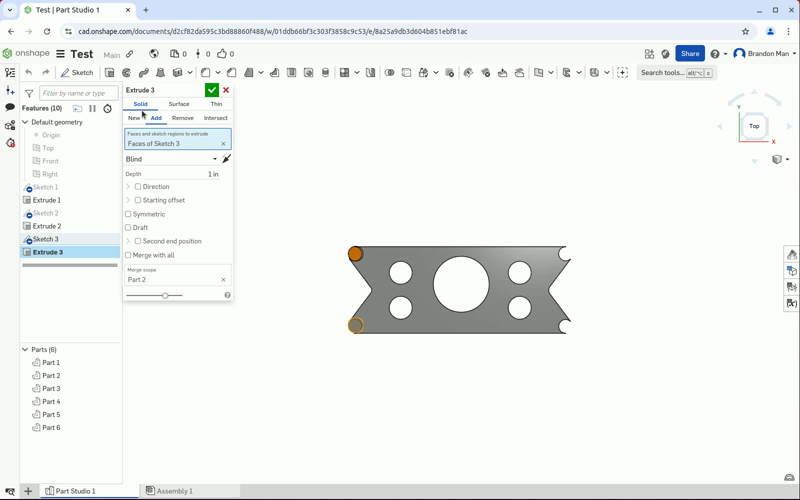
mouse_move(137, 120)
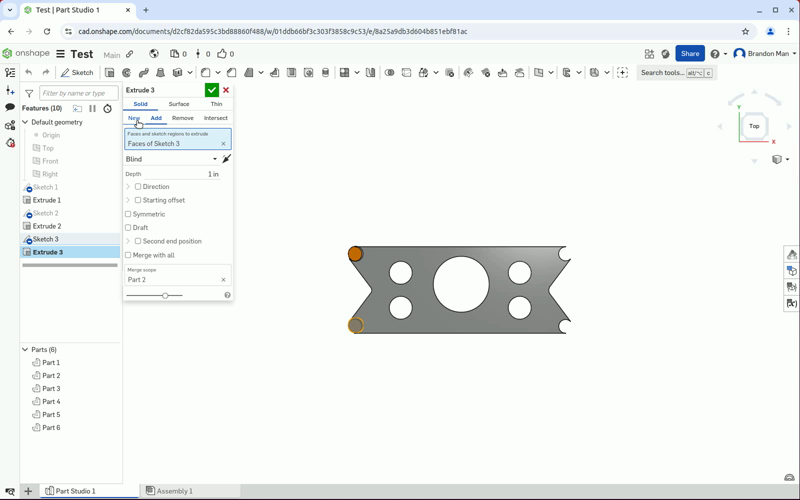
click(137, 120)
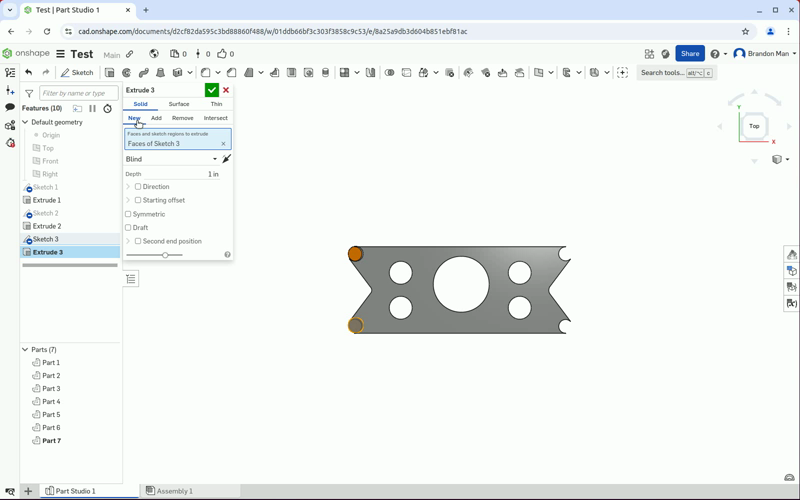
key(tab, 4)
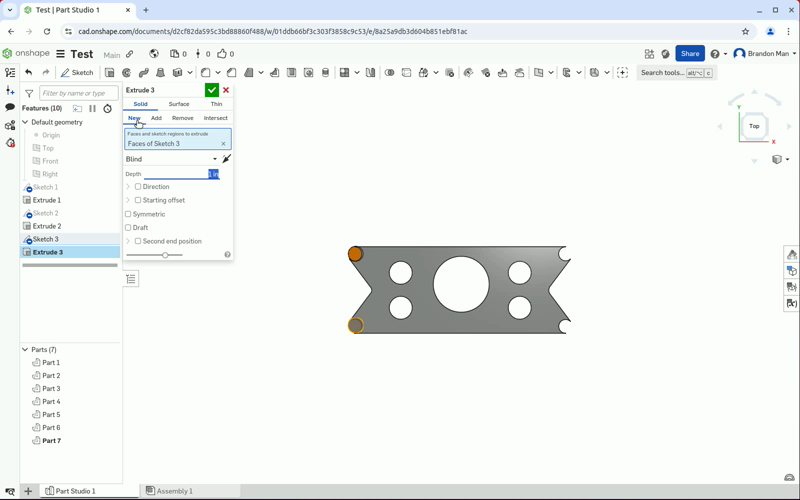
text(0.481)
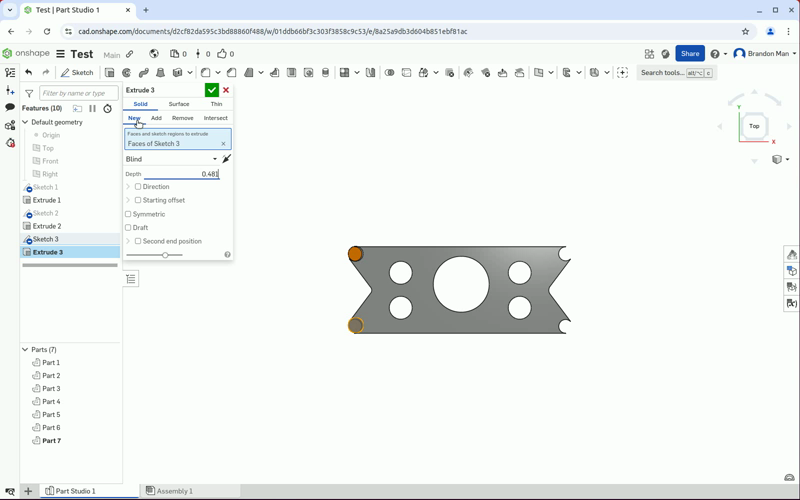
key(enter)
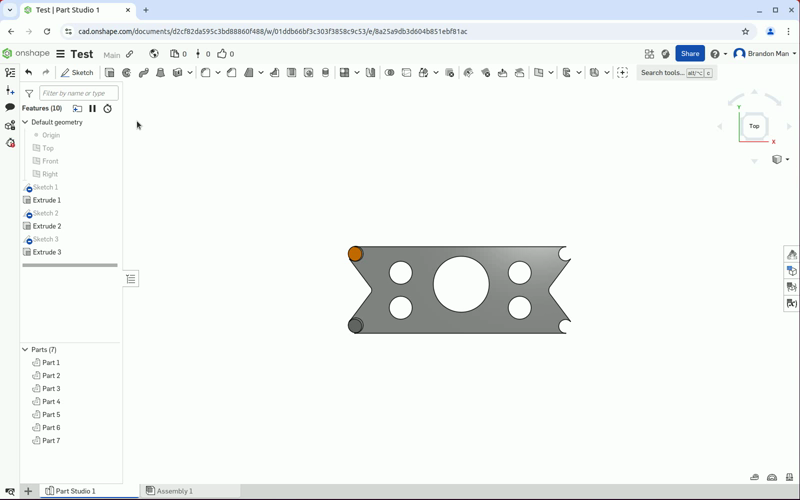
key(shift+h)
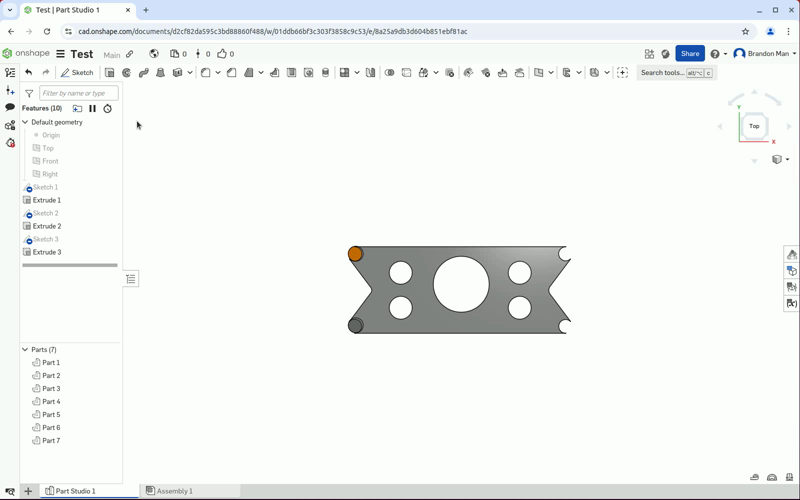
key(shift+h)
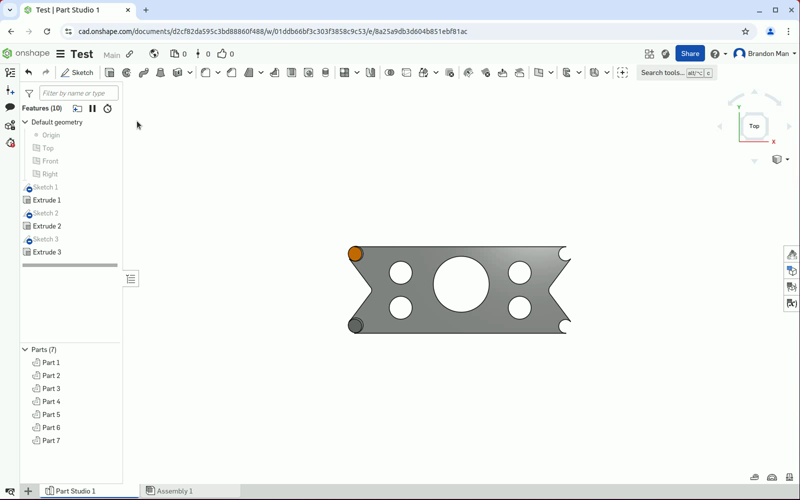
mouse_move(73, 189)
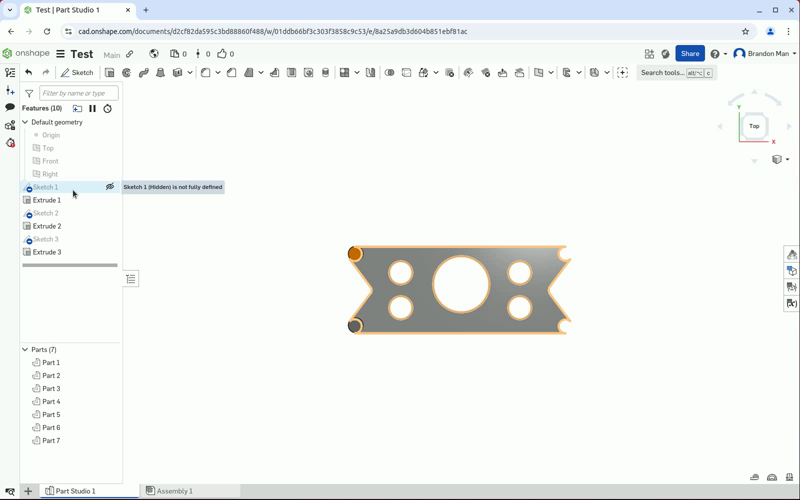
click(73, 189)
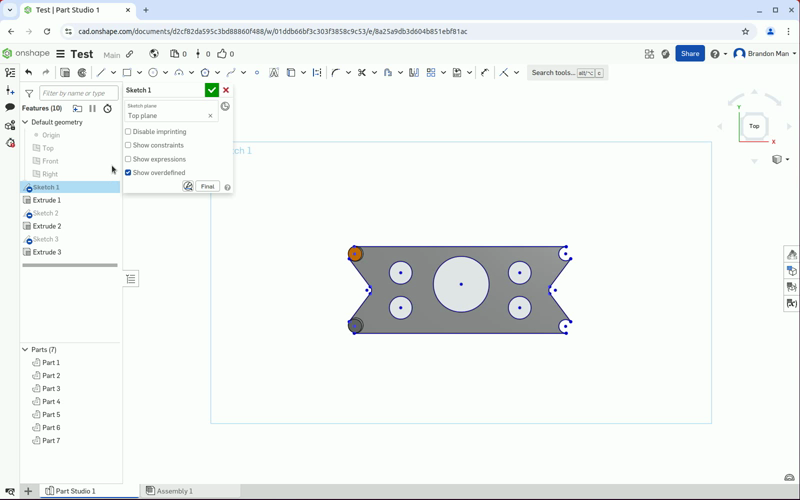
mouse_move(229, 92)
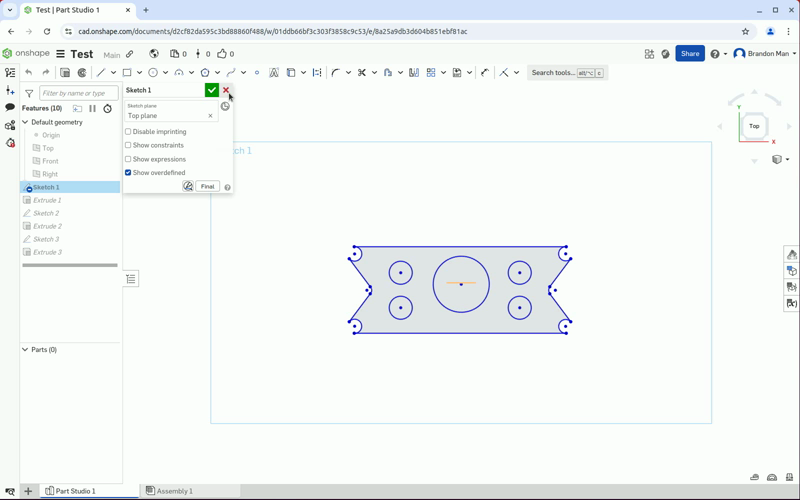
click(229, 92)
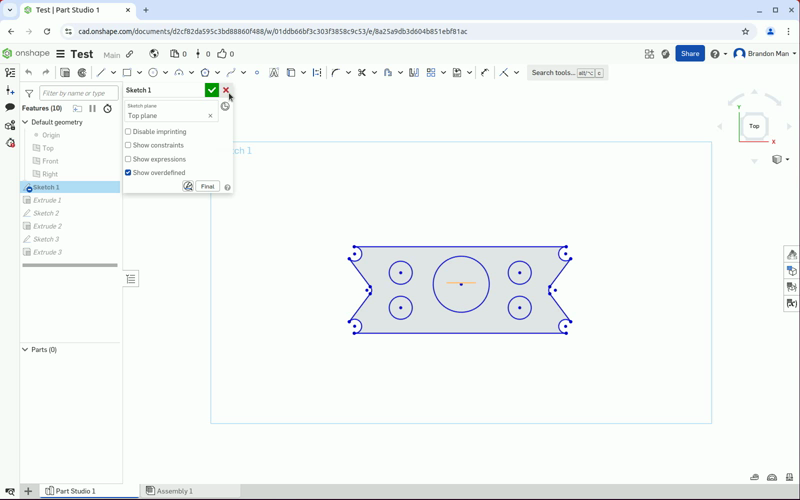
key(shift+s)
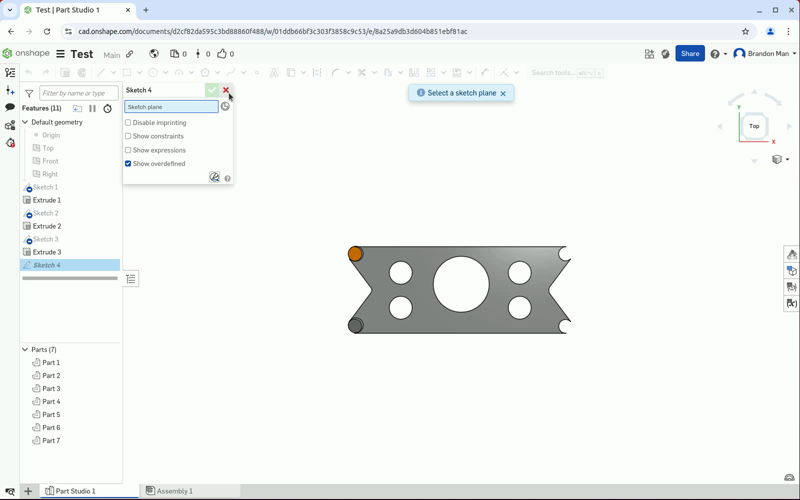
mouse_move(73, 150)
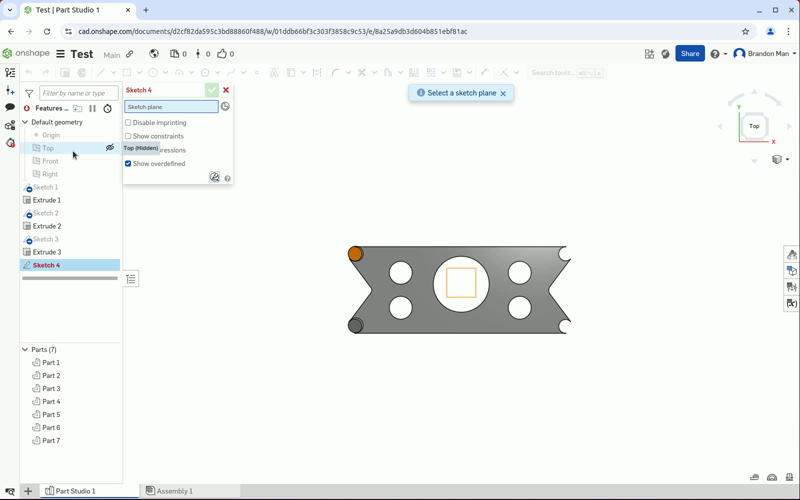
click(73, 150)
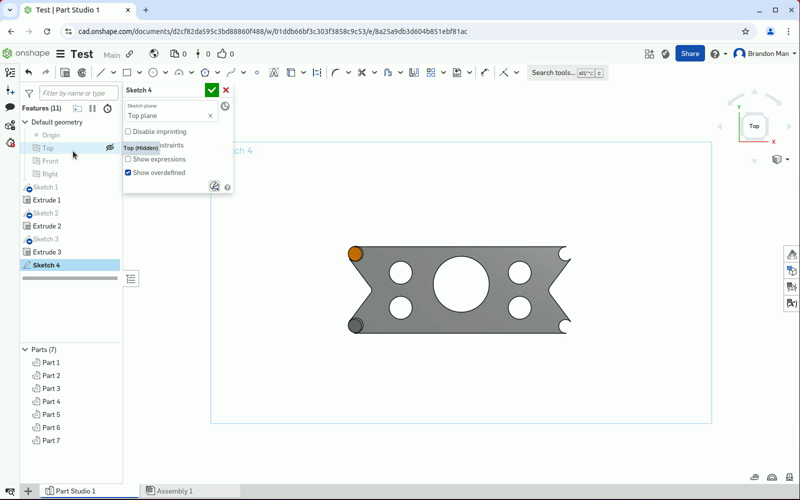
mouse_move(73, 352)
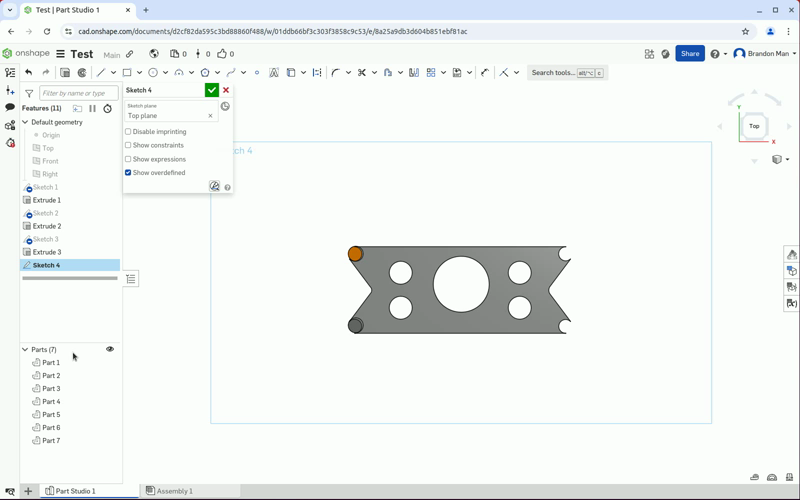
key(y)
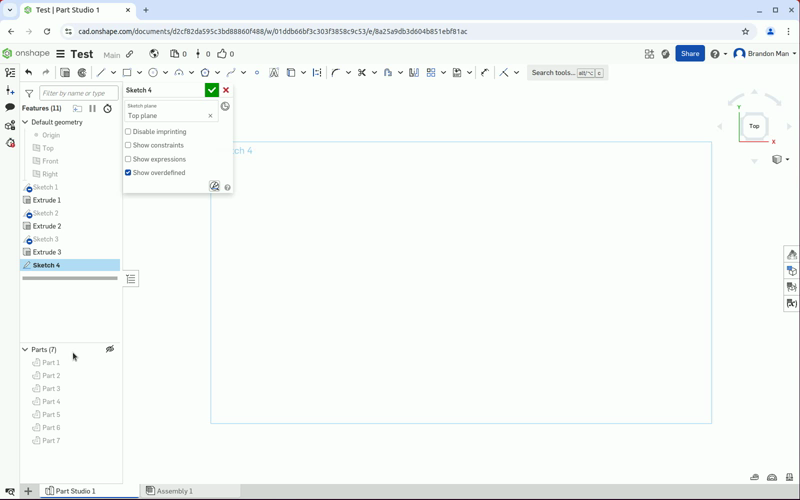
key(c)
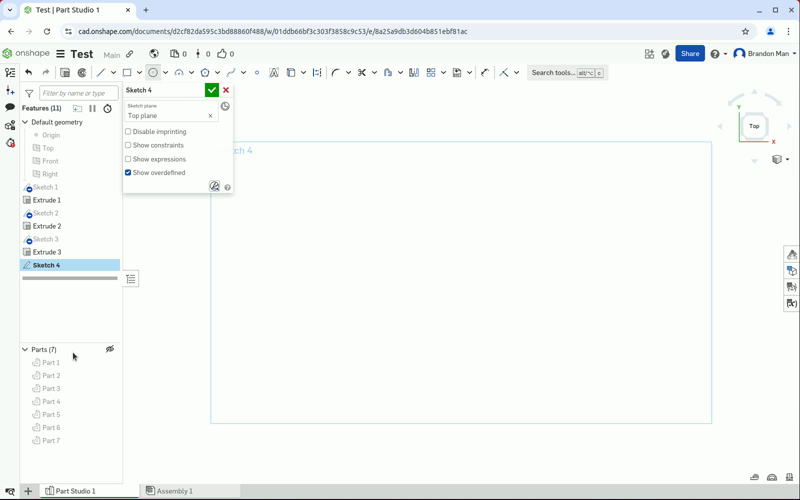
key_down(shift)
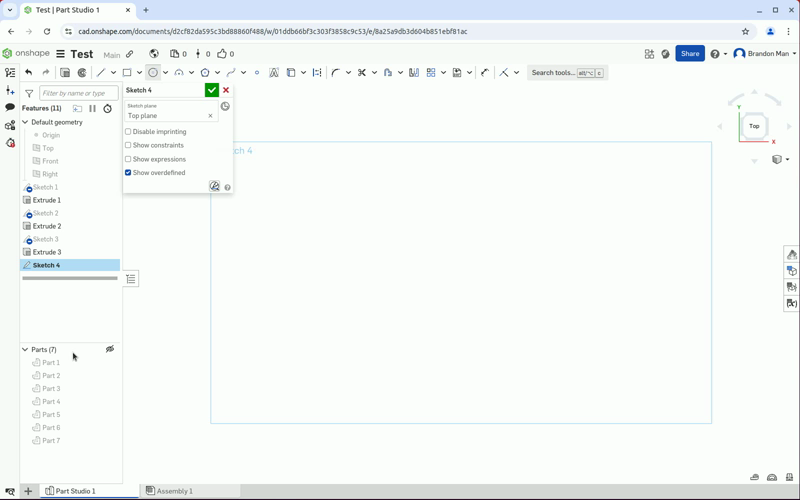
mouse_move(566, 325)
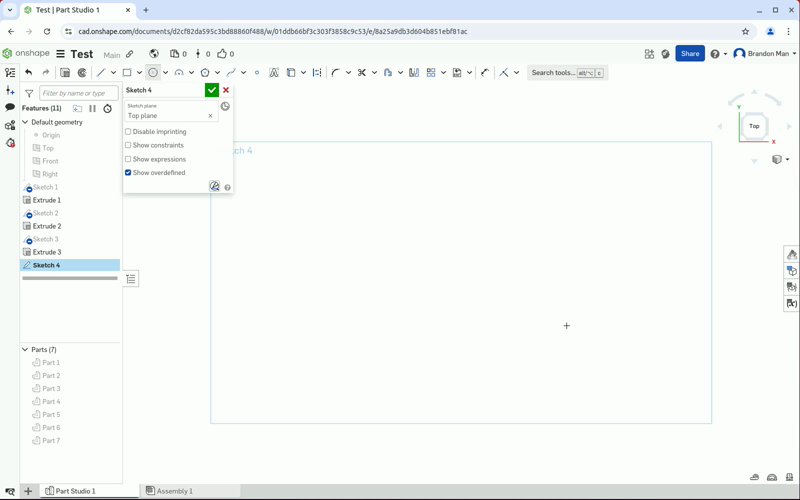
click(566, 325)
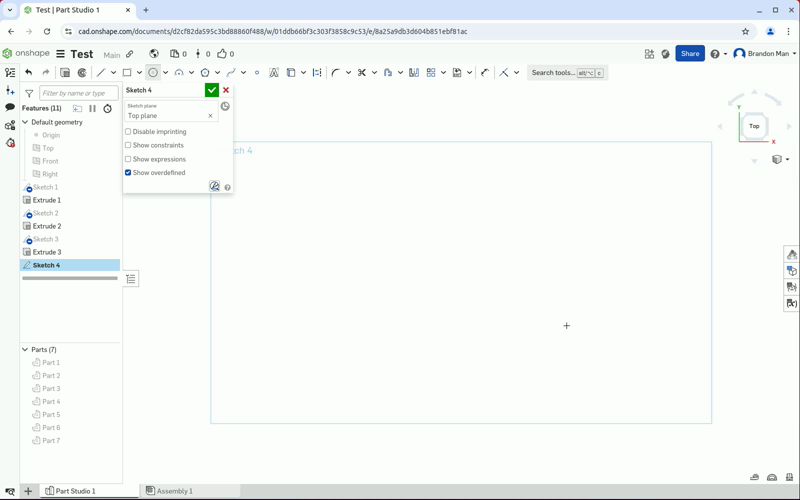
key_up(shift)
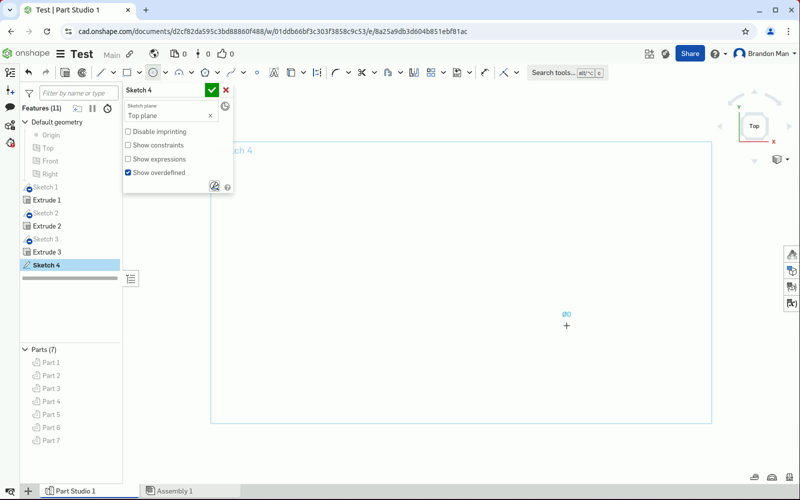
mouse_move(574, 325)
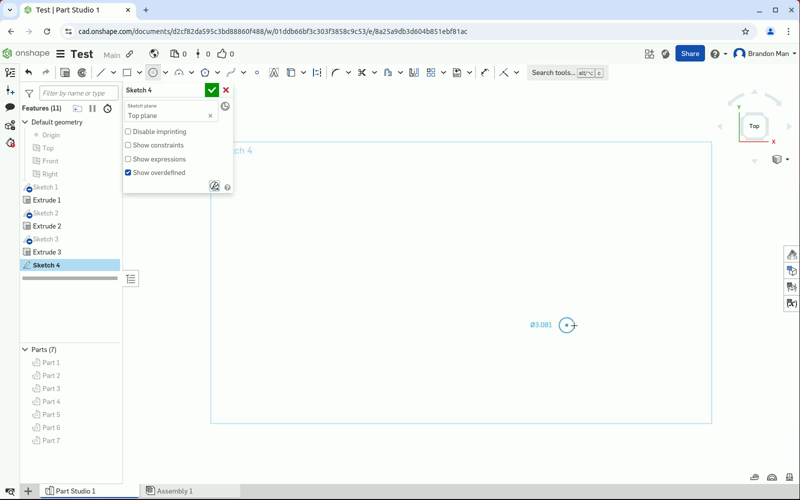
click(574, 325)
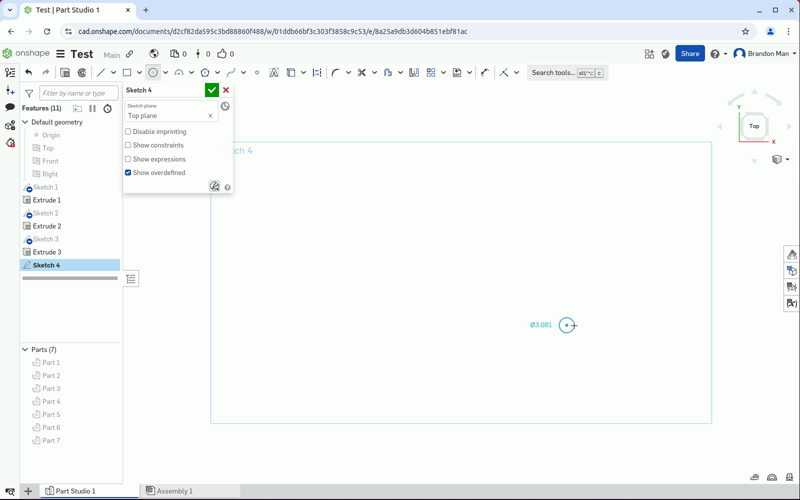
key(esc)
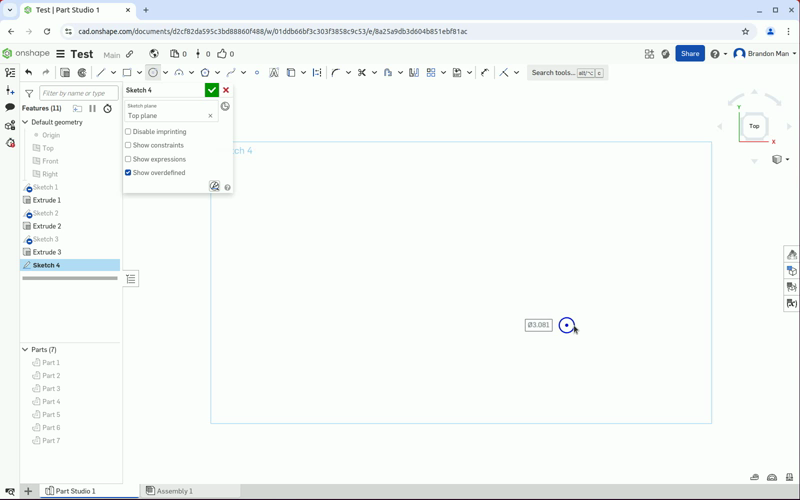
mouse_move(569, 325)
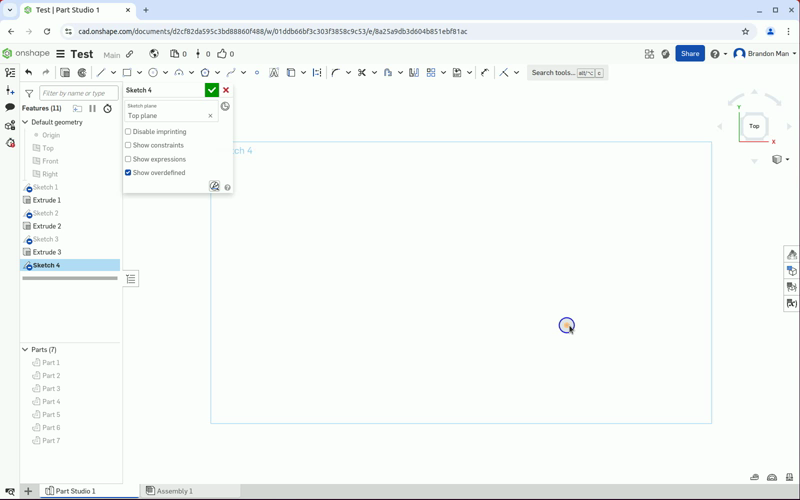
scroll(6)
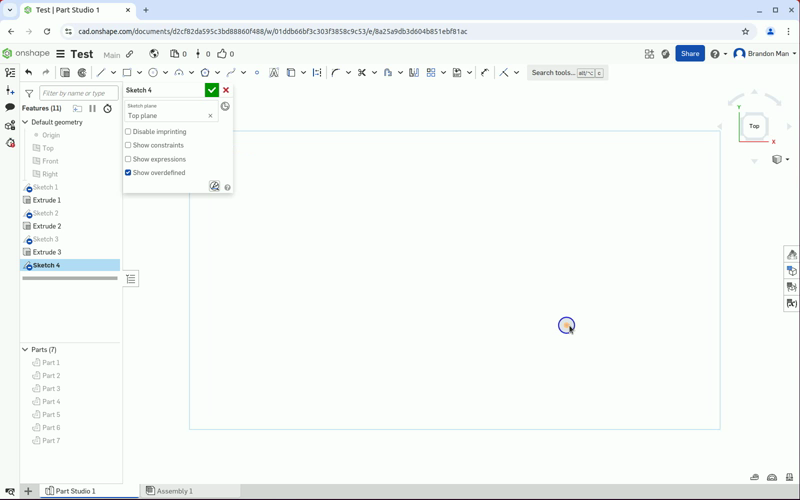
scroll(6)
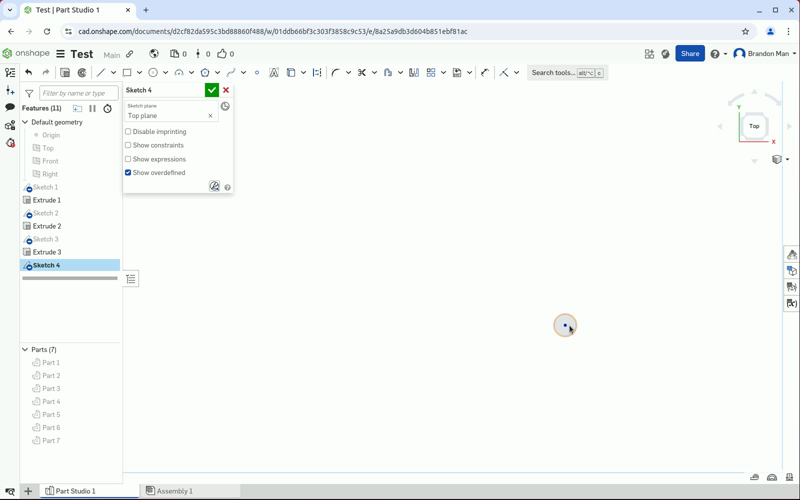
scroll(6)
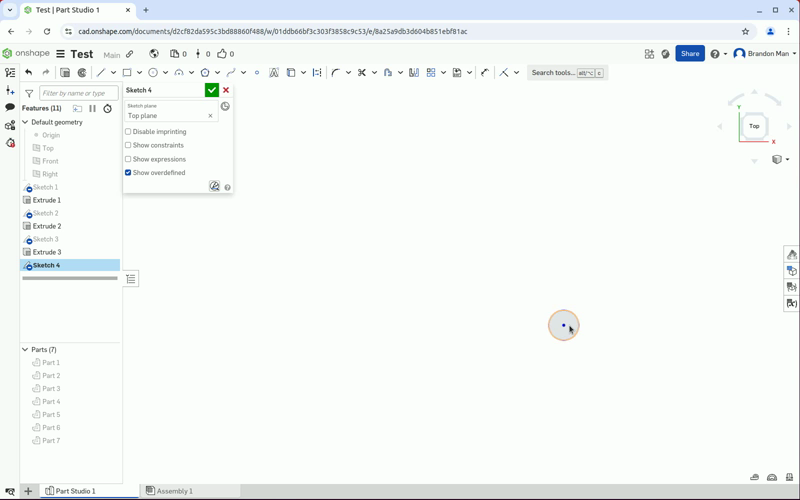
scroll(6)
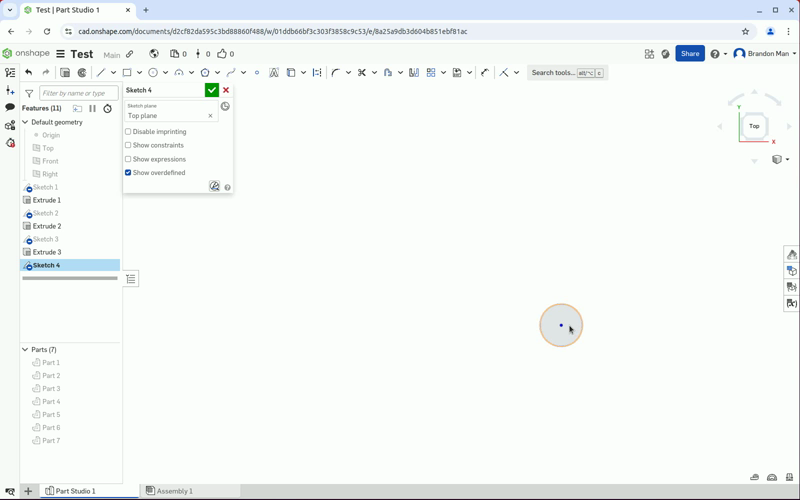
scroll(6)
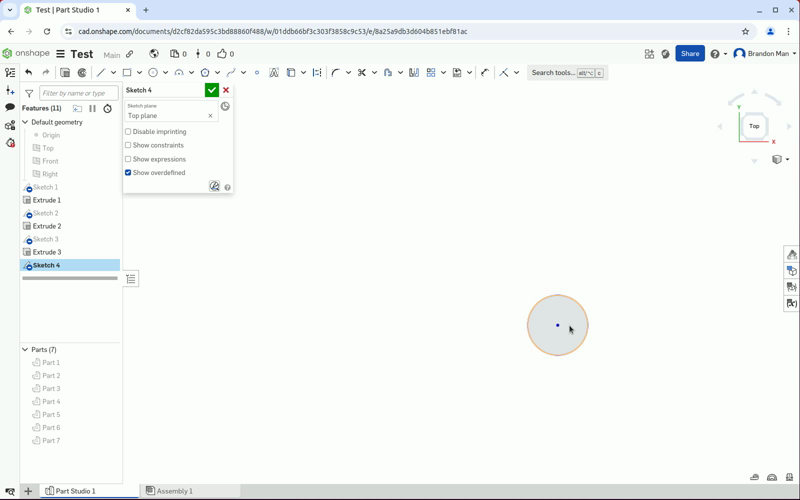
scroll(6)
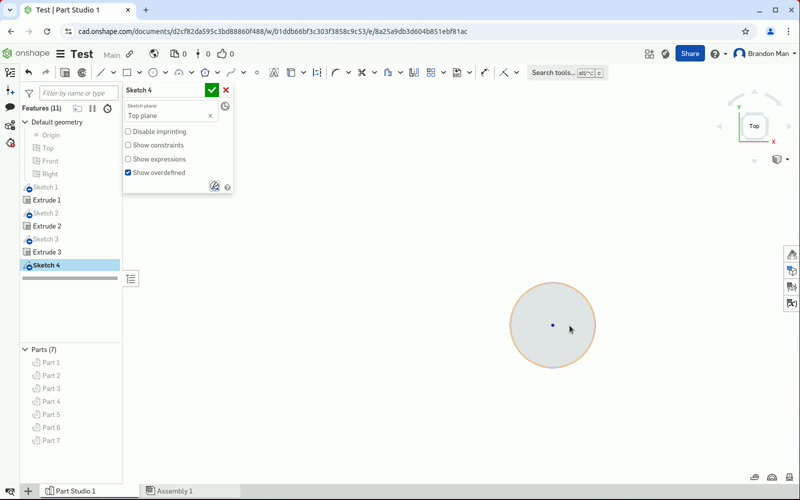
scroll(6)
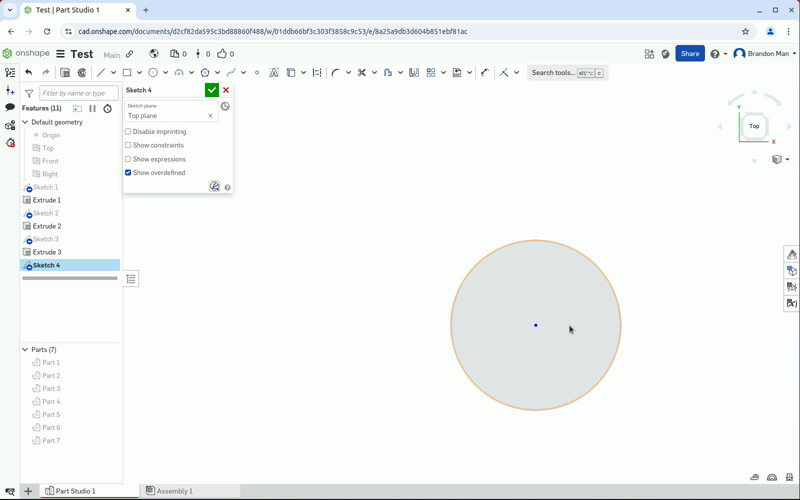
click(569, 325)
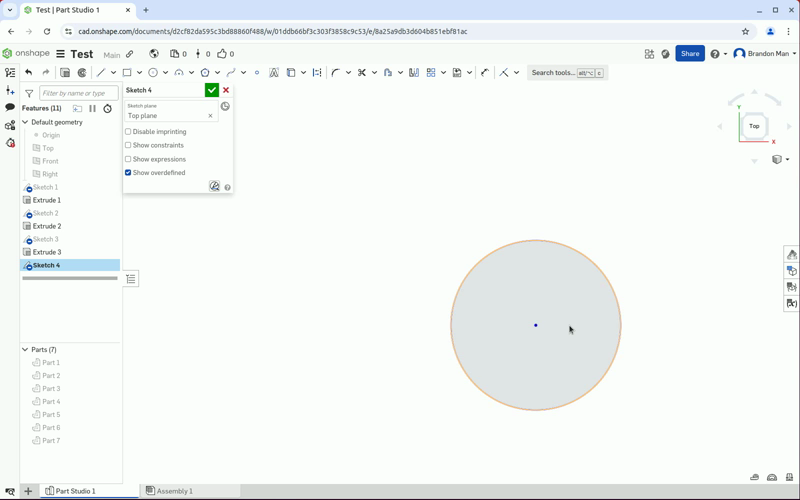
scroll(-6)
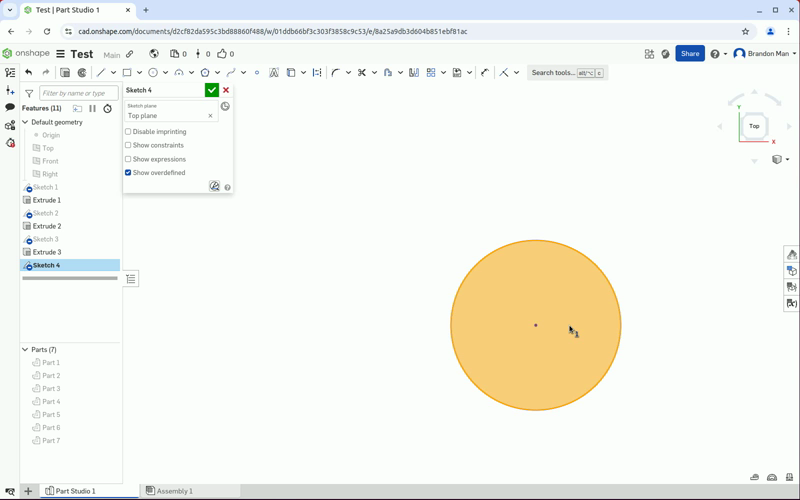
scroll(-6)
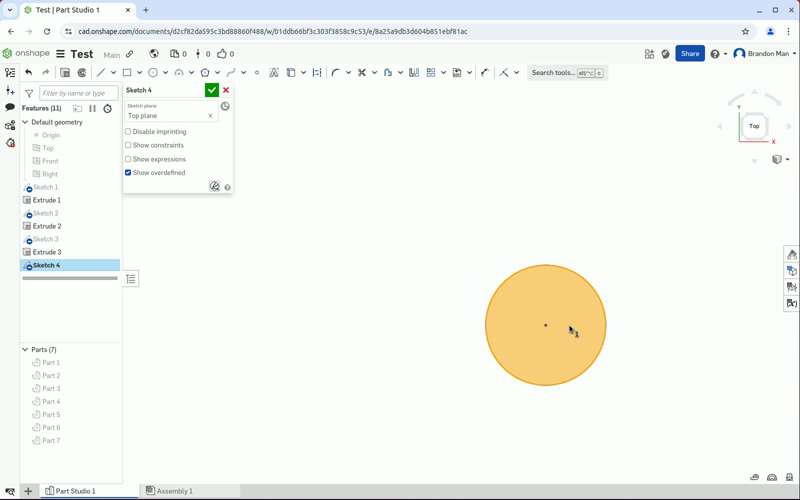
scroll(-6)
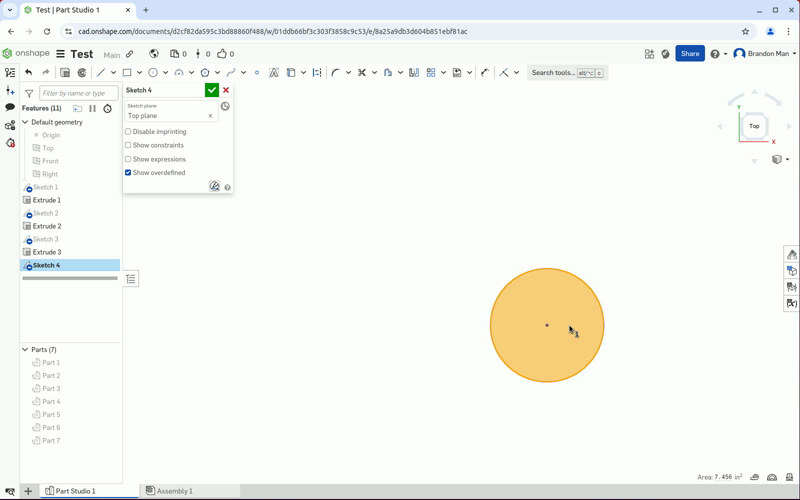
scroll(-6)
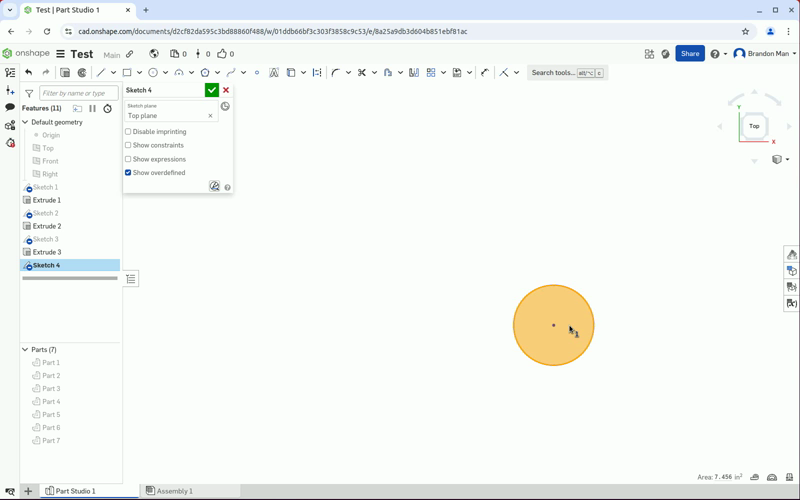
scroll(-6)
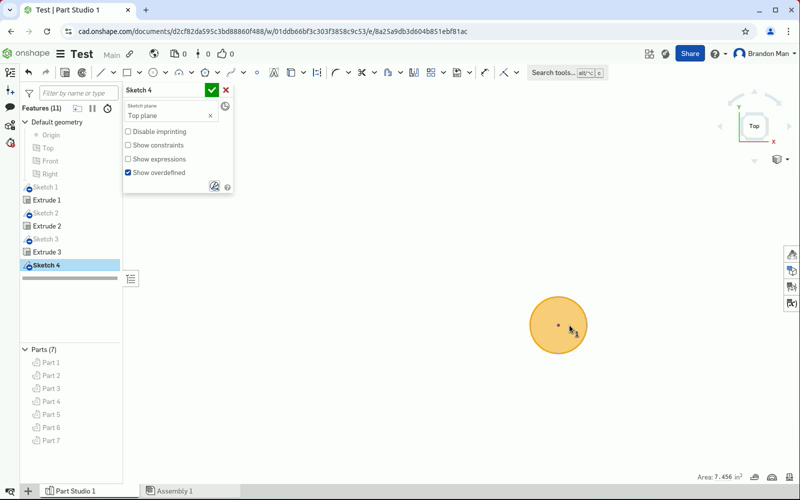
scroll(-6)
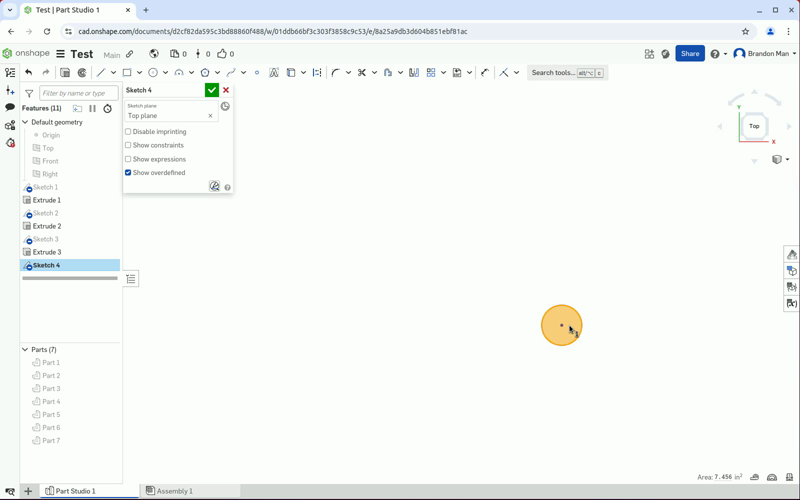
scroll(-6)
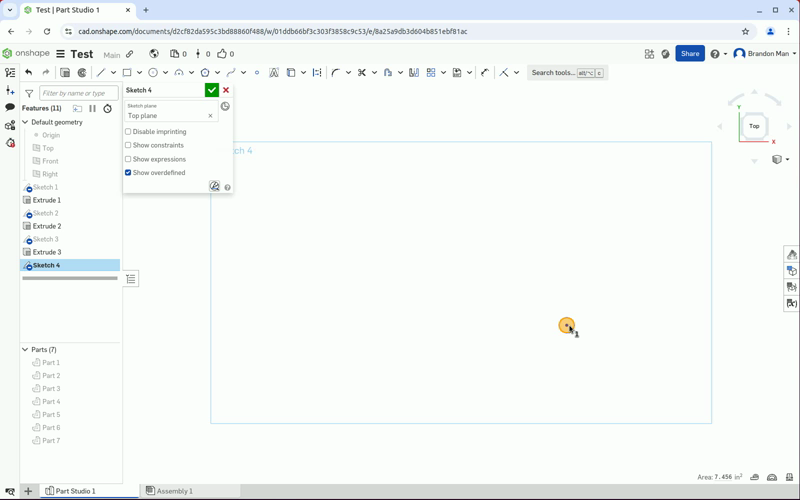
mouse_move(73, 352)
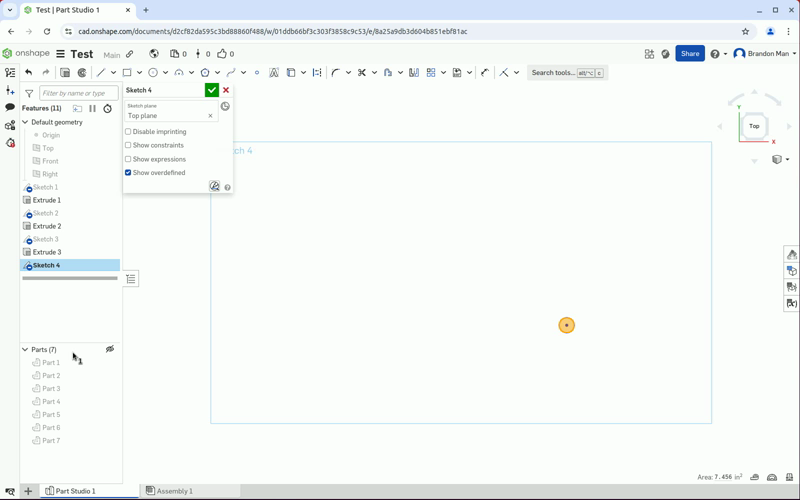
key(shift+y)
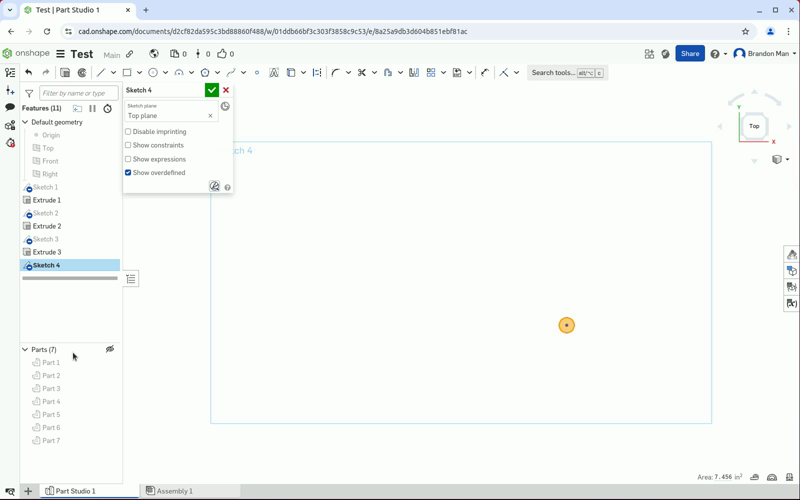
key(shift+e)
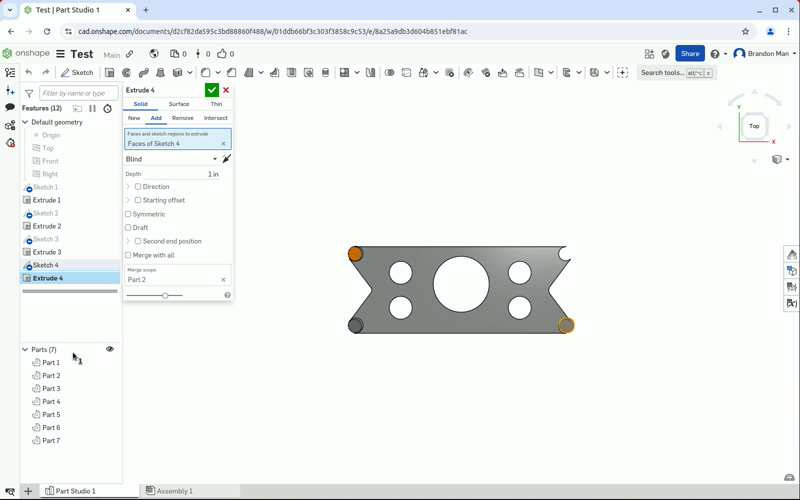
mouse_move(143, 106)
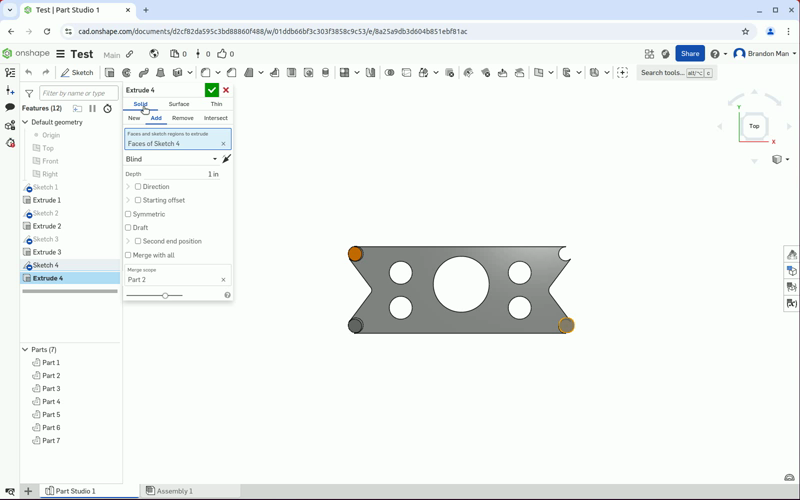
click(143, 106)
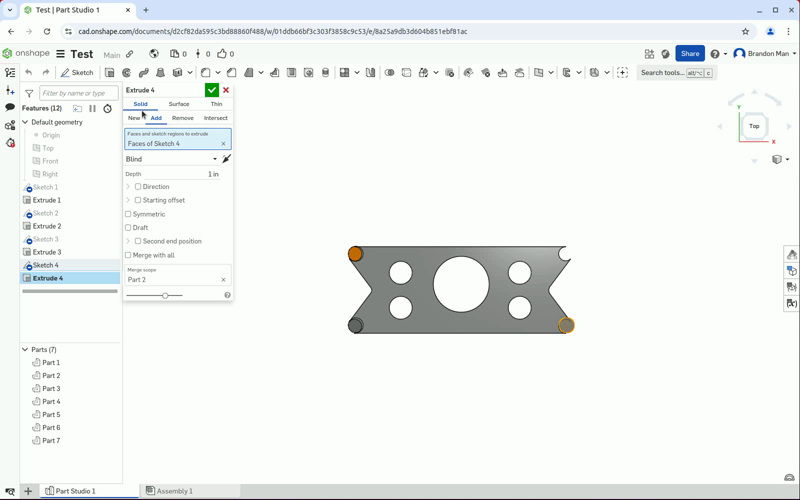
mouse_move(137, 120)
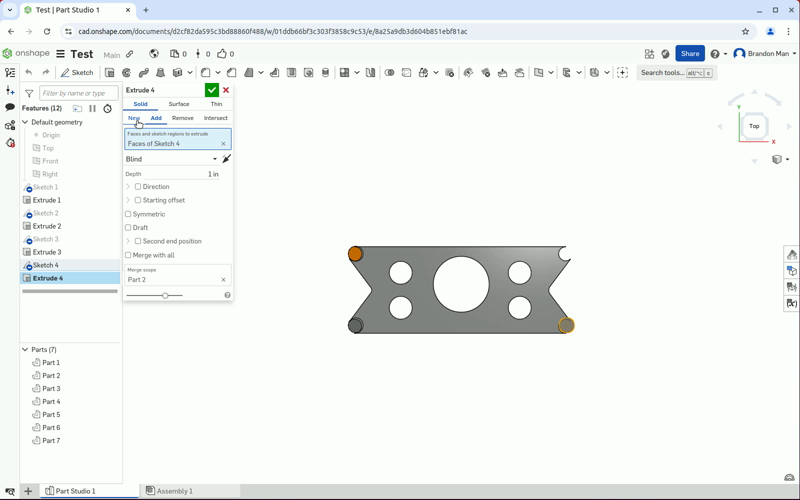
click(137, 120)
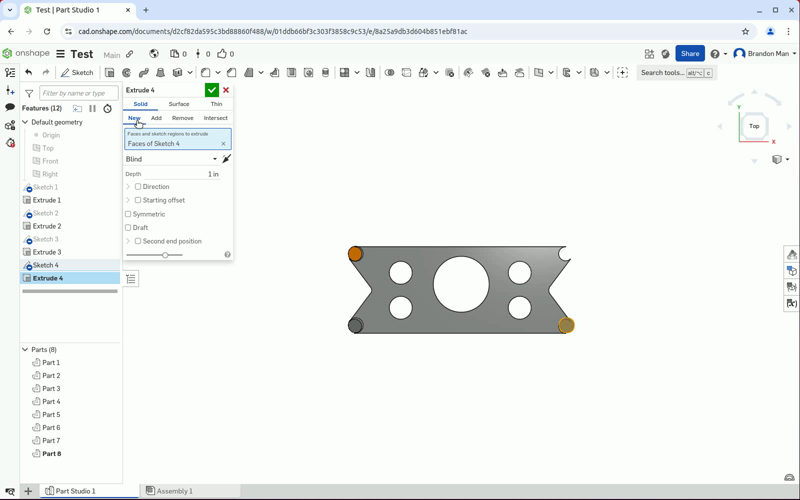
key(tab, 4)
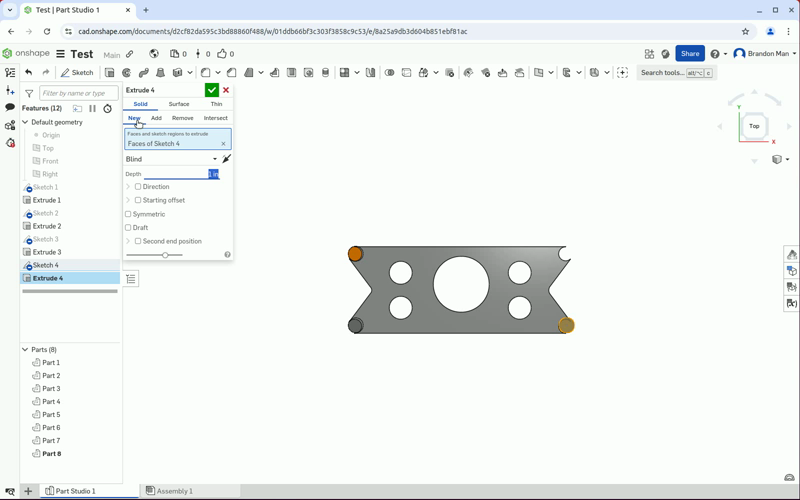
text(0.481)
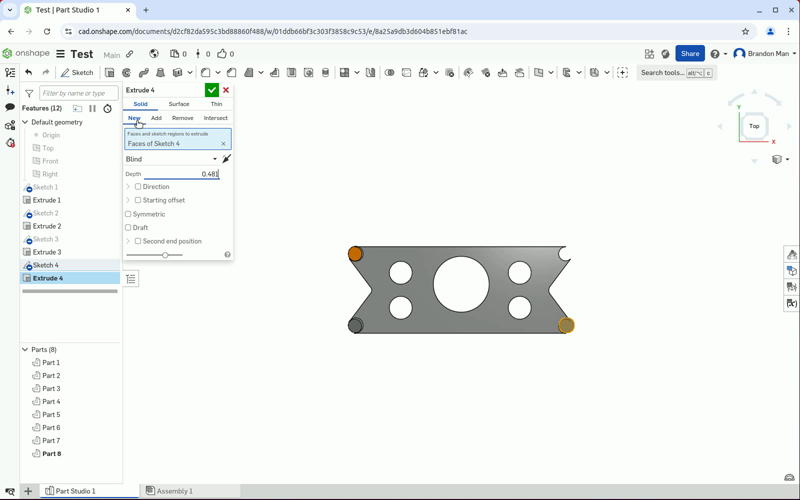
key(enter)
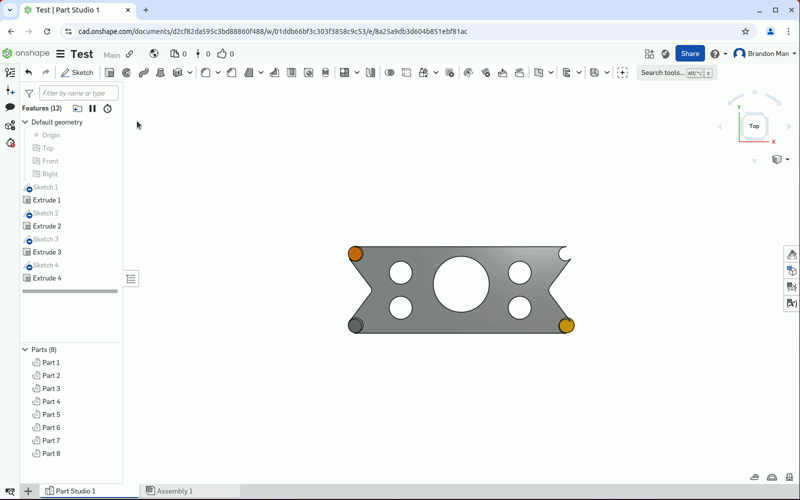
key(shift+h)
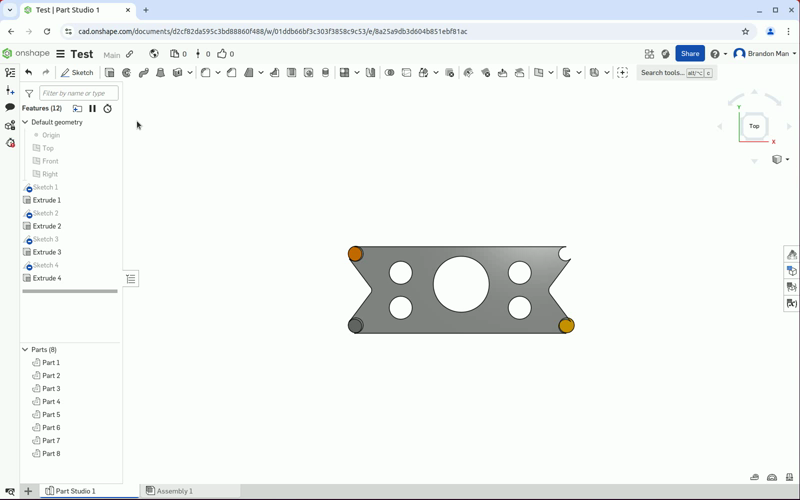
key(shift+h)
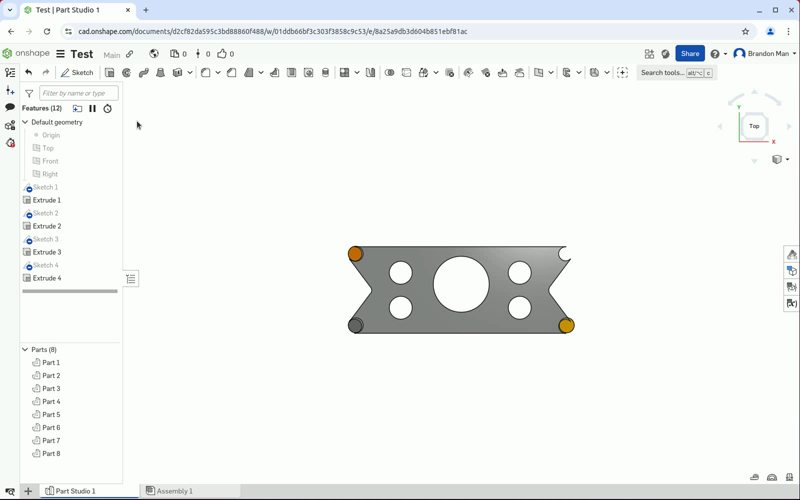
mouse_move(73, 189)
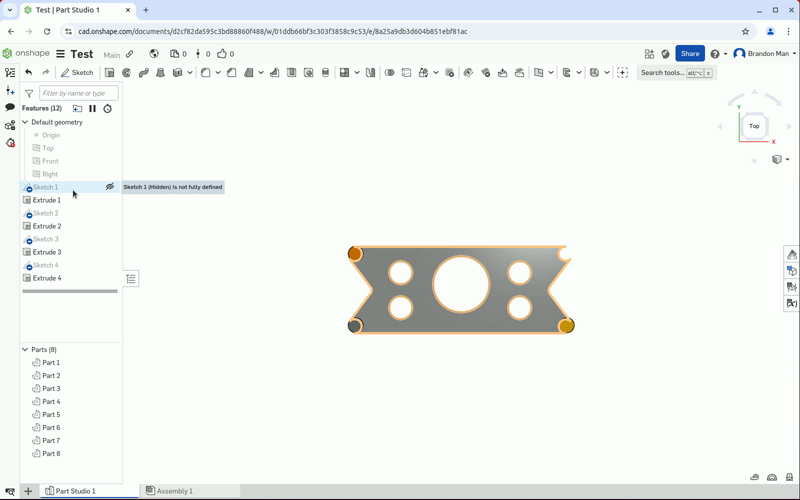
click(73, 189)
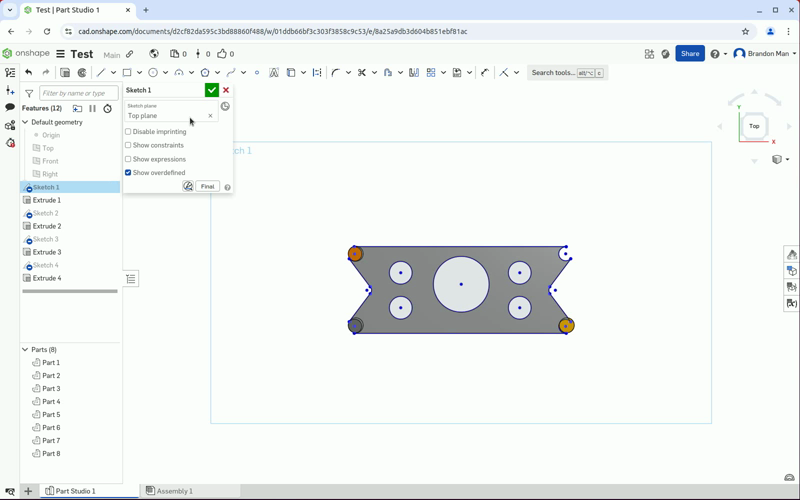
mouse_move(229, 92)
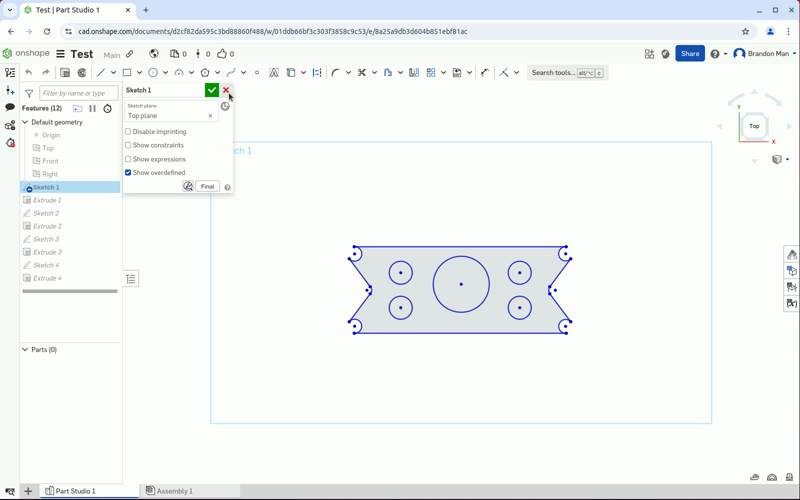
click(229, 92)
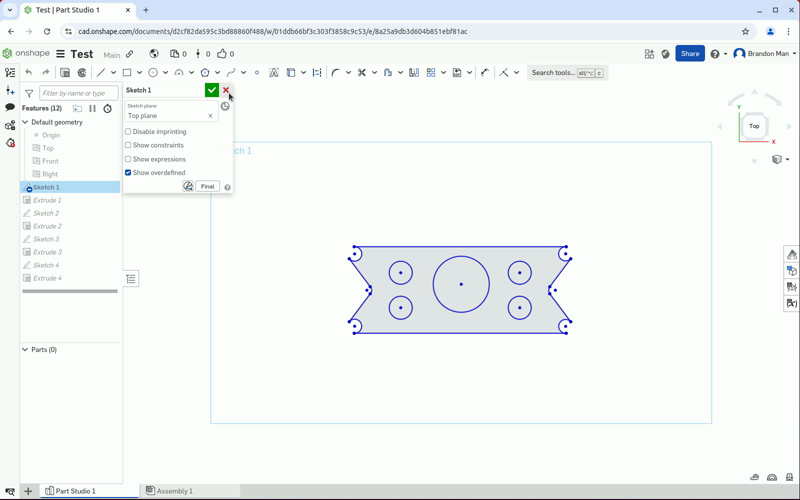
key(shift+s)
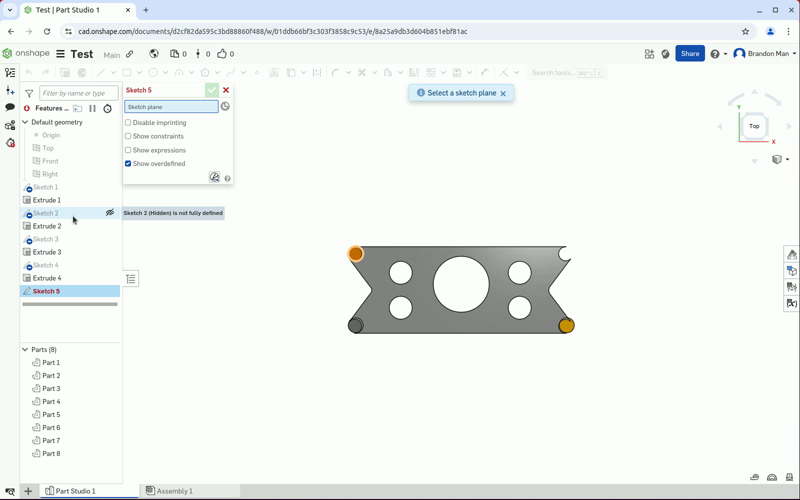
scroll(3)
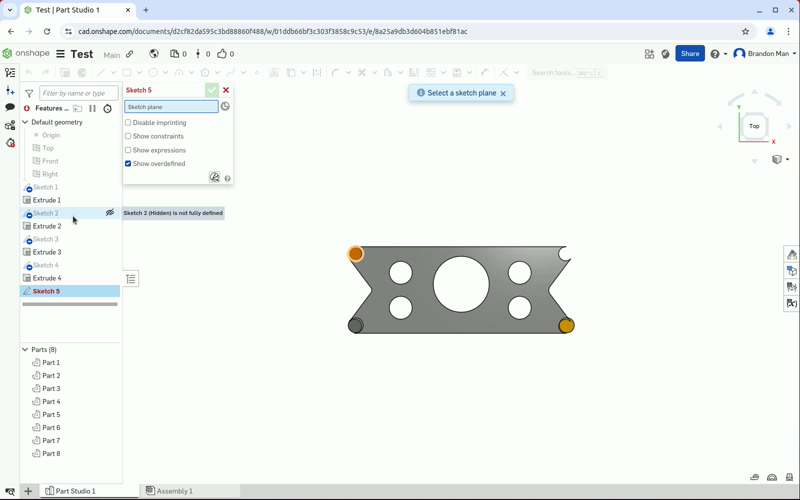
mouse_move(73, 150)
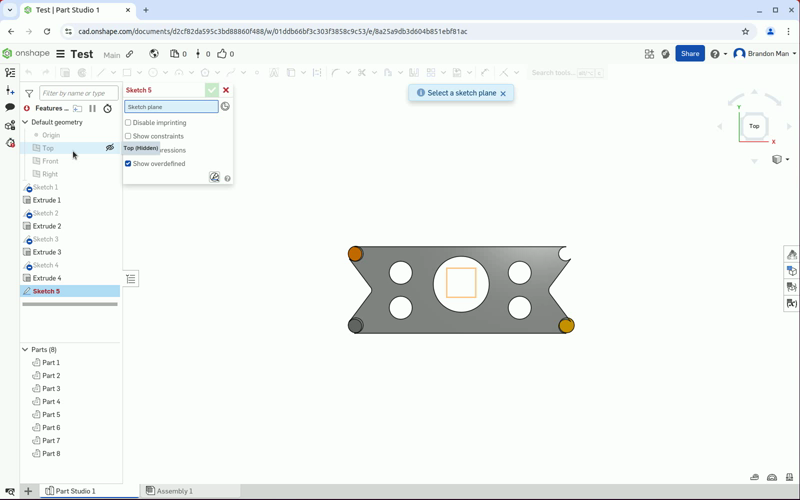
click(73, 150)
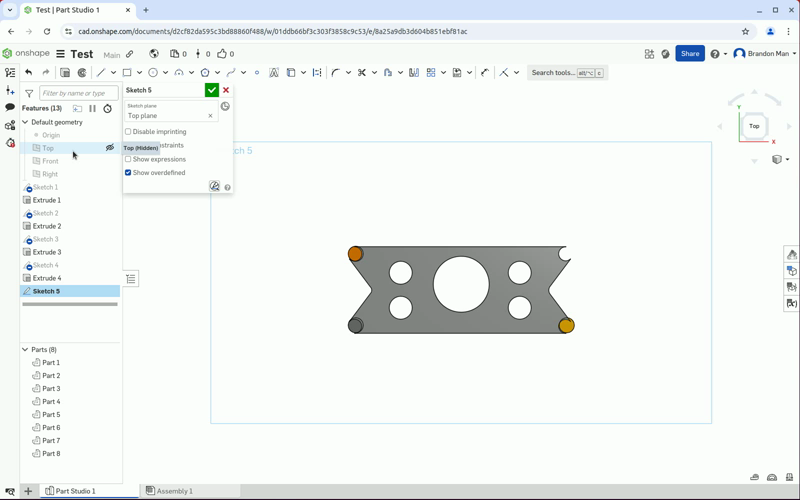
mouse_move(73, 352)
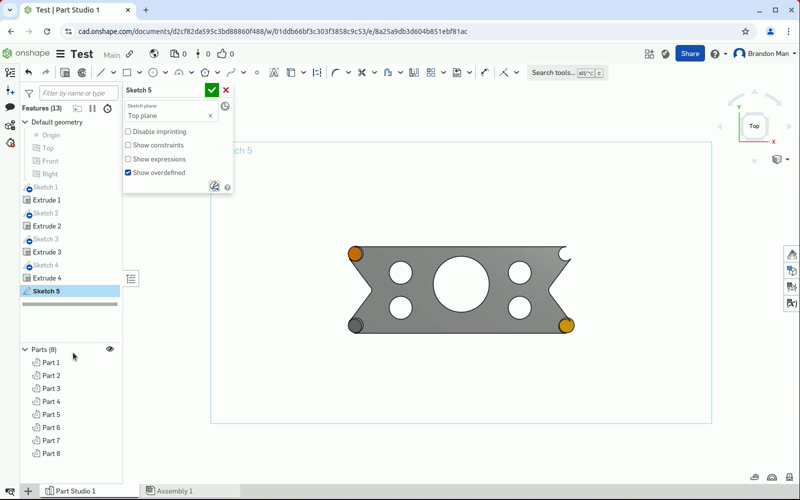
key(y)
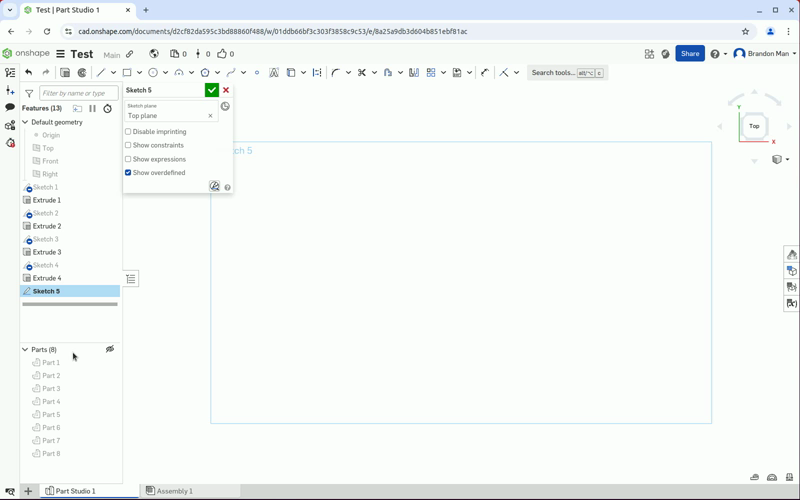
key(c)
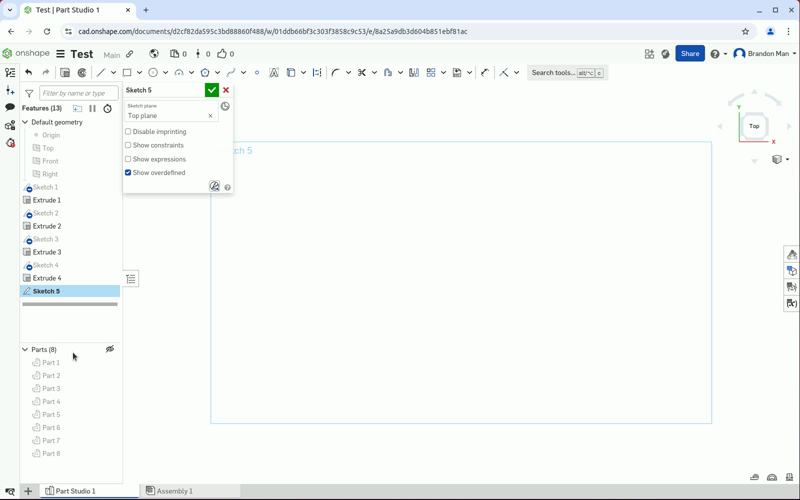
key_down(shift)
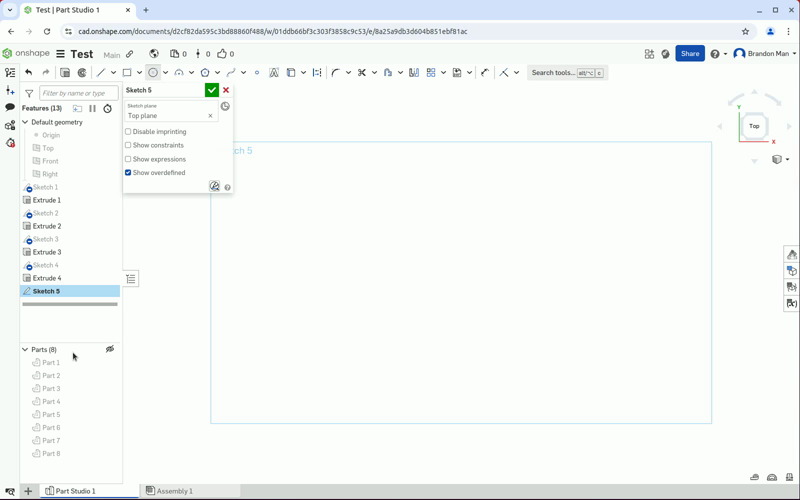
mouse_move(566, 253)
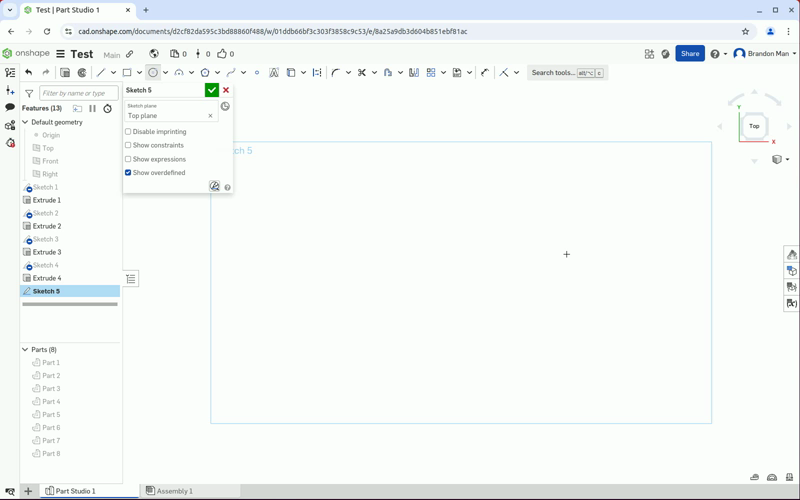
click(566, 253)
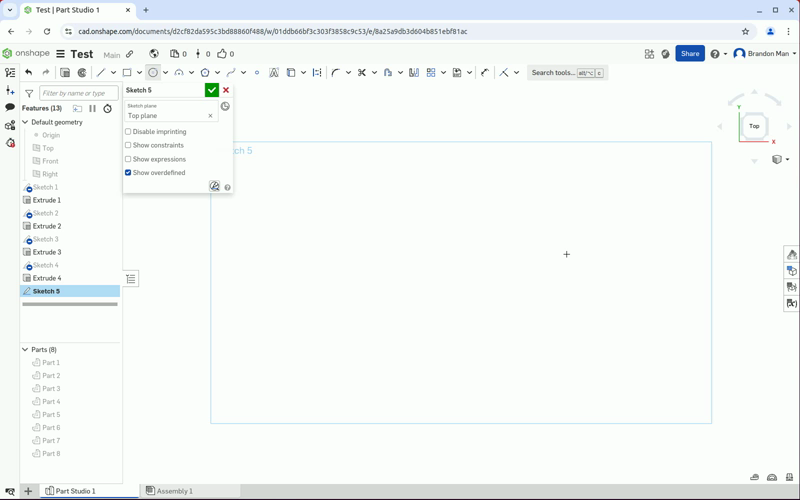
key_up(shift)
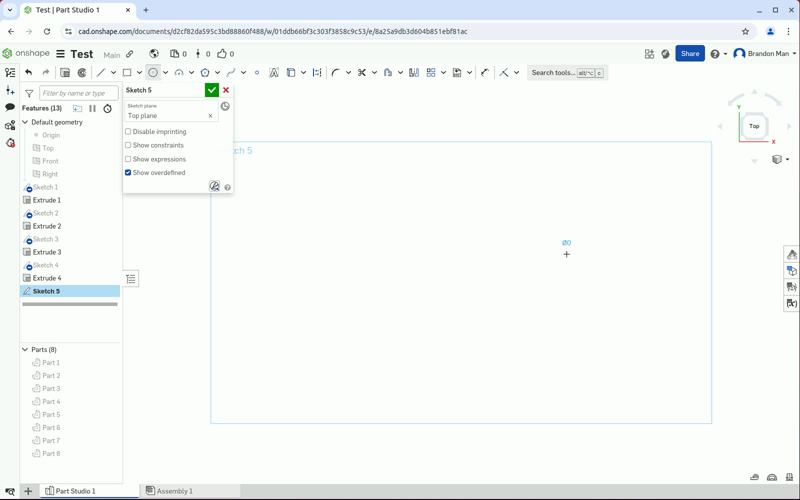
mouse_move(574, 253)
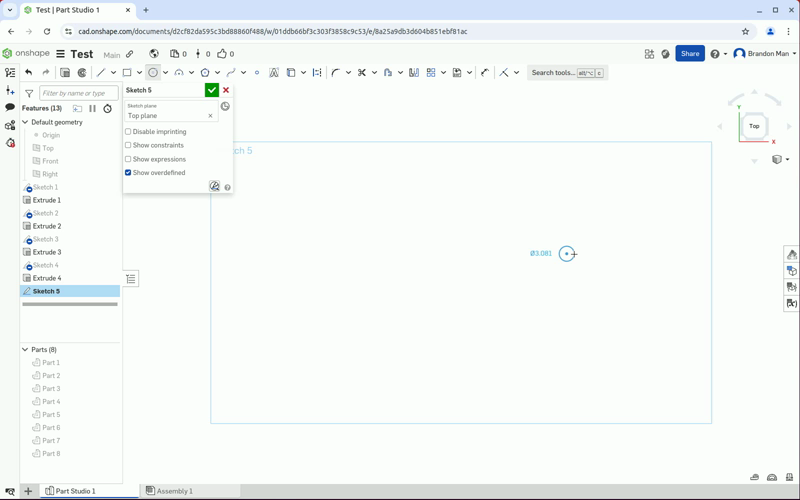
click(574, 253)
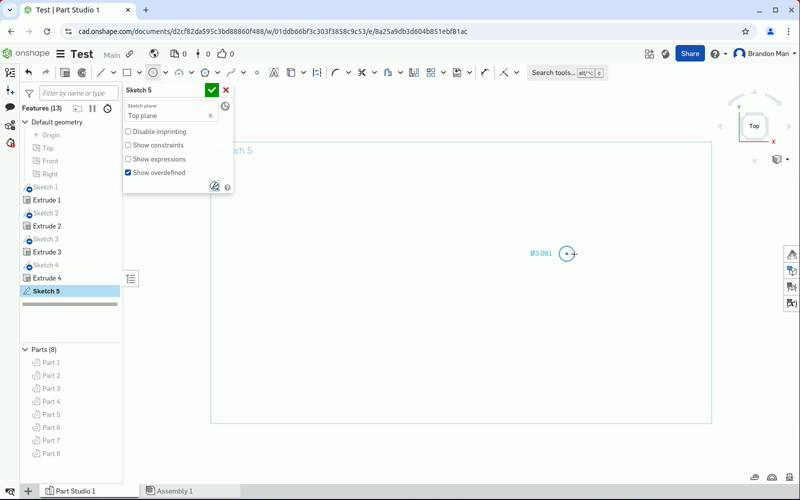
key(esc)
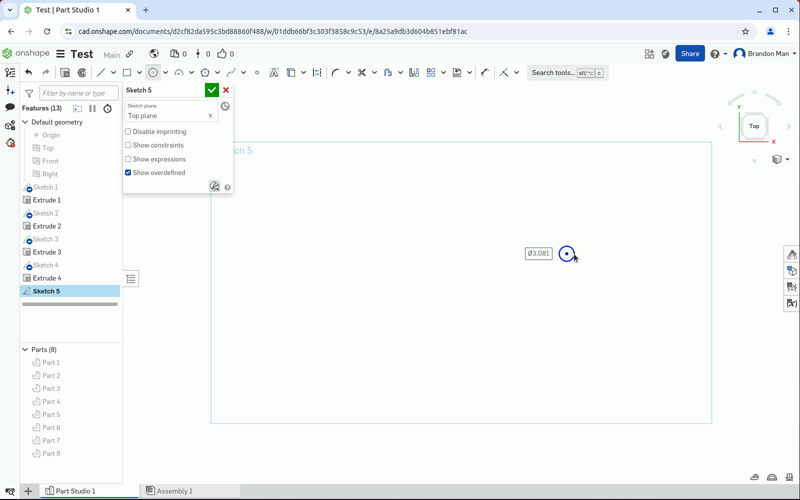
mouse_move(564, 258)
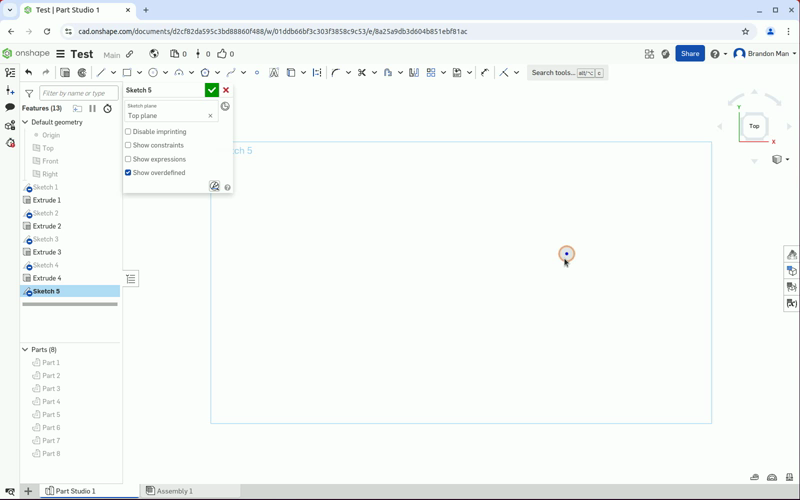
scroll(6)
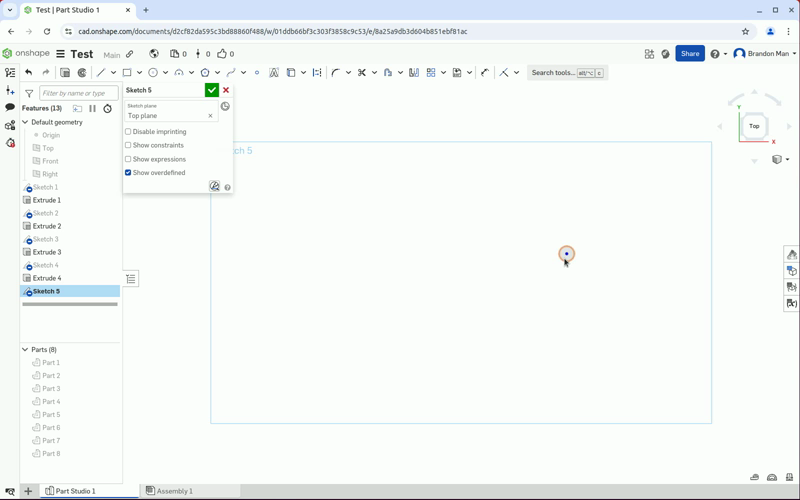
scroll(6)
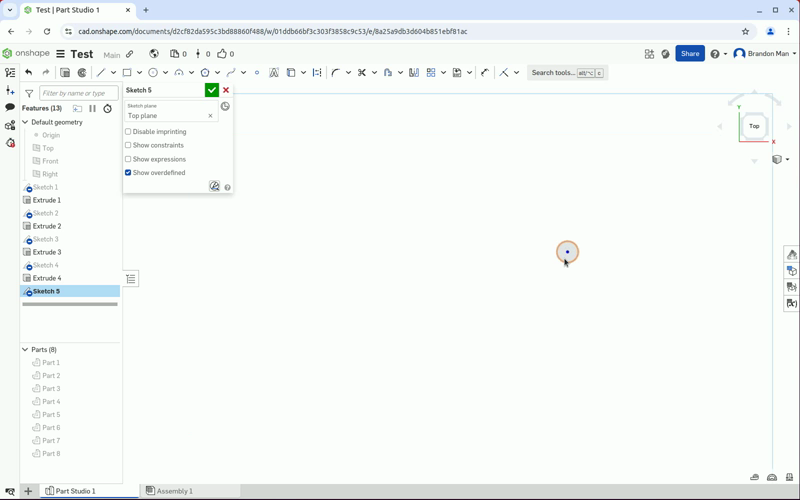
scroll(6)
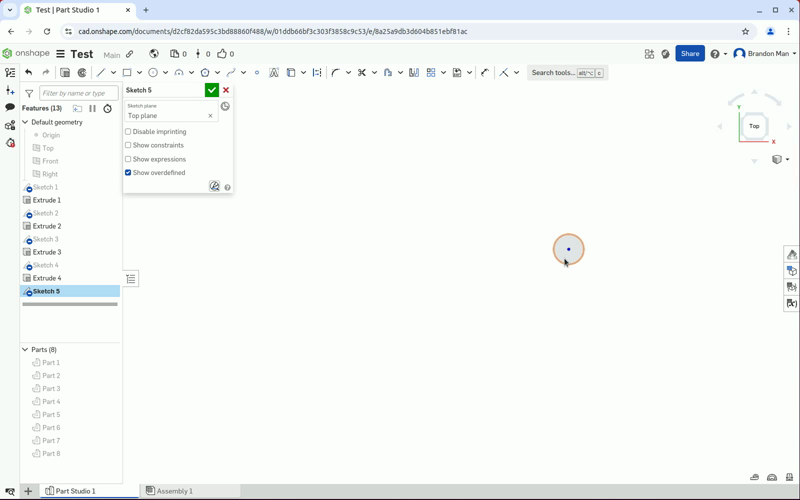
scroll(6)
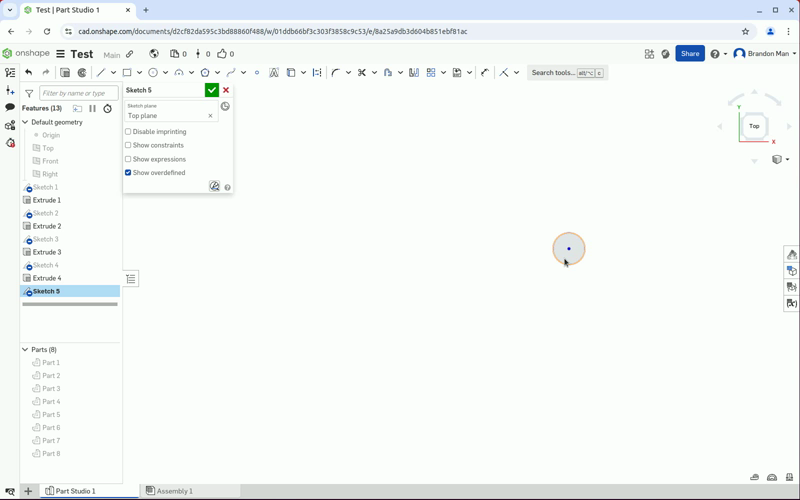
scroll(6)
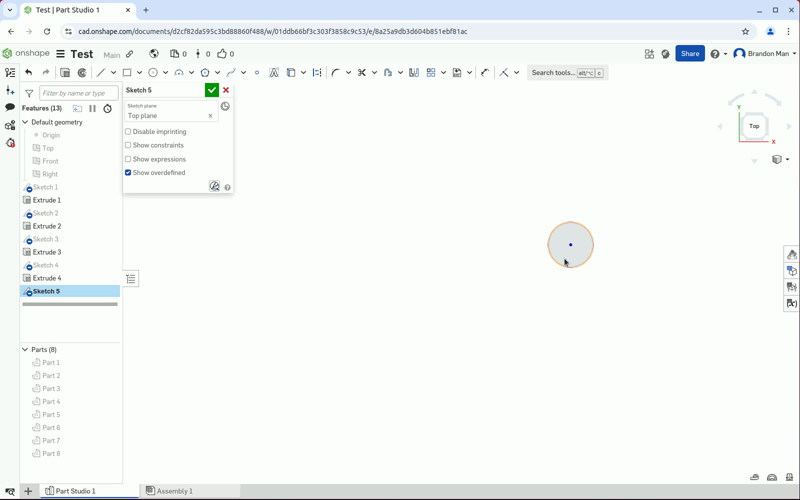
scroll(6)
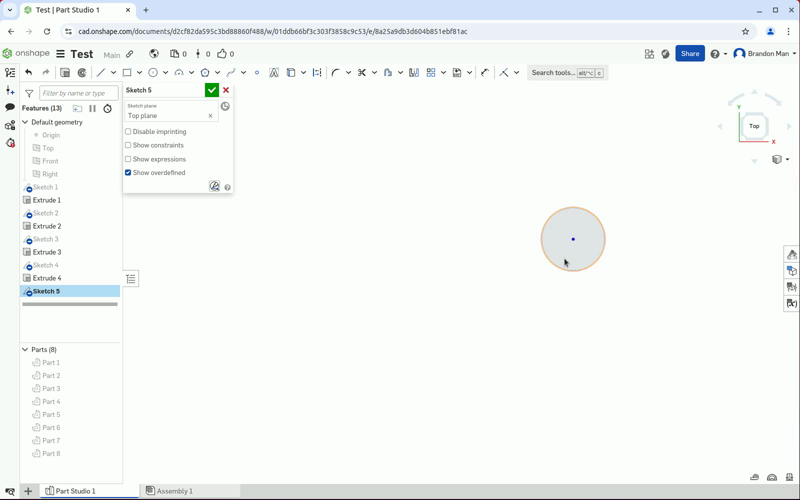
scroll(6)
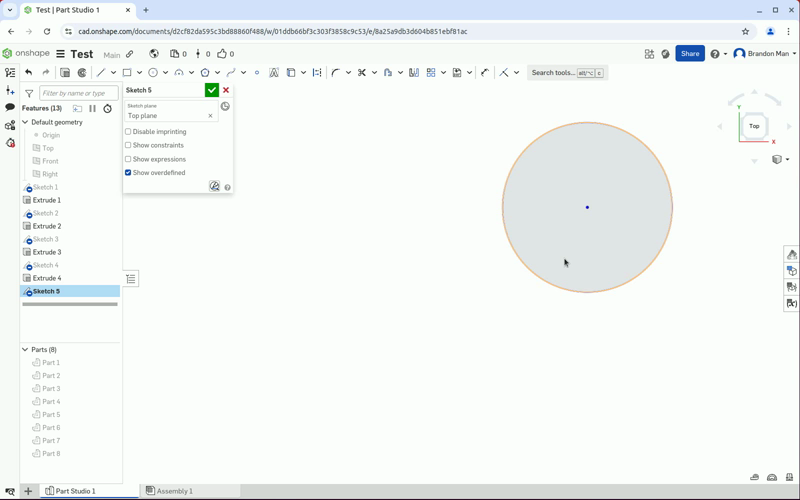
click(564, 258)
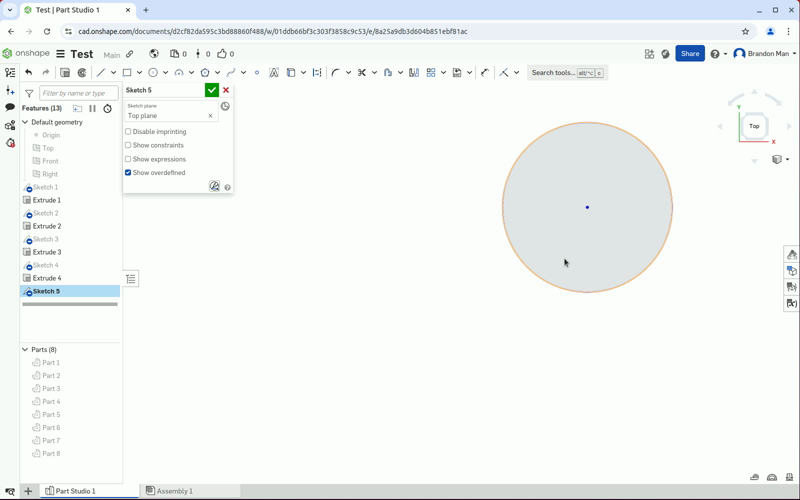
scroll(-6)
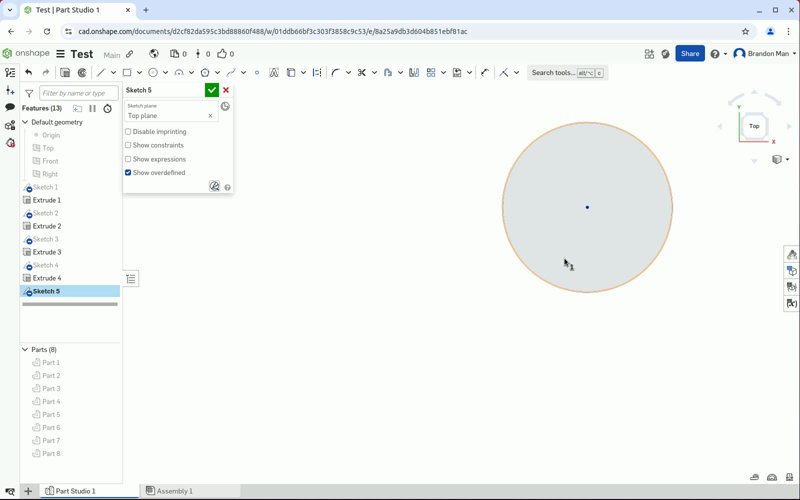
scroll(-6)
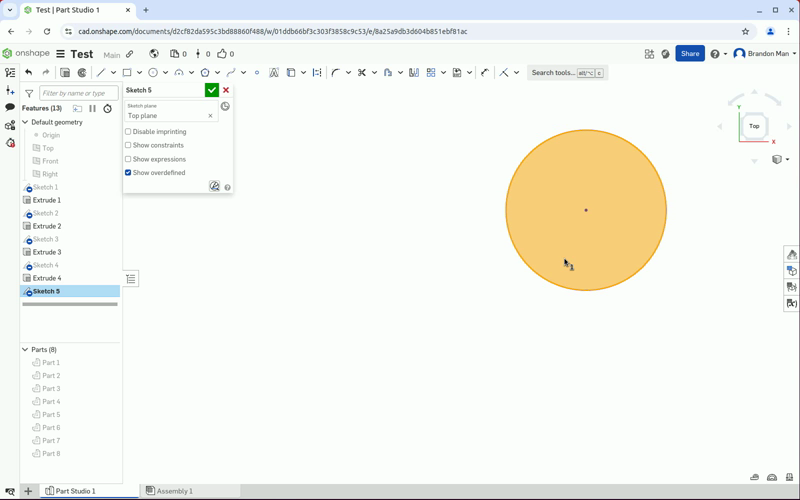
scroll(-6)
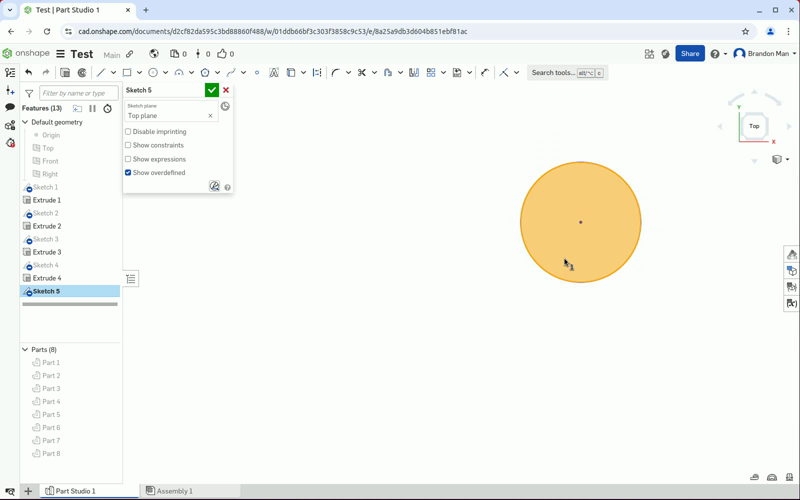
scroll(-6)
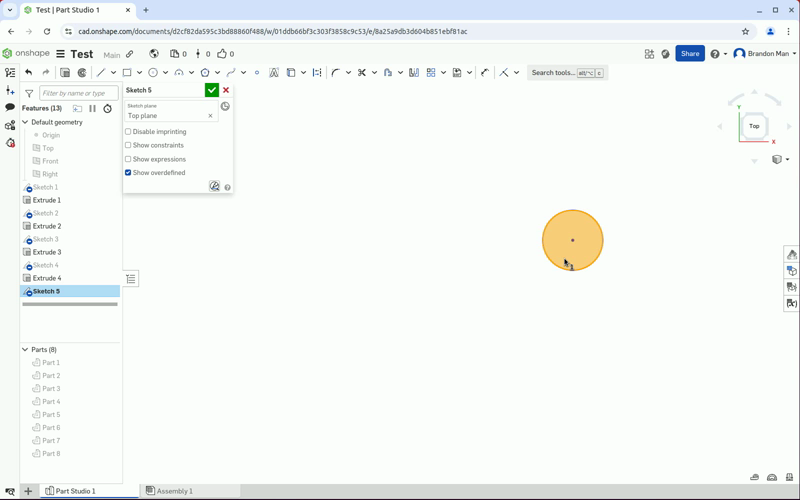
scroll(-6)
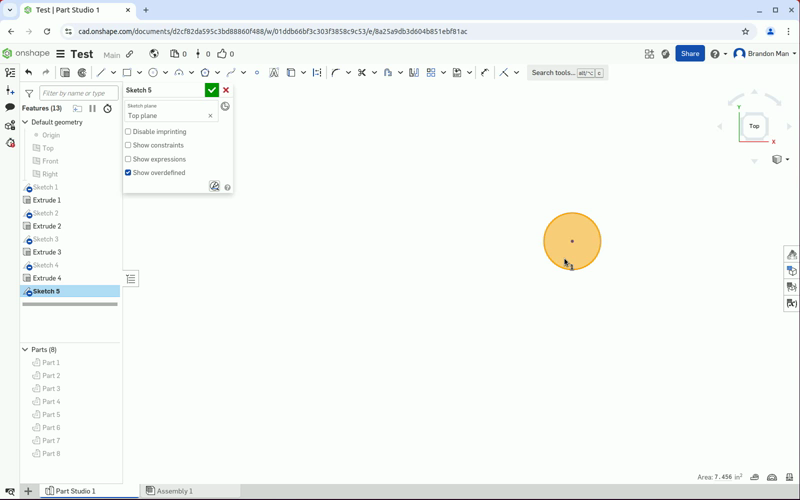
scroll(-6)
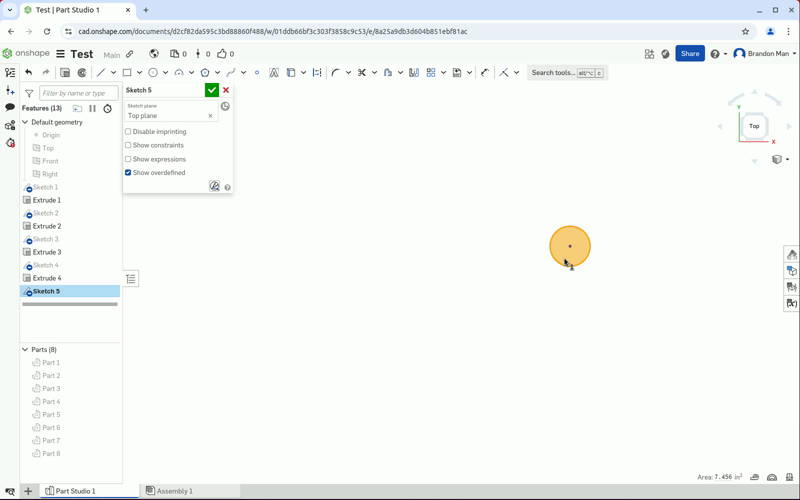
scroll(-6)
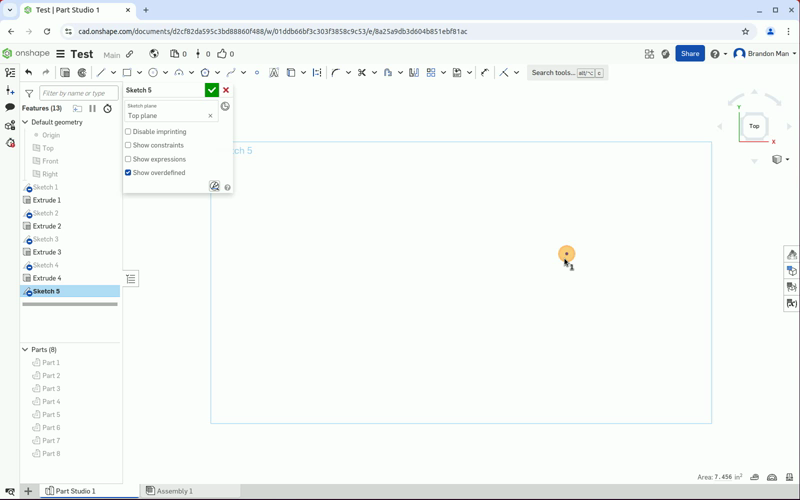
mouse_move(73, 352)
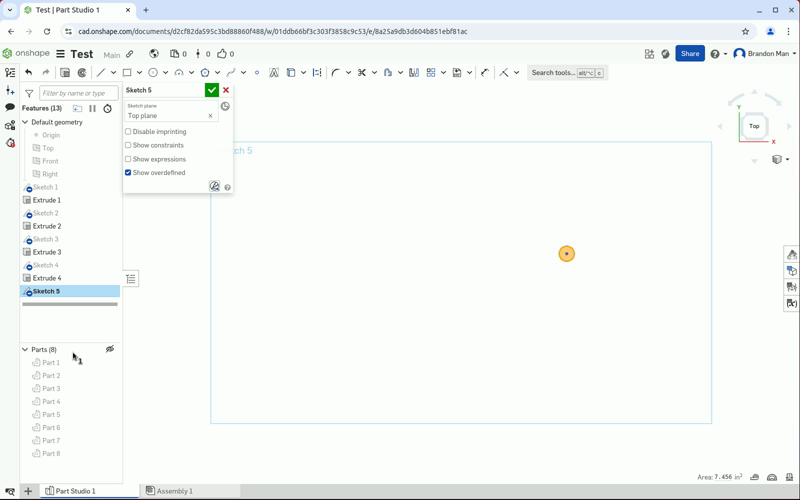
key(shift+y)
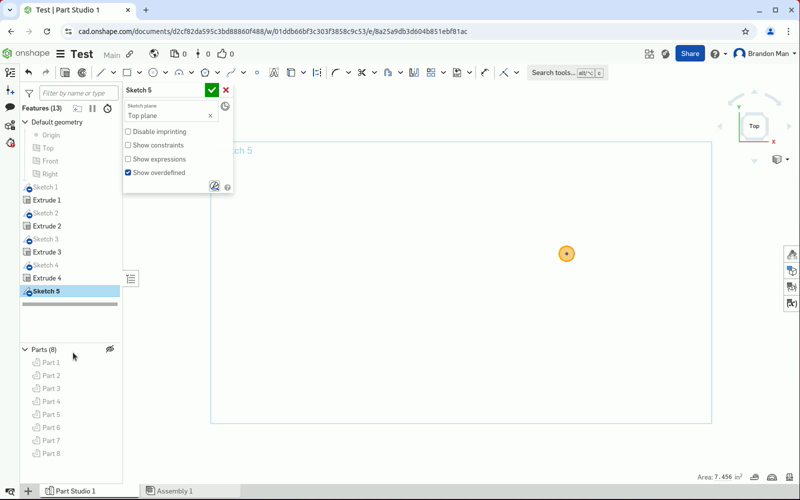
key(shift+e)
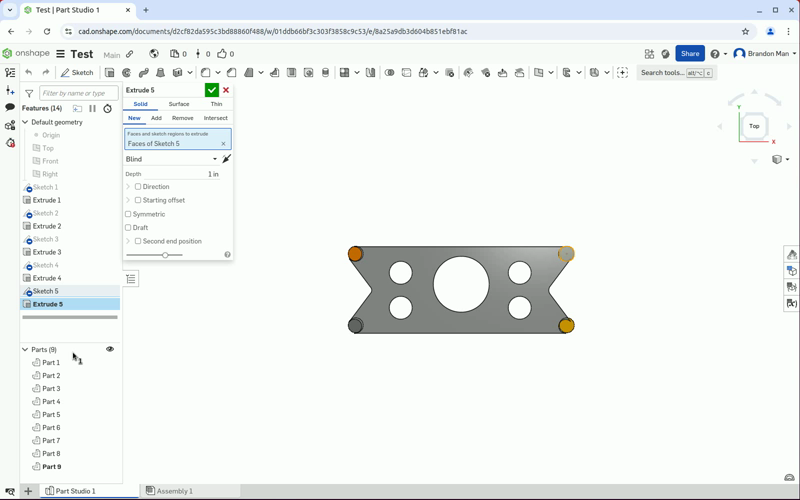
mouse_move(143, 106)
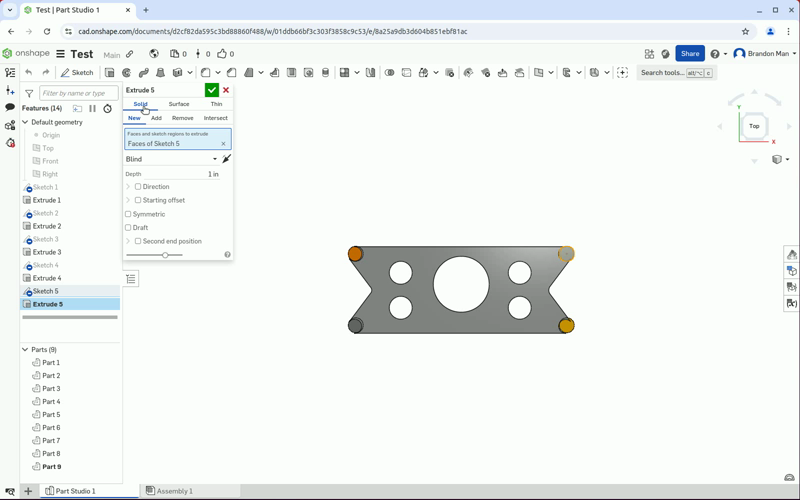
click(143, 106)
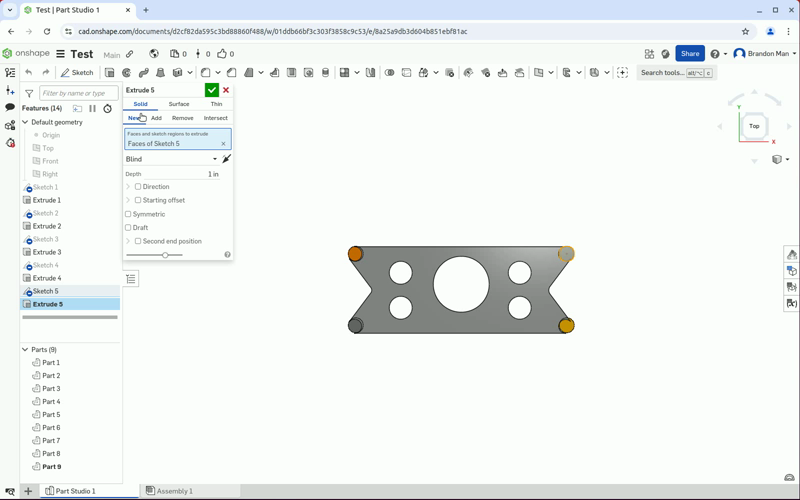
mouse_move(137, 120)
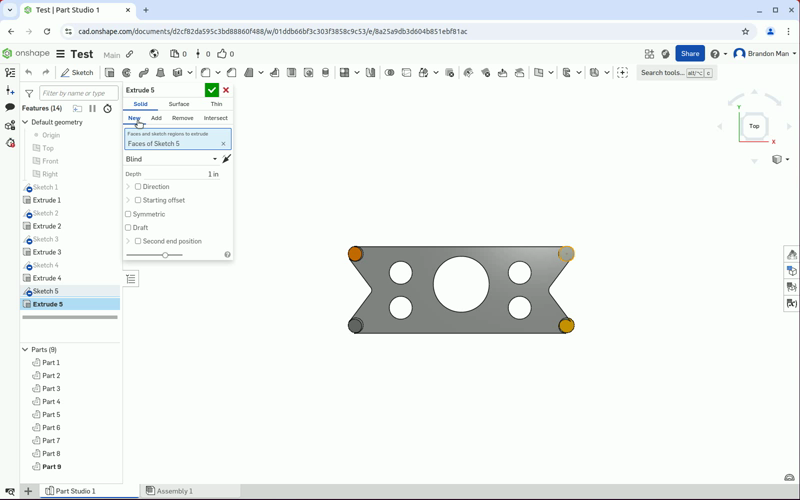
click(137, 120)
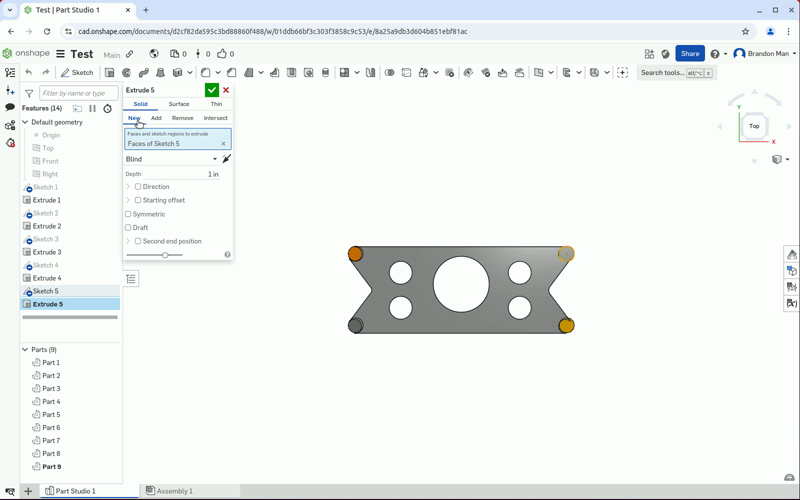
key(tab, 4)
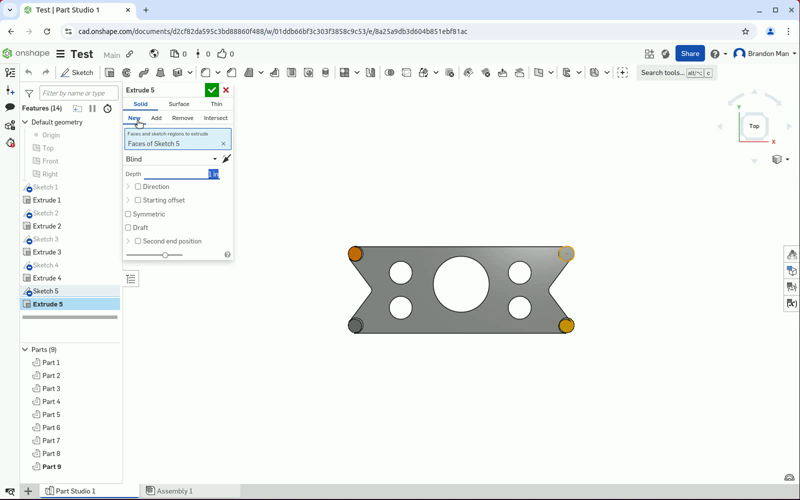
text(0.481)
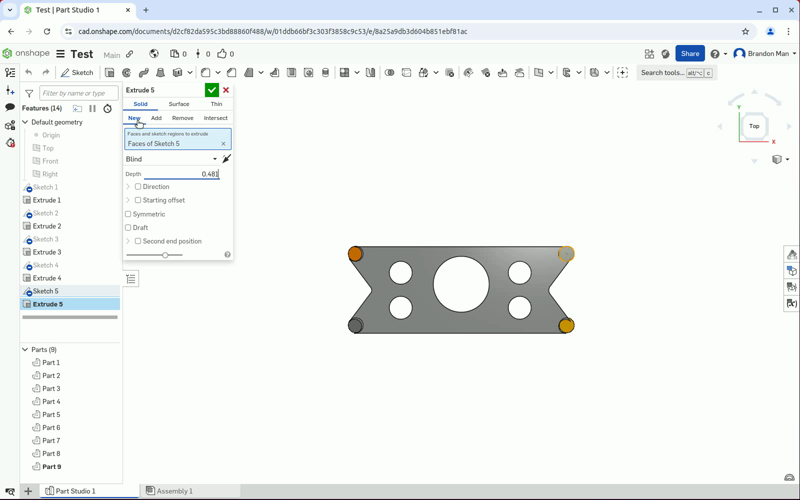
key(enter)
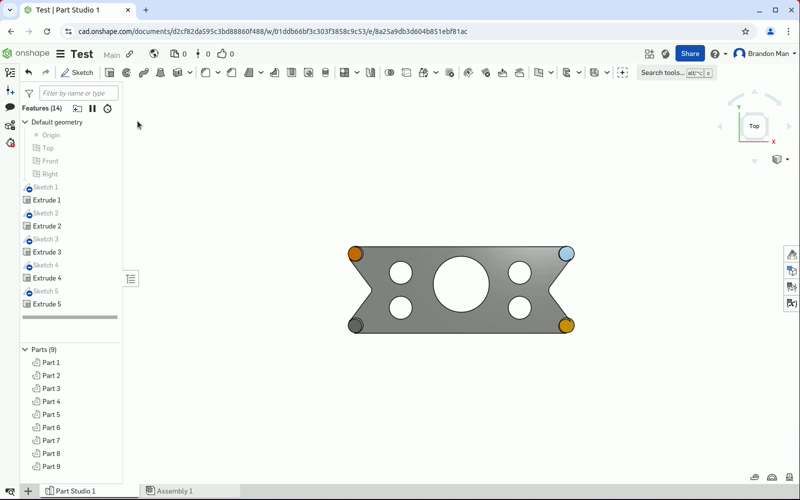
key(shift+h)
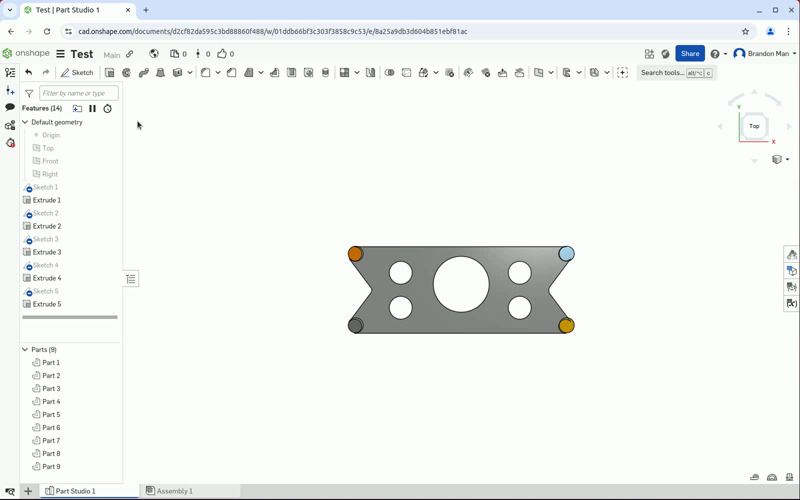
key(shift+h)
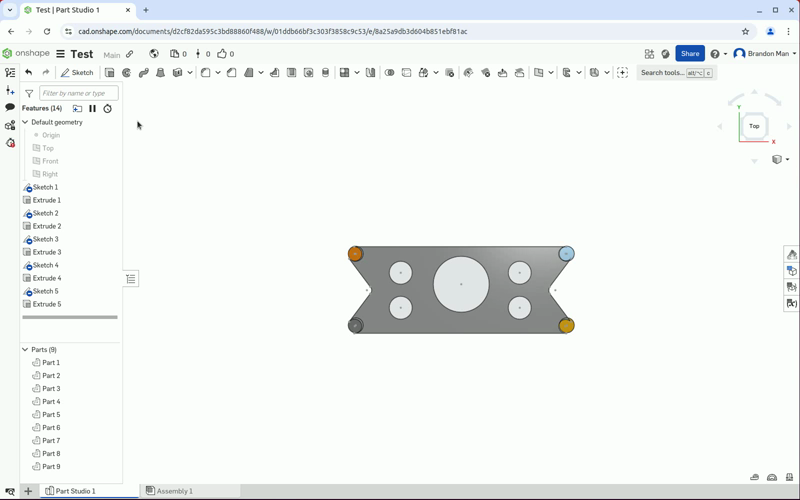
key(shift+7)
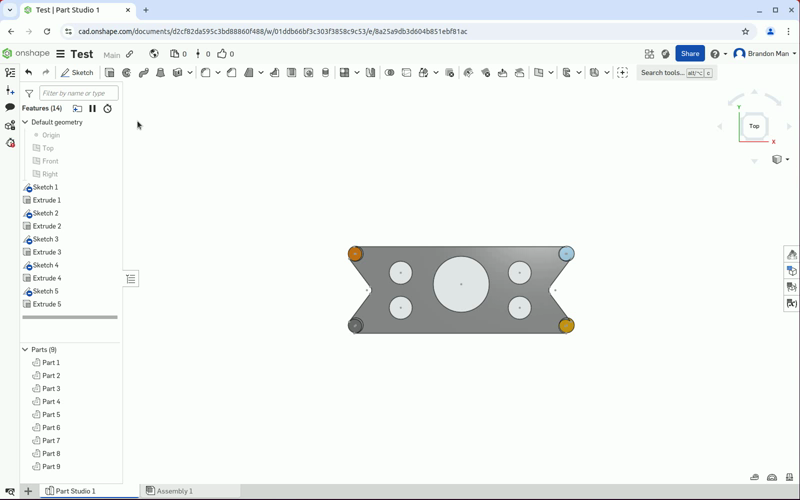
key(up, 3)
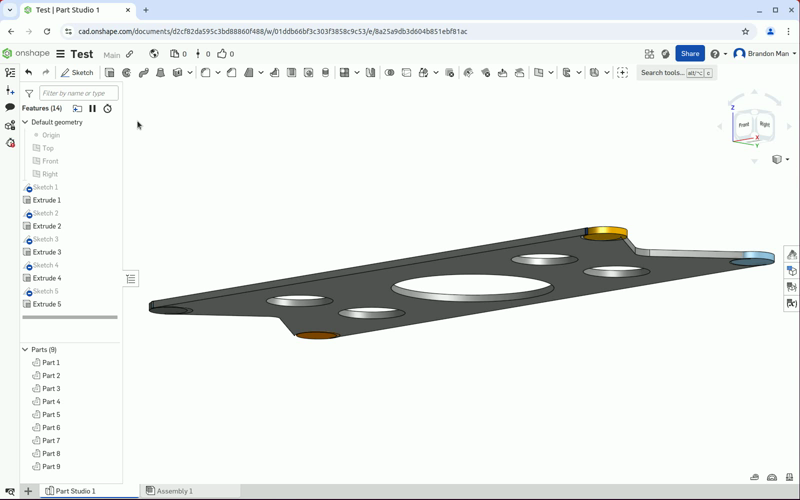
key(left, 3)
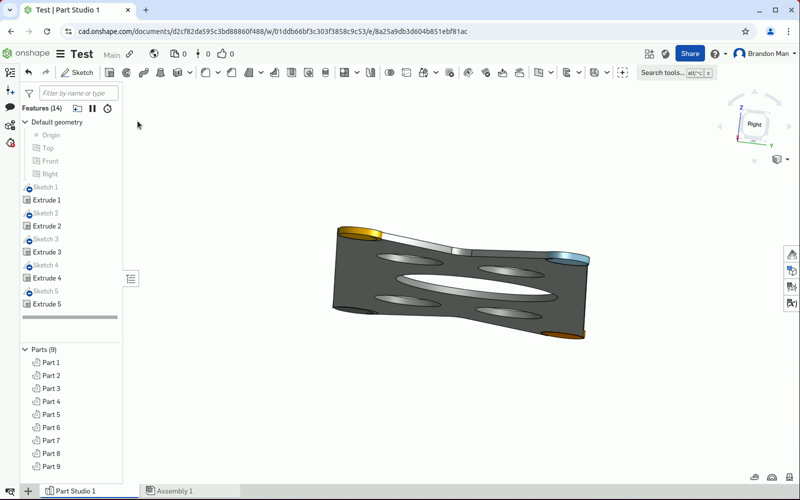
key(right, 3)
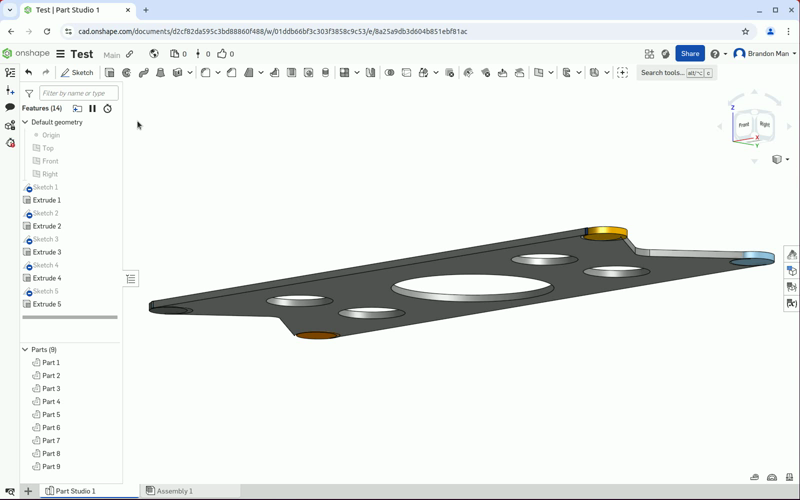
key(down, 3)
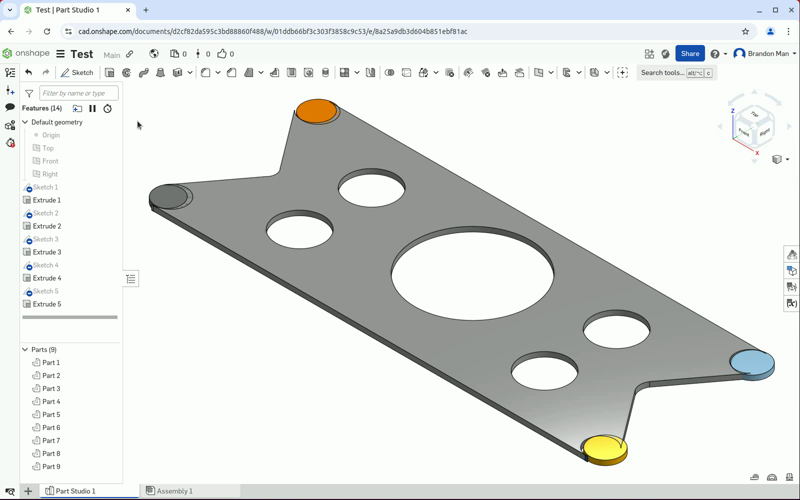
mouse_move(73, 189)
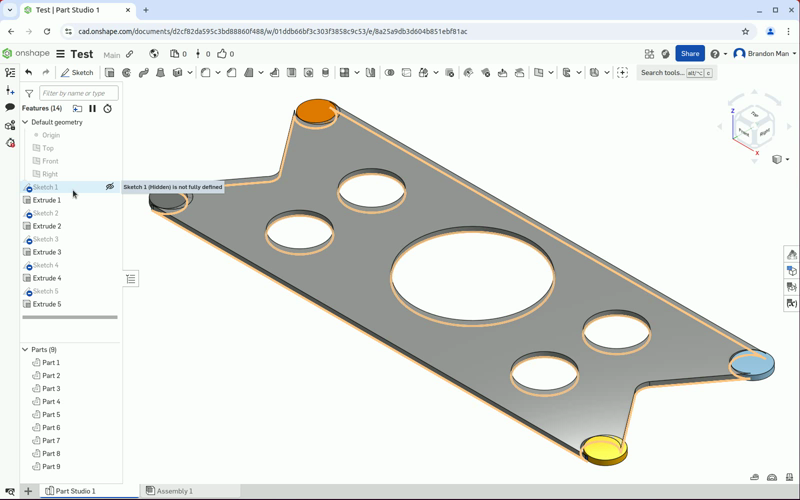
click(73, 189)